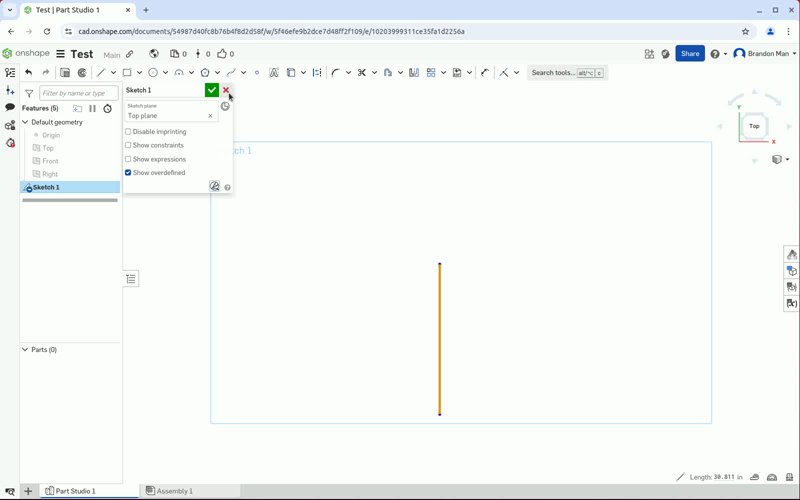
key(shift+h)
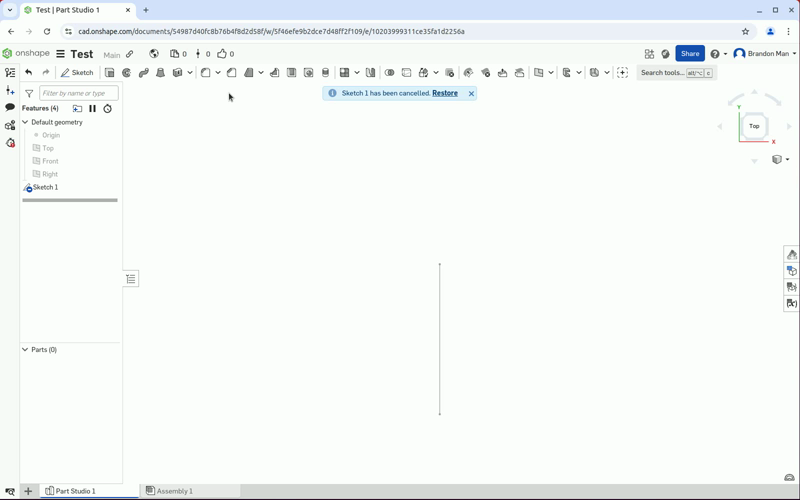
mouse_move(73, 352)
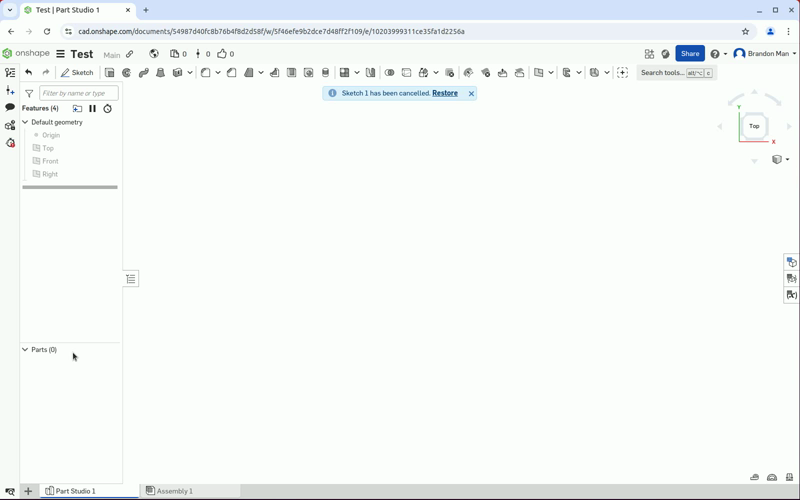
key(y)
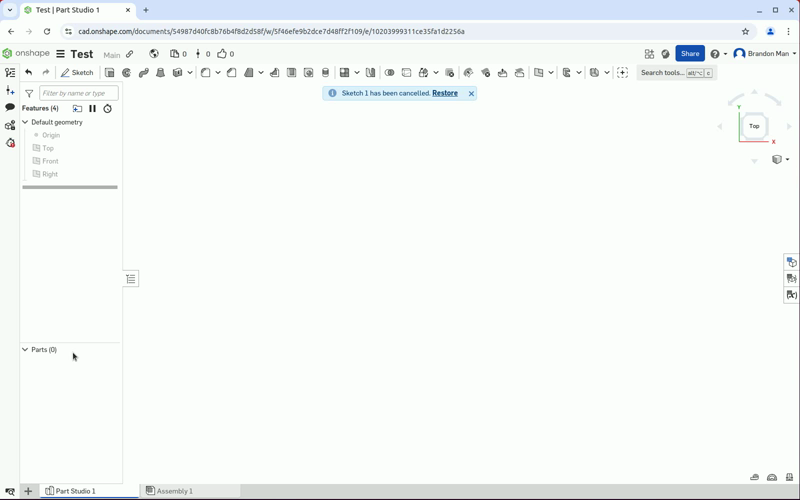
key(shift+p)
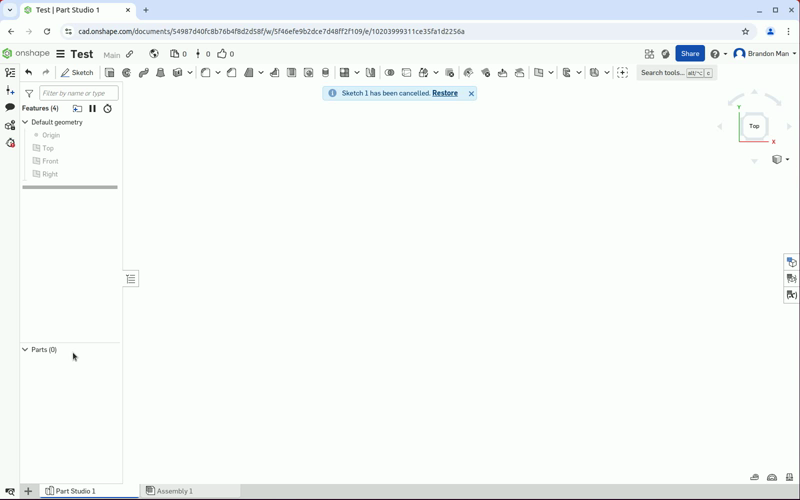
key(space)
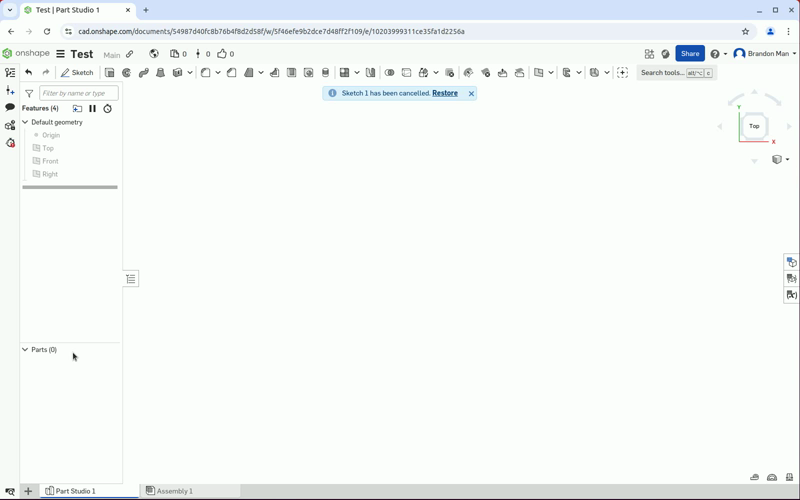
key_down(shift)
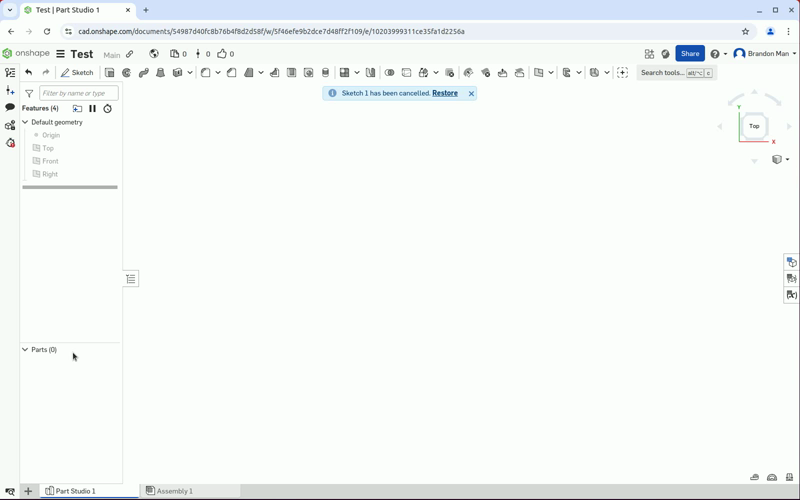
key(up)
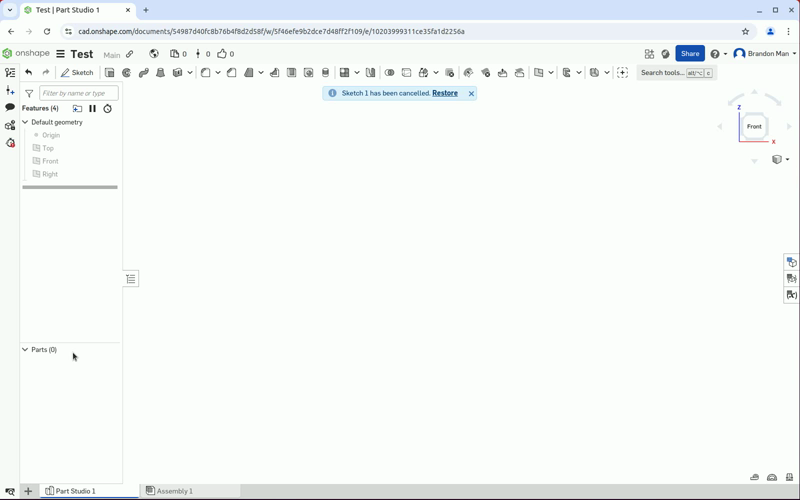
key_up(shift)
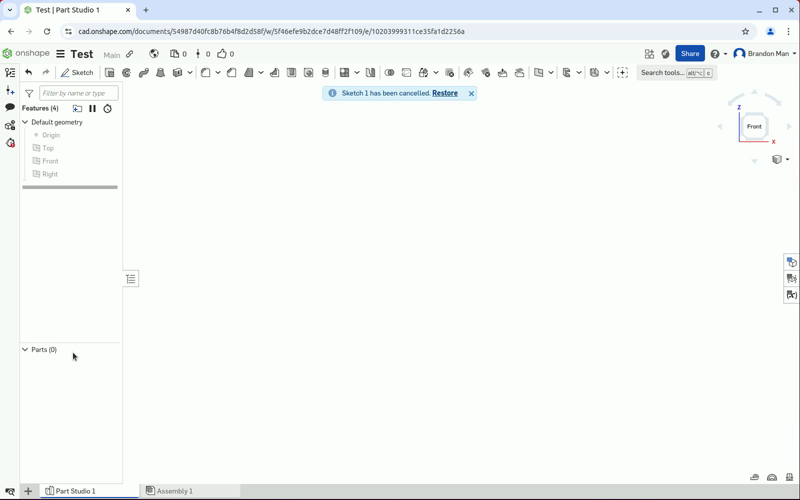
mouse_move(73, 352)
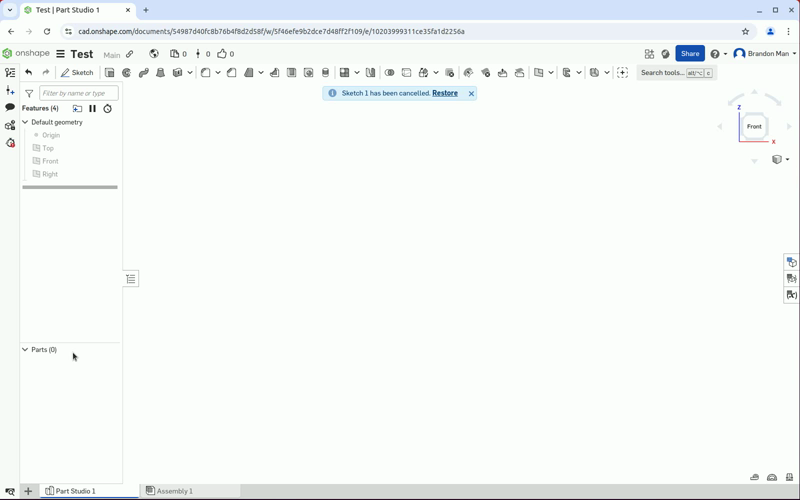
key(shift+y)
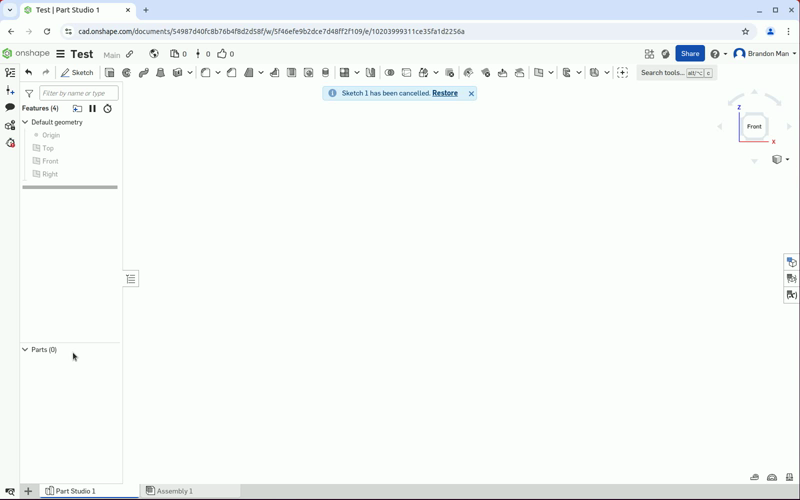
key(shift+s)
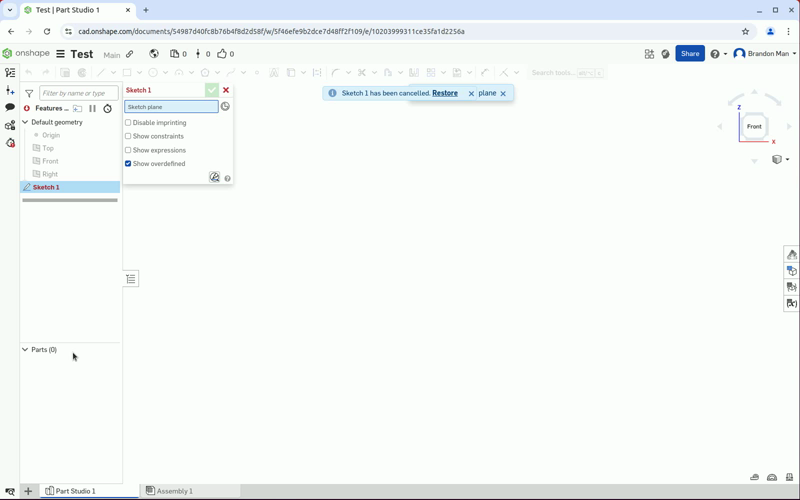
mouse_move(73, 163)
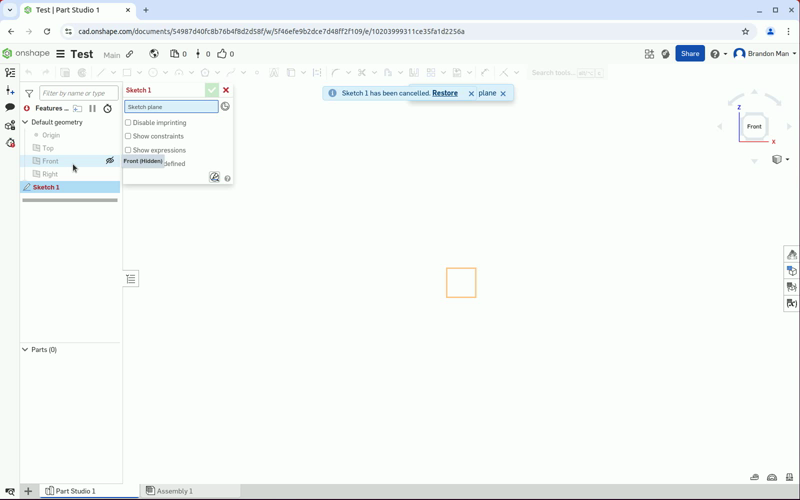
click(73, 163)
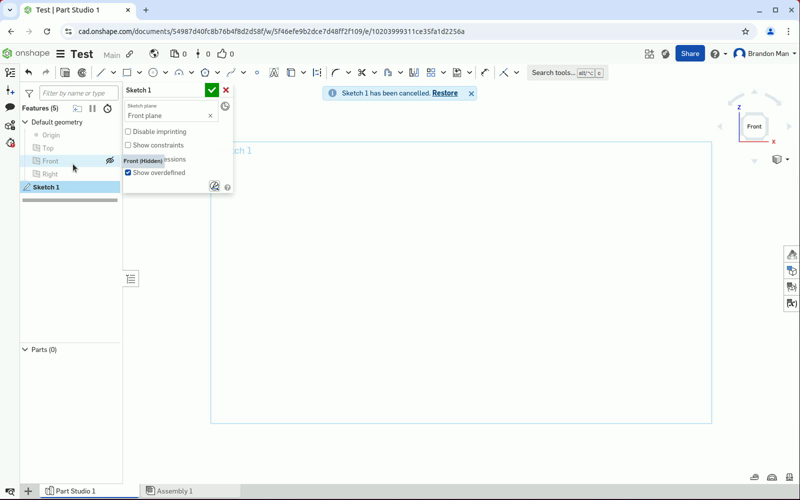
mouse_move(73, 352)
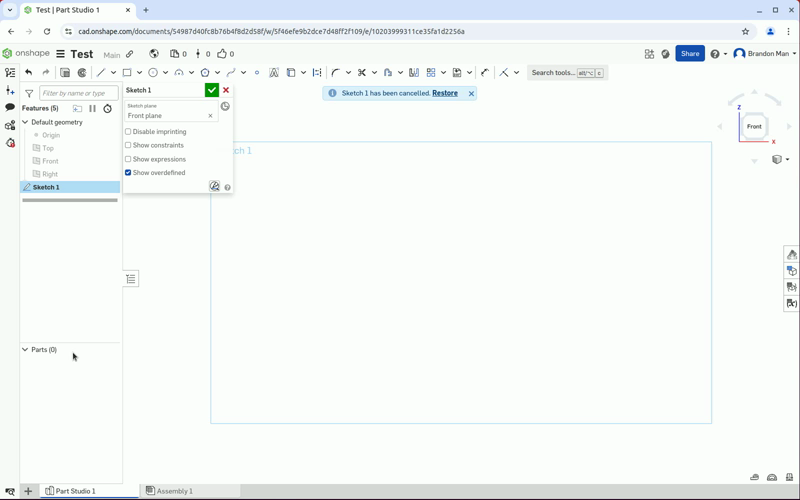
key(y)
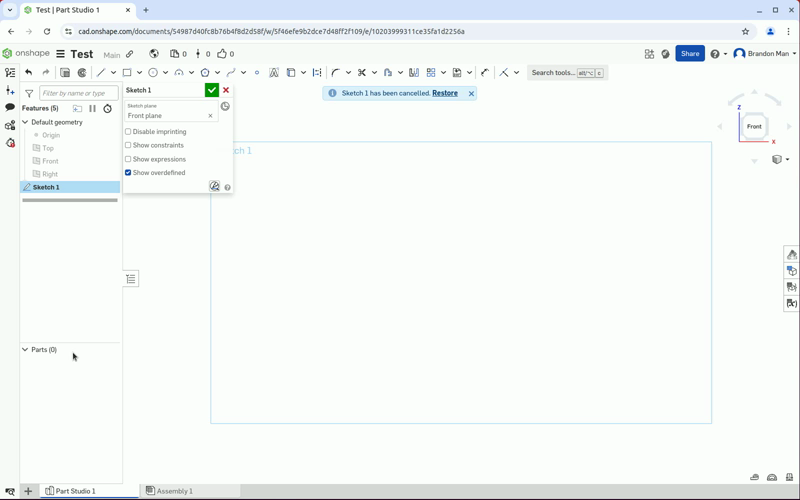
key(l)
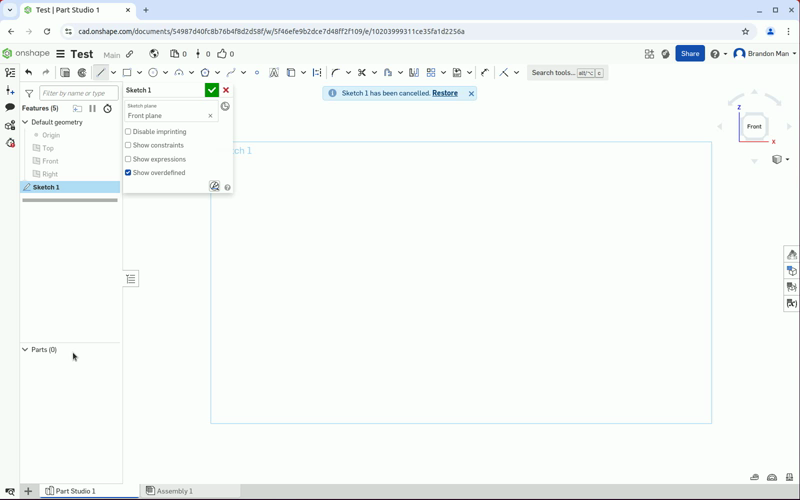
key_down(shift)
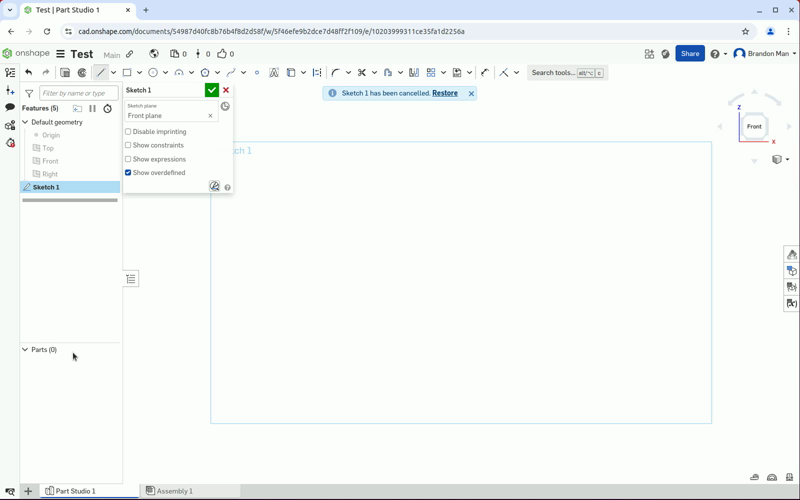
mouse_move(392, 282)
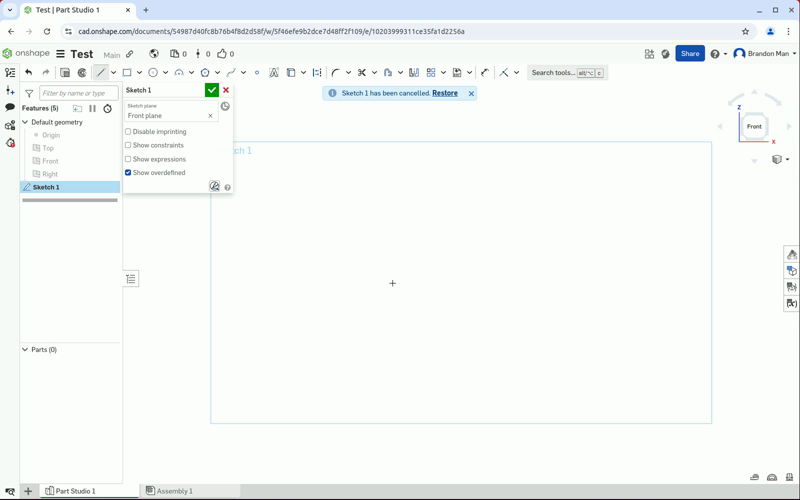
click(392, 282)
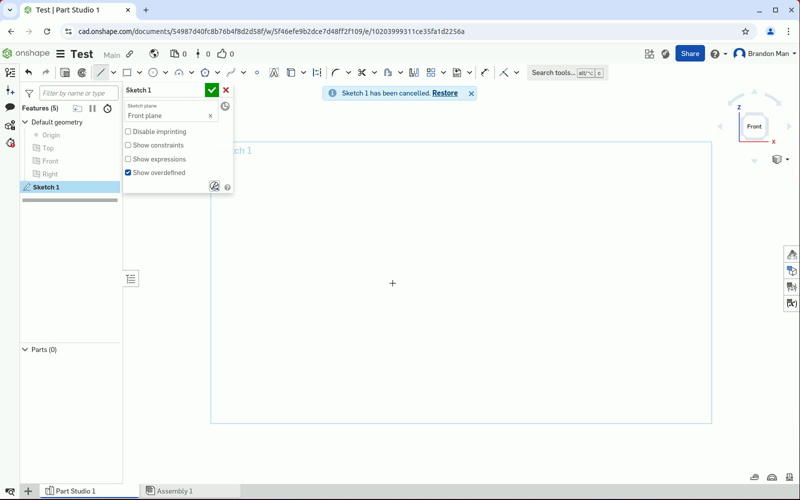
key_up(shift)
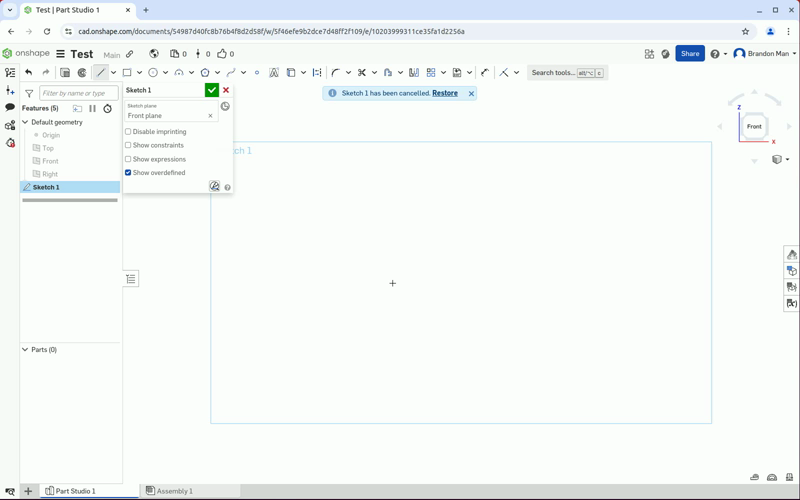
key_down(shift)
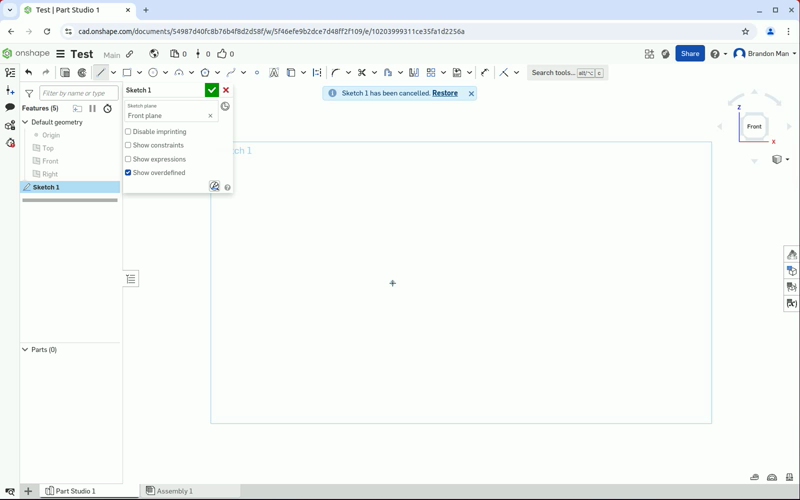
mouse_move(561, 282)
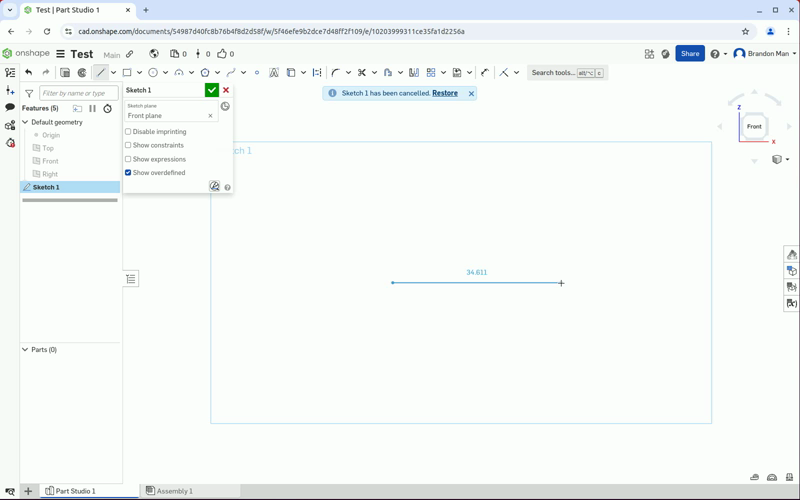
click(561, 282)
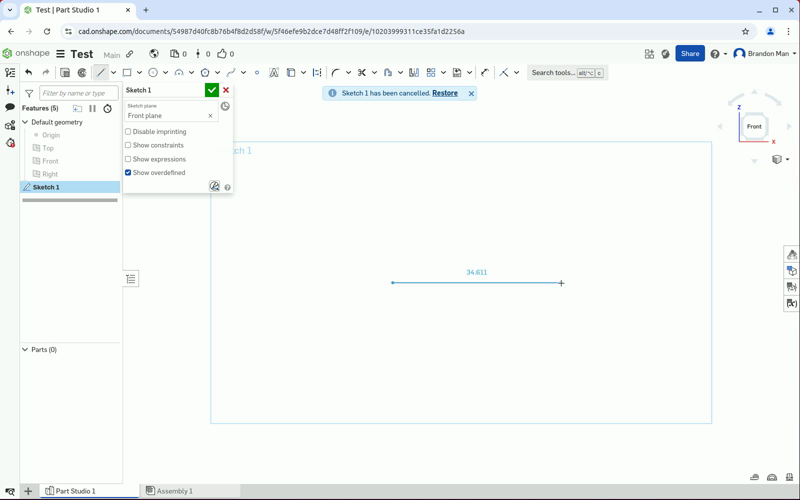
key_up(shift)
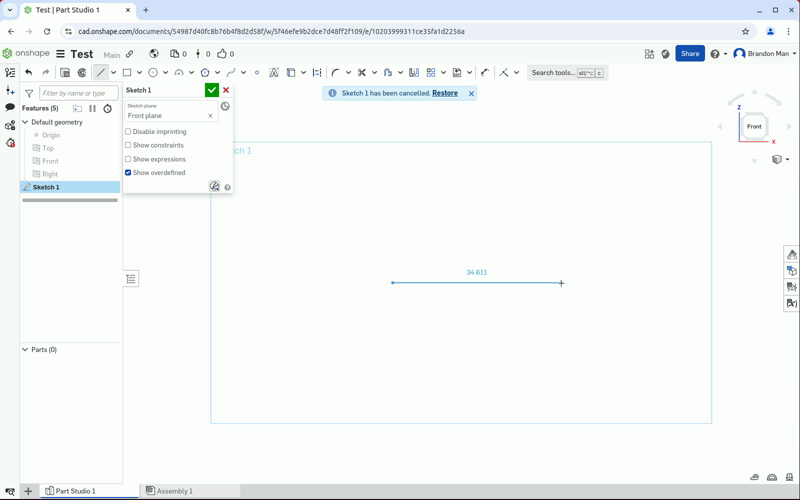
key_down(shift)
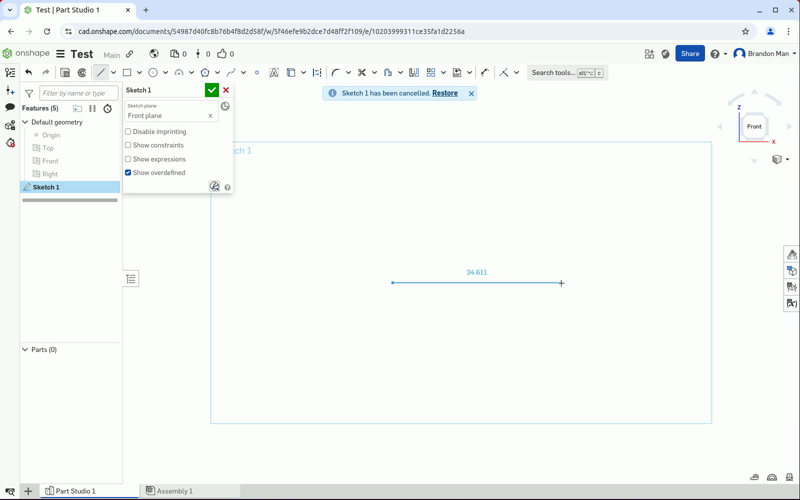
mouse_move(589, 282)
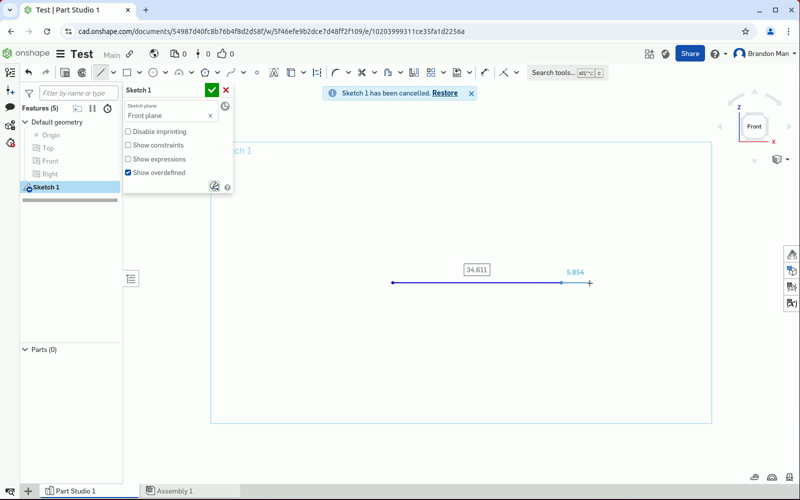
mouse_move(561, 254)
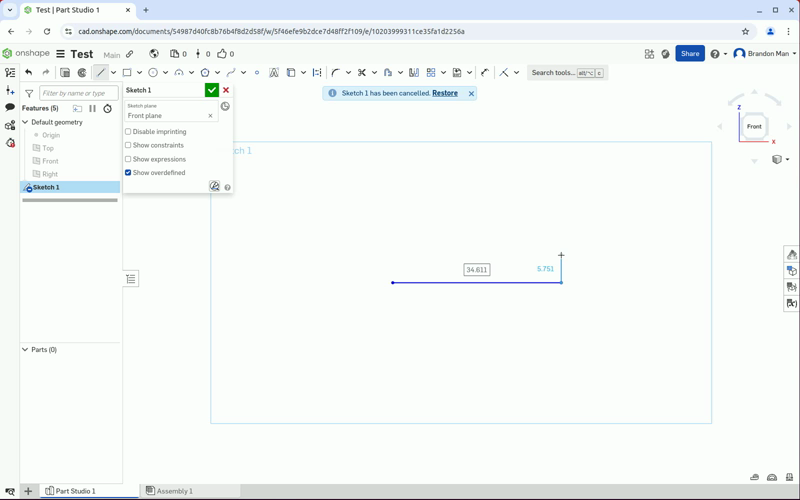
click(561, 254)
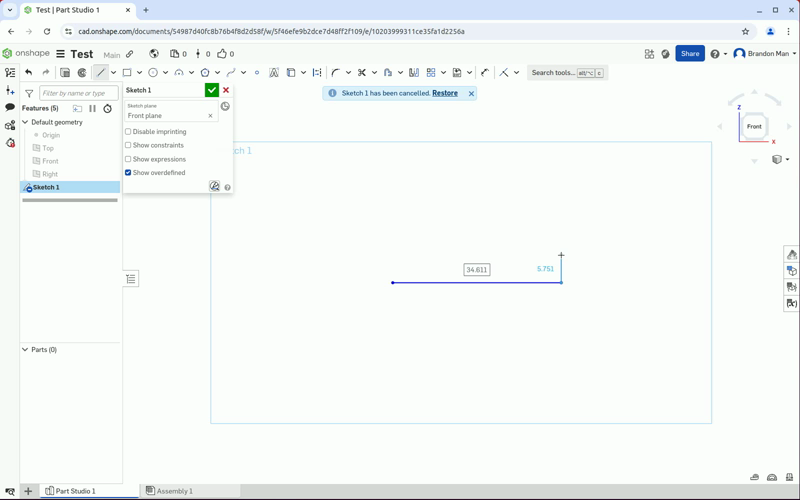
key_up(shift)
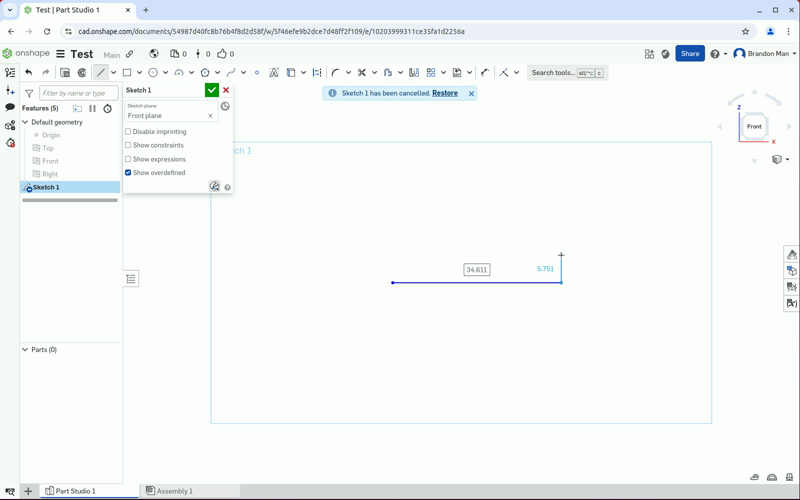
key_down(shift)
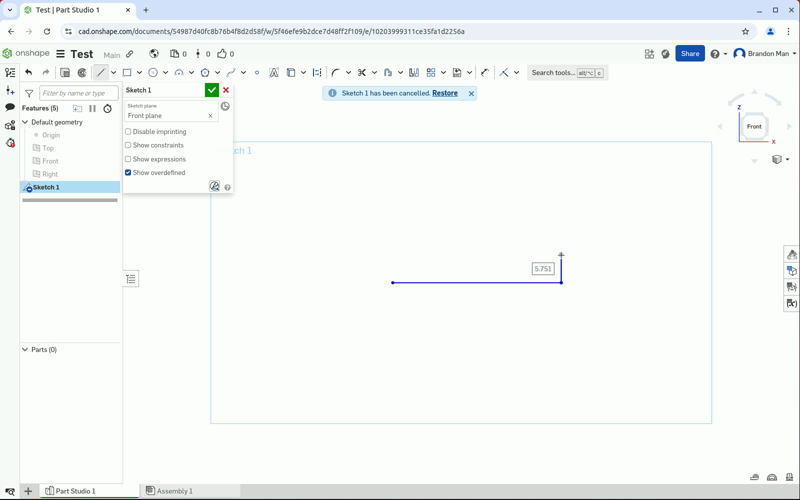
mouse_move(589, 254)
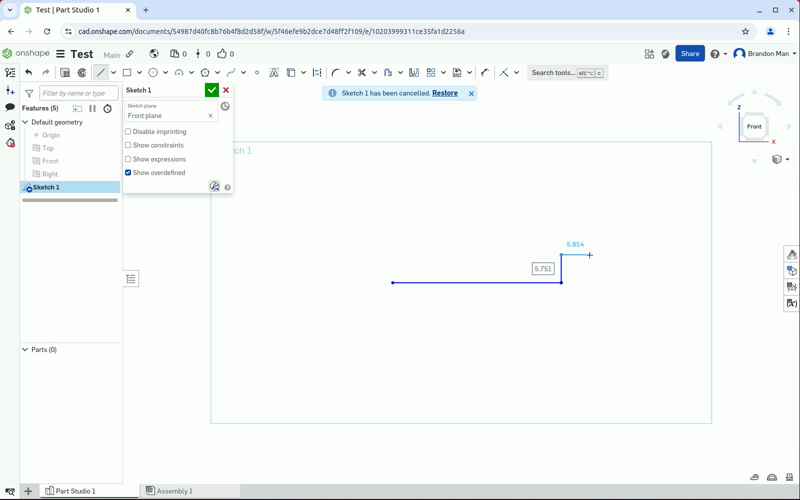
mouse_move(561, 226)
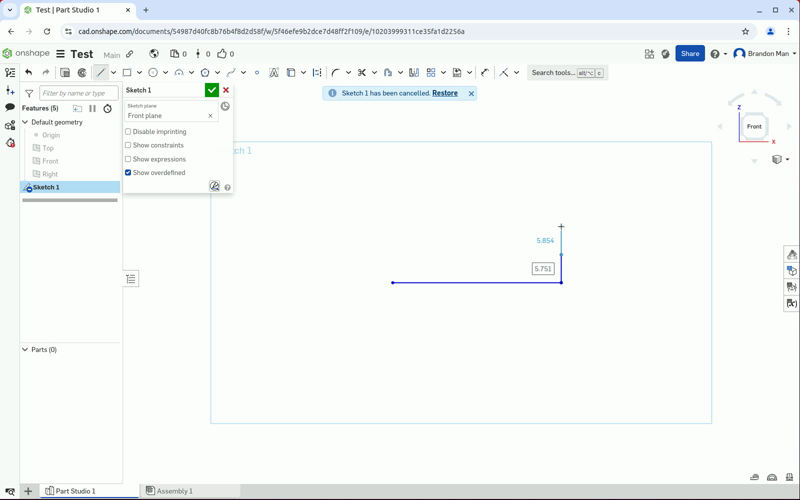
click(561, 226)
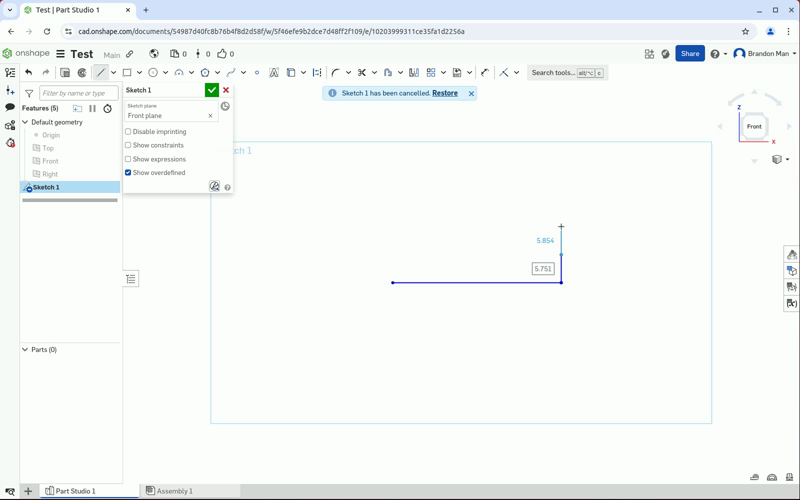
key_up(shift)
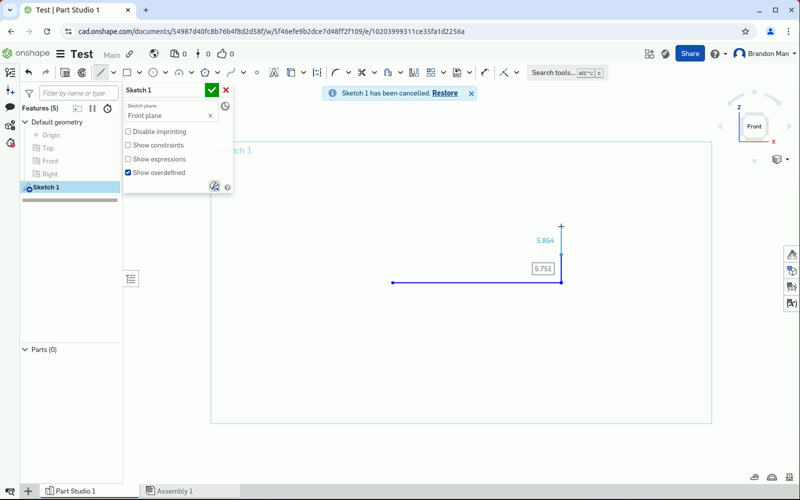
key(esc)
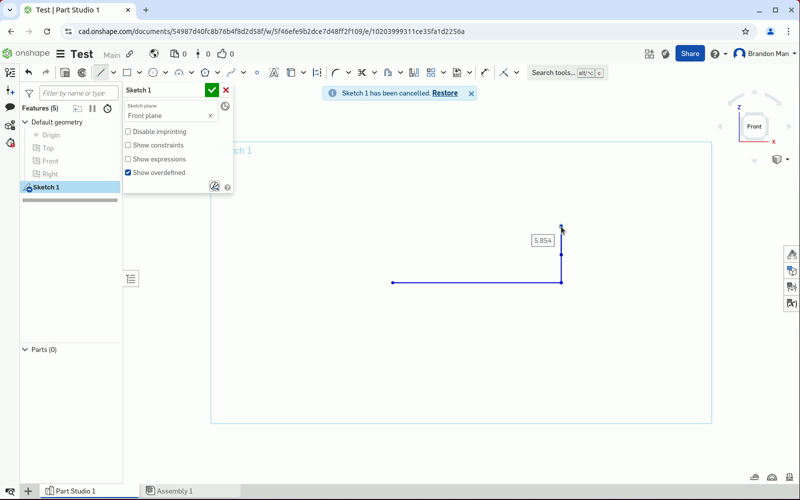
key(a)
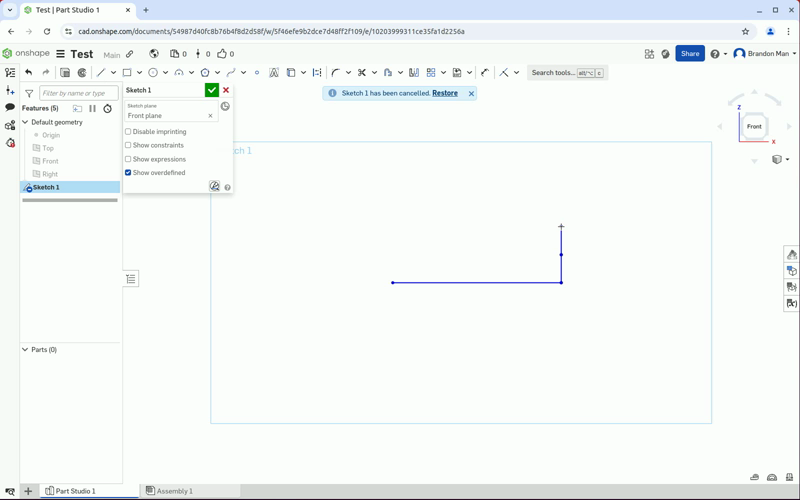
mouse_move(561, 226)
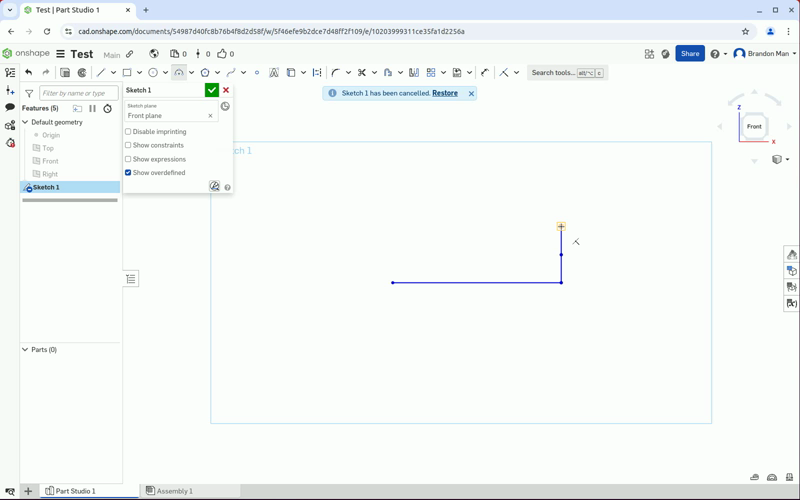
click(561, 226)
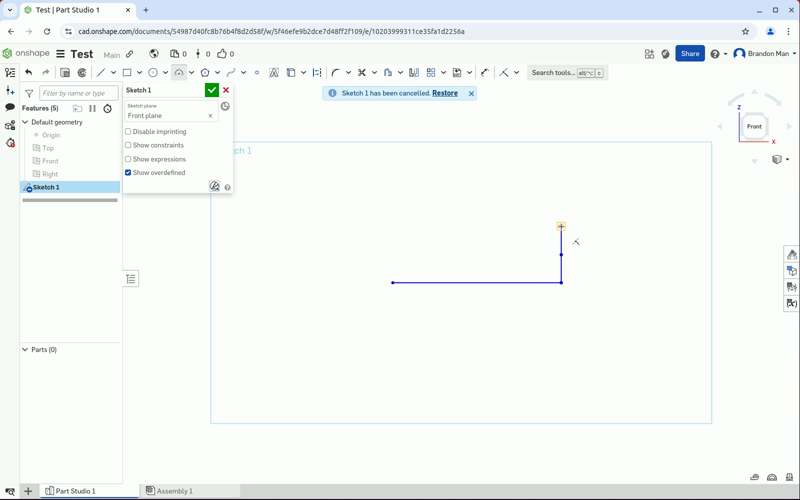
key_down(shift)
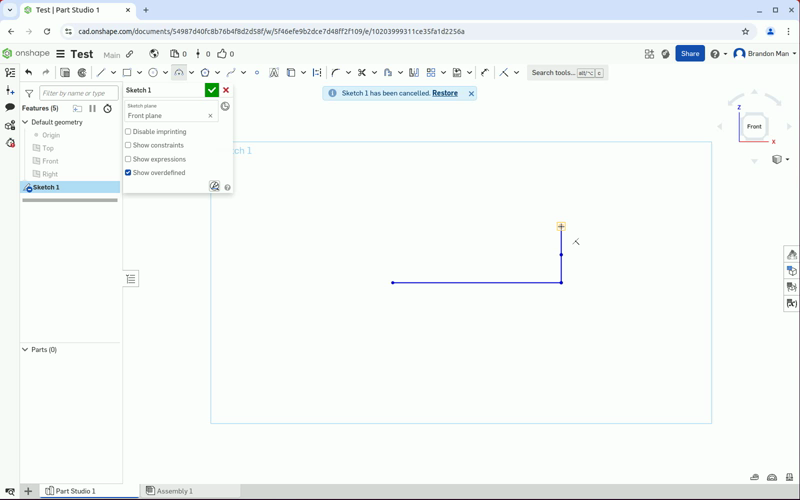
mouse_move(449, 226)
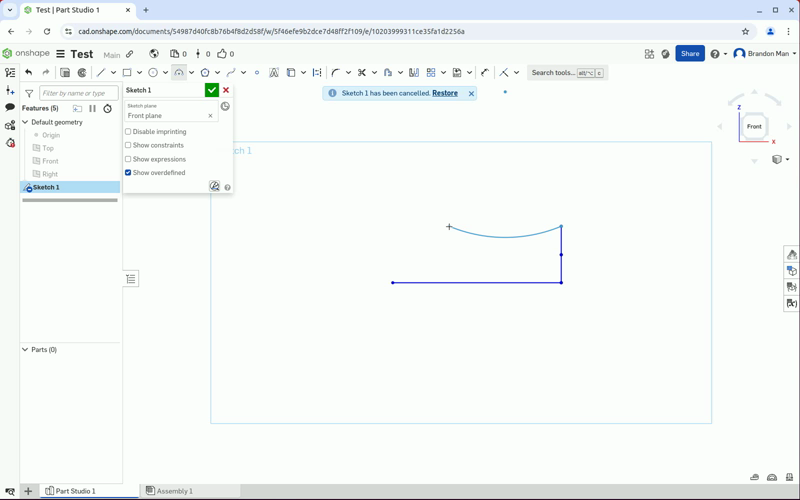
click(449, 226)
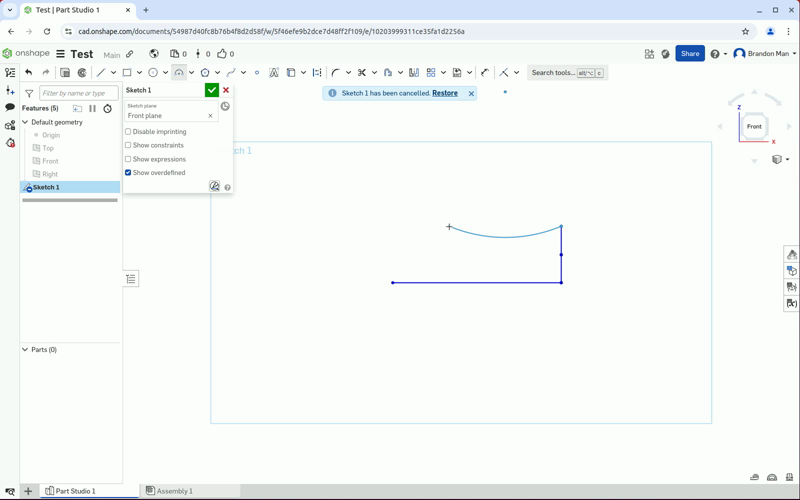
mouse_move(505, 282)
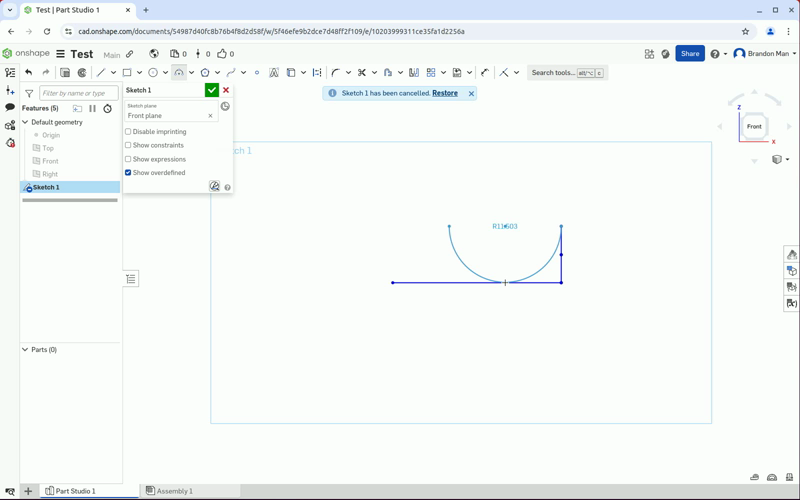
click(505, 282)
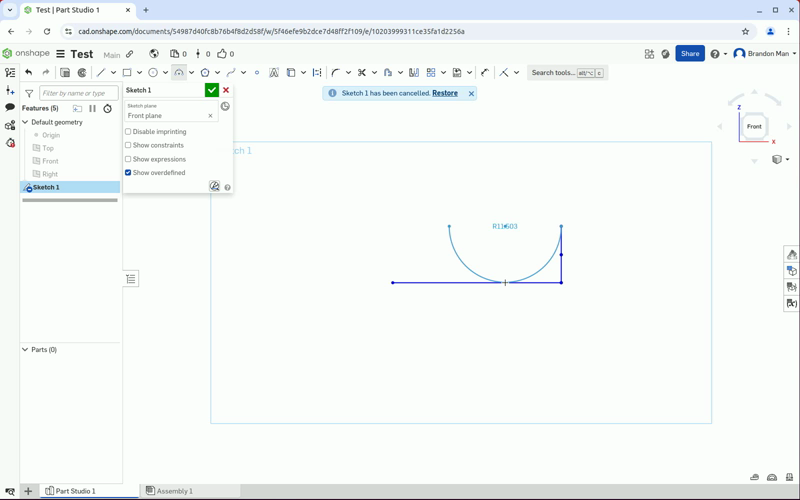
key_up(shift)
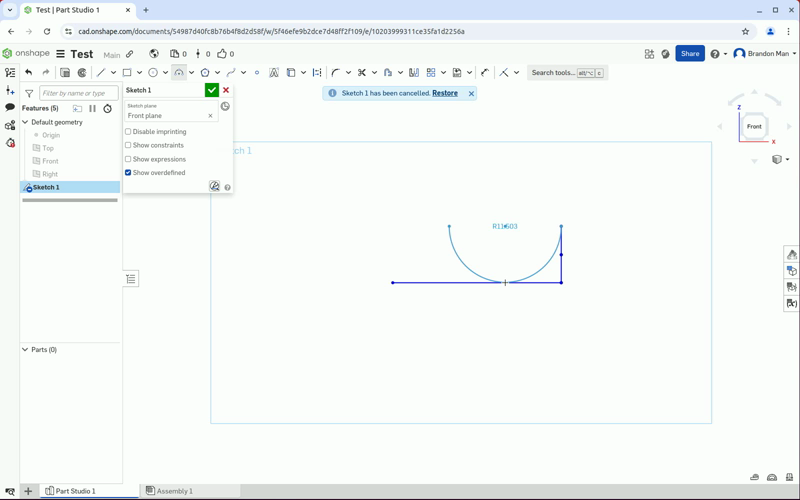
key(esc)
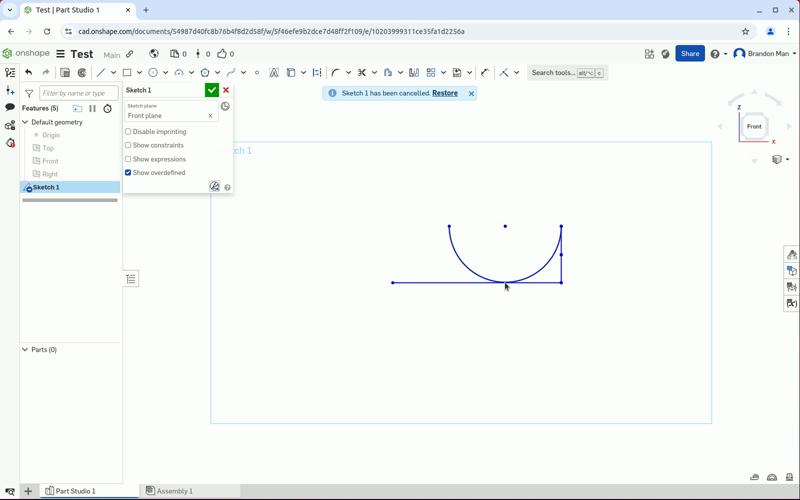
key(l)
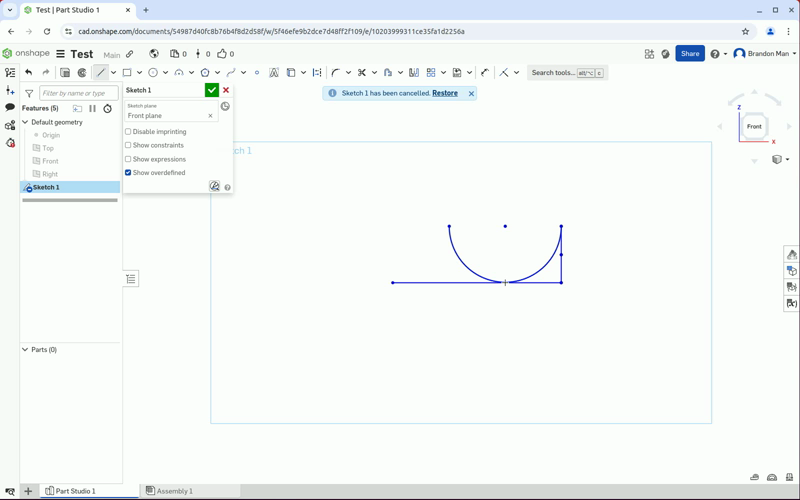
mouse_move(449, 226)
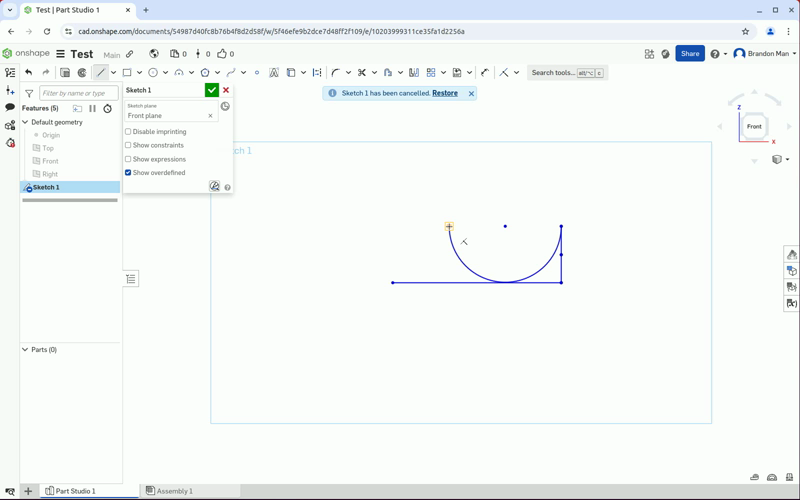
click(449, 226)
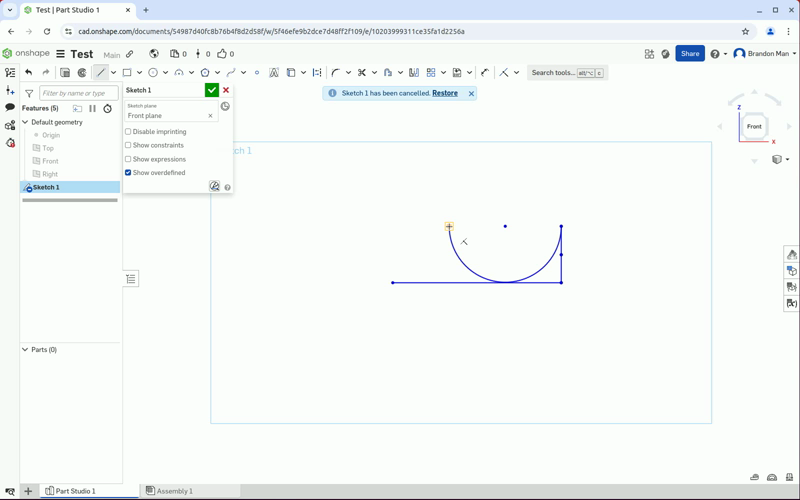
key_down(shift)
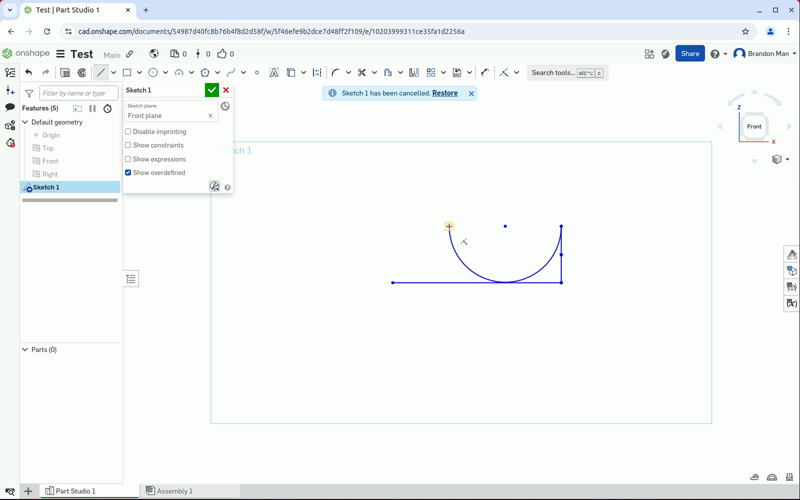
mouse_move(479, 226)
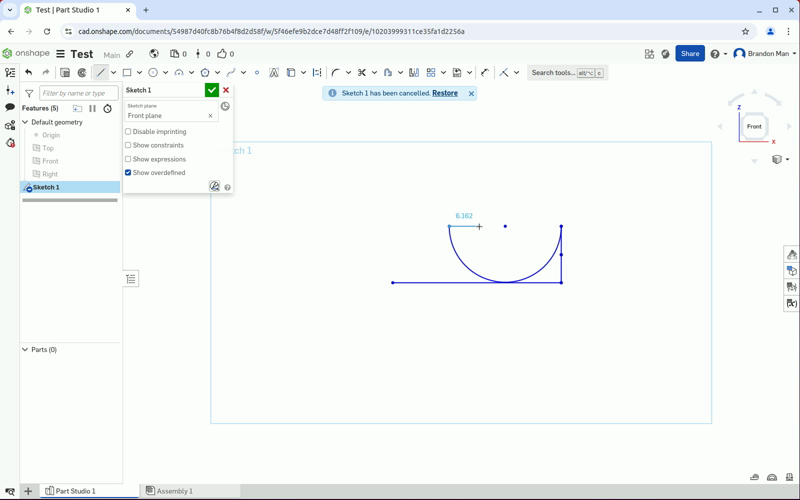
mouse_move(392, 226)
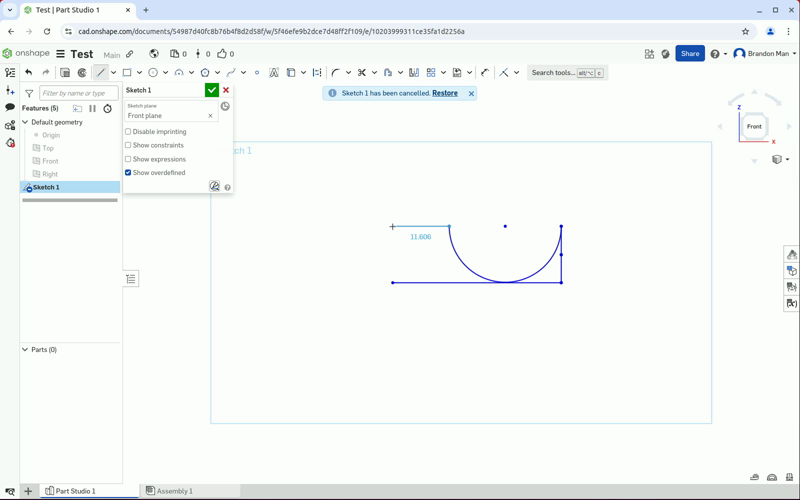
click(392, 226)
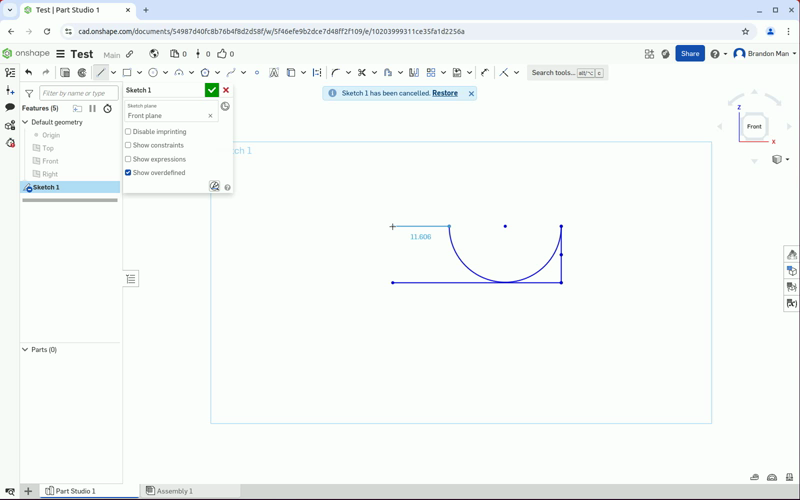
key_up(shift)
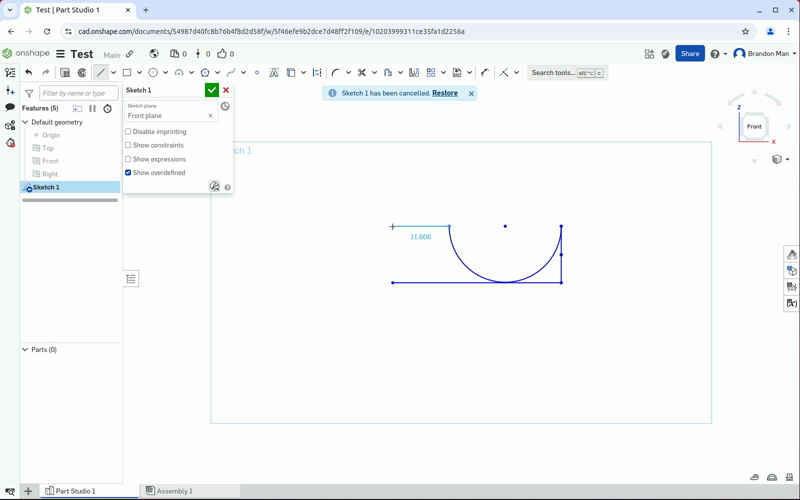
key_down(shift)
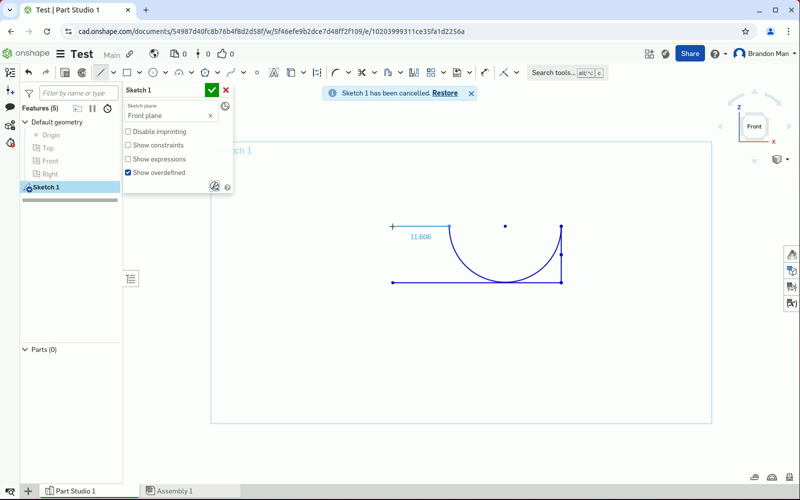
mouse_move(422, 226)
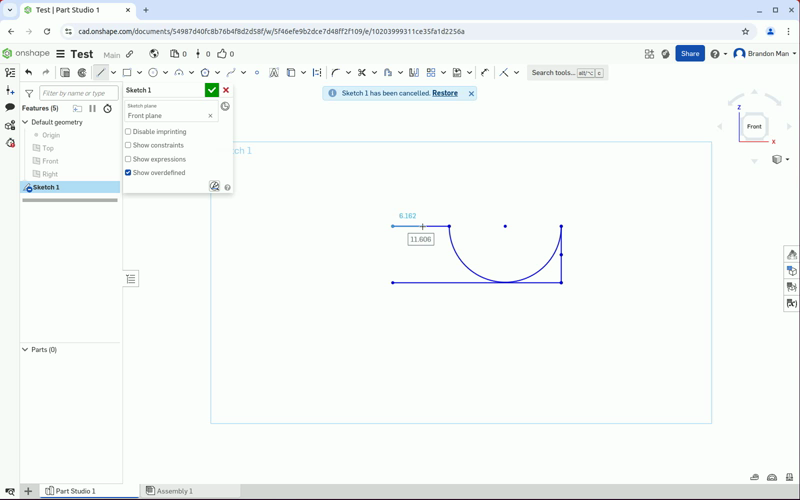
mouse_move(392, 254)
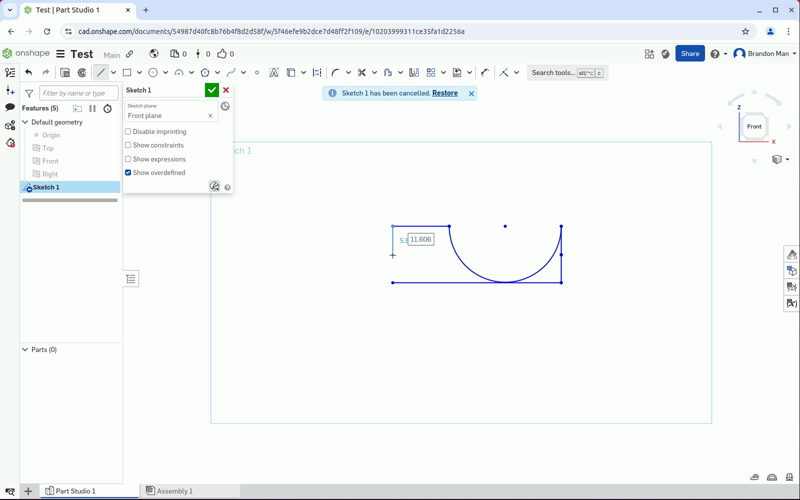
click(392, 254)
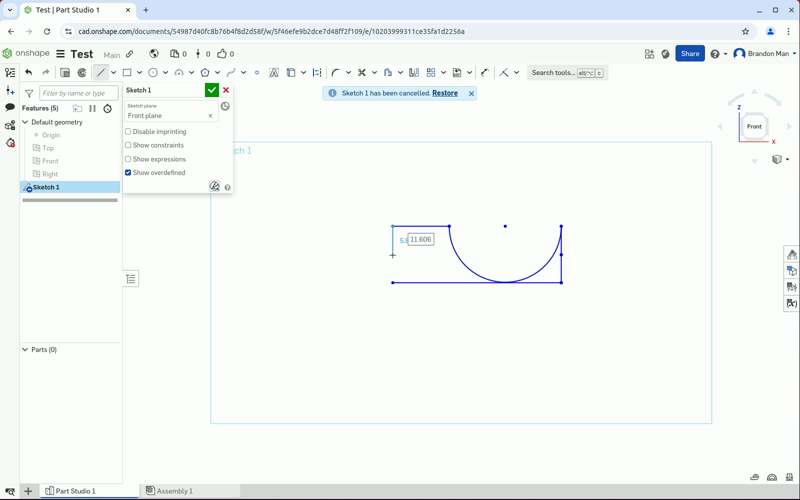
key_up(shift)
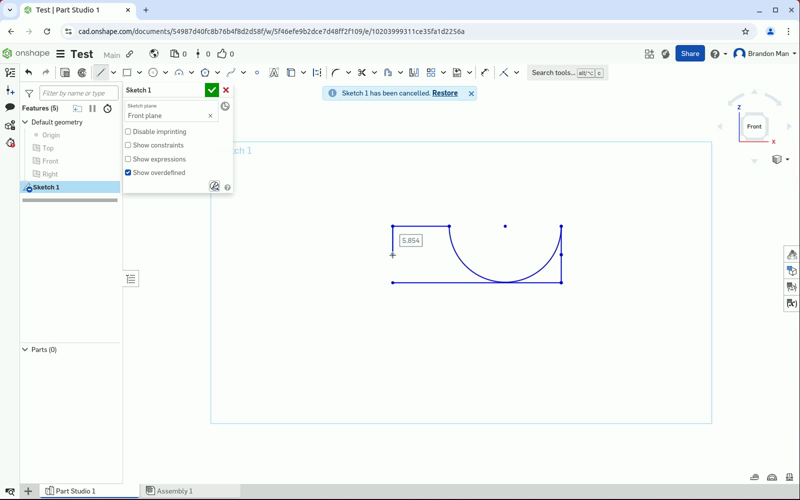
mouse_move(422, 254)
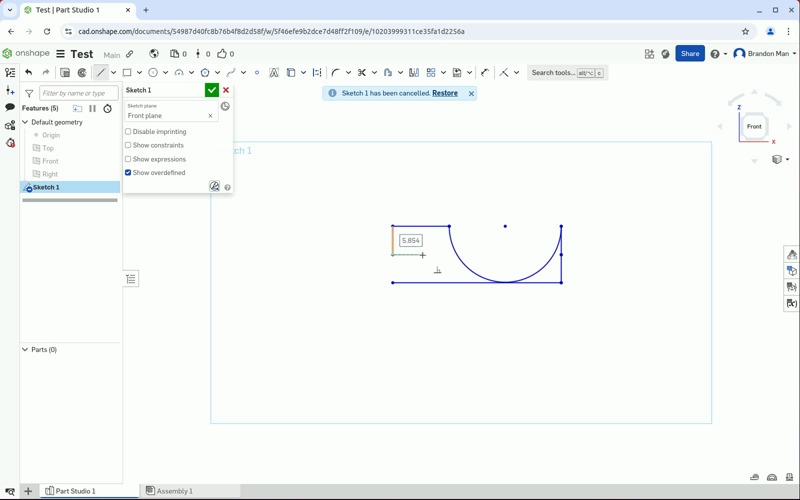
key_down(shift)
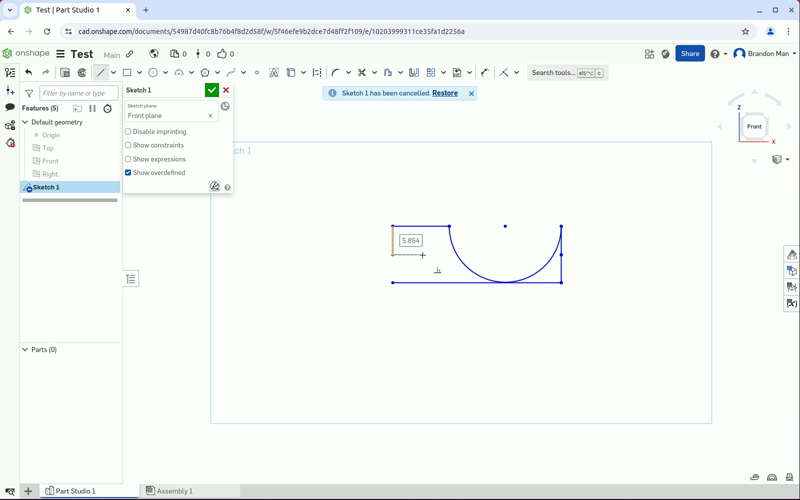
mouse_move(392, 282)
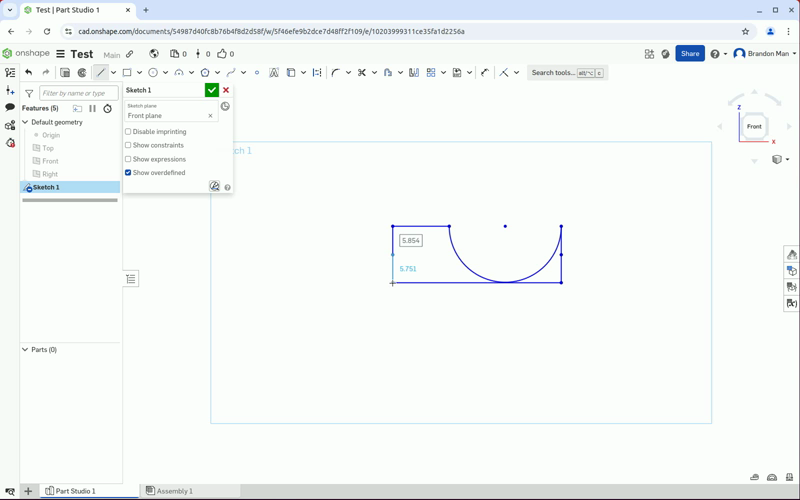
key_up(shift)
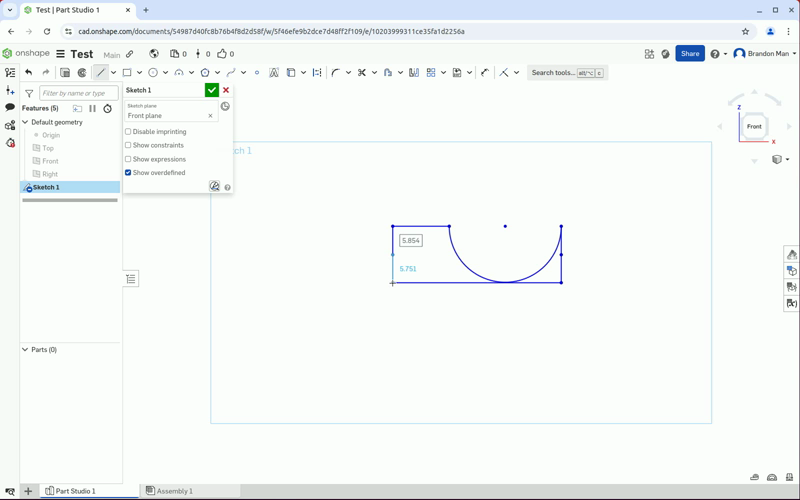
click(392, 282)
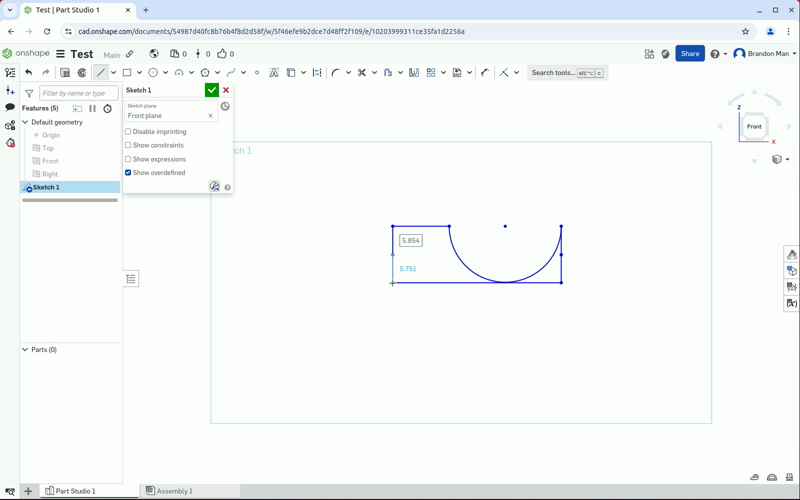
key(esc)
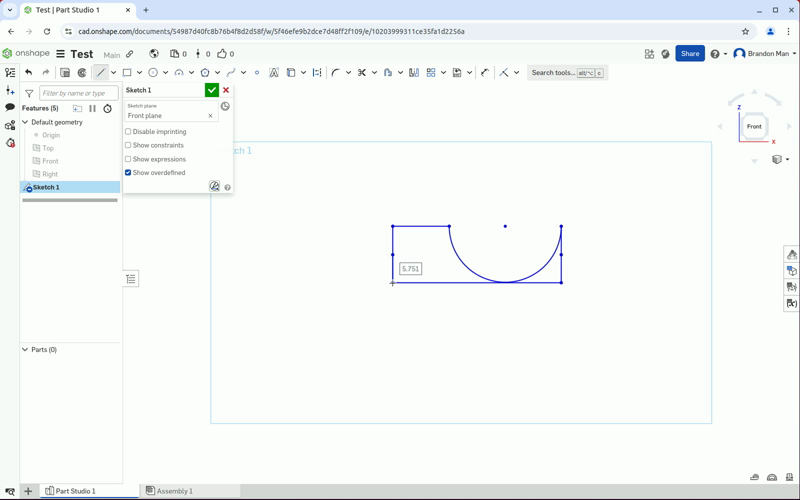
key(c)
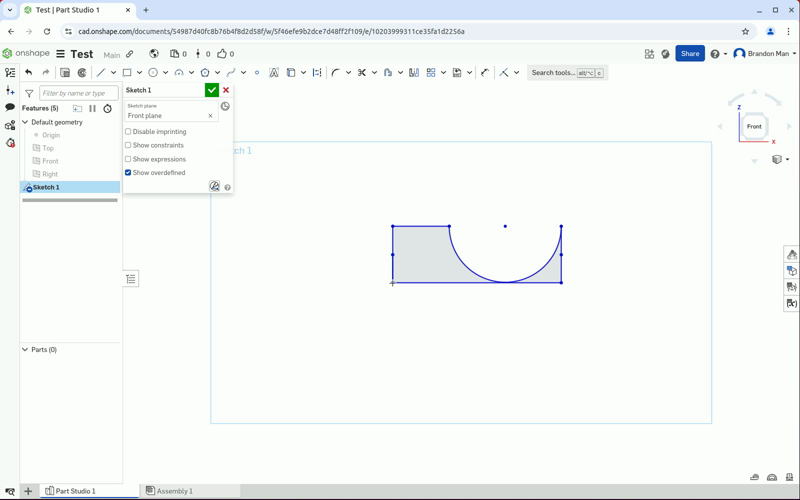
key_down(shift)
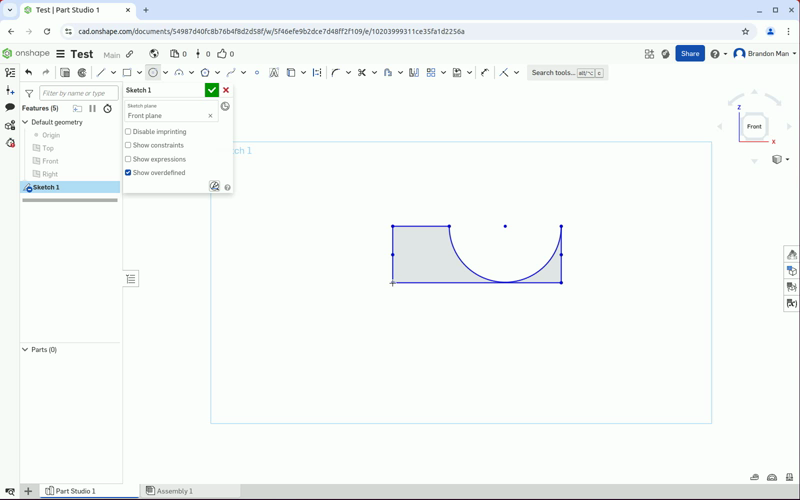
mouse_move(504, 226)
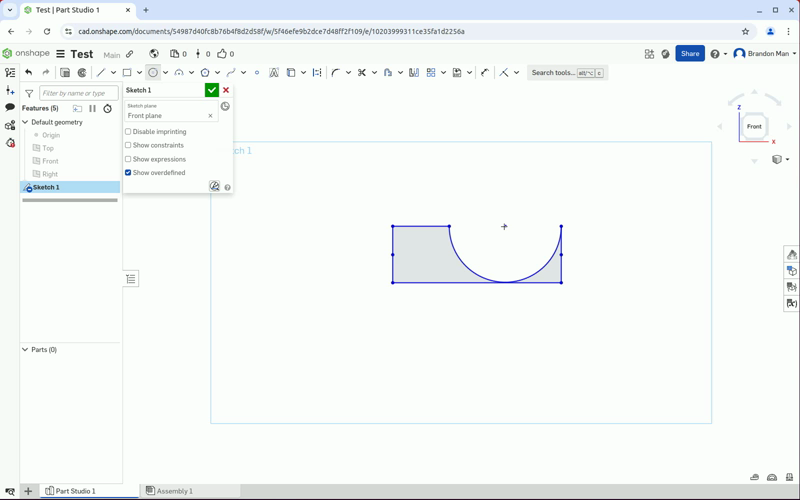
scroll(6)
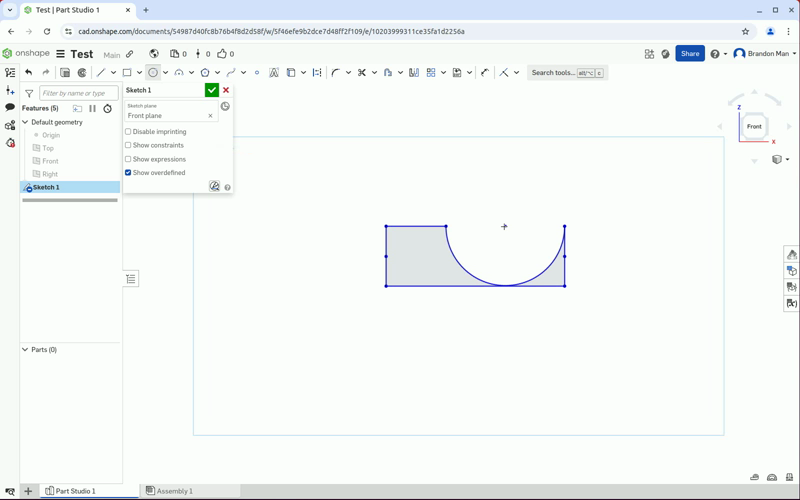
scroll(6)
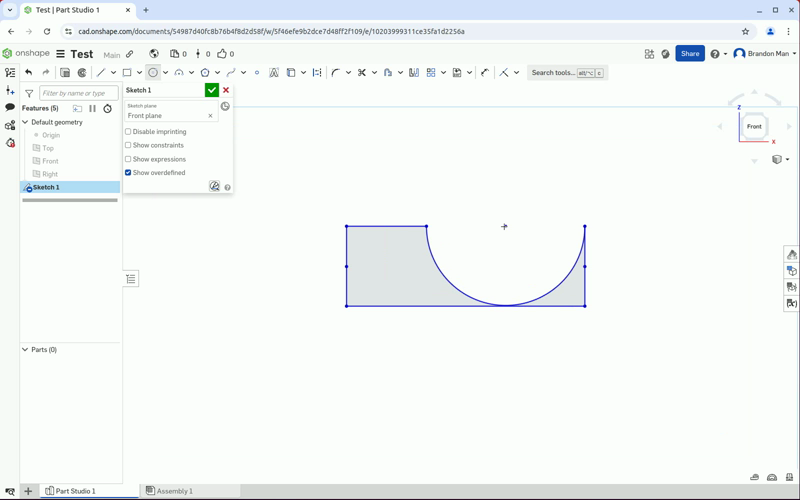
scroll(6)
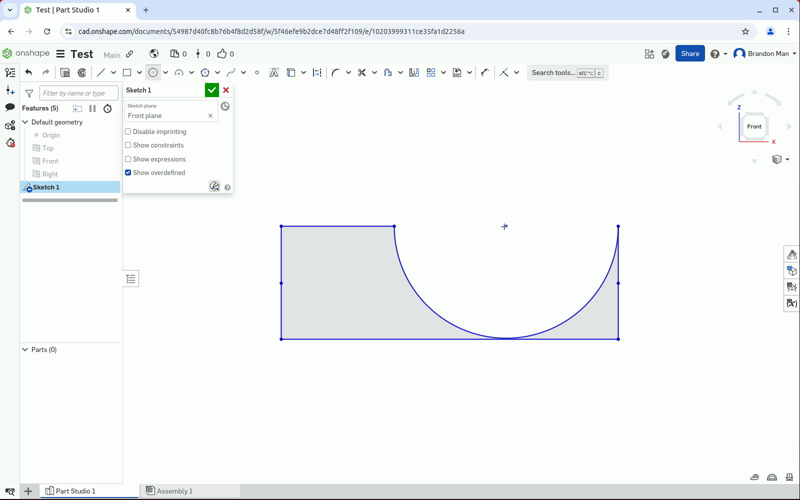
scroll(6)
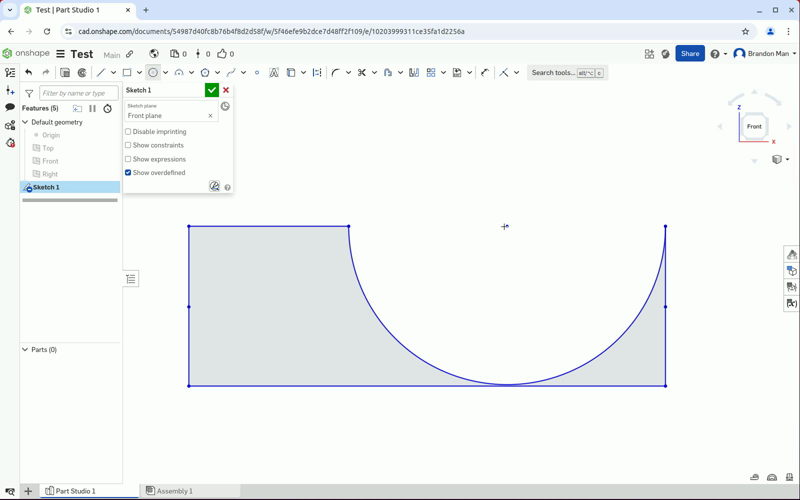
scroll(6)
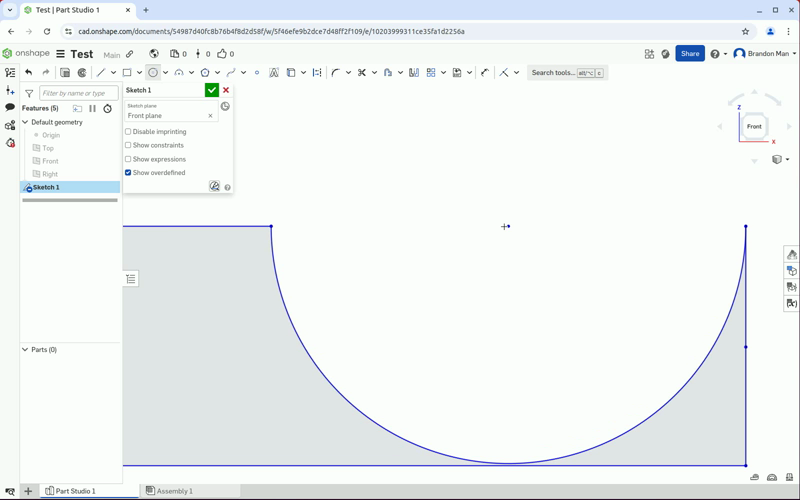
scroll(6)
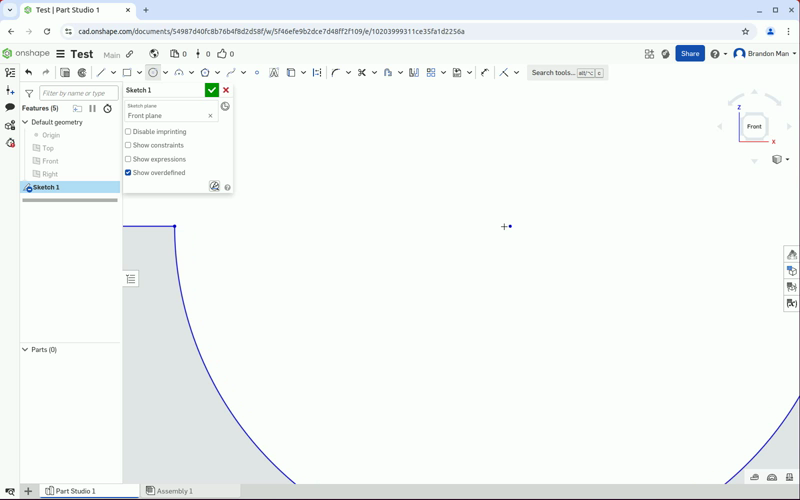
scroll(6)
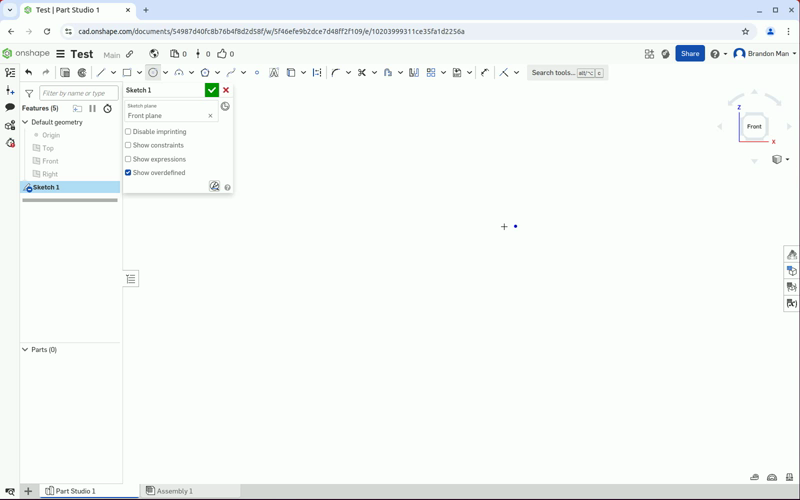
click(504, 226)
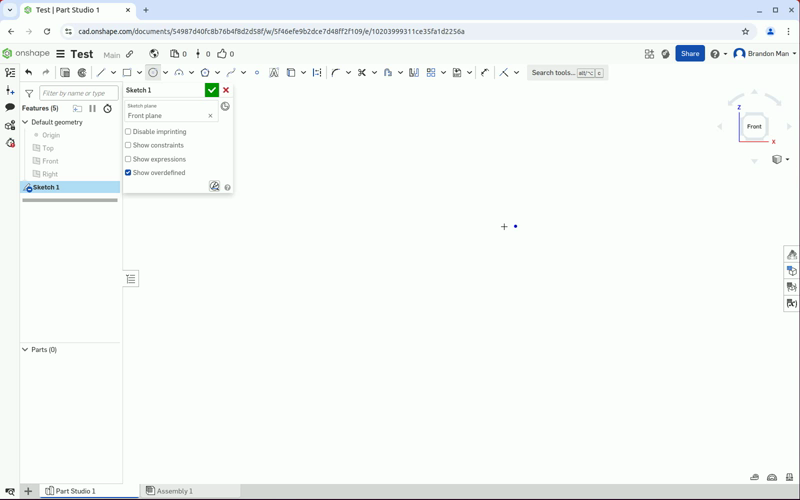
scroll(-6)
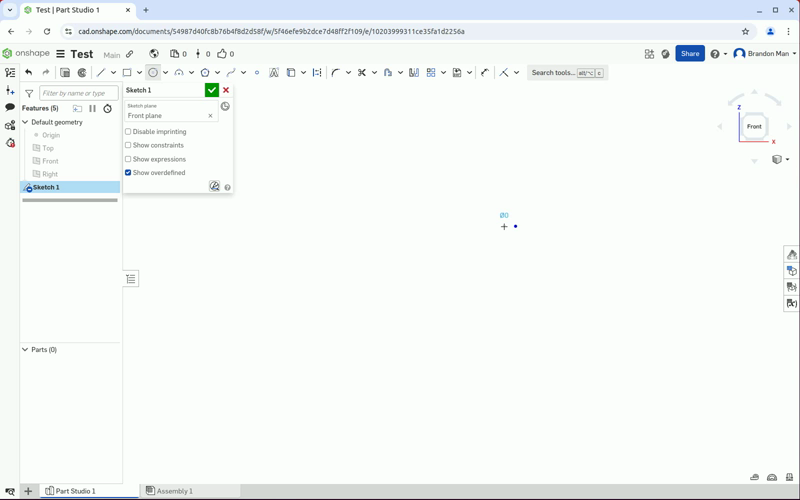
scroll(-6)
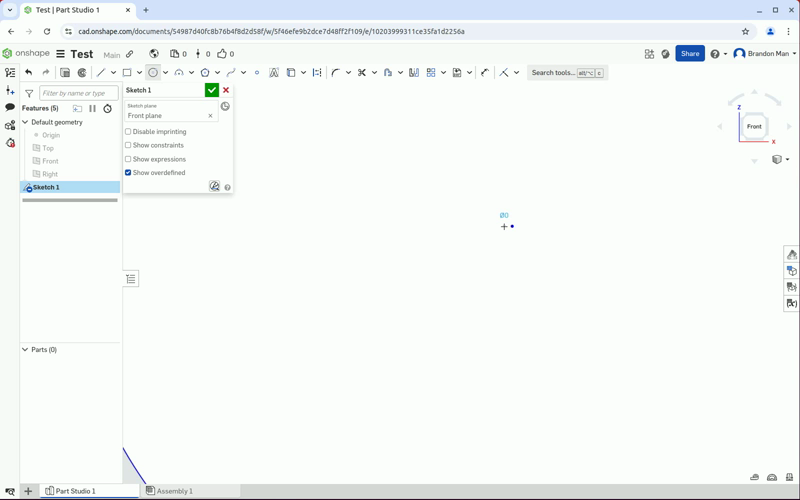
scroll(-6)
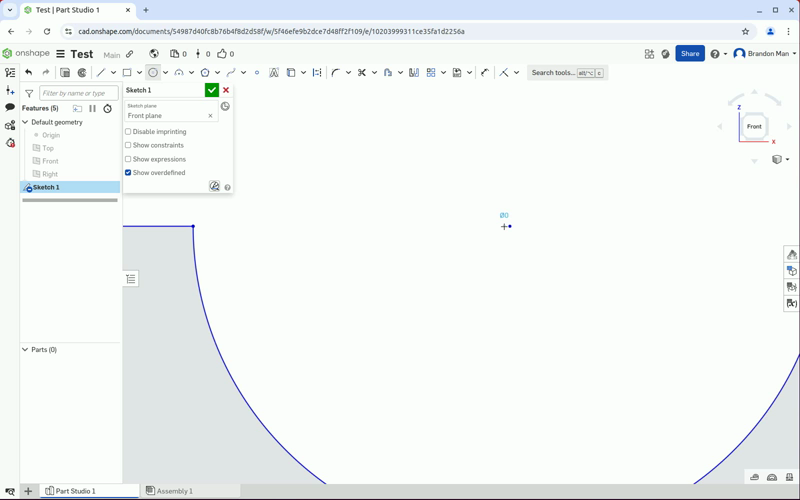
scroll(-6)
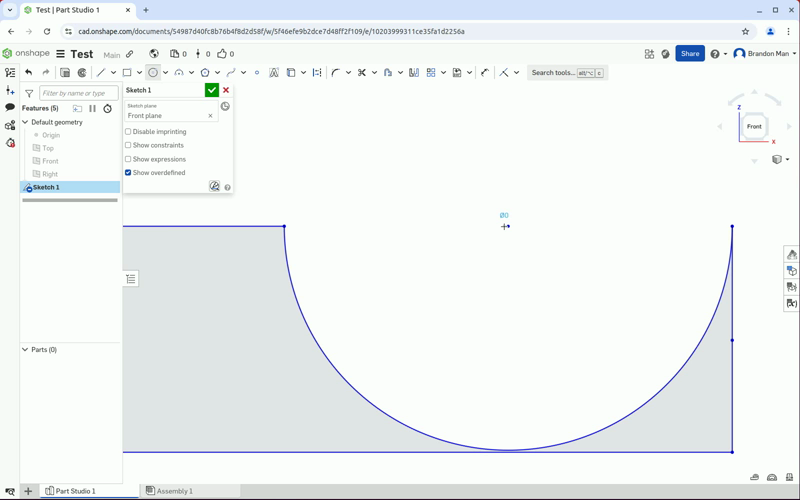
scroll(-6)
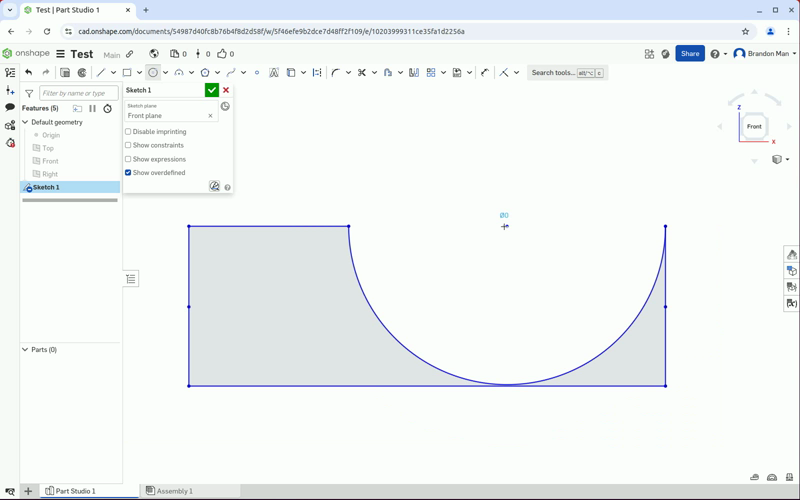
scroll(-6)
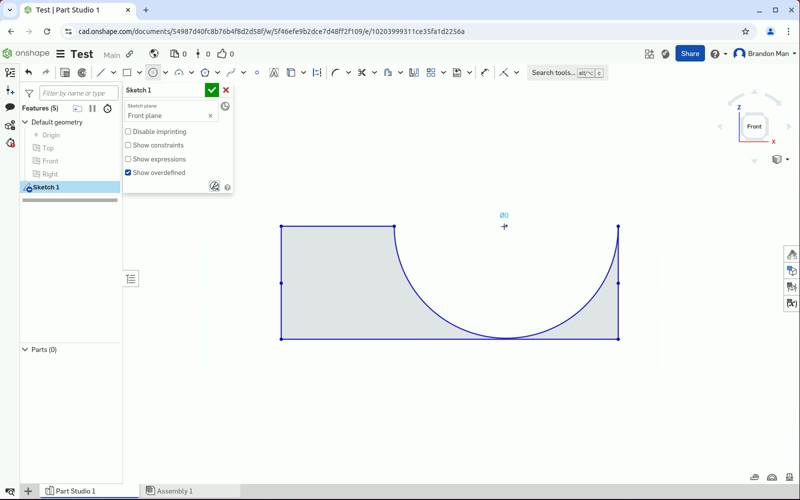
scroll(-6)
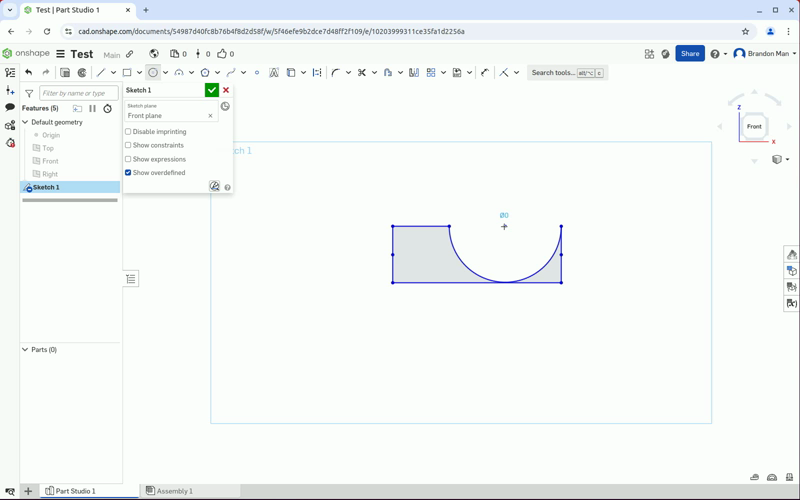
key_up(shift)
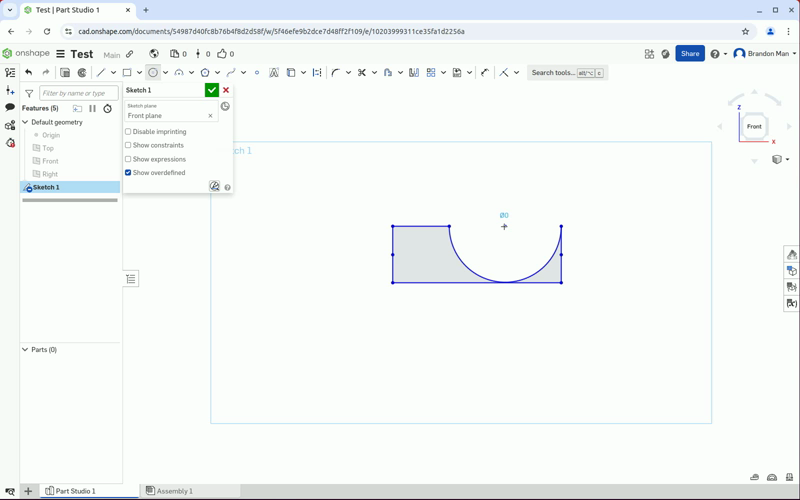
mouse_move(532, 226)
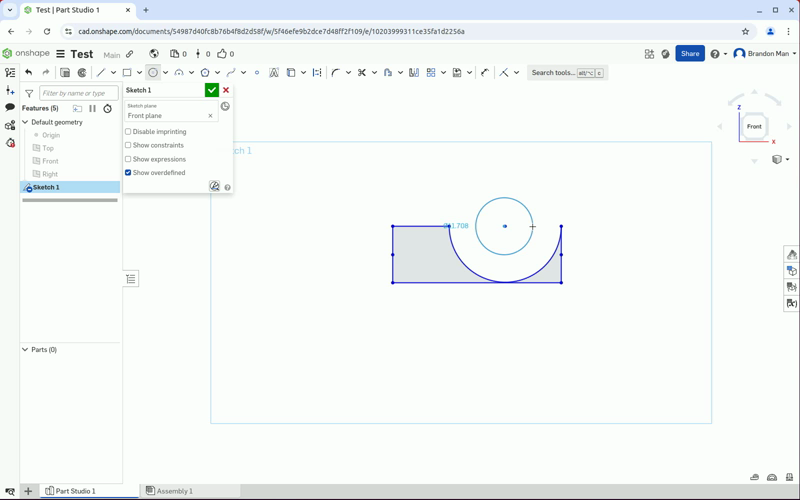
click(532, 226)
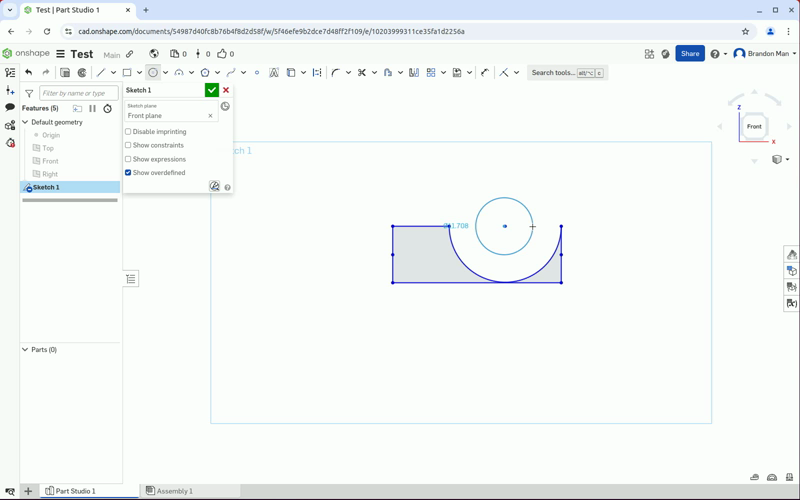
key(esc)
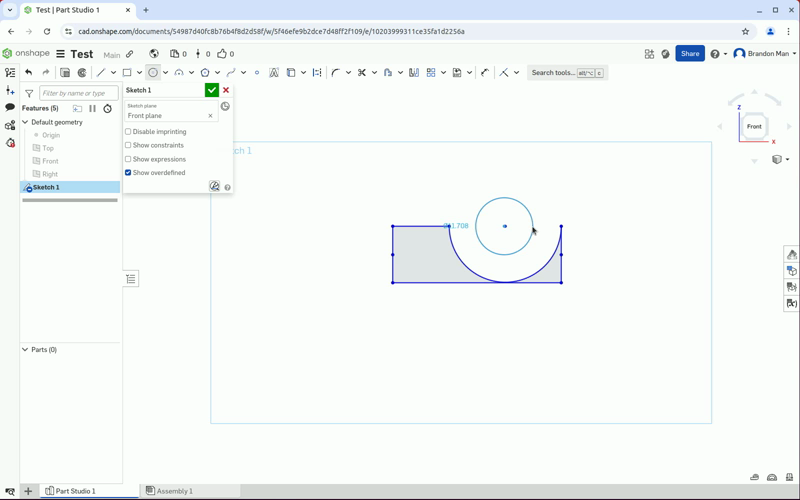
mouse_move(421, 268)
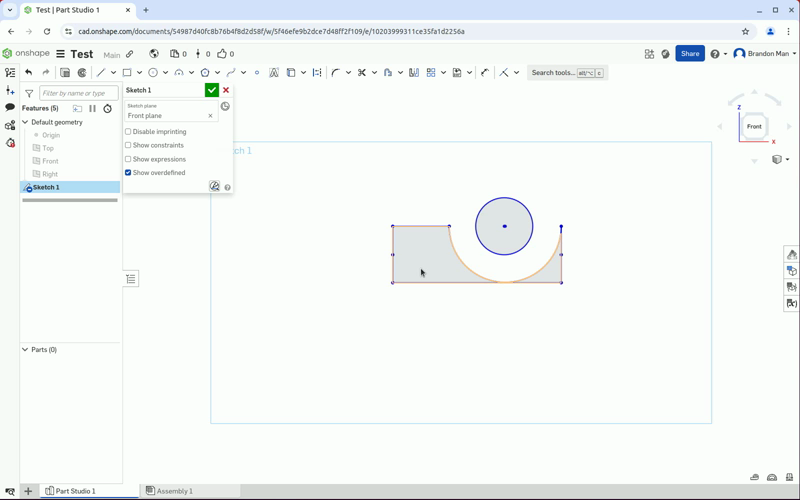
click(421, 268)
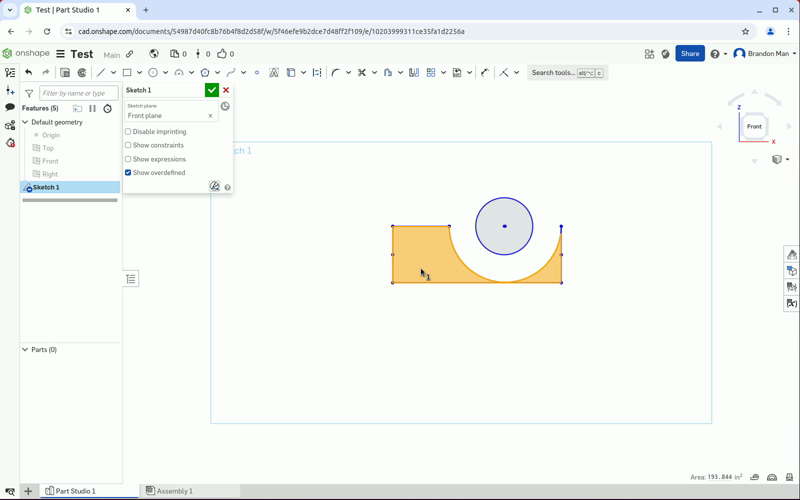
mouse_move(73, 352)
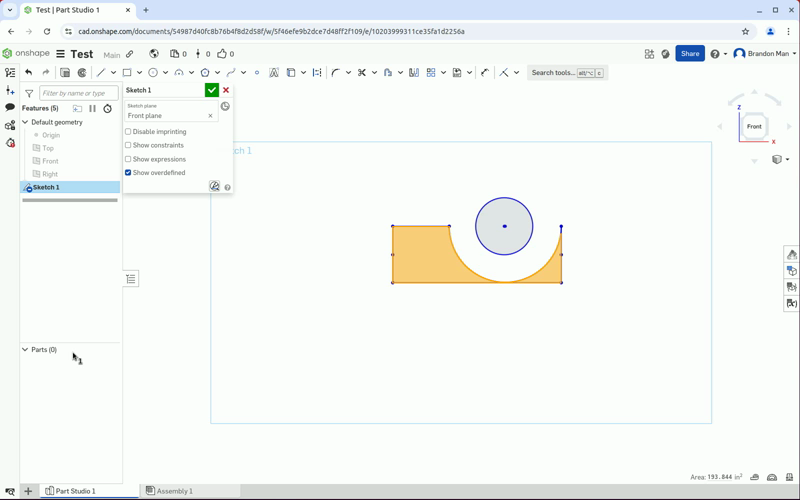
key(shift+y)
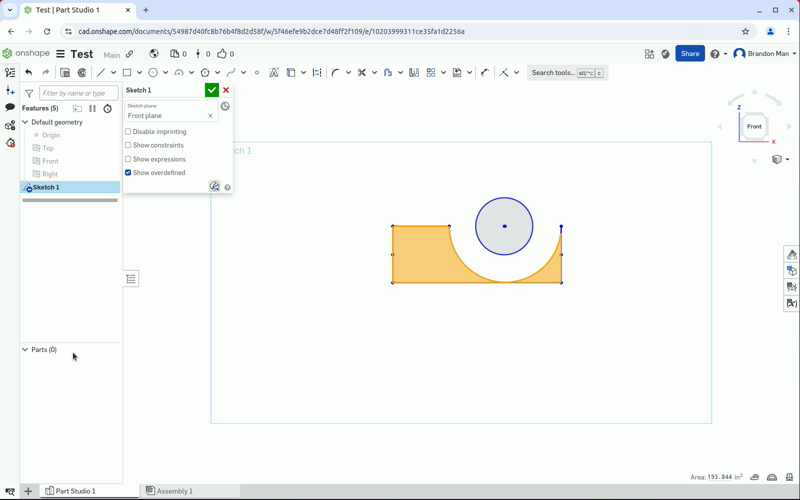
key(shift+e)
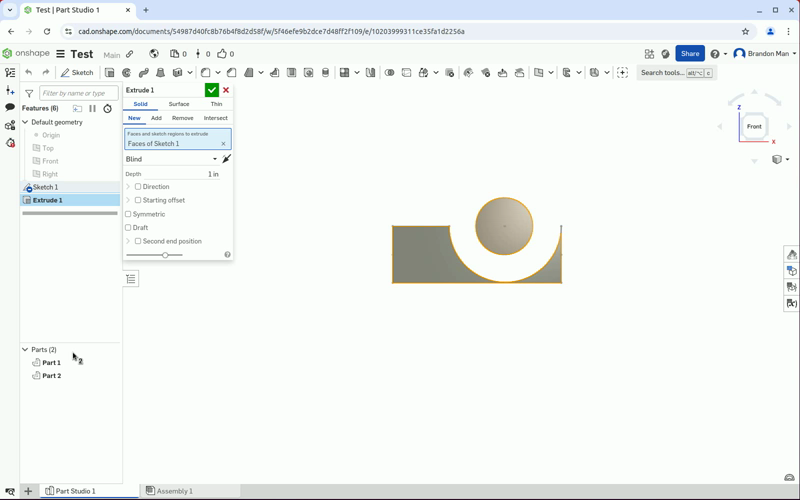
mouse_move(143, 106)
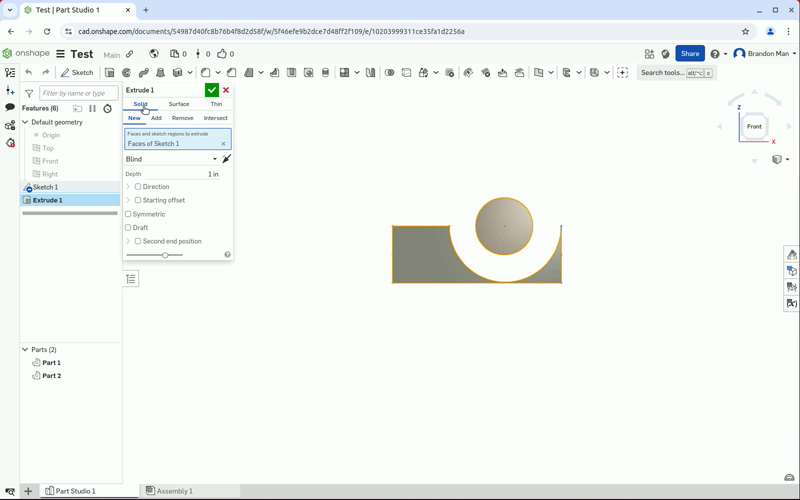
click(143, 106)
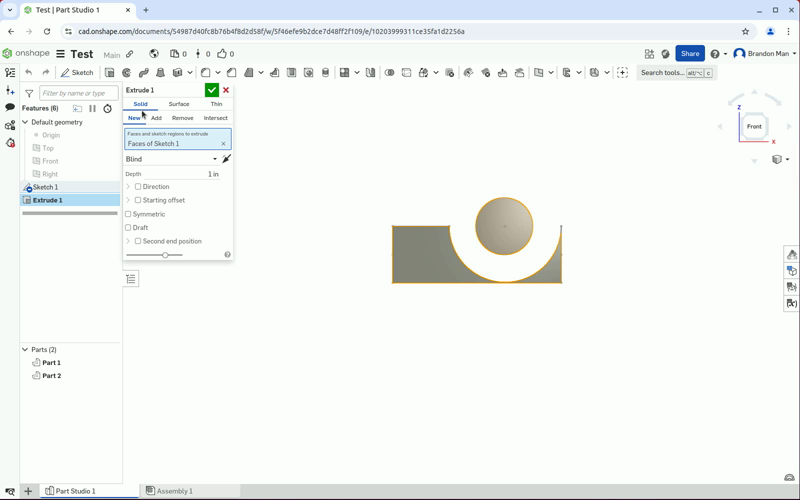
mouse_move(137, 120)
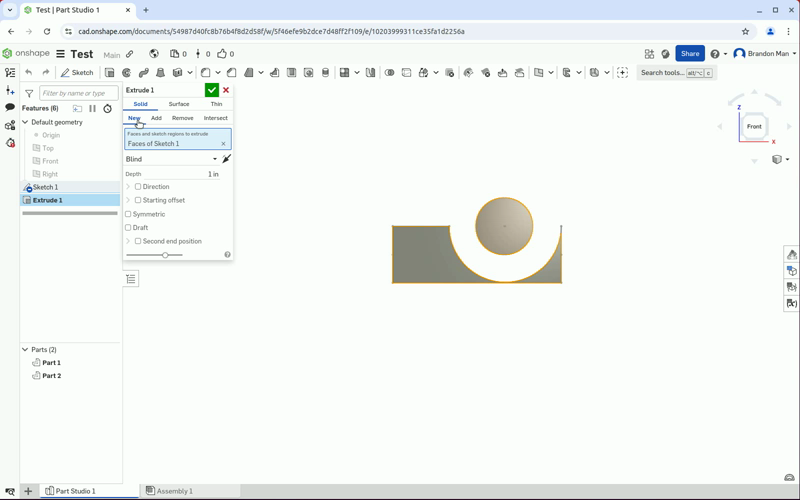
click(137, 120)
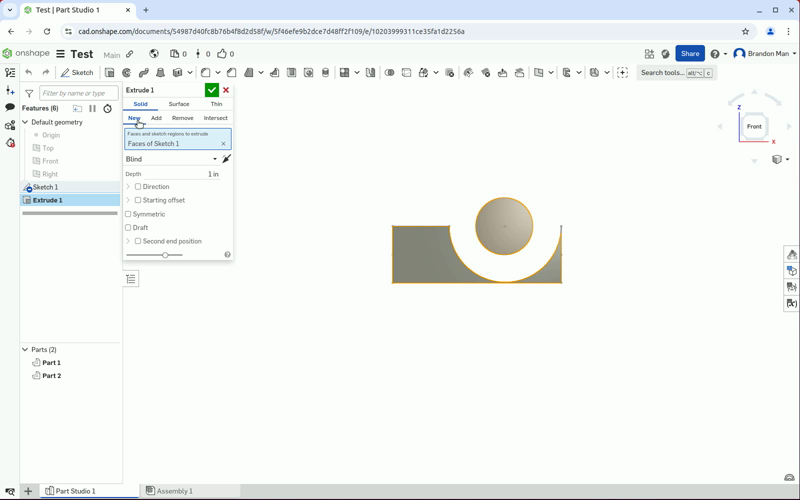
key(tab, 4)
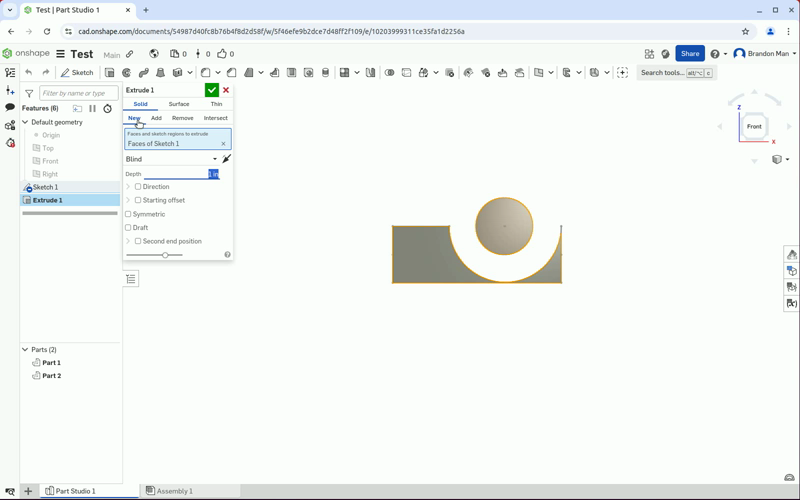
text(5.777)
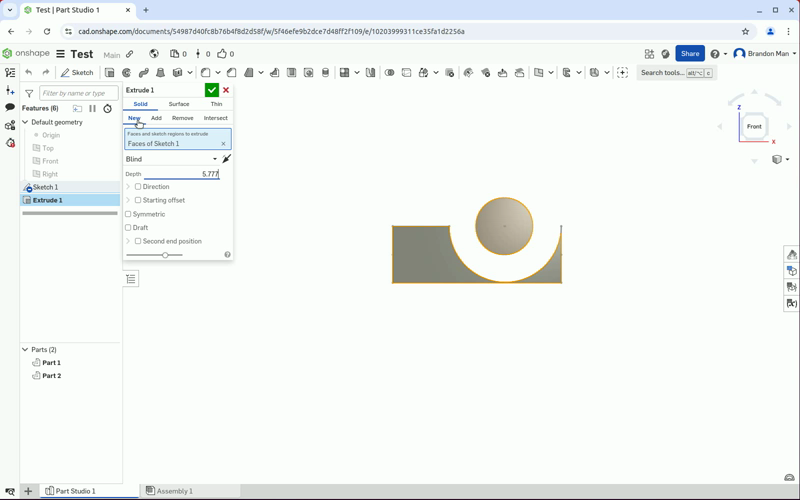
key(enter)
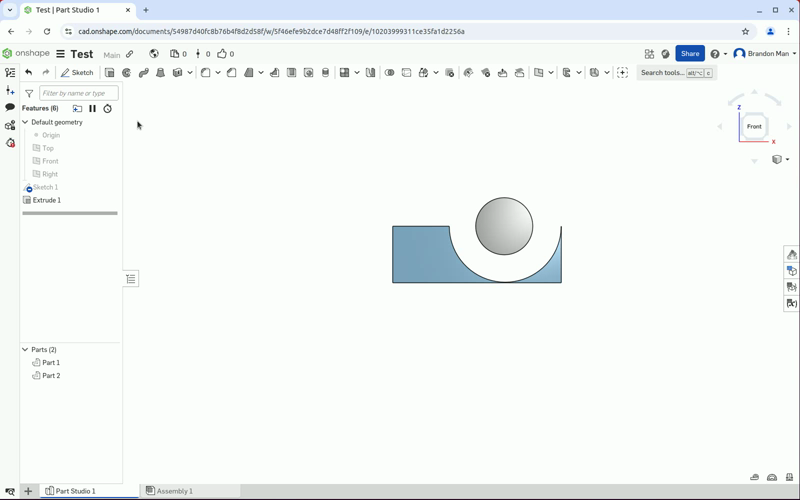
key(shift+h)
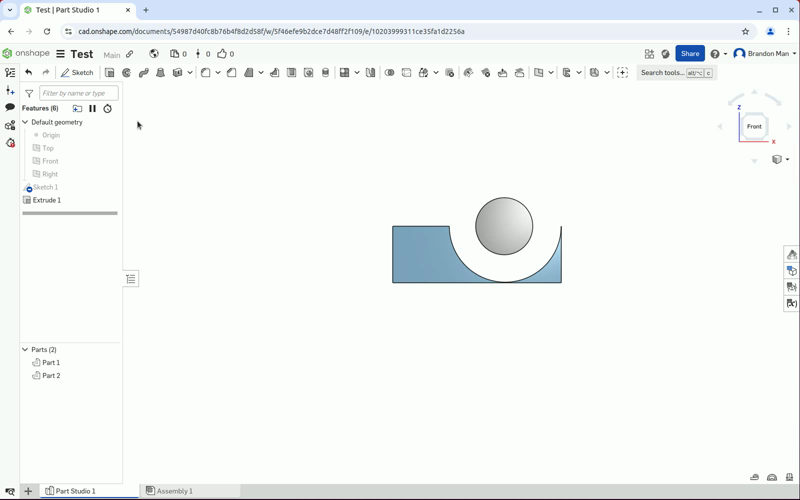
key(shift+h)
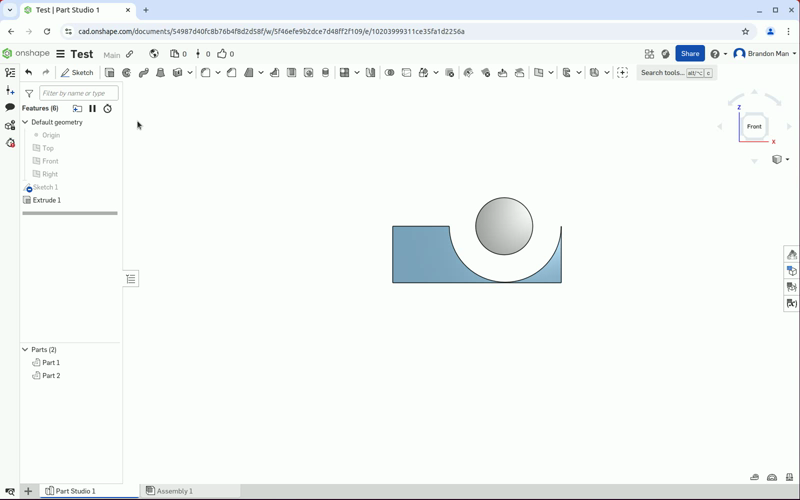
mouse_move(73, 189)
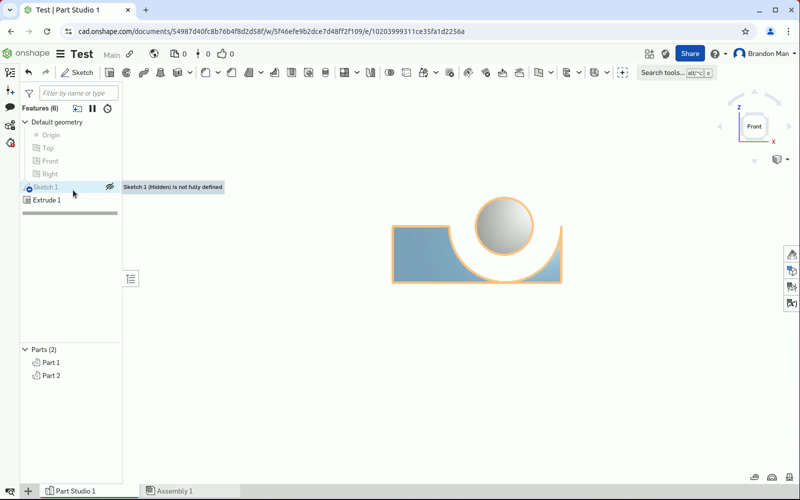
click(73, 189)
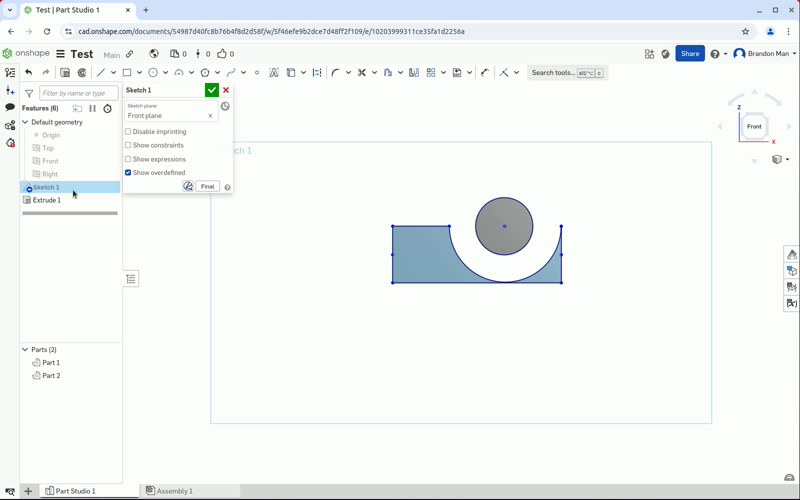
mouse_move(229, 92)
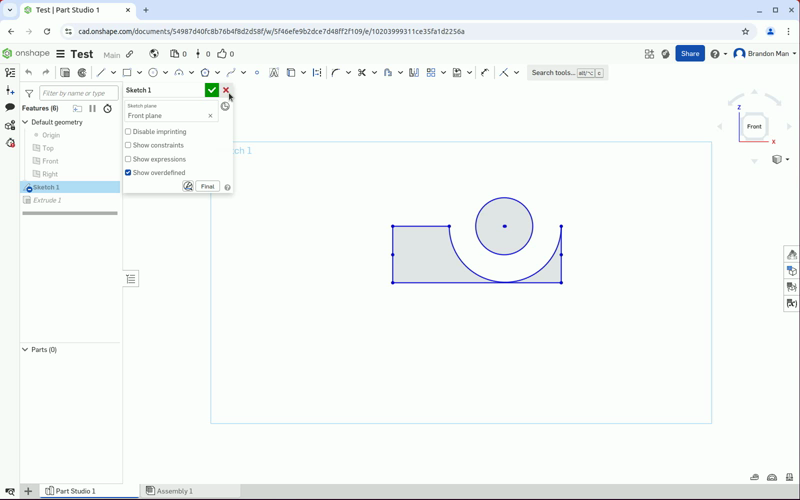
click(229, 92)
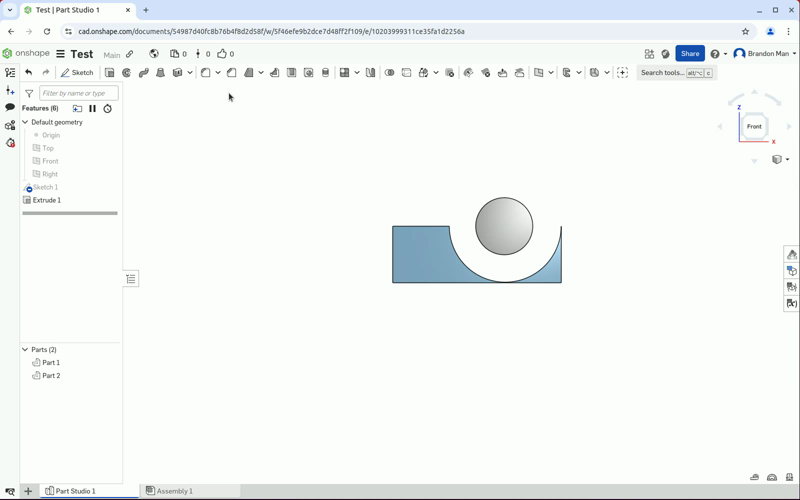
mouse_move(73, 352)
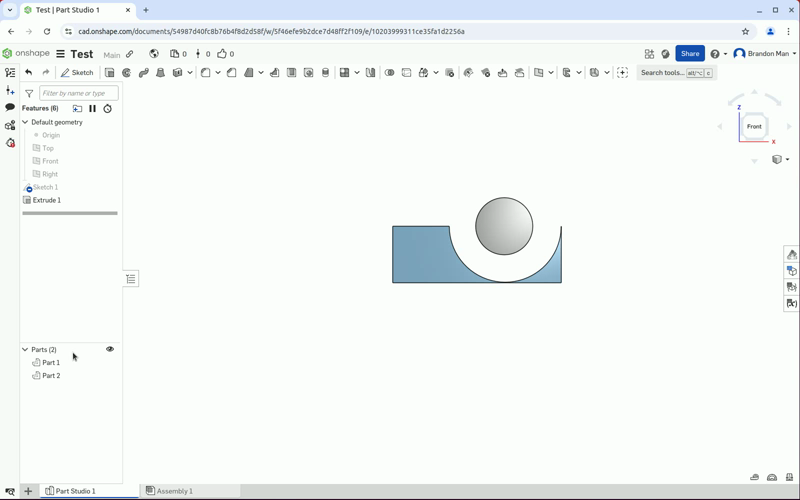
key(y)
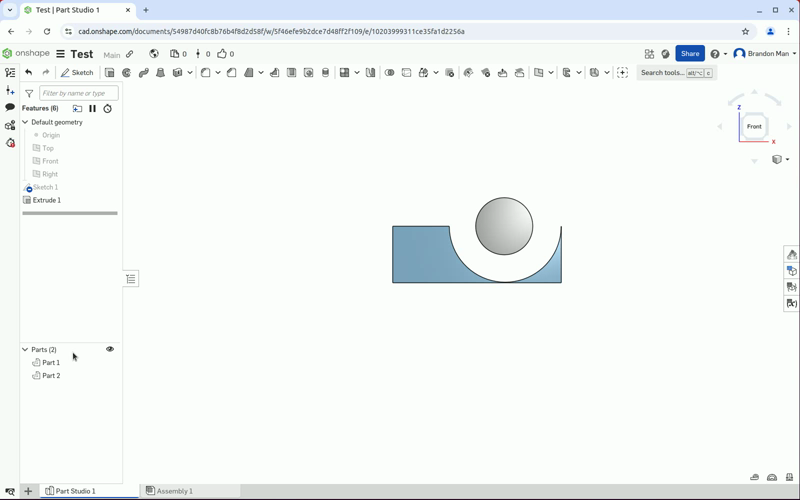
key(shift+p)
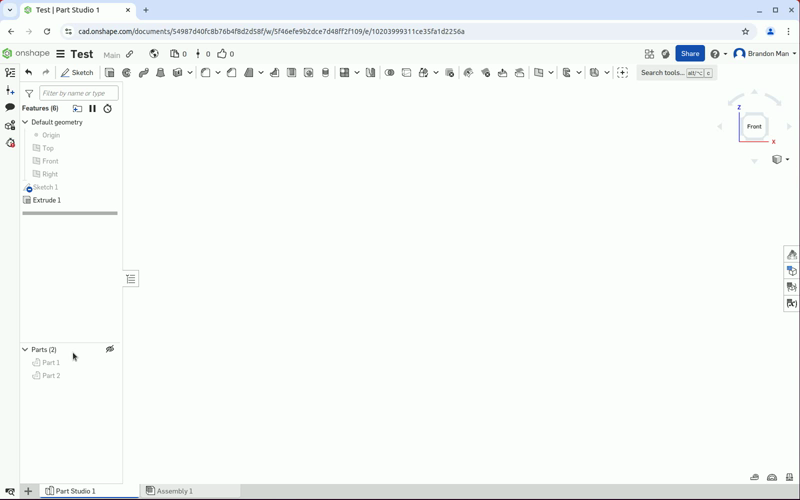
key(space)
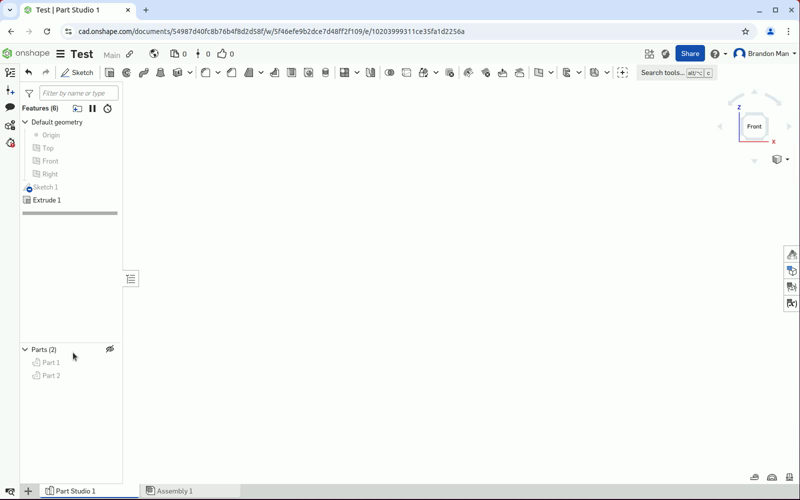
key_down(shift)
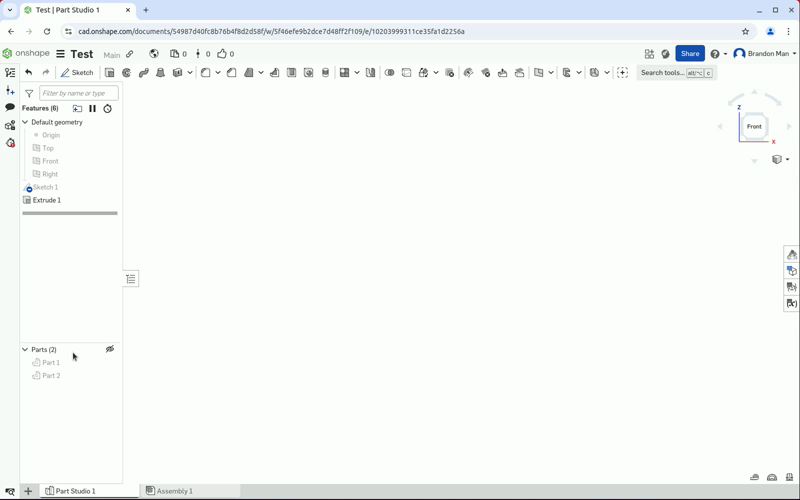
key(down)
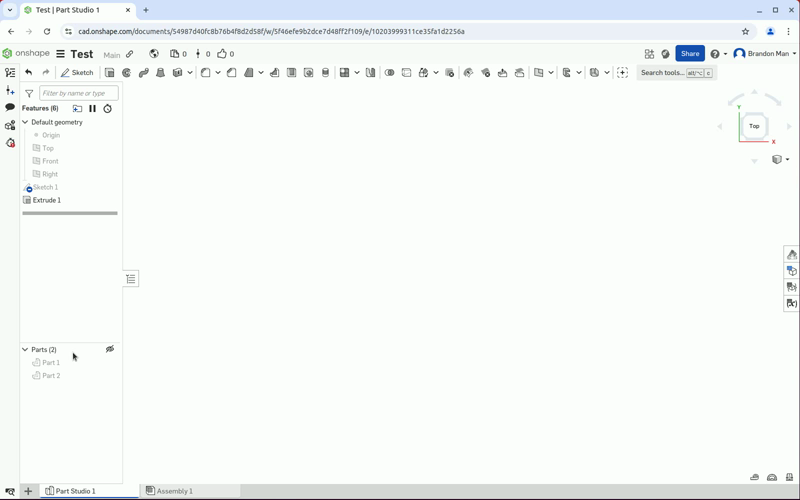
key_up(shift)
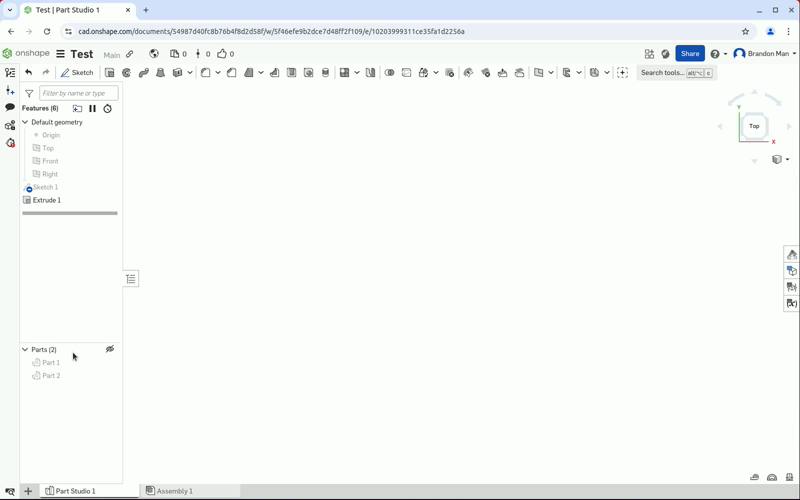
mouse_move(73, 352)
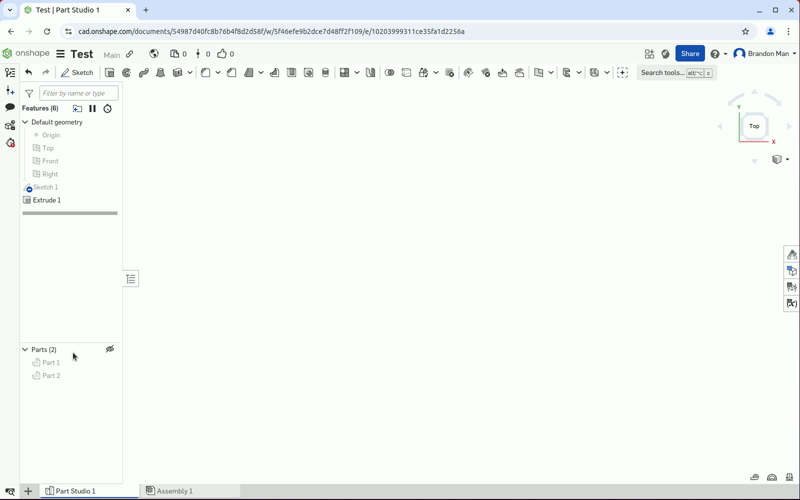
key(shift+y)
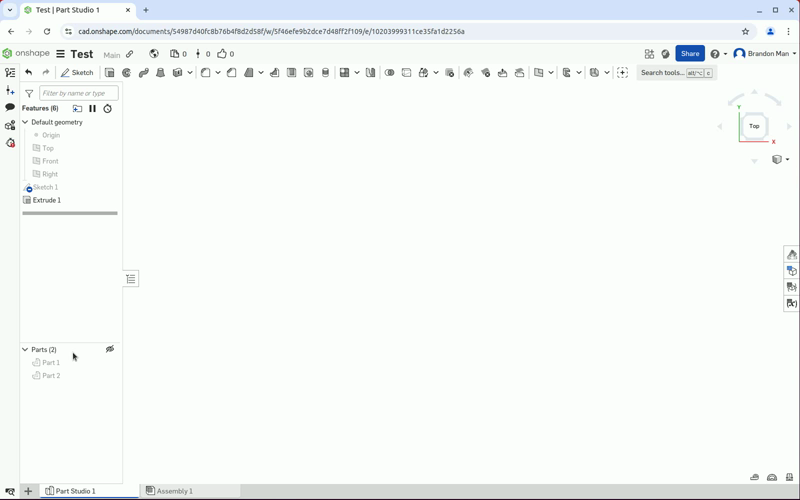
key(shift+s)
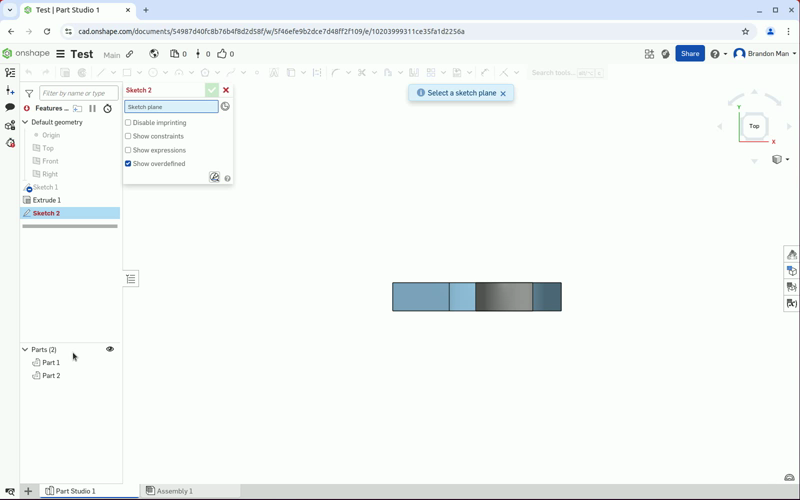
mouse_move(73, 150)
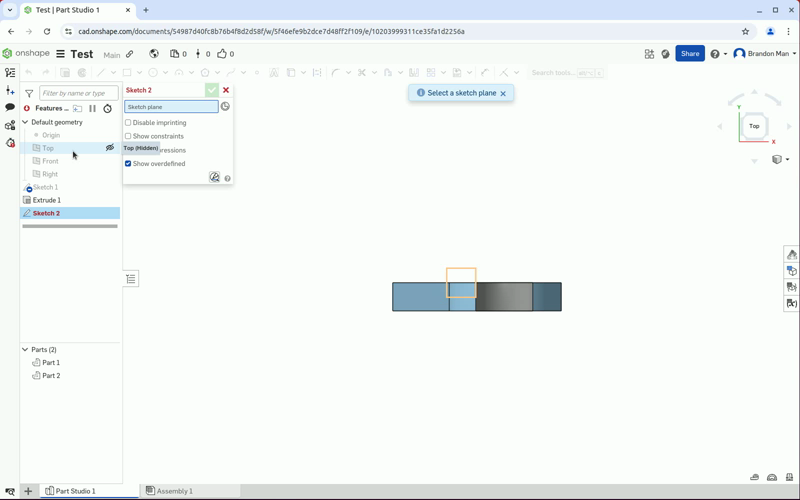
click(73, 150)
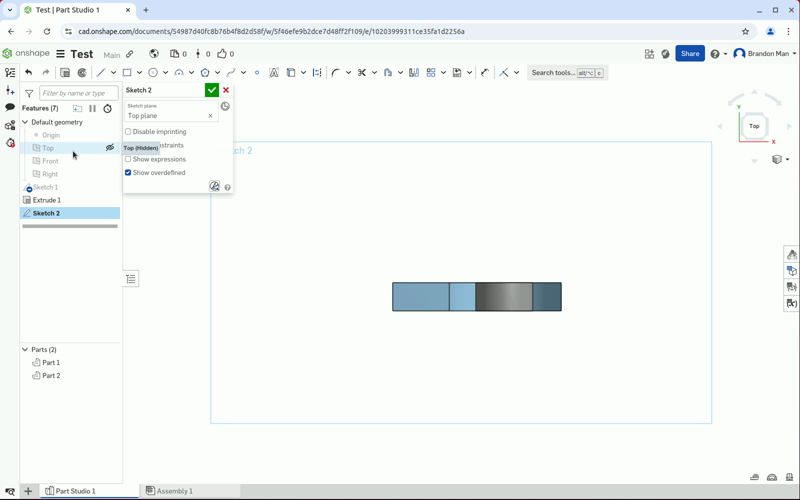
mouse_move(73, 352)
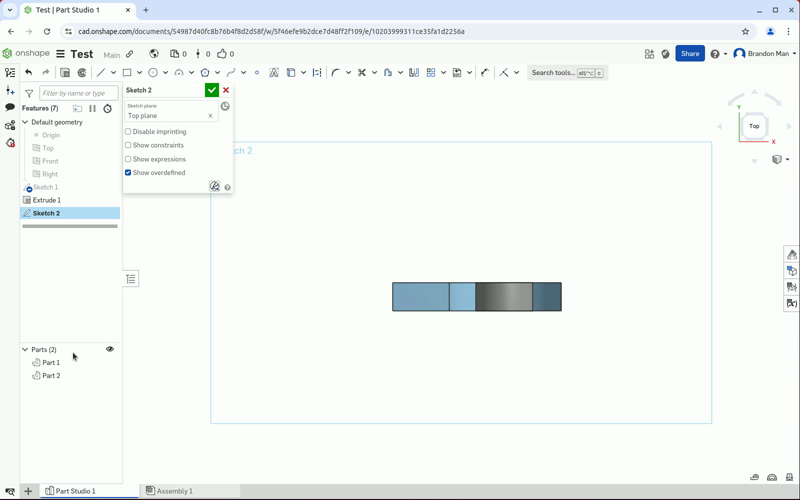
key(y)
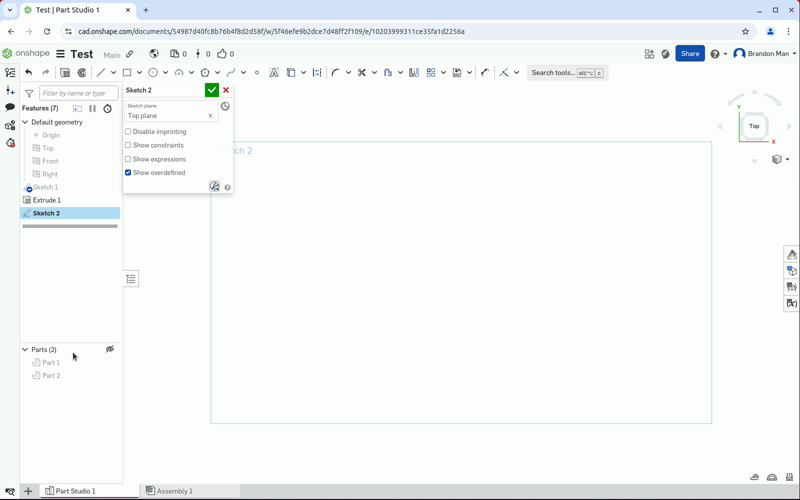
key(l)
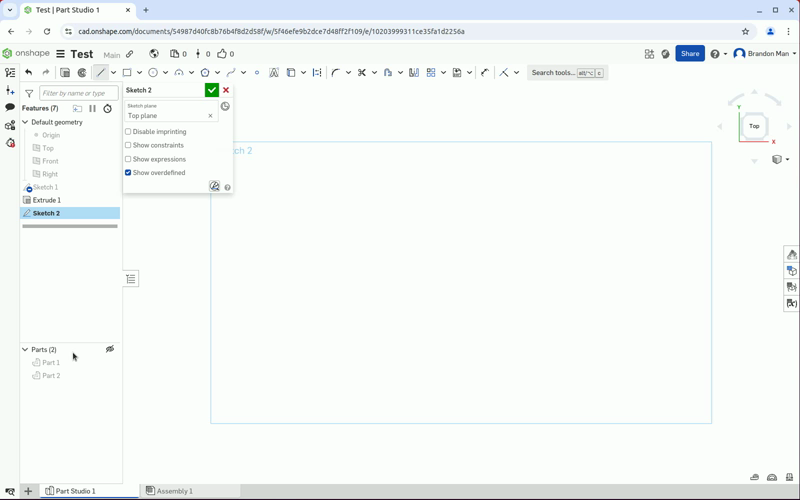
key_down(shift)
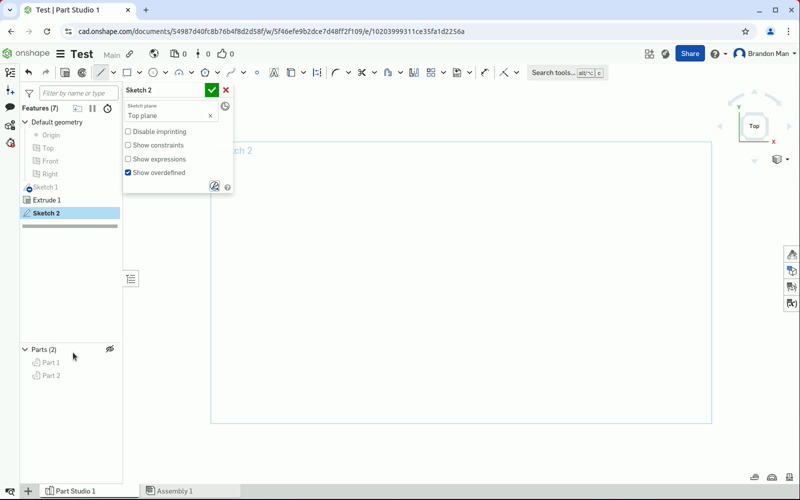
mouse_move(392, 395)
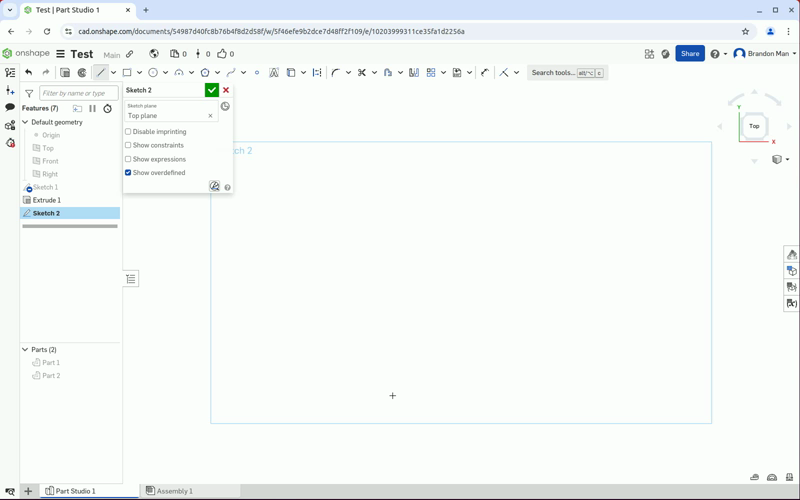
click(392, 395)
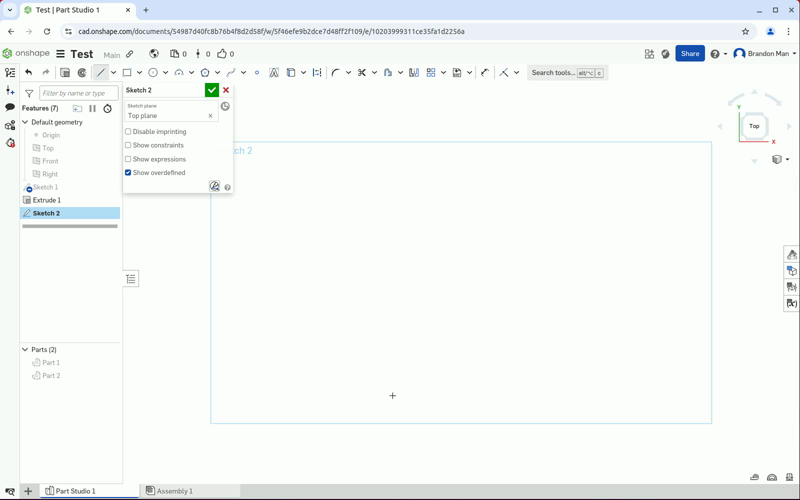
key_up(shift)
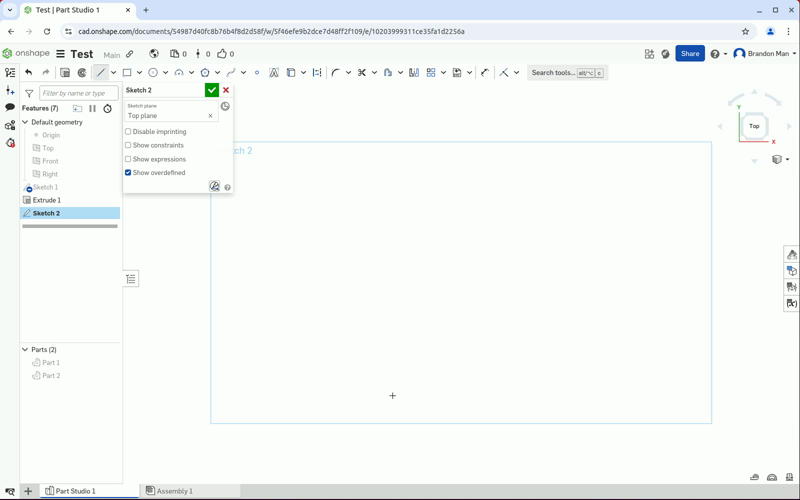
key_down(shift)
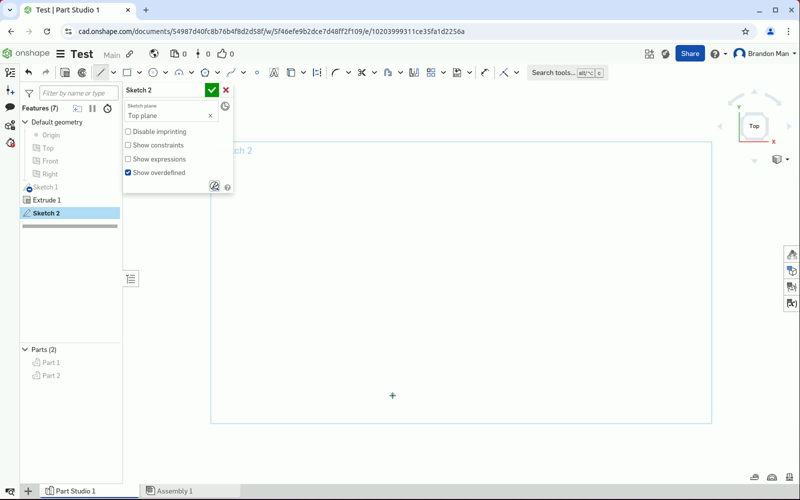
mouse_move(561, 395)
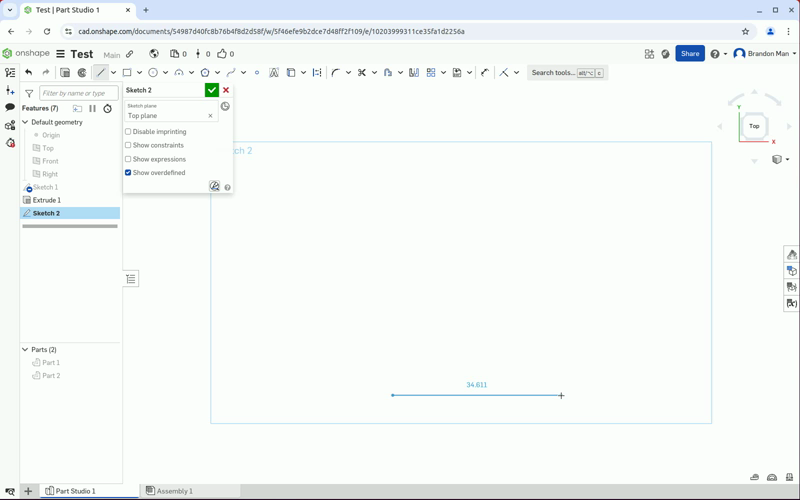
click(561, 395)
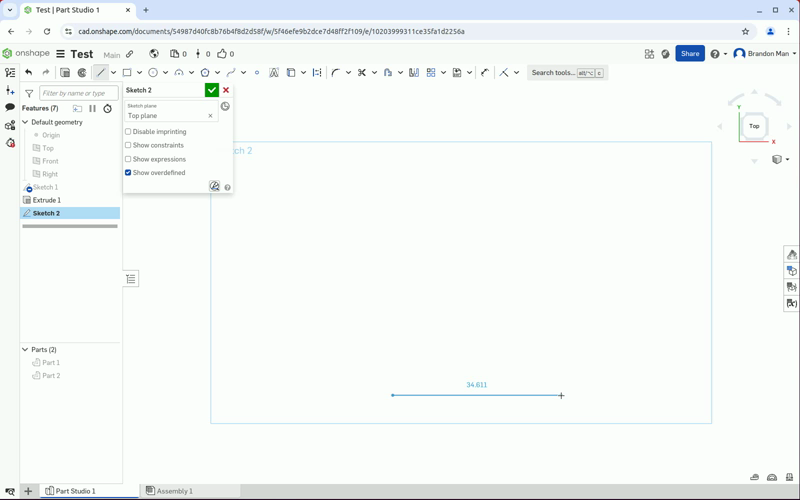
key_up(shift)
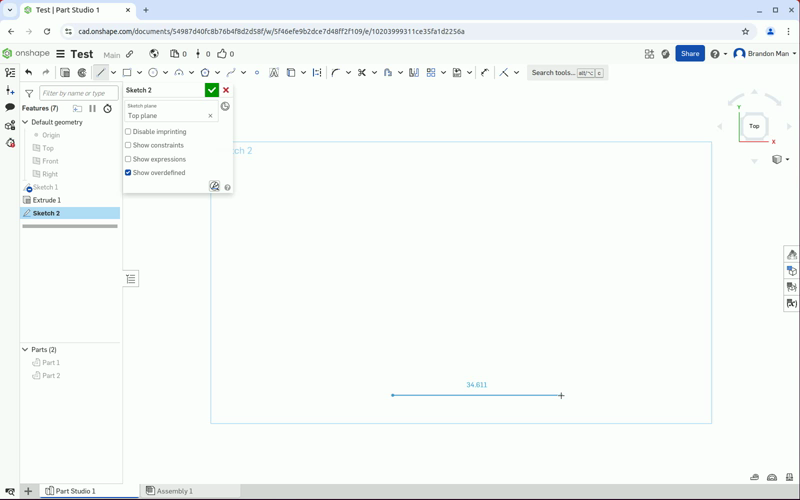
key_down(shift)
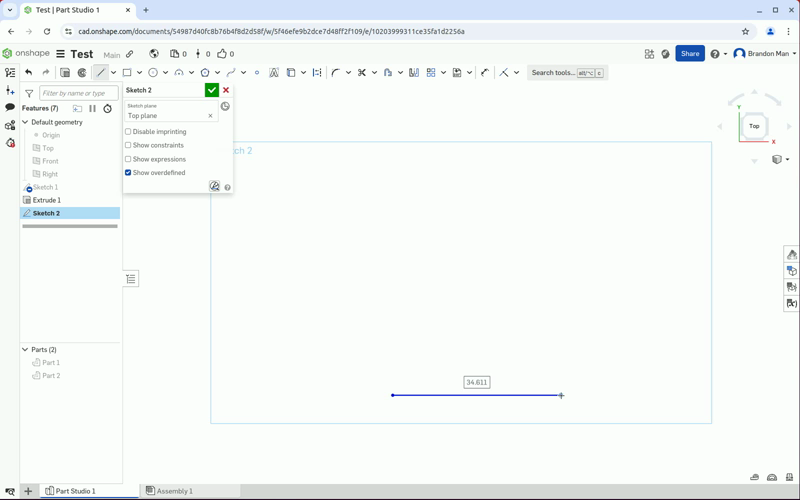
mouse_move(561, 283)
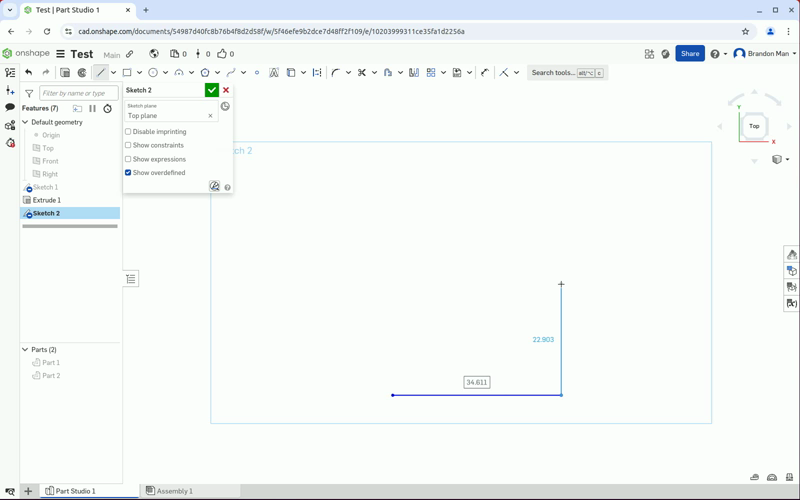
click(561, 283)
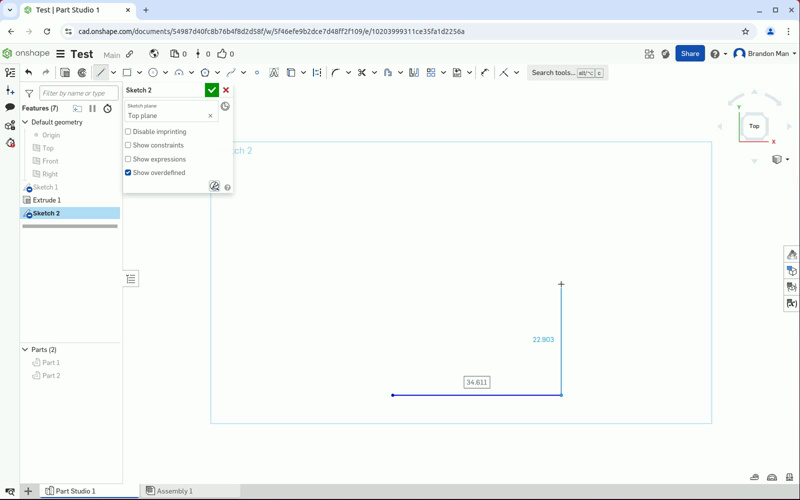
key_up(shift)
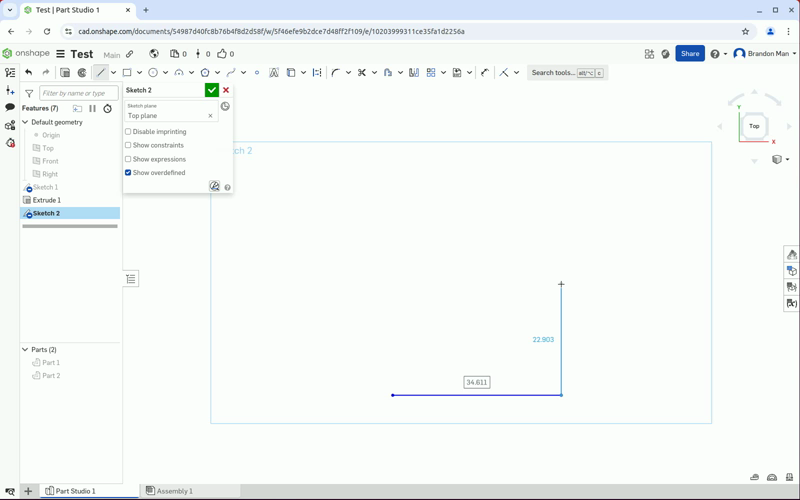
key_down(shift)
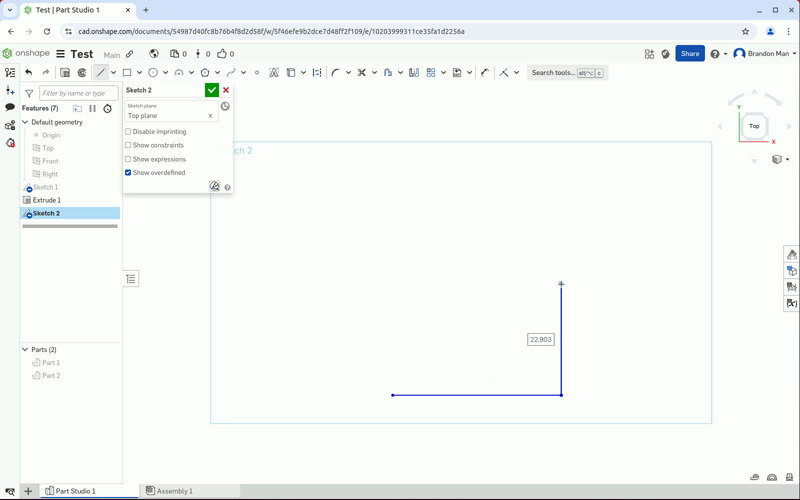
mouse_move(392, 283)
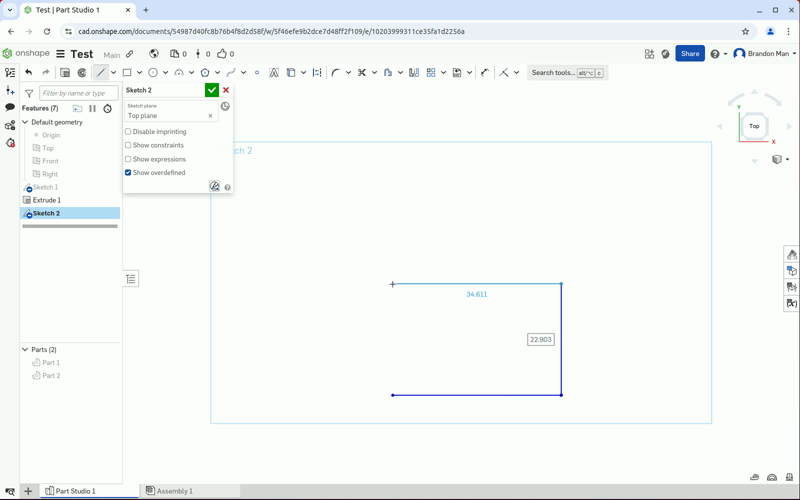
click(392, 283)
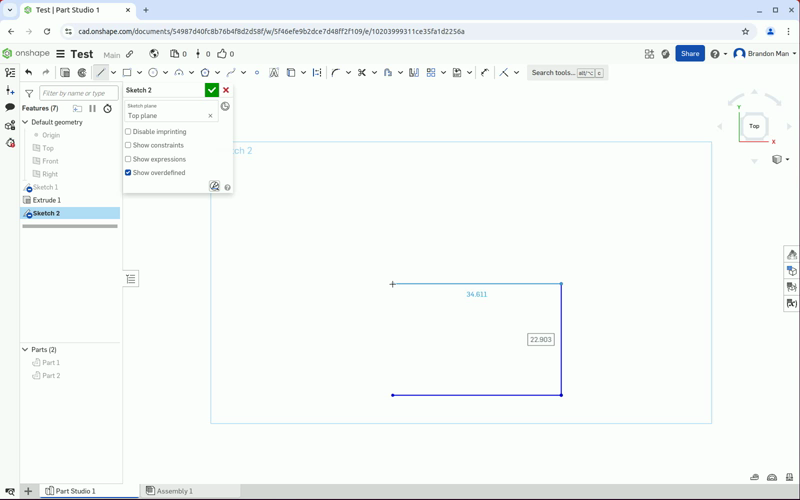
key_up(shift)
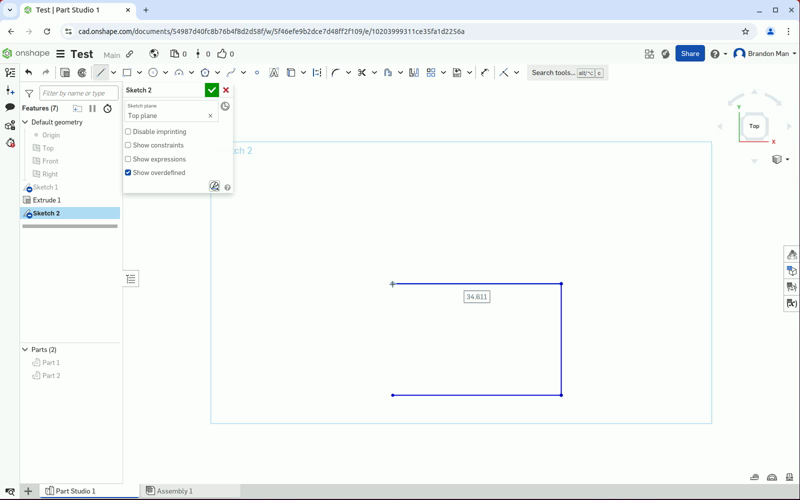
key_down(shift)
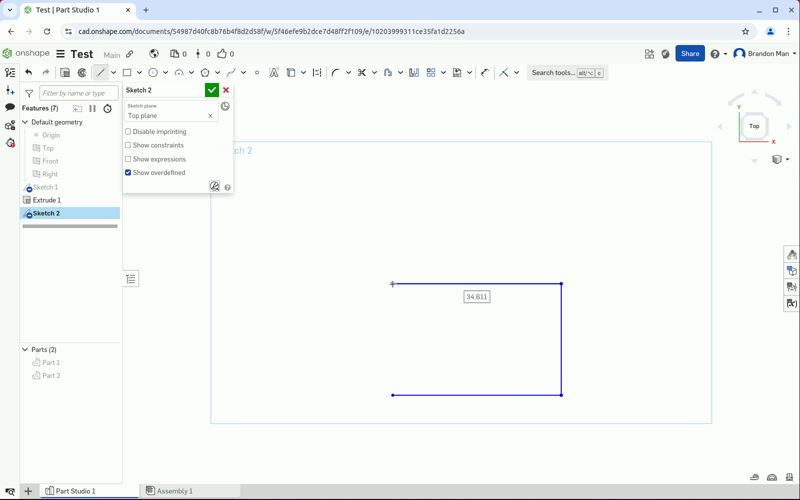
mouse_move(392, 395)
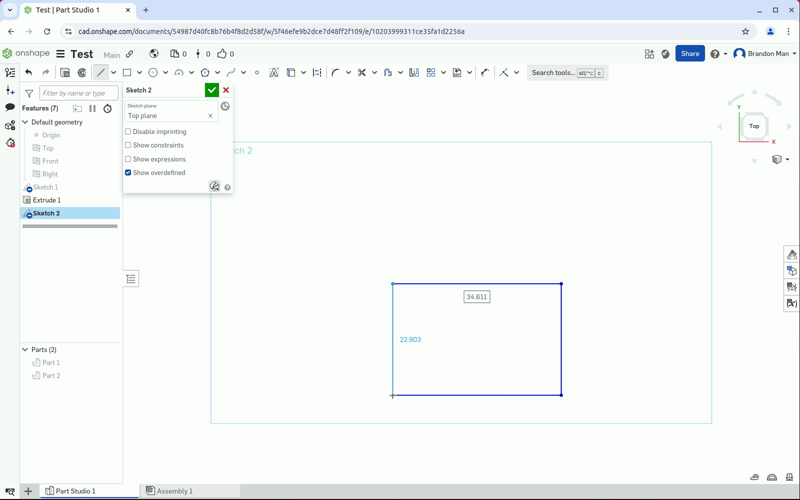
key_up(shift)
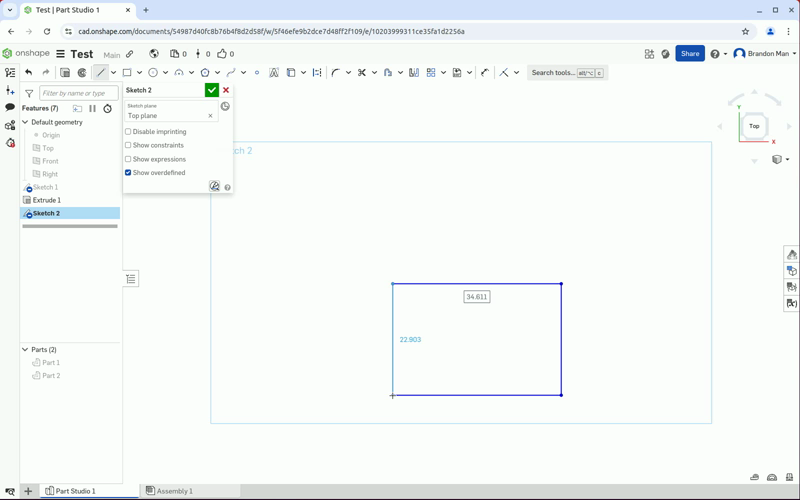
click(392, 395)
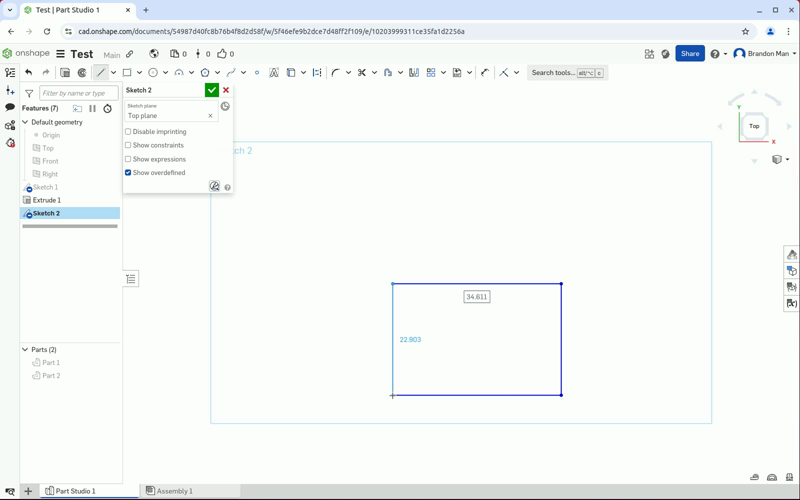
key(esc)
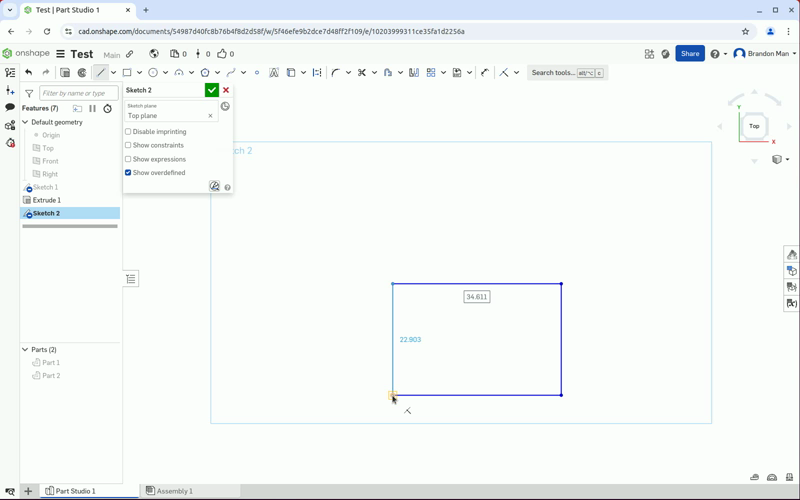
mouse_move(474, 373)
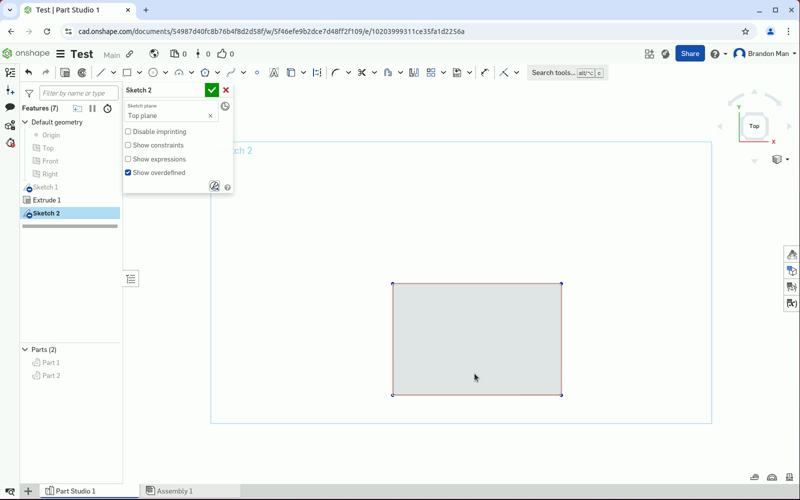
click(474, 373)
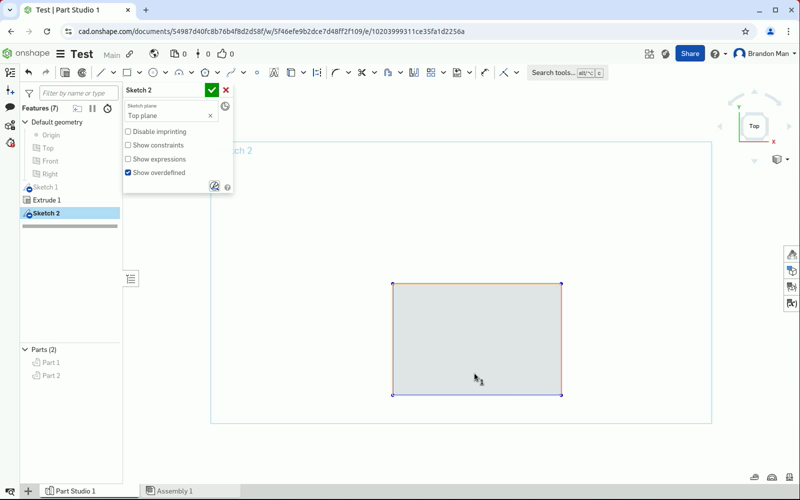
mouse_move(73, 352)
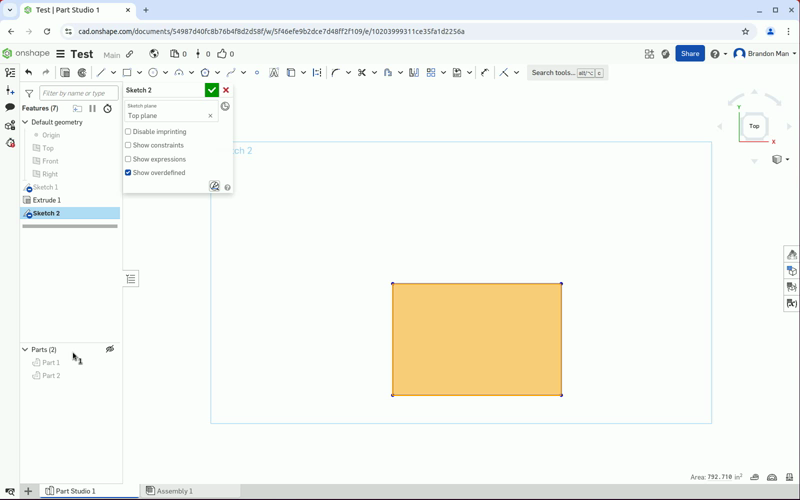
key(shift+y)
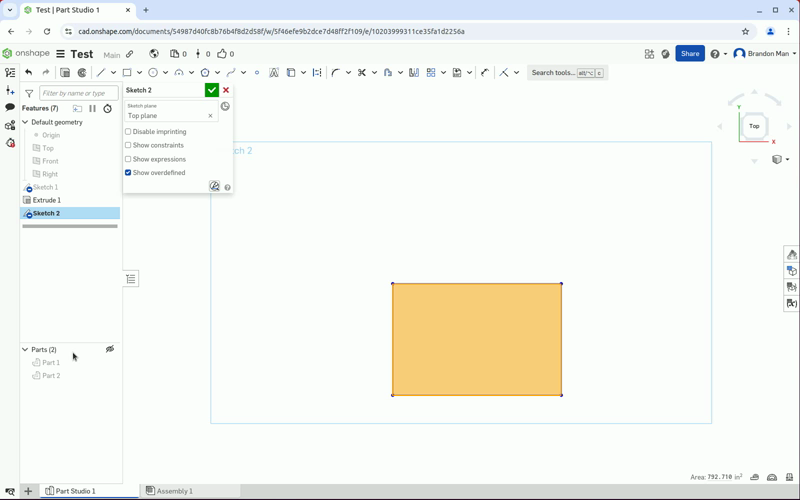
key(shift+e)
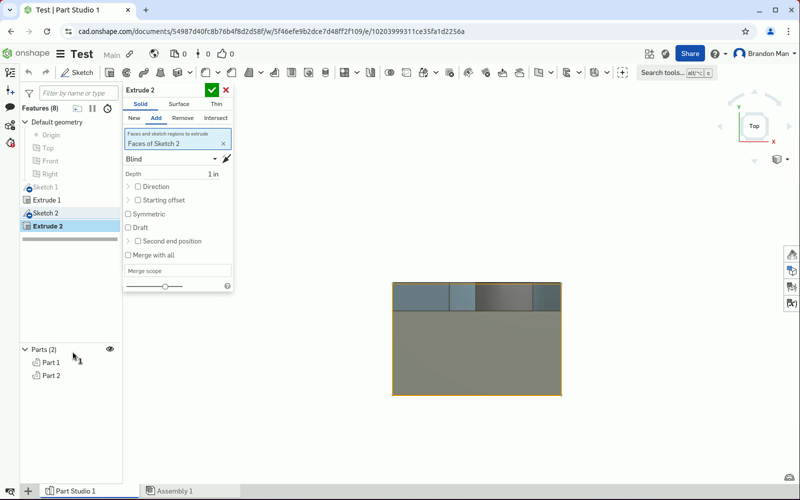
mouse_move(143, 106)
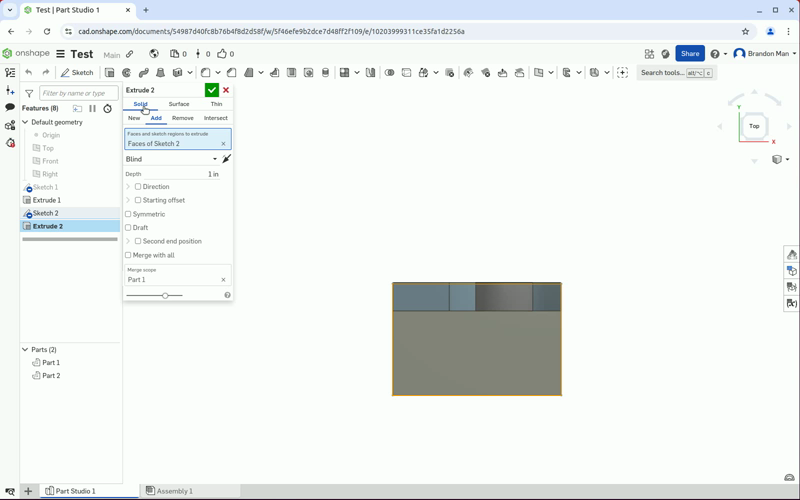
click(143, 106)
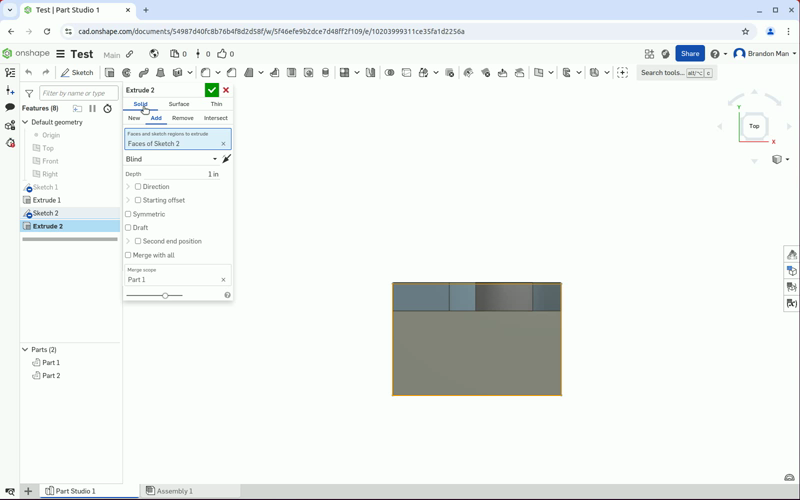
mouse_move(137, 120)
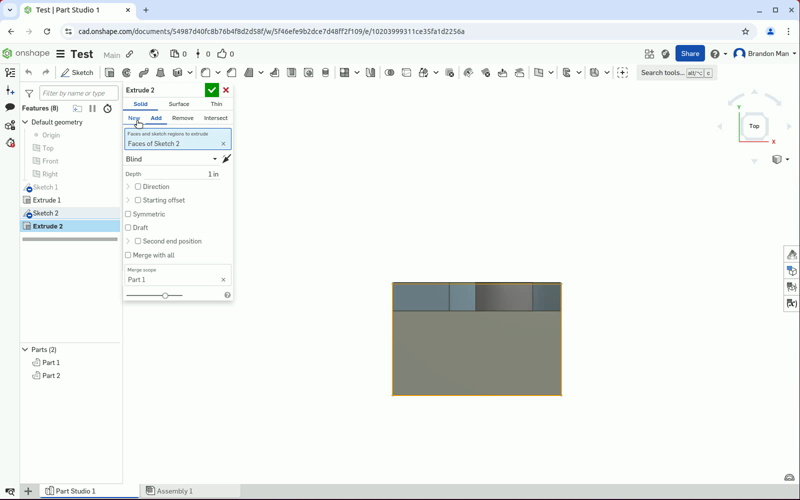
click(137, 120)
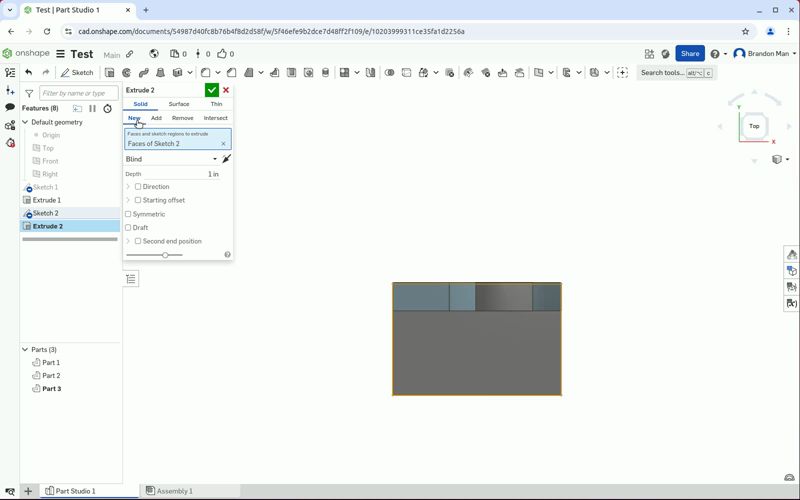
key(tab, 4)
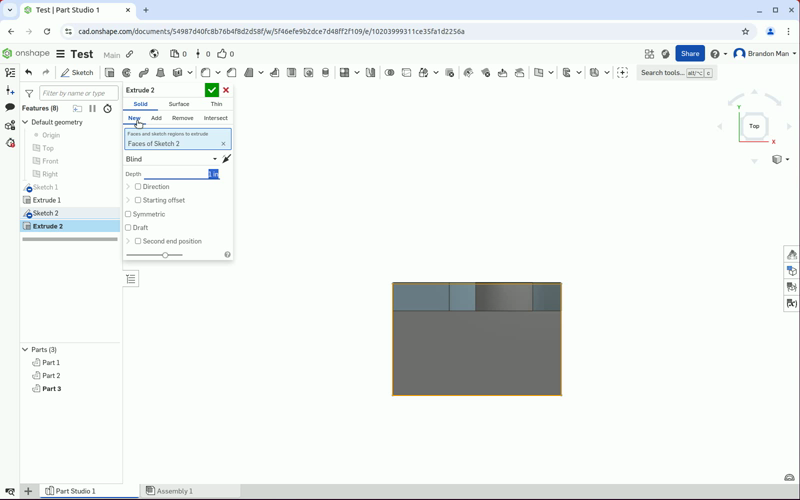
text(5.777)
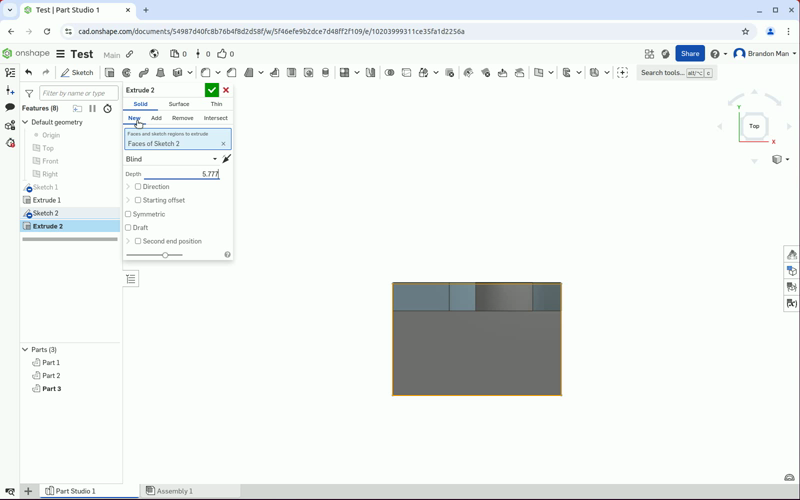
key(enter)
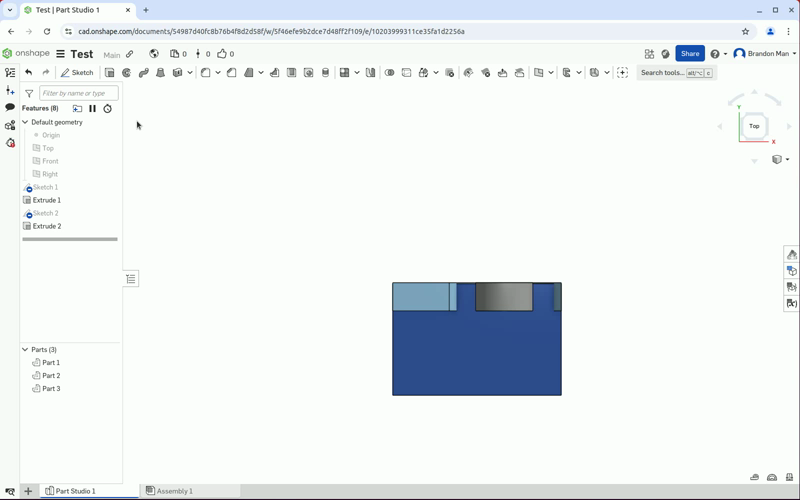
key(shift+h)
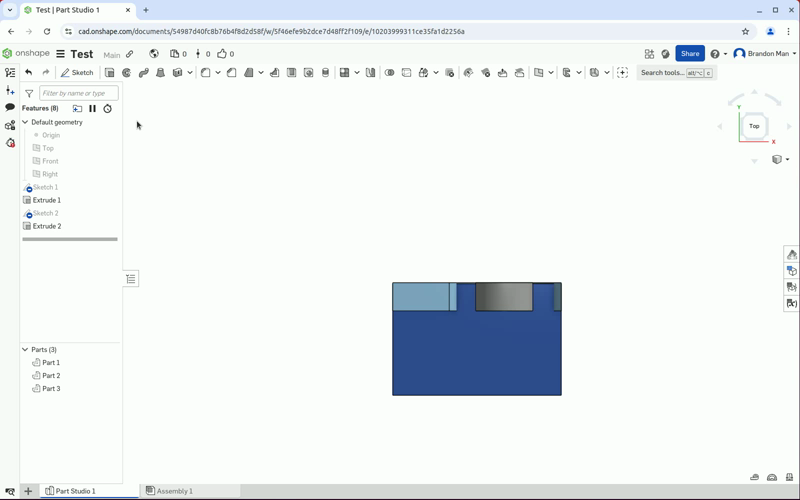
key(shift+h)
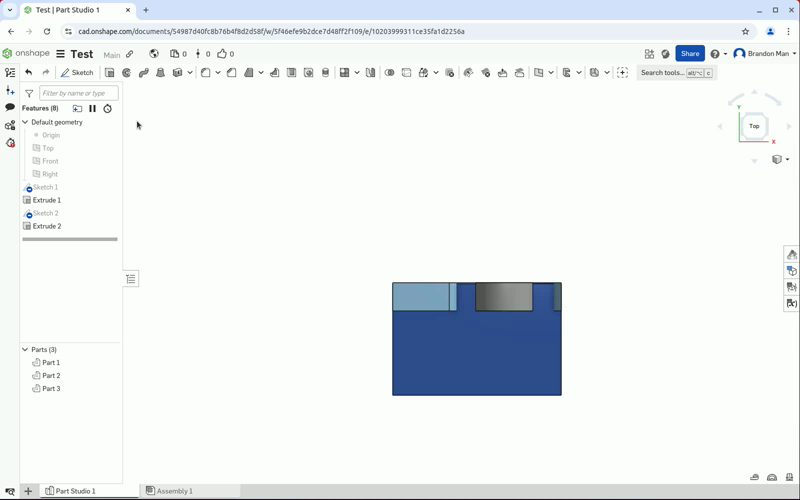
mouse_move(73, 189)
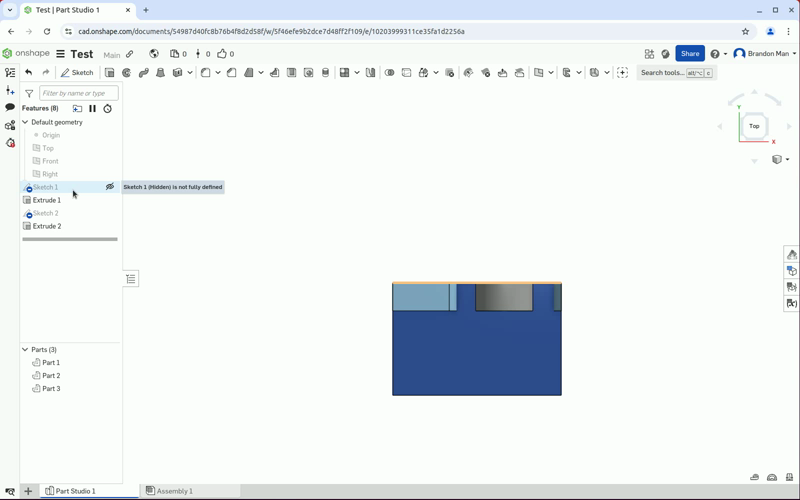
click(73, 189)
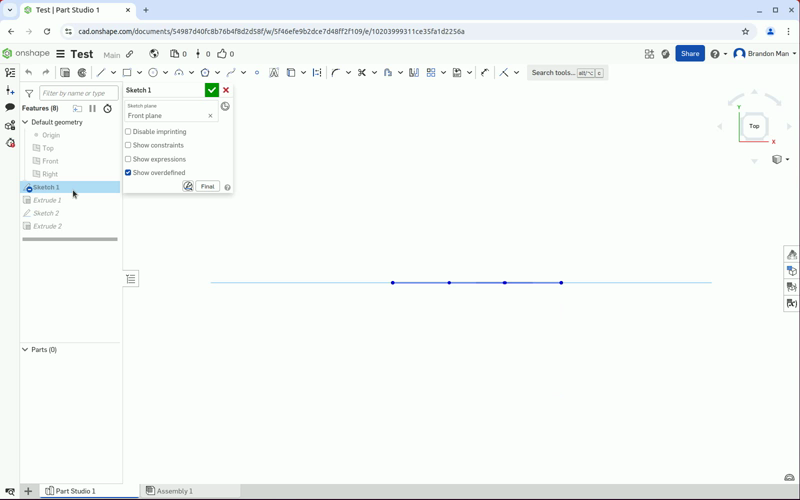
mouse_move(229, 92)
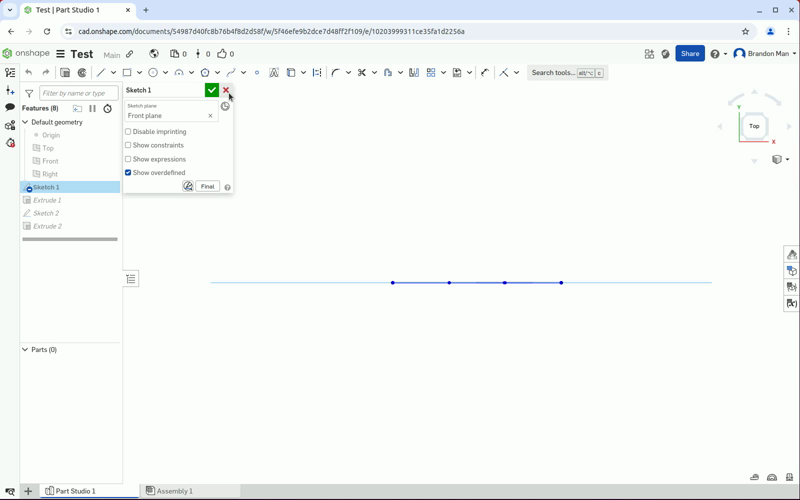
click(229, 92)
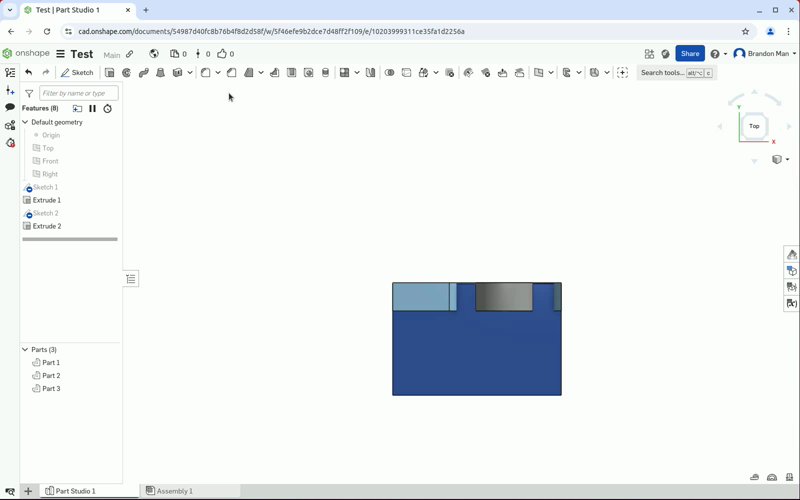
mouse_move(541, 75)
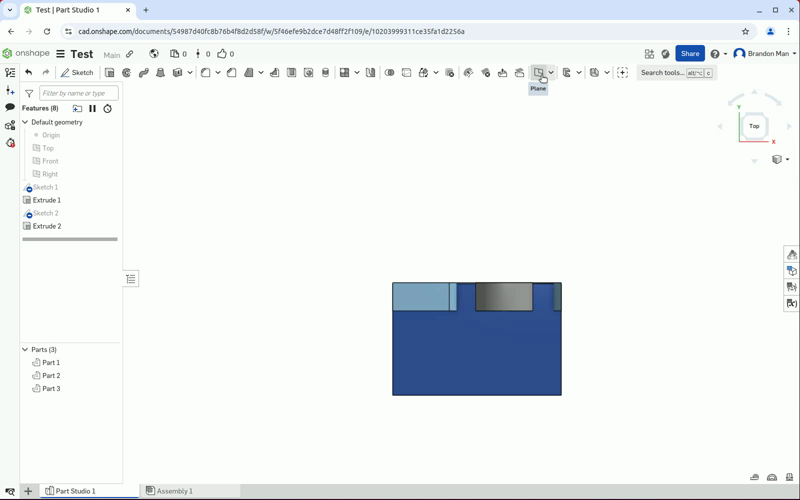
click(541, 75)
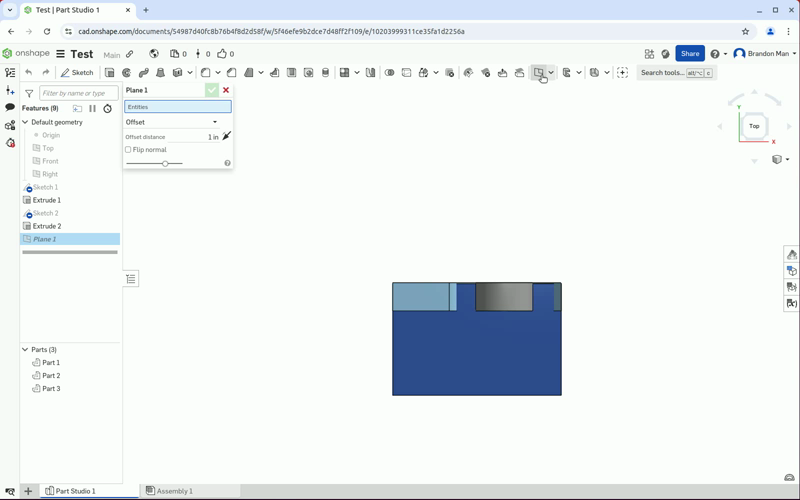
mouse_move(73, 150)
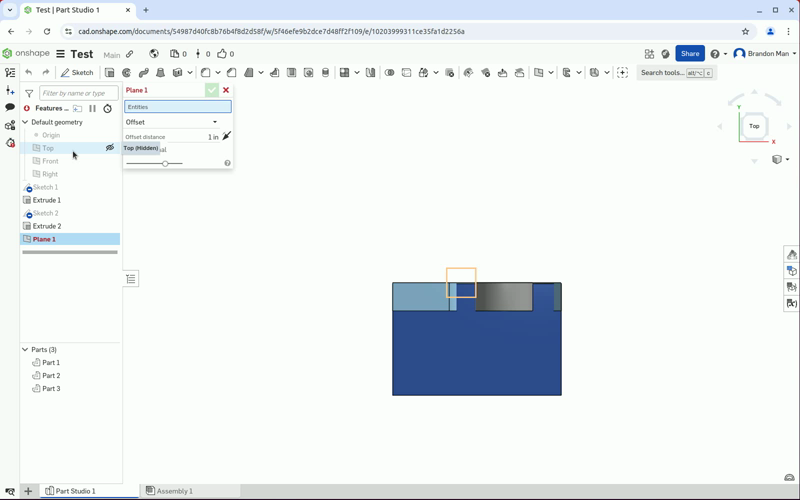
click(73, 150)
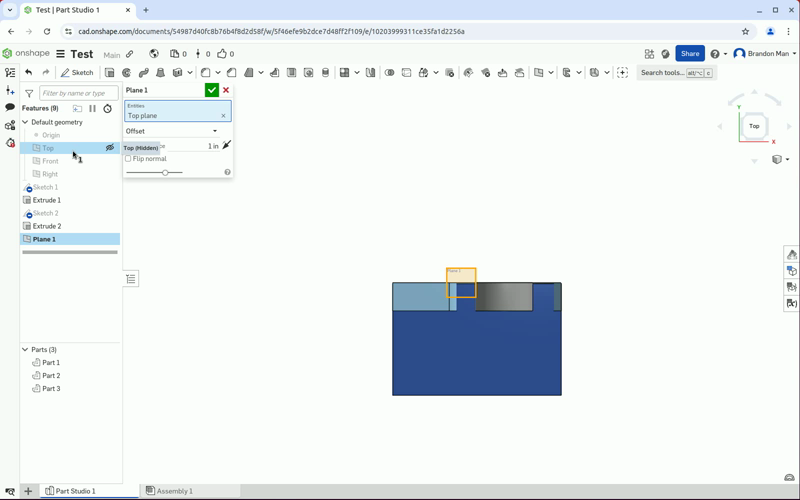
key(tab, 2)
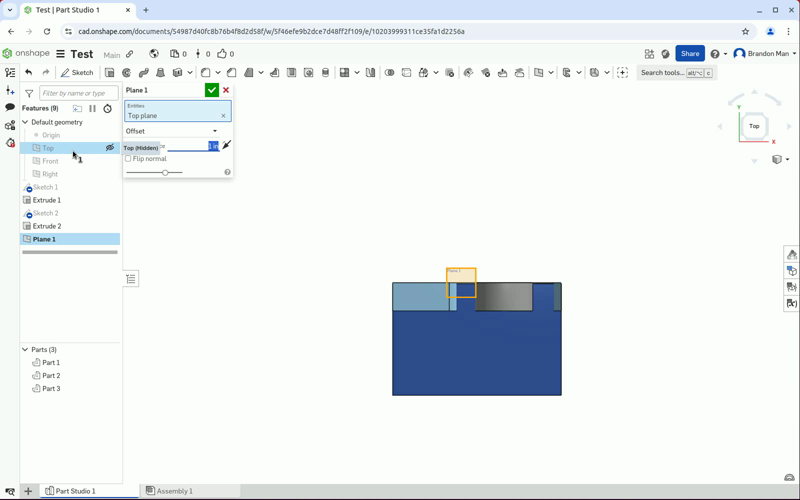
text(5.792)
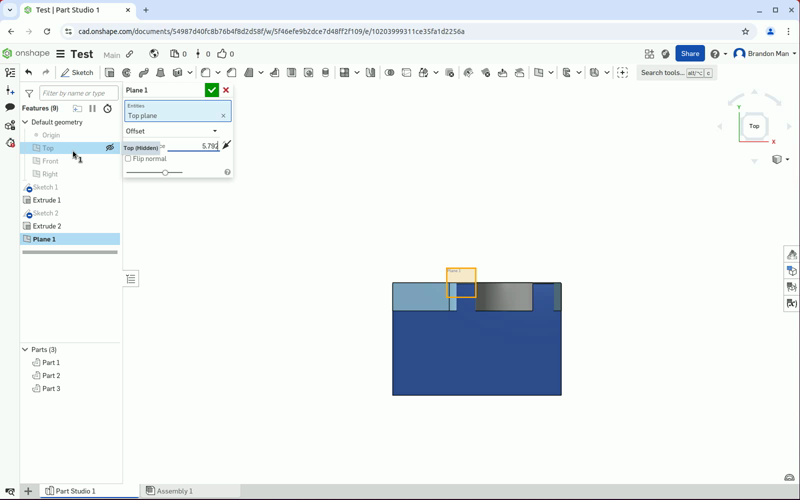
key(enter, 2)
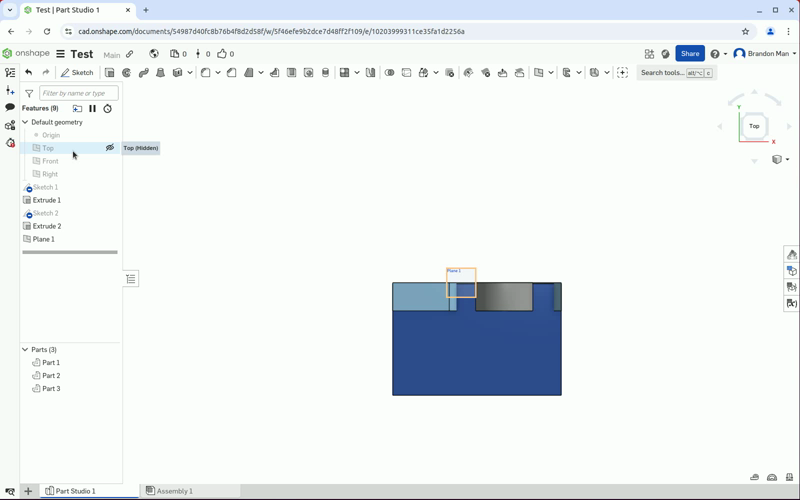
key(shift+s)
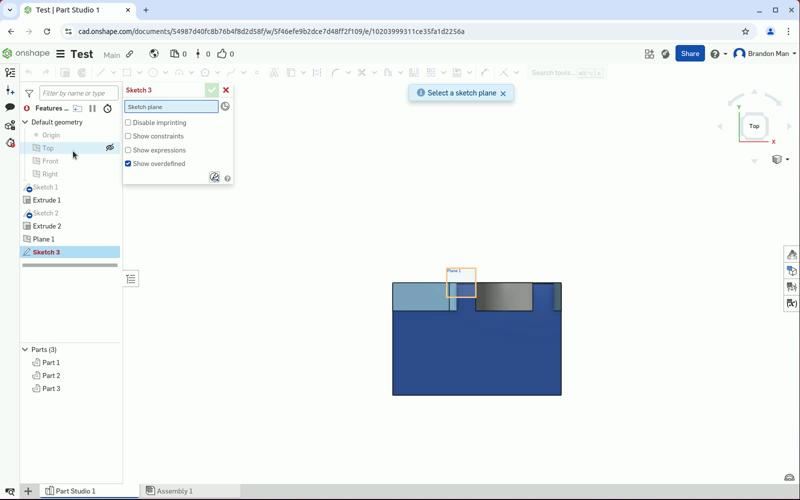
mouse_move(73, 241)
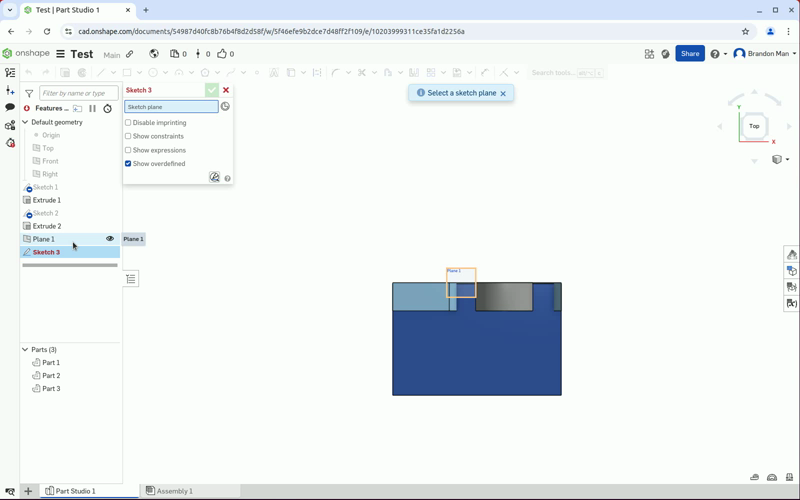
click(73, 241)
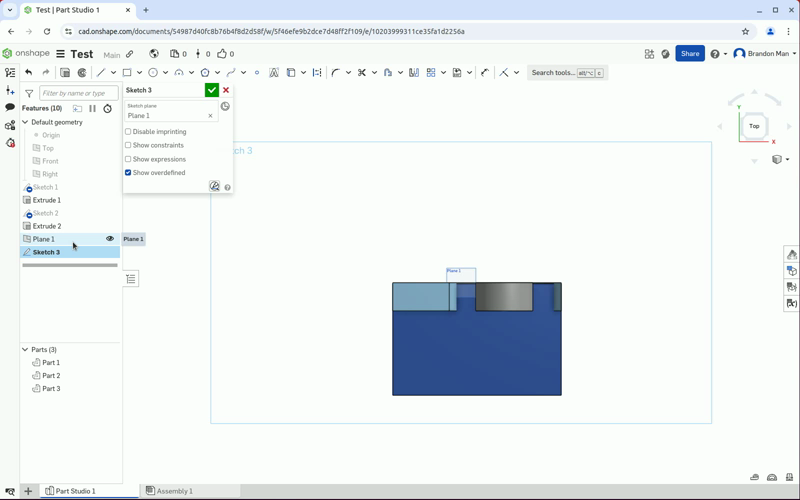
mouse_move(73, 352)
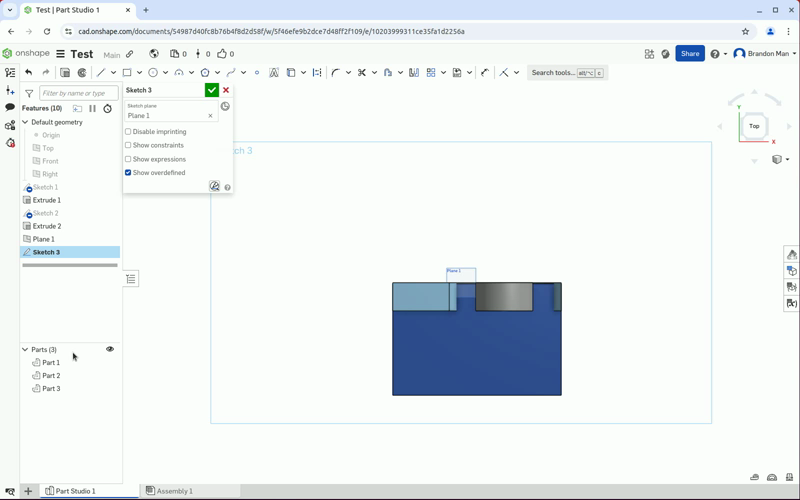
key(y)
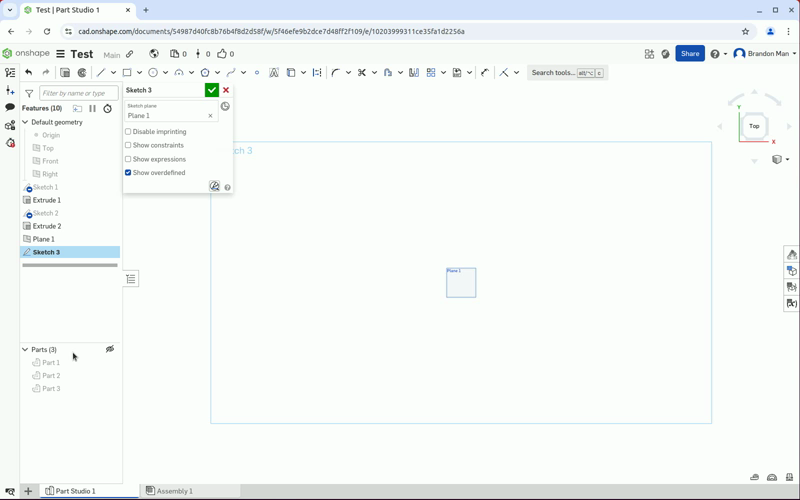
key(l)
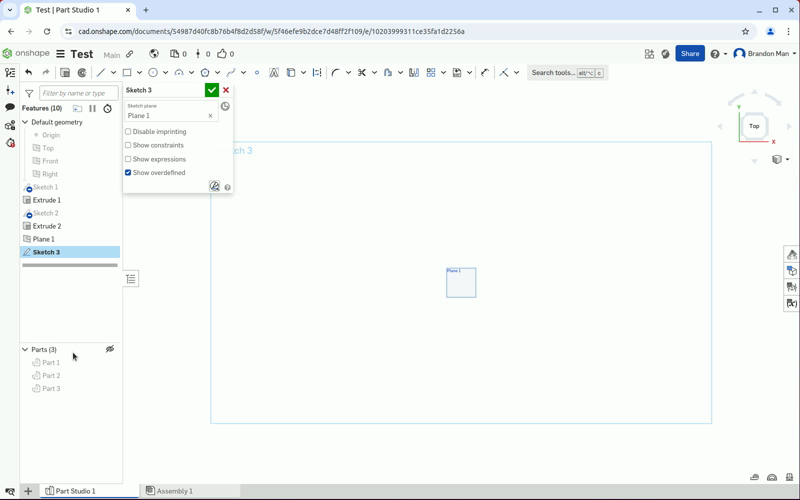
key_down(shift)
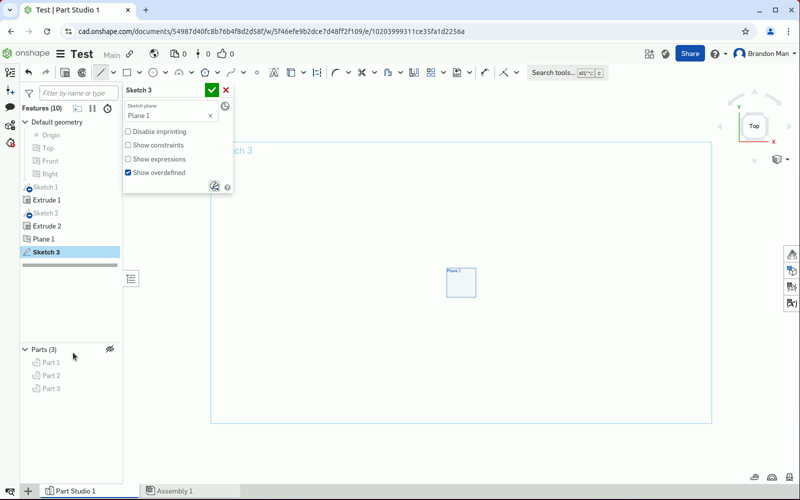
mouse_move(392, 395)
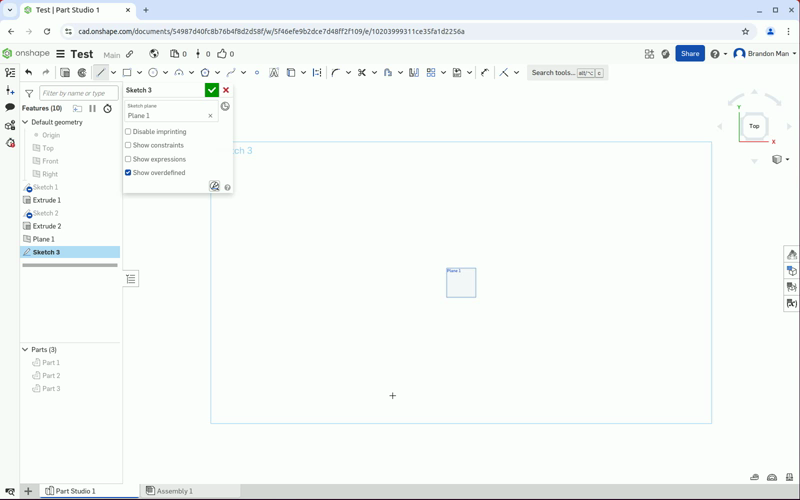
click(392, 395)
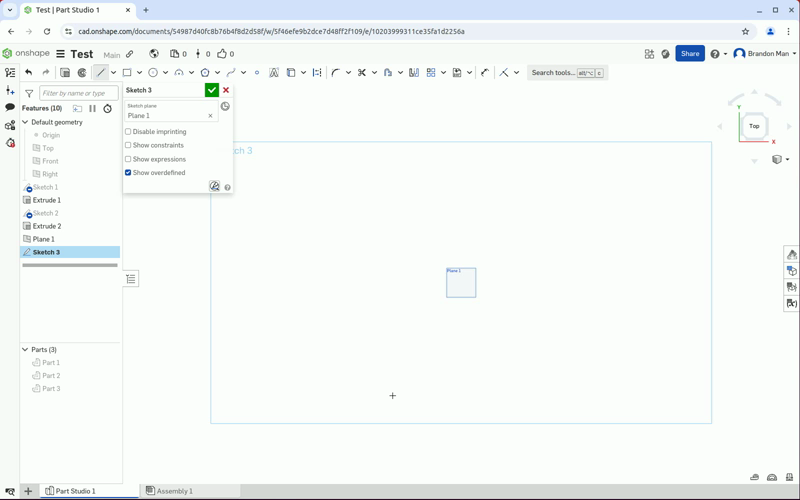
key_up(shift)
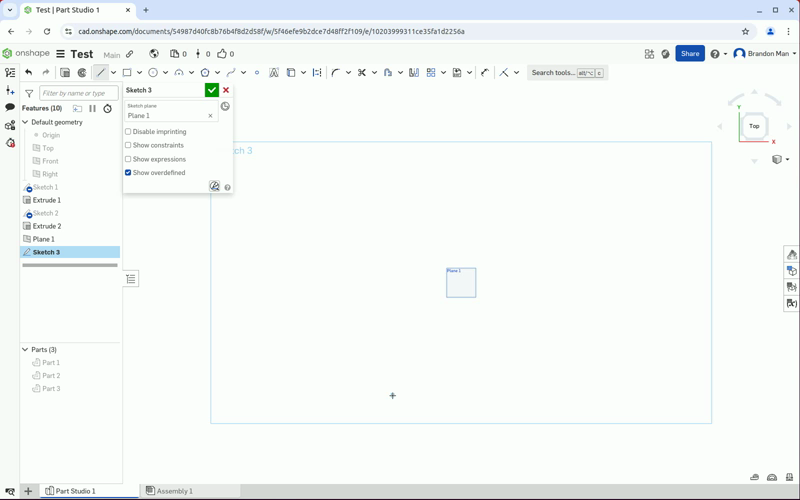
key_down(shift)
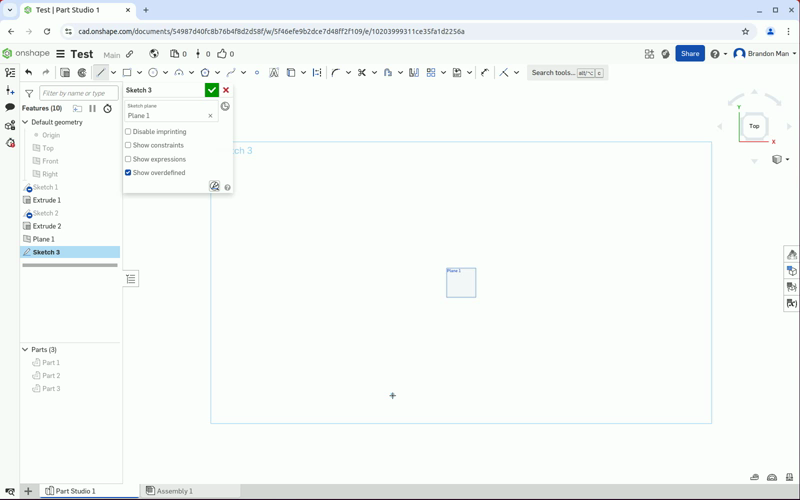
mouse_move(422, 395)
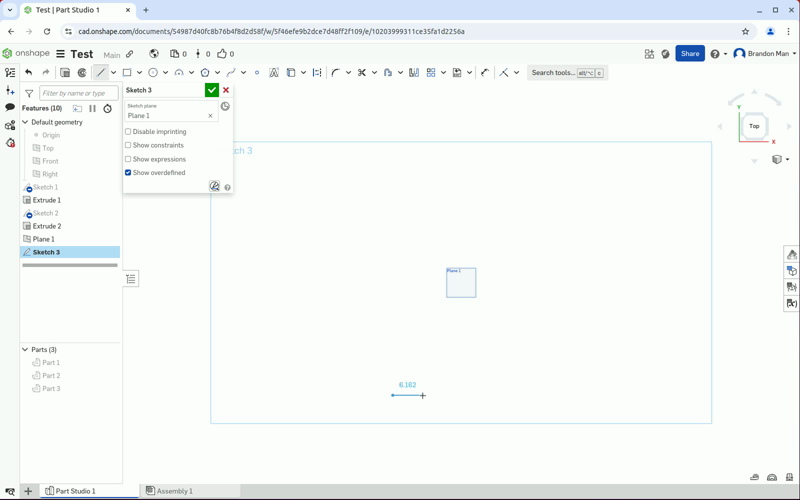
mouse_move(449, 395)
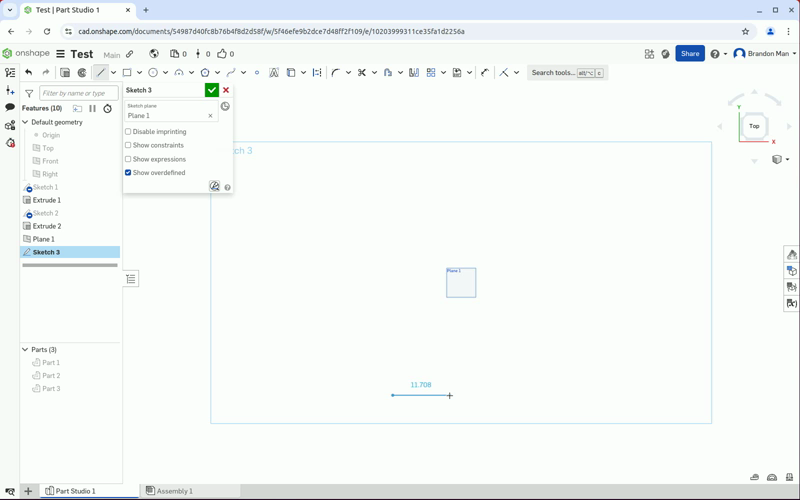
click(449, 395)
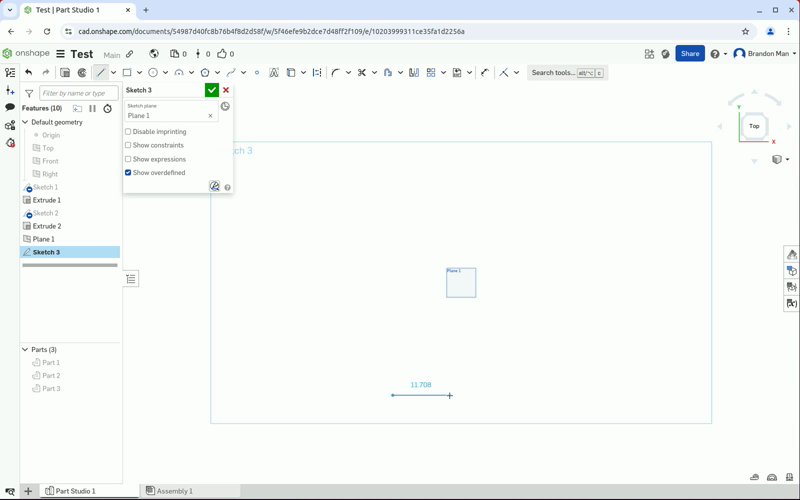
key_up(shift)
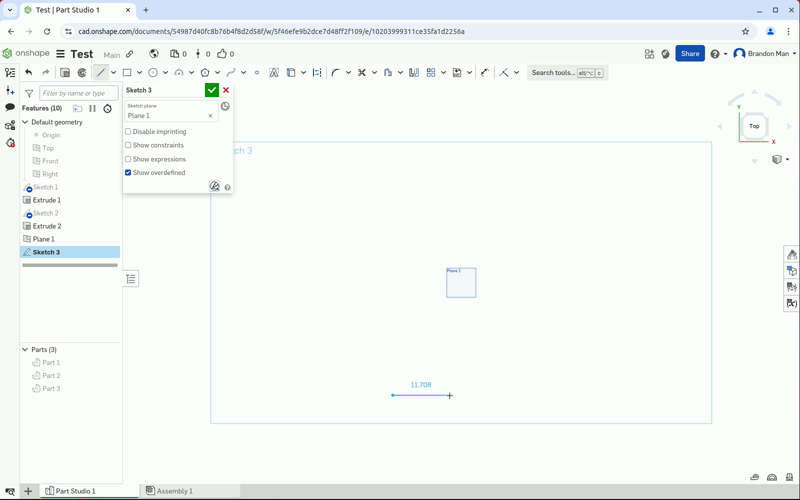
key_down(shift)
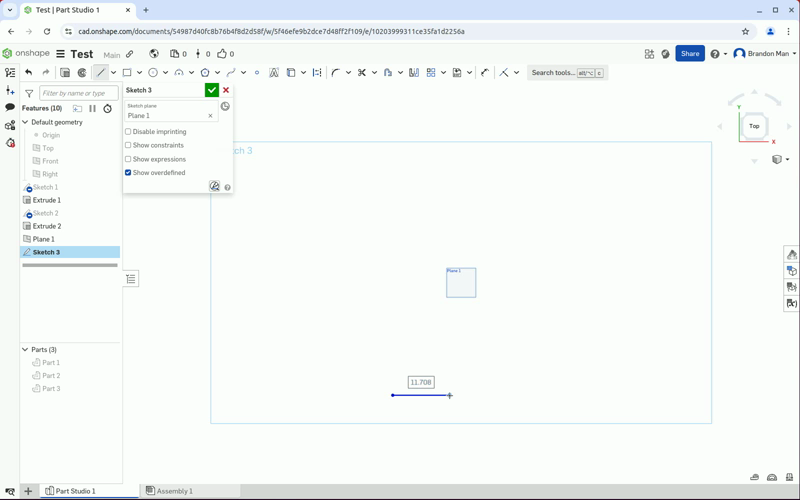
mouse_move(479, 395)
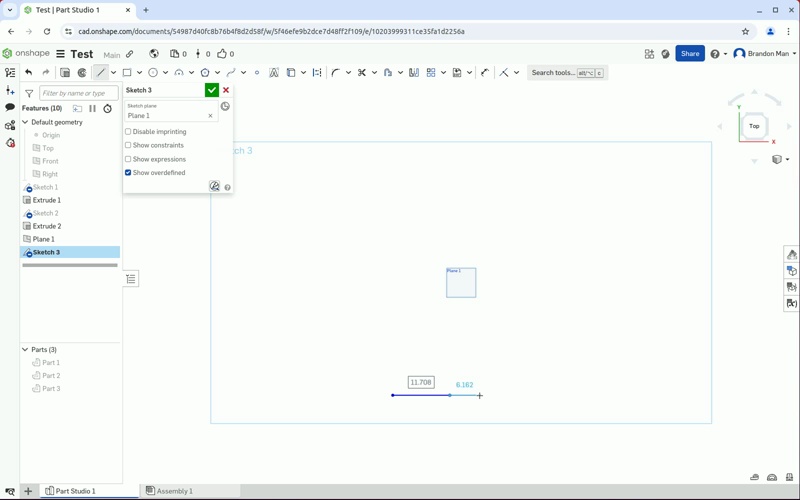
mouse_move(449, 366)
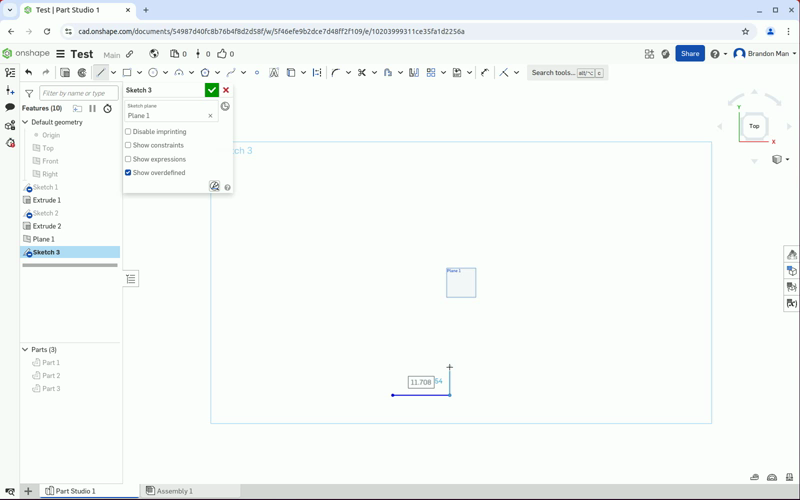
click(449, 366)
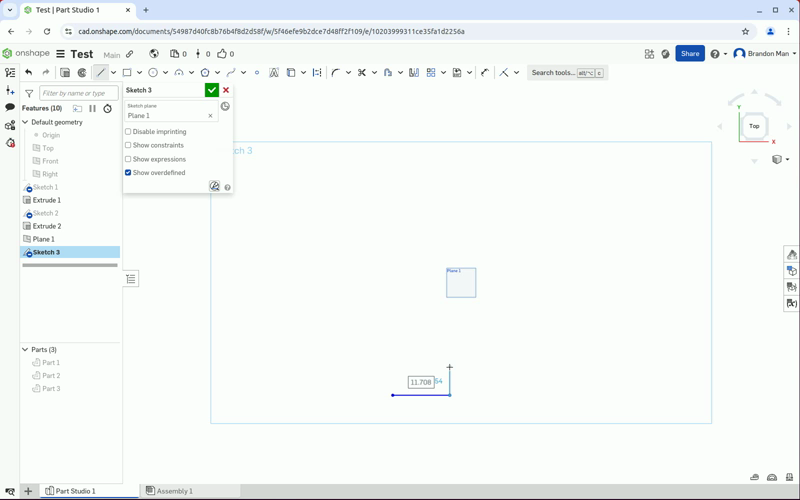
key_up(shift)
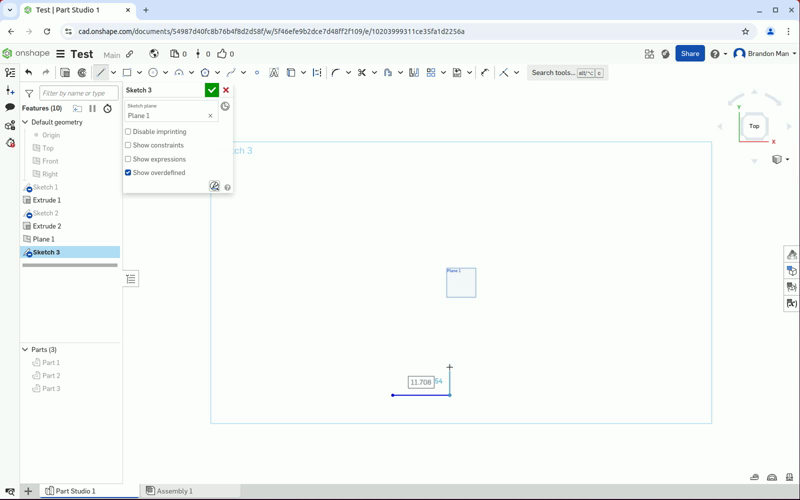
key_down(shift)
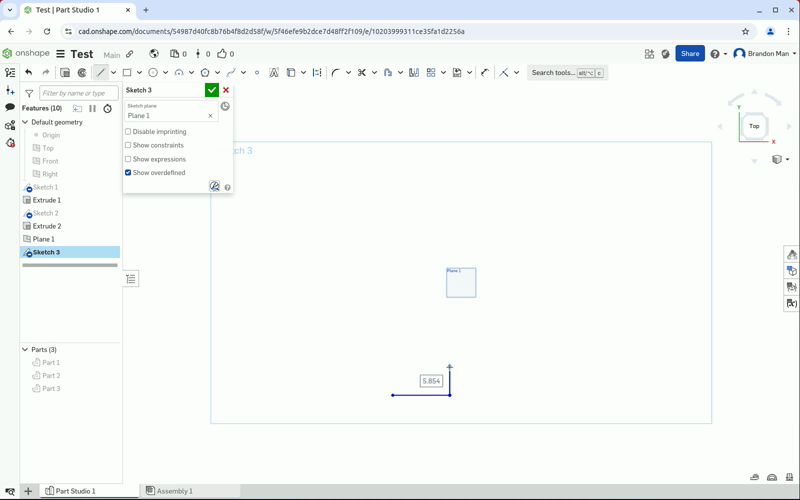
mouse_move(479, 366)
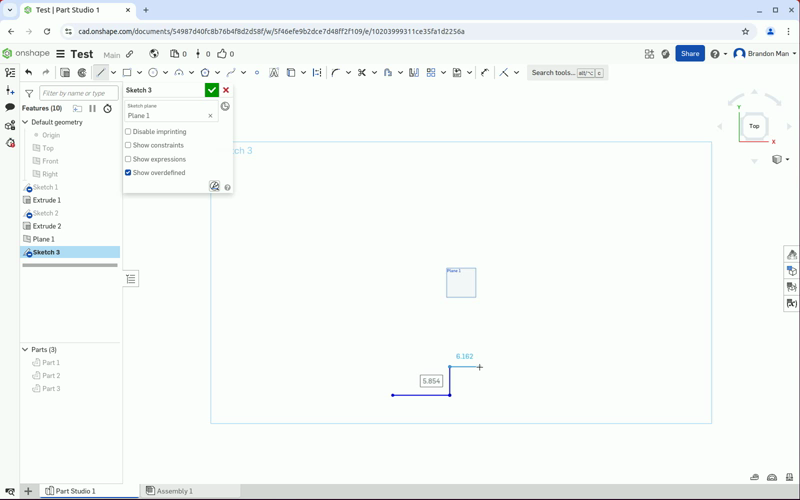
mouse_move(392, 366)
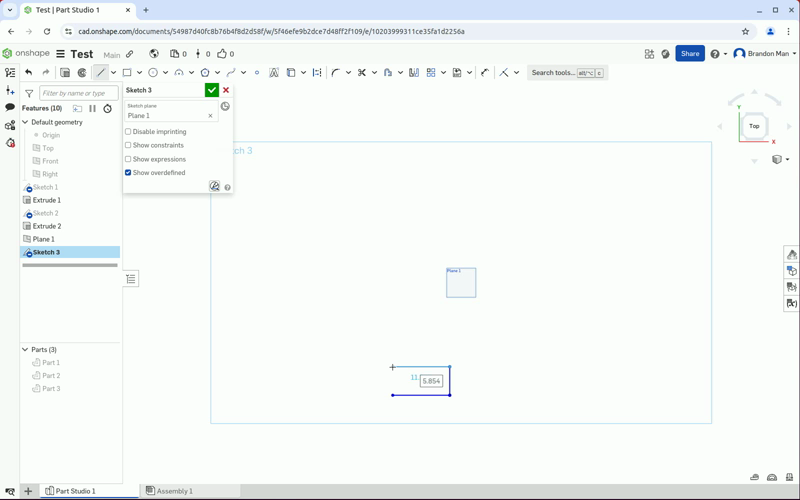
click(392, 366)
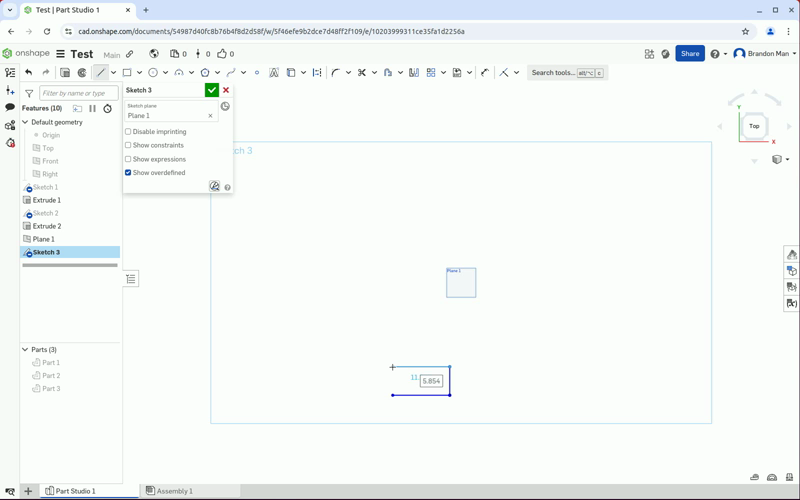
key_up(shift)
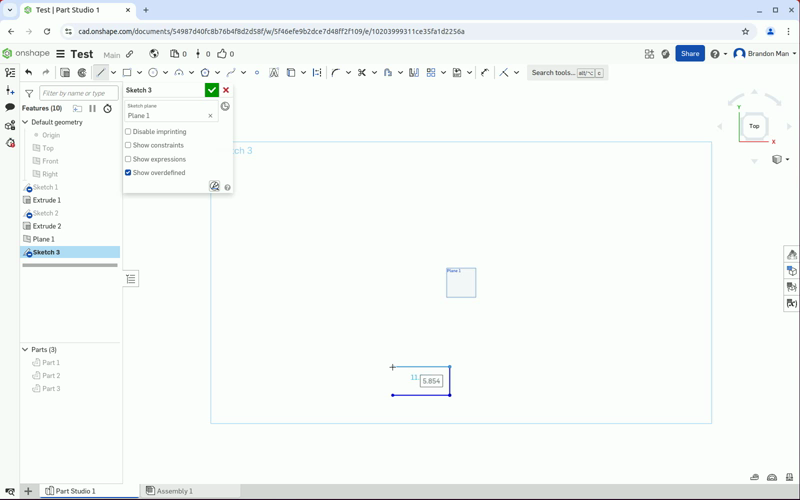
mouse_move(422, 366)
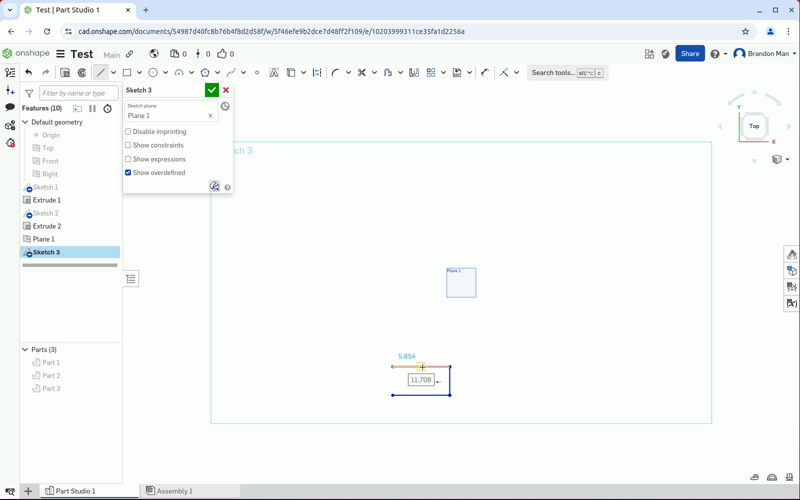
key_down(shift)
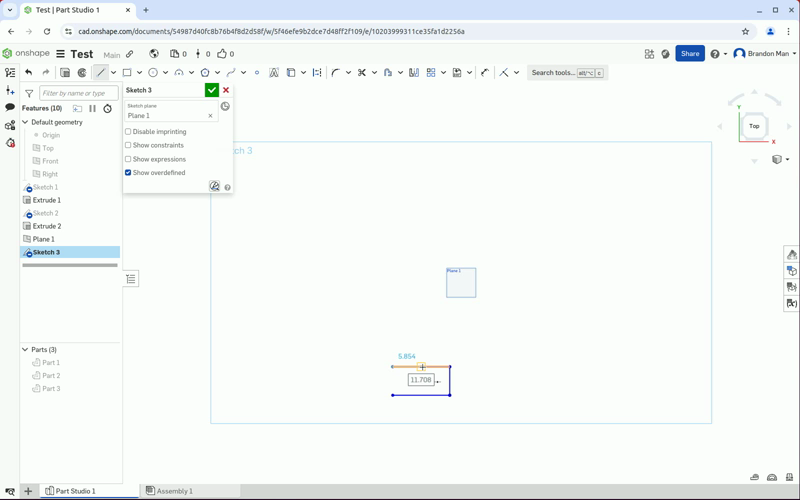
mouse_move(392, 395)
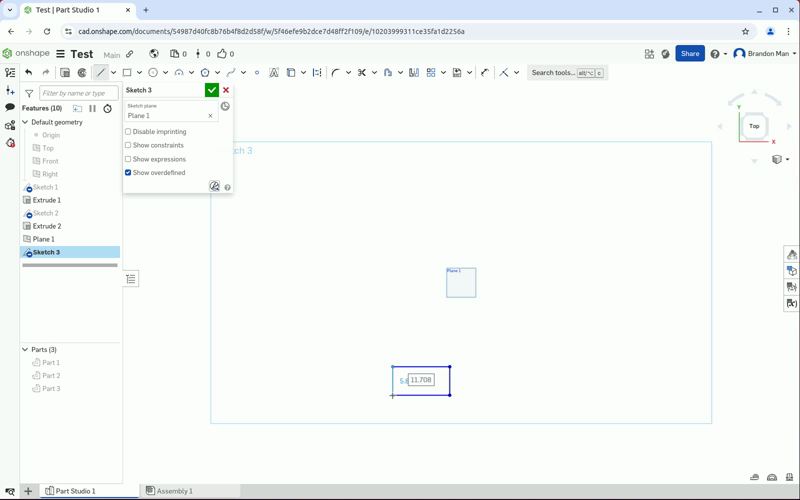
key_up(shift)
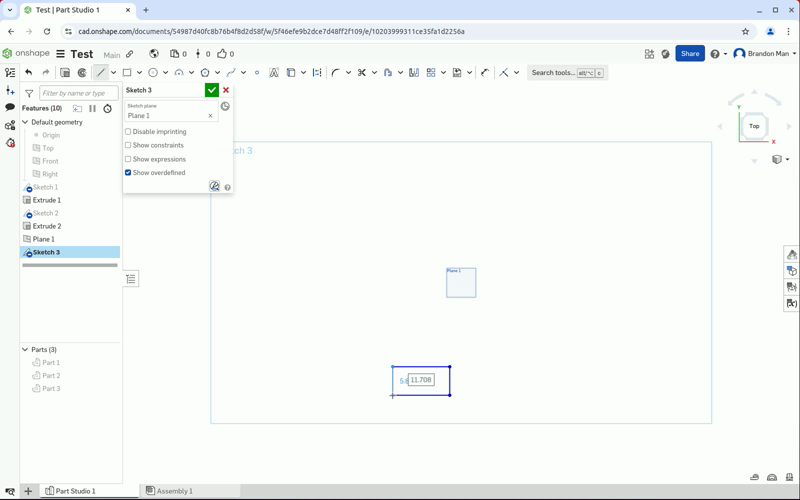
click(392, 395)
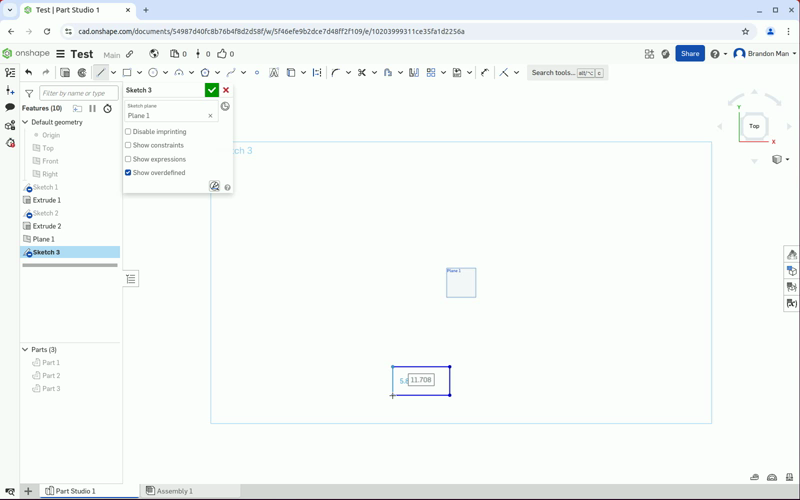
key(esc)
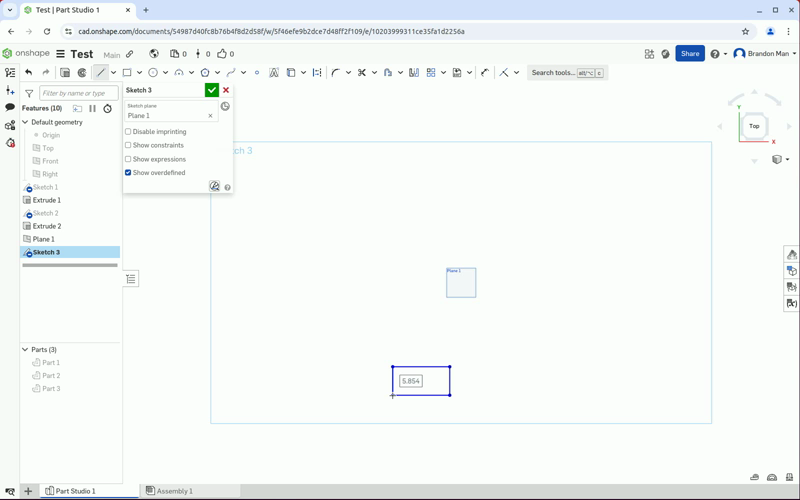
mouse_move(441, 377)
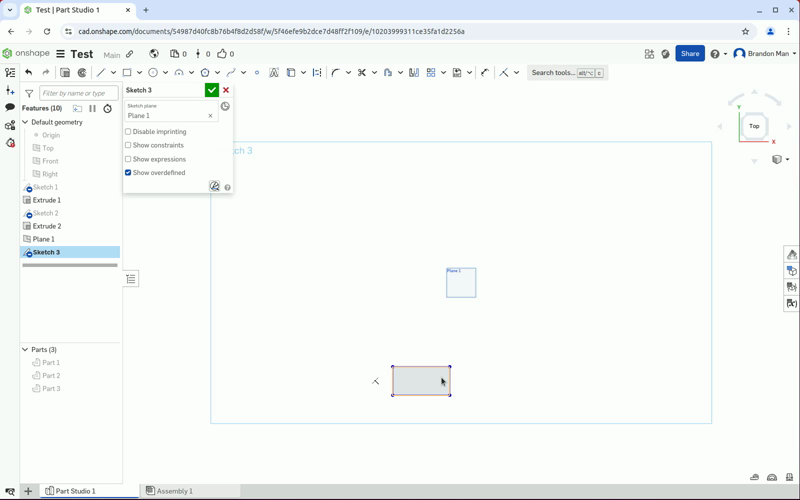
scroll(6)
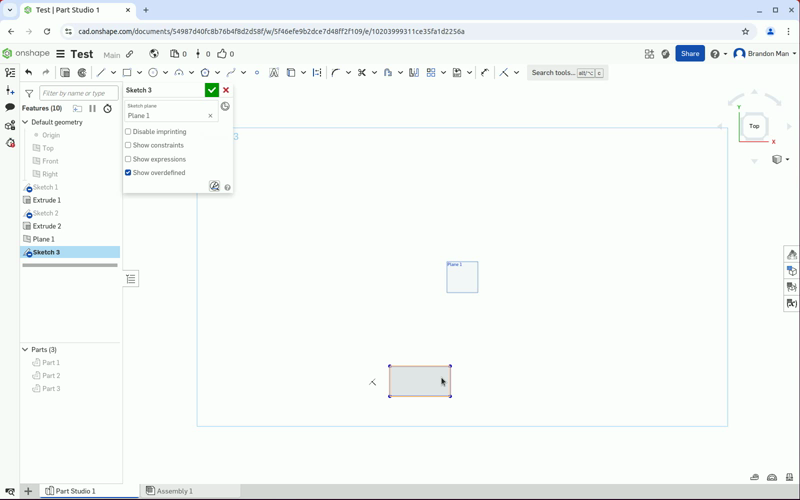
scroll(6)
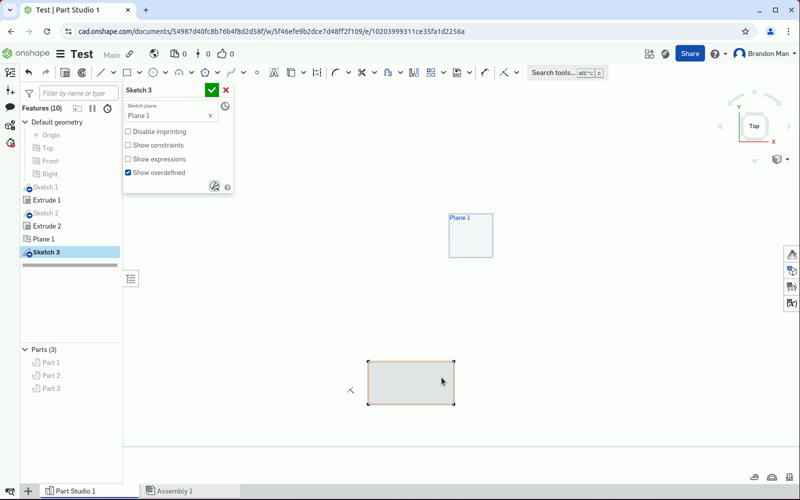
scroll(6)
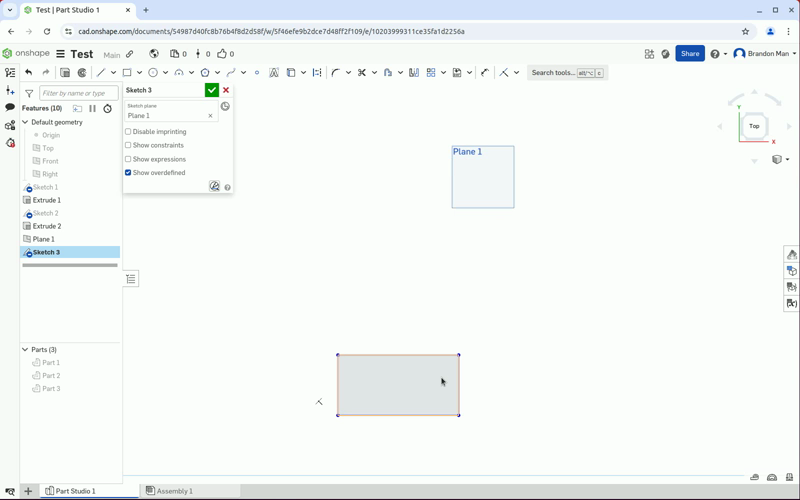
scroll(6)
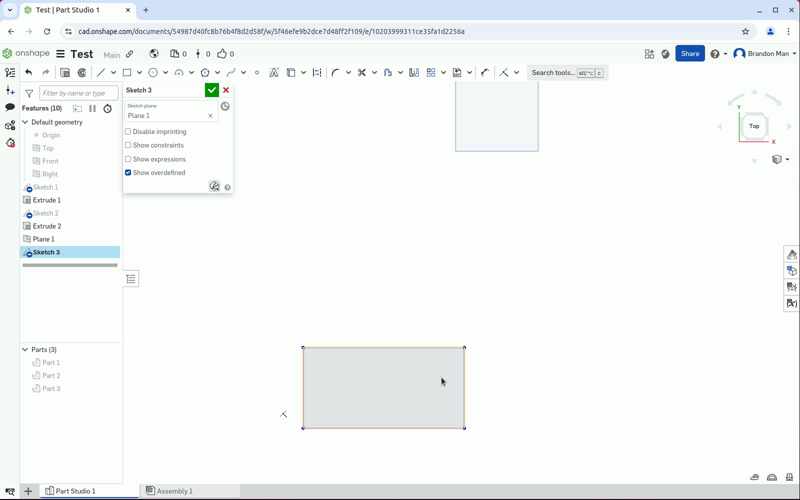
scroll(6)
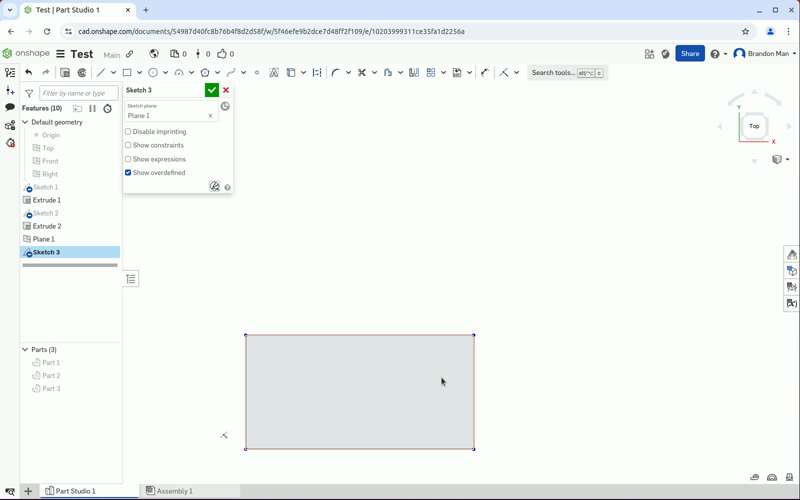
scroll(6)
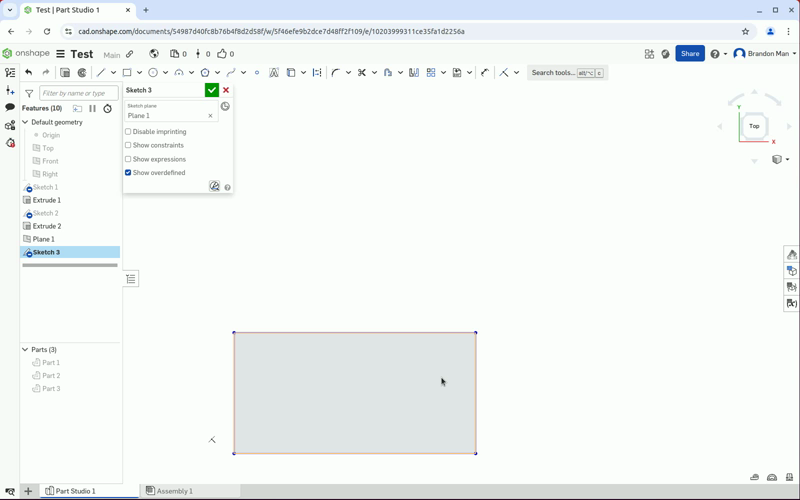
scroll(6)
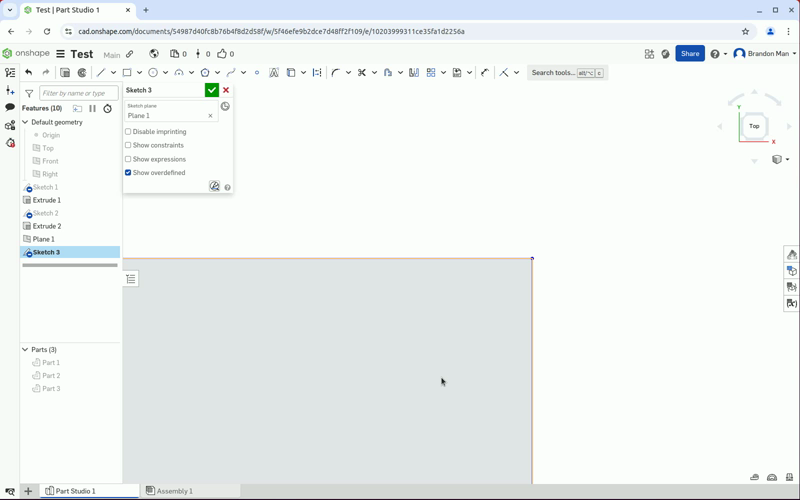
click(441, 377)
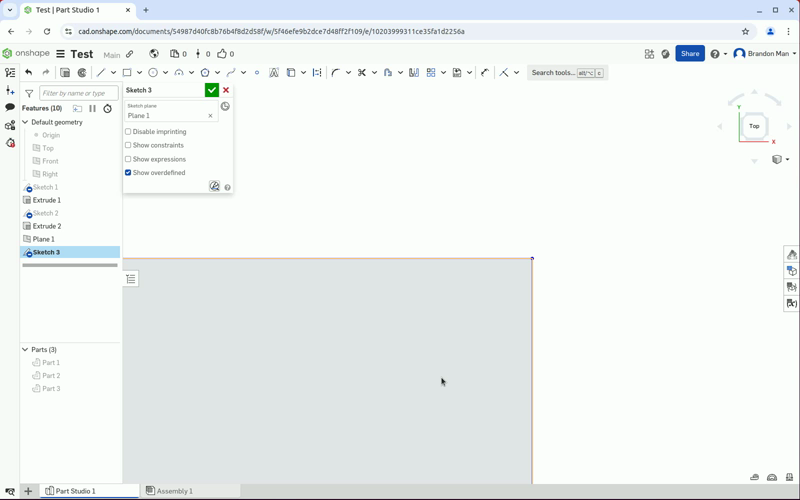
scroll(-6)
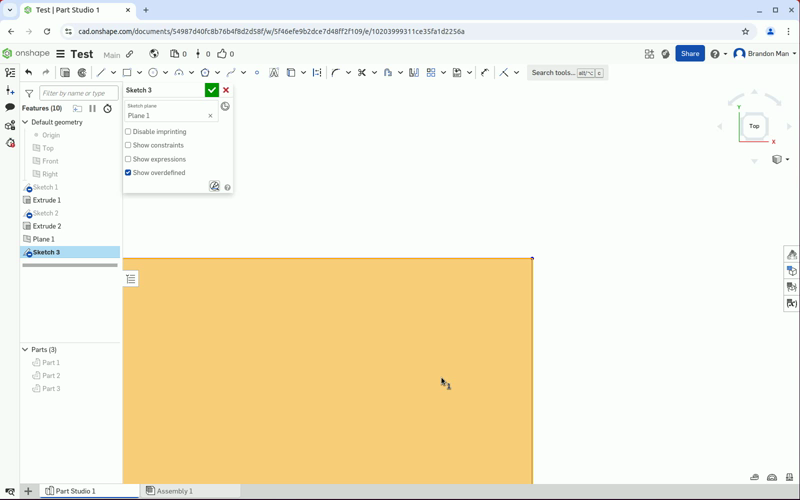
scroll(-6)
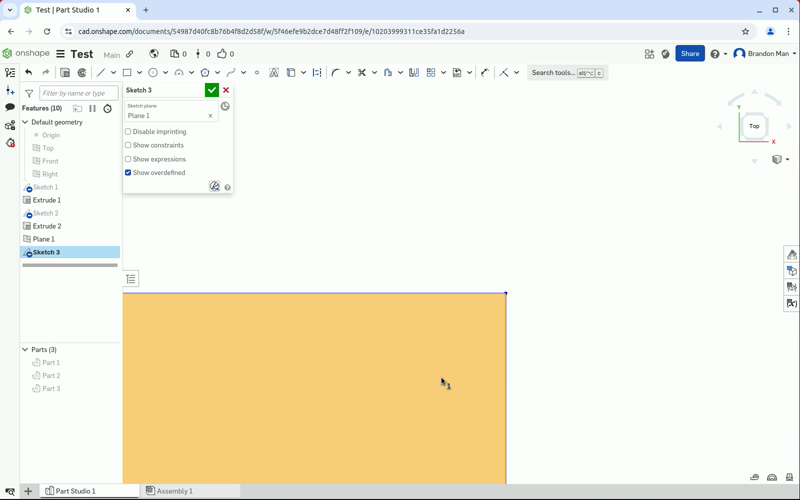
scroll(-6)
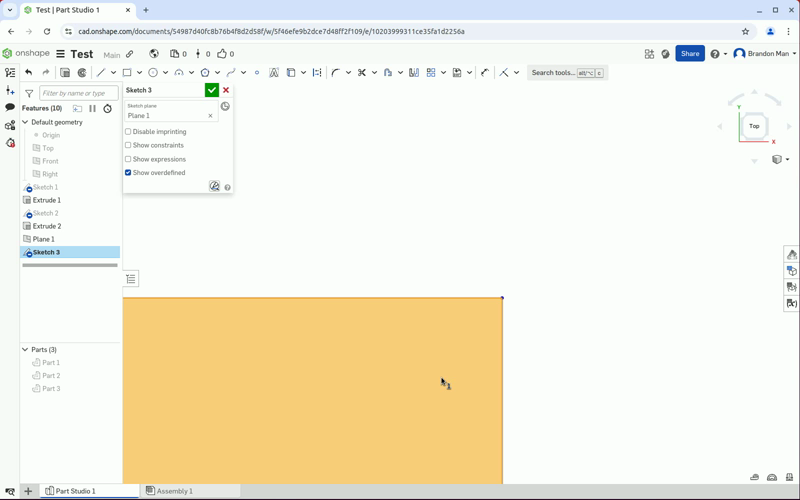
scroll(-6)
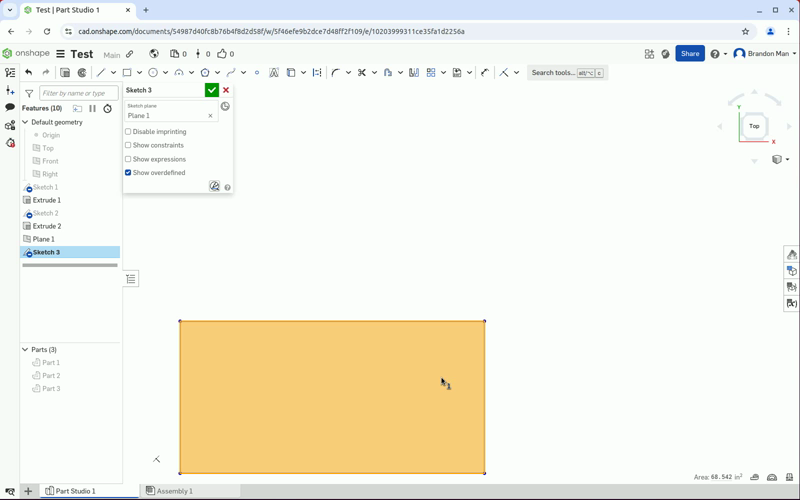
scroll(-6)
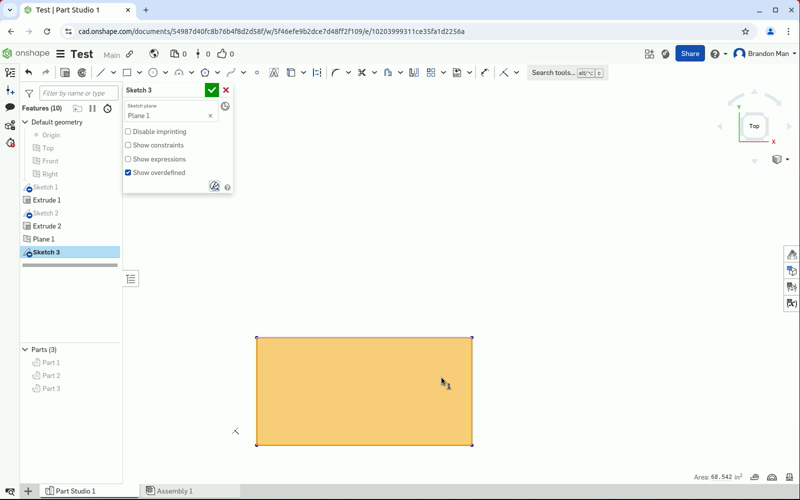
scroll(-6)
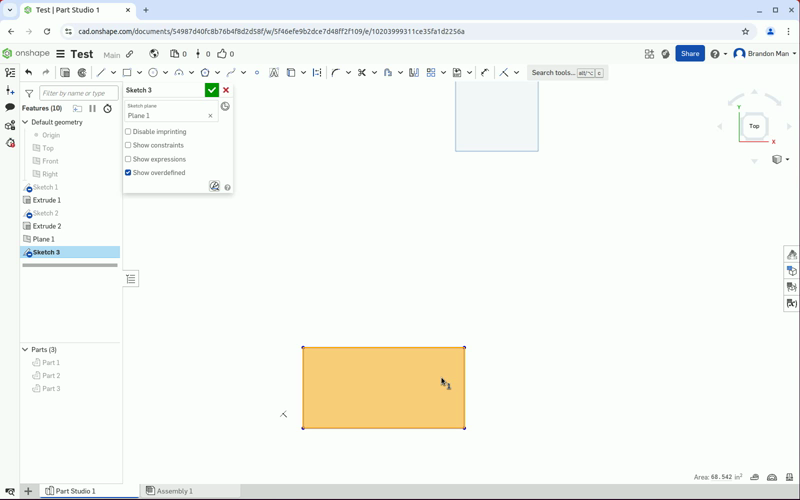
scroll(-6)
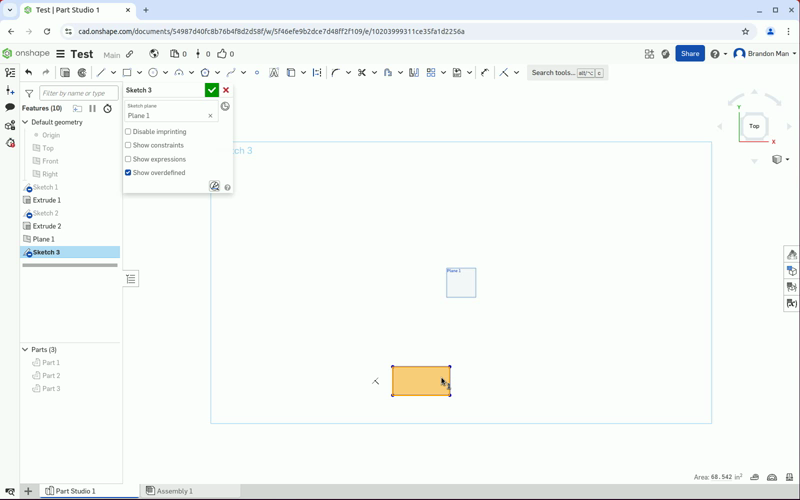
mouse_move(73, 352)
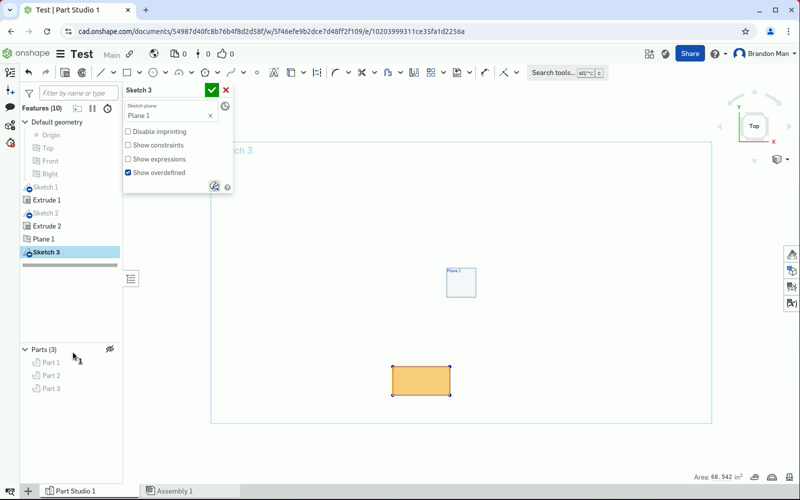
key(shift+y)
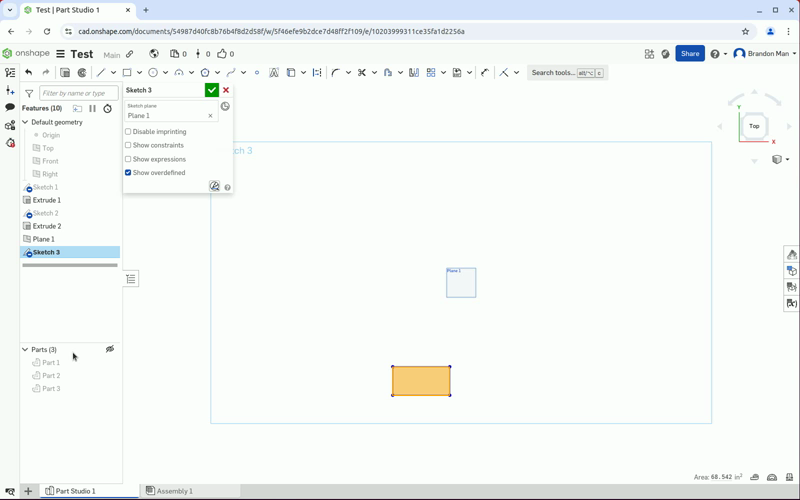
key(shift+e)
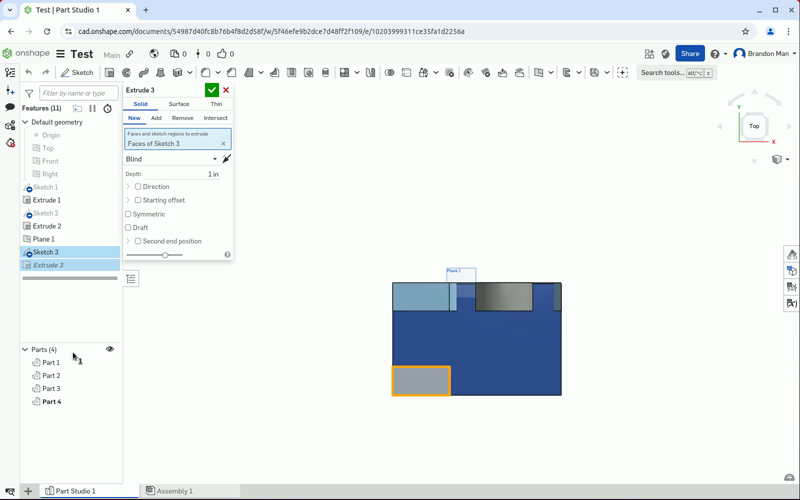
mouse_move(143, 106)
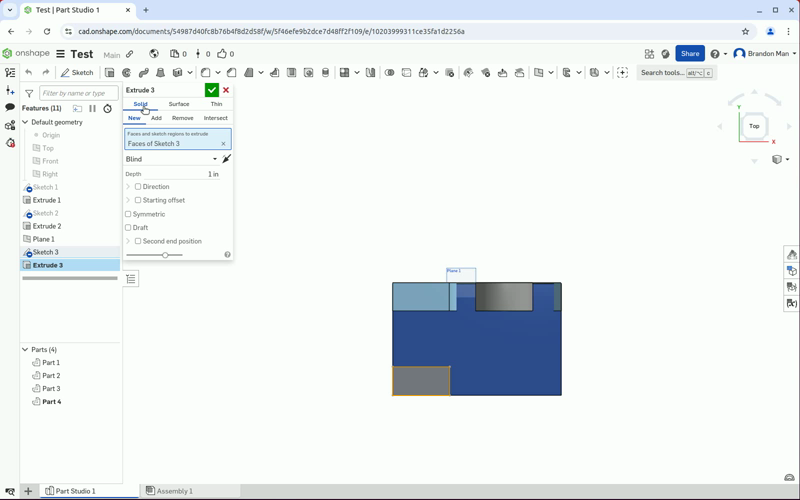
click(143, 106)
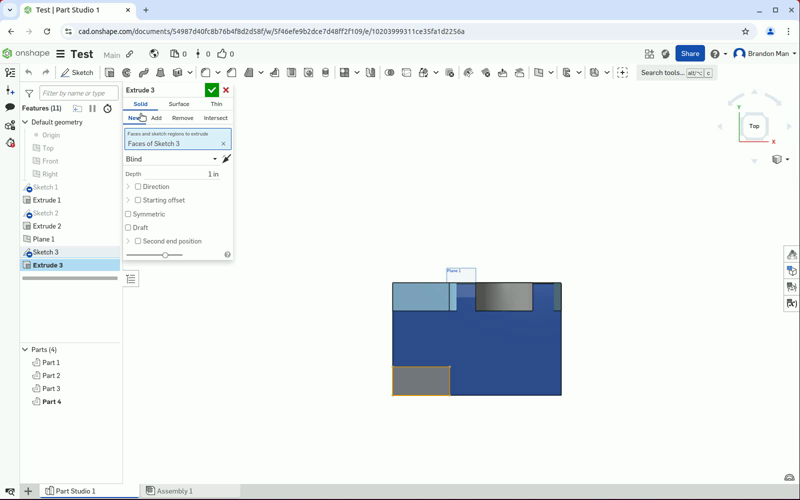
mouse_move(137, 120)
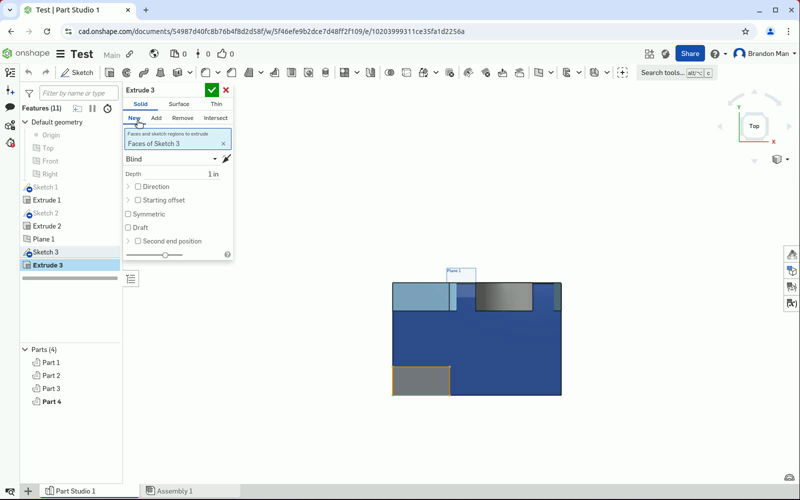
click(137, 120)
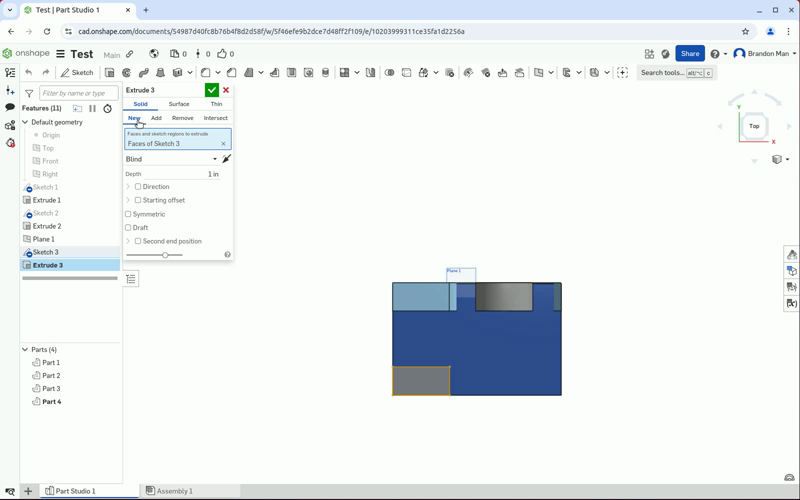
key(tab, 4)
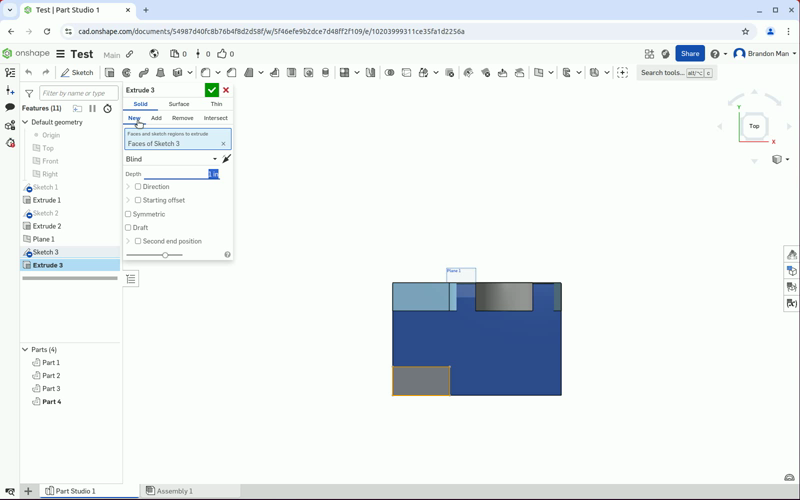
text(11.554)
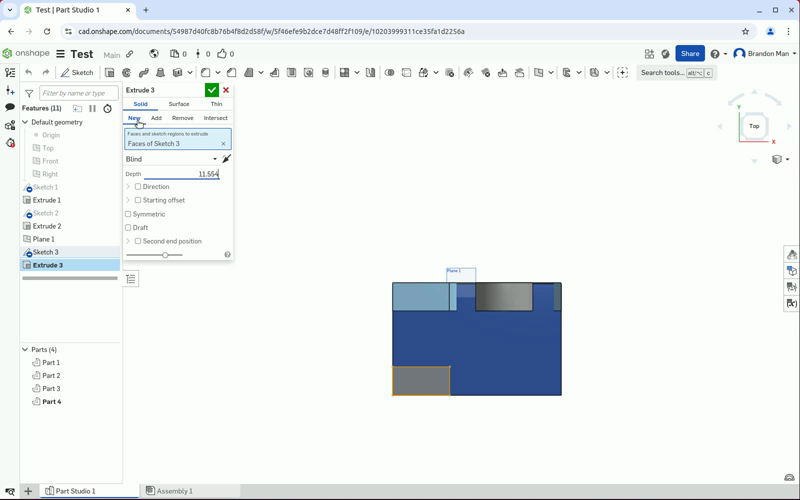
key(enter)
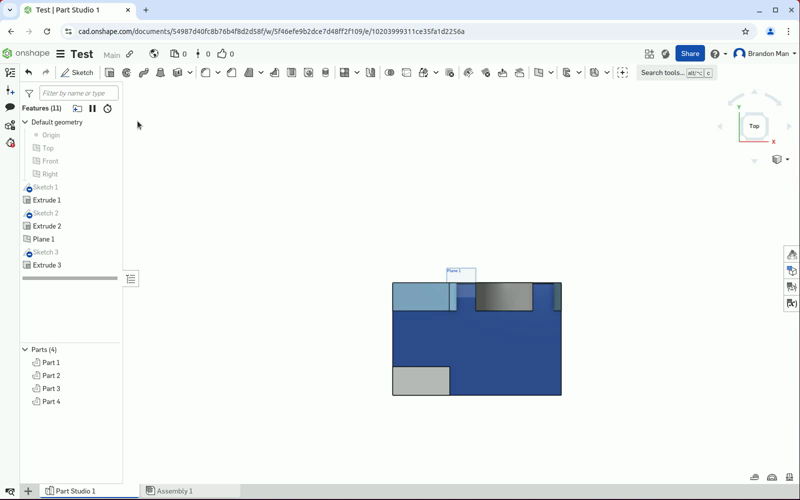
key(shift+h)
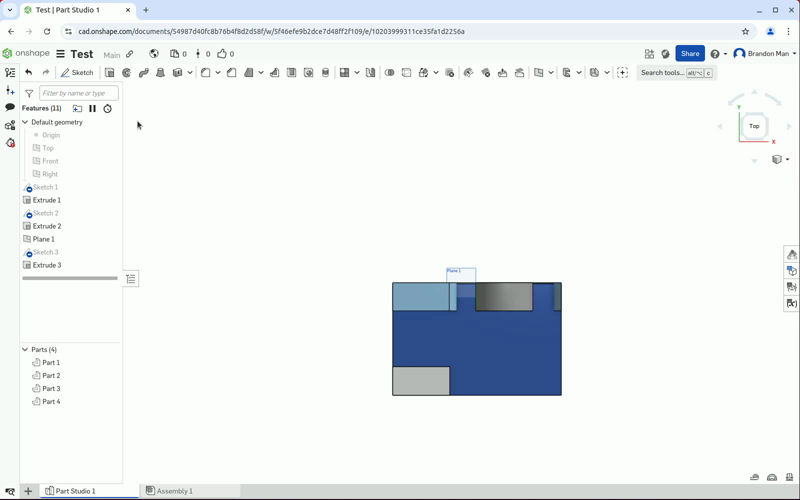
key(shift+h)
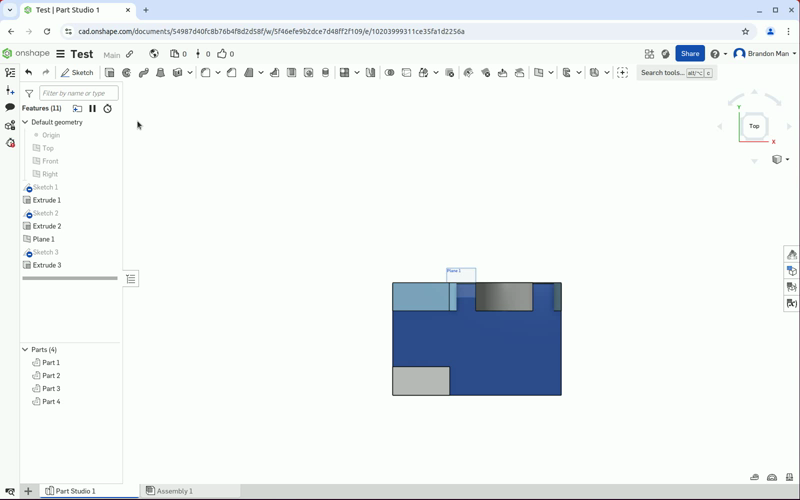
mouse_move(73, 189)
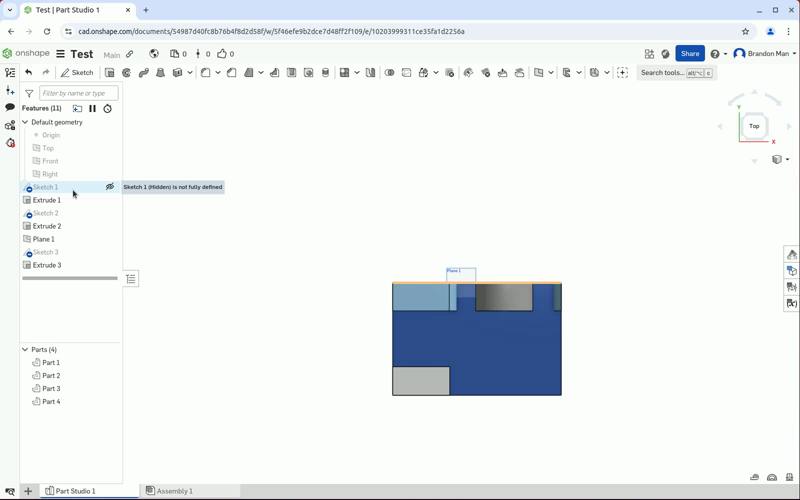
click(73, 189)
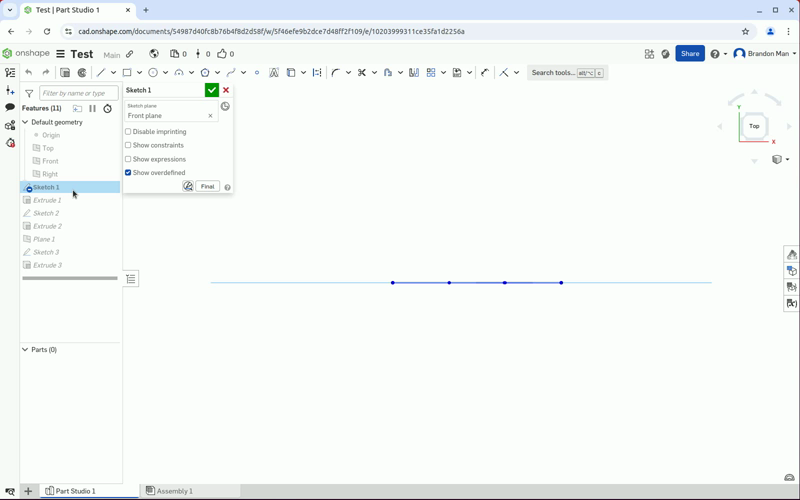
mouse_move(229, 92)
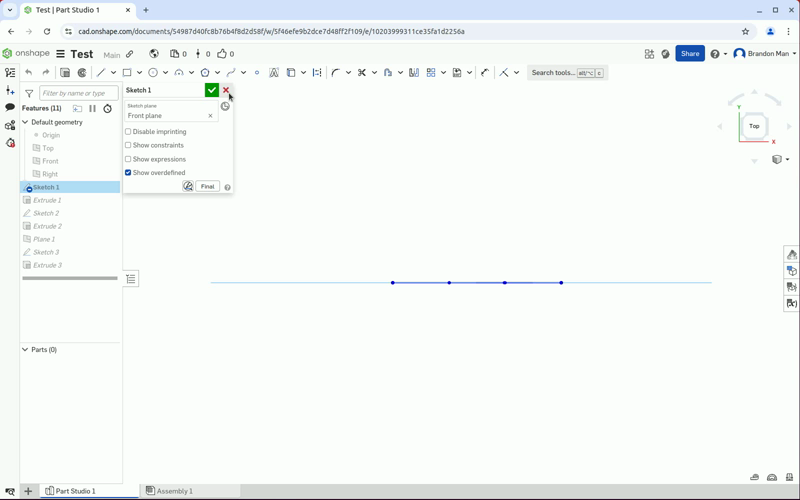
click(229, 92)
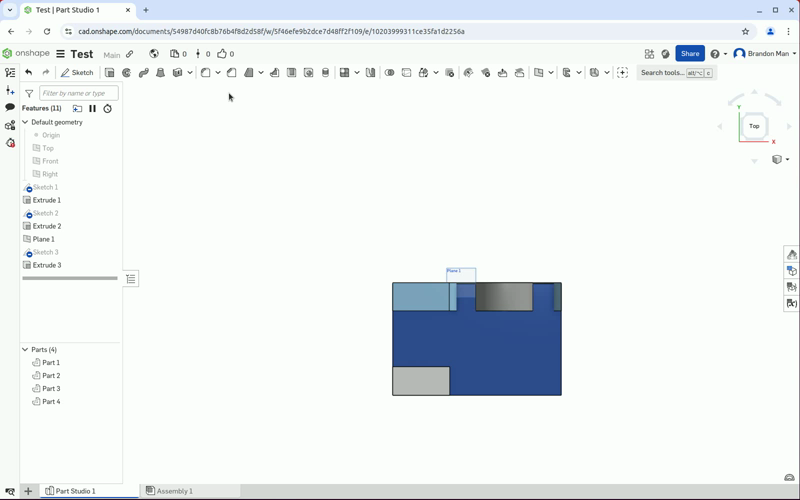
mouse_move(73, 352)
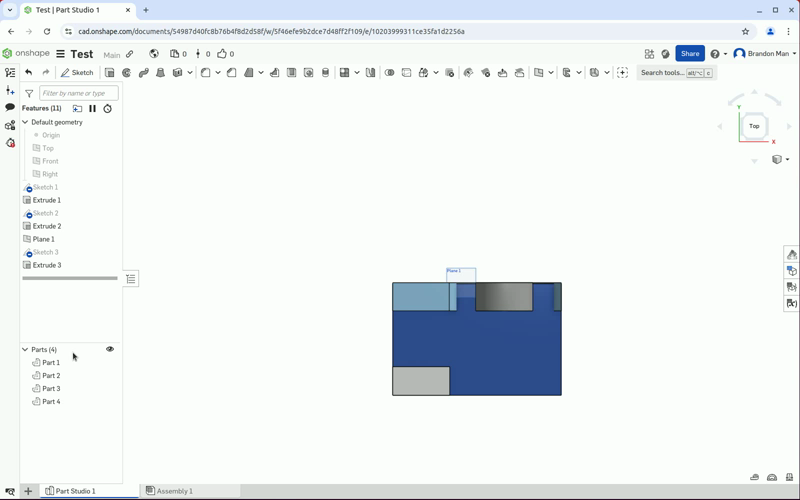
key(y)
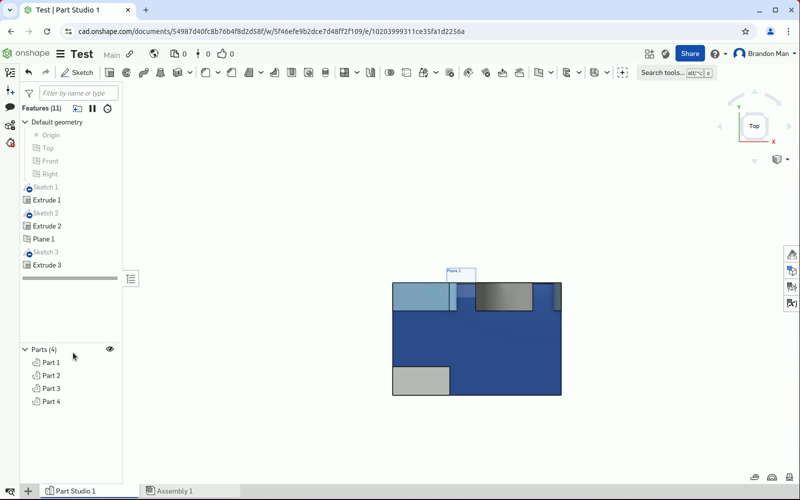
key(shift+p)
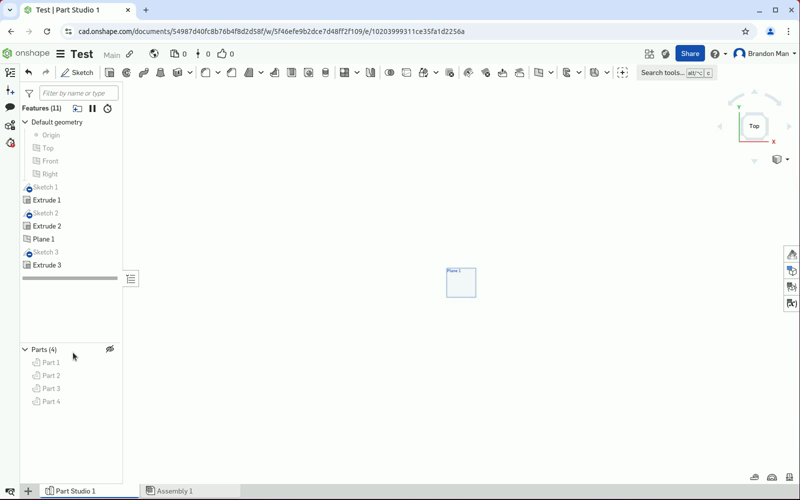
key(space)
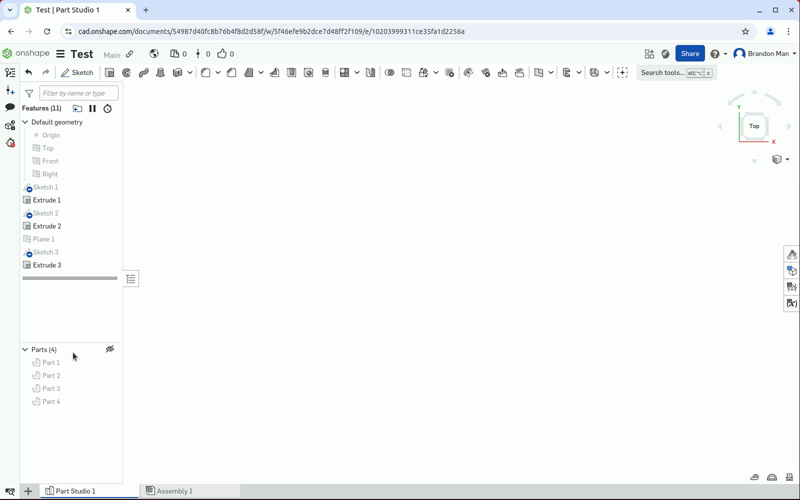
key_down(shift)
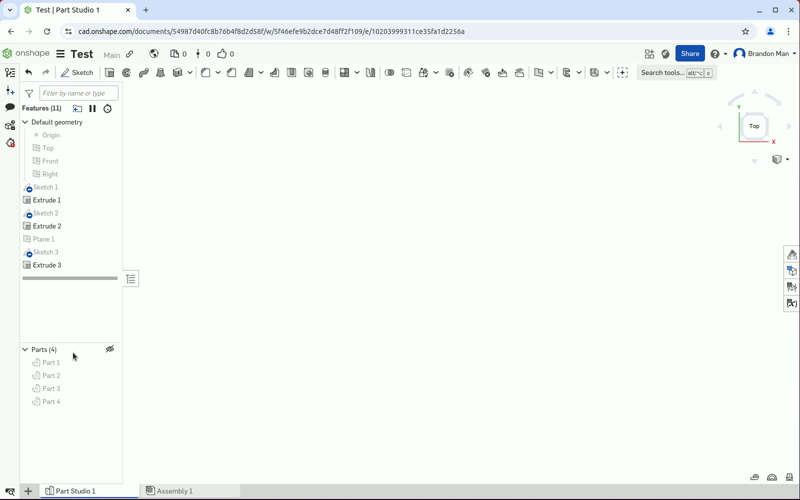
key(up)
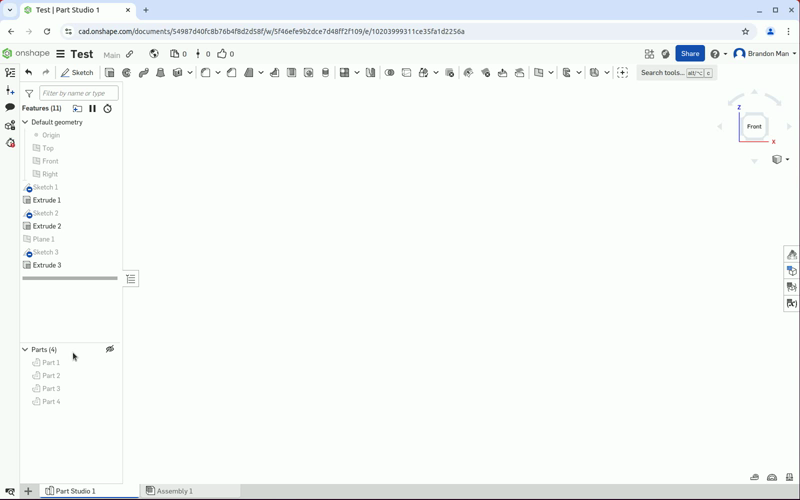
key_up(shift)
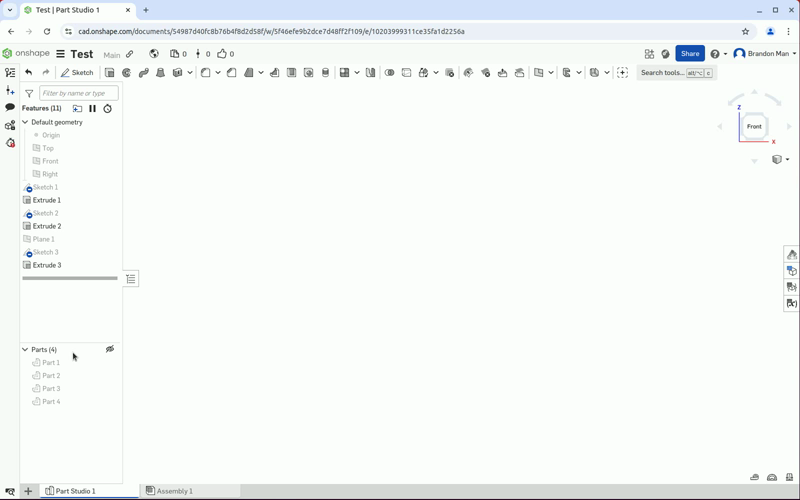
mouse_move(73, 352)
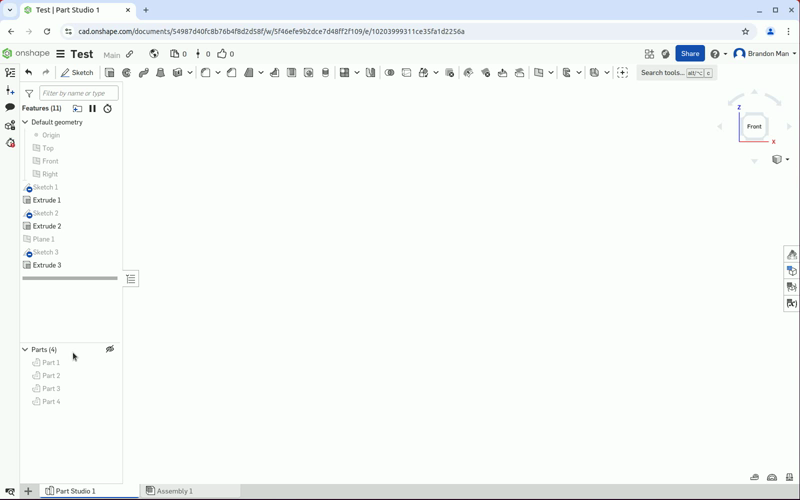
key(shift+y)
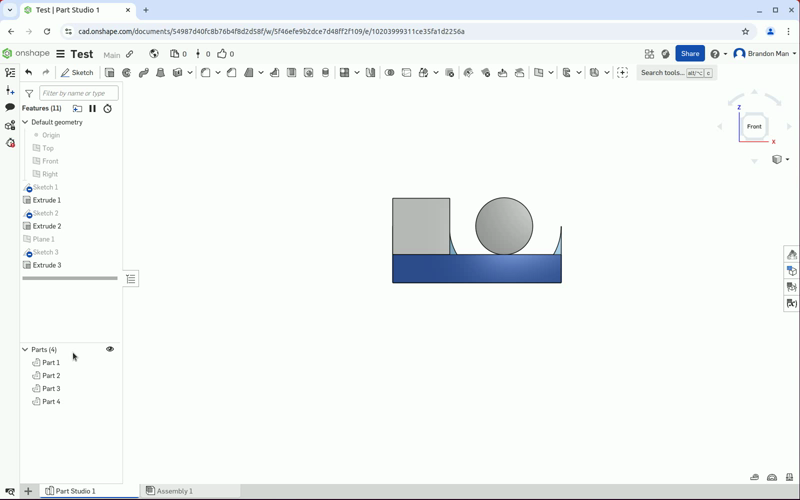
mouse_move(541, 75)
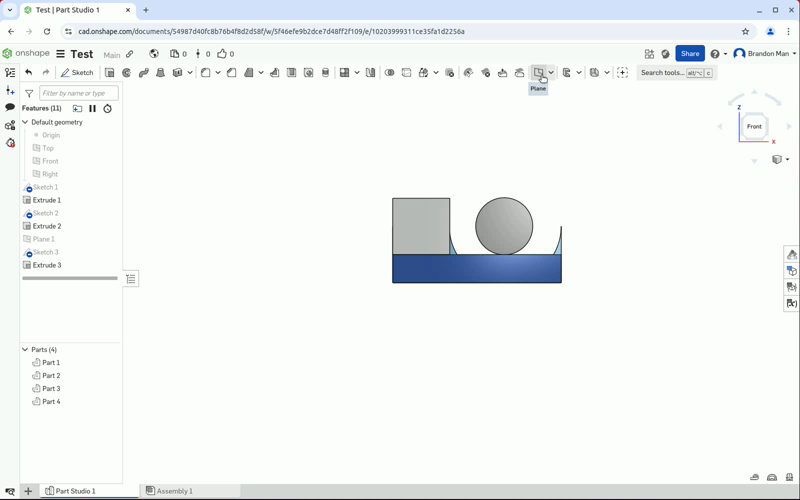
click(541, 75)
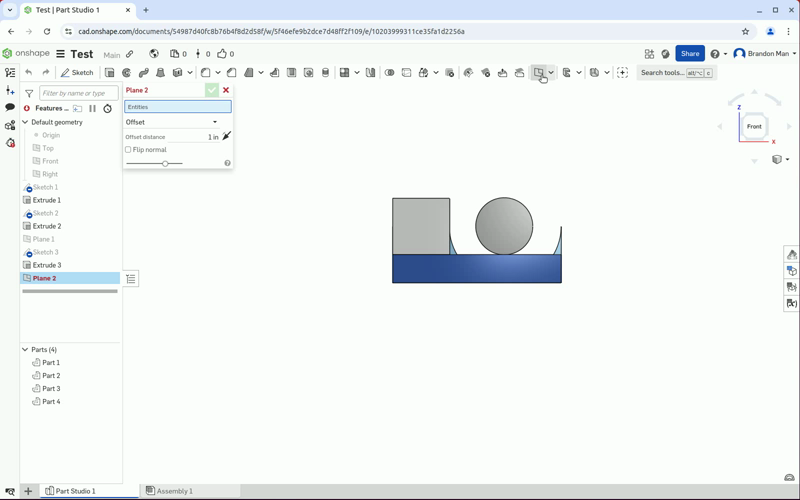
mouse_move(73, 163)
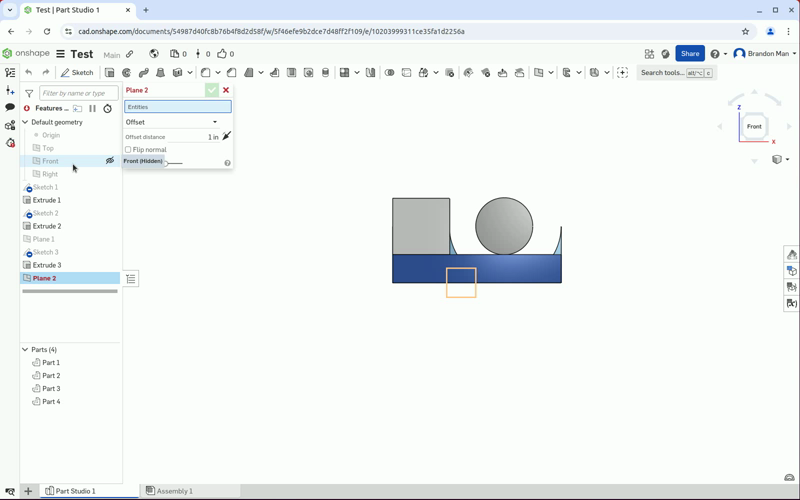
click(73, 163)
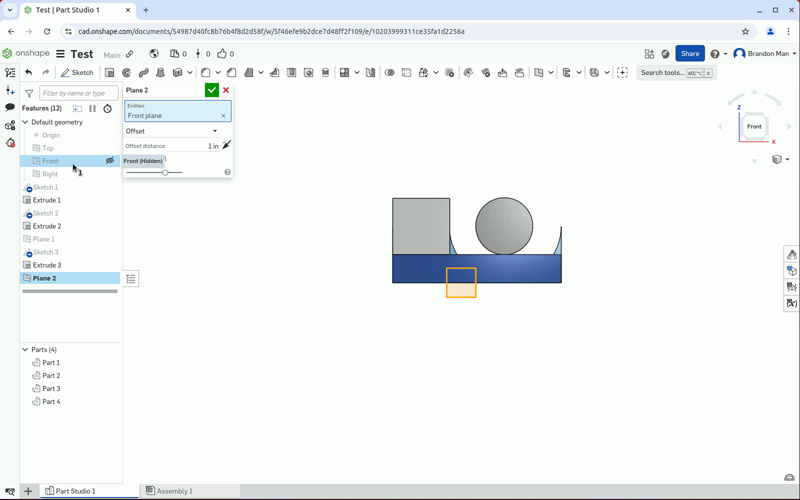
key(tab, 2)
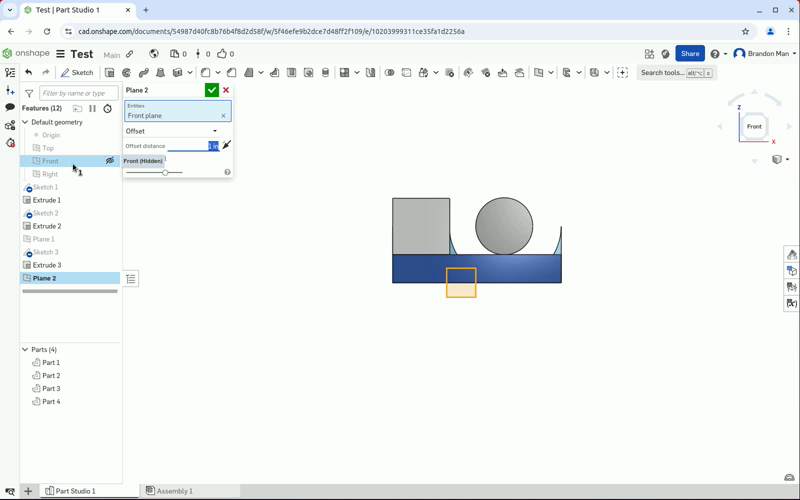
text(23.108)
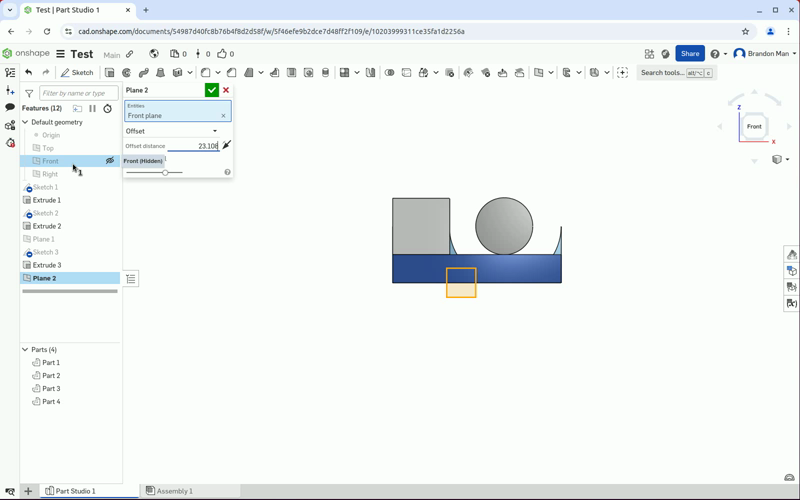
key(enter, 2)
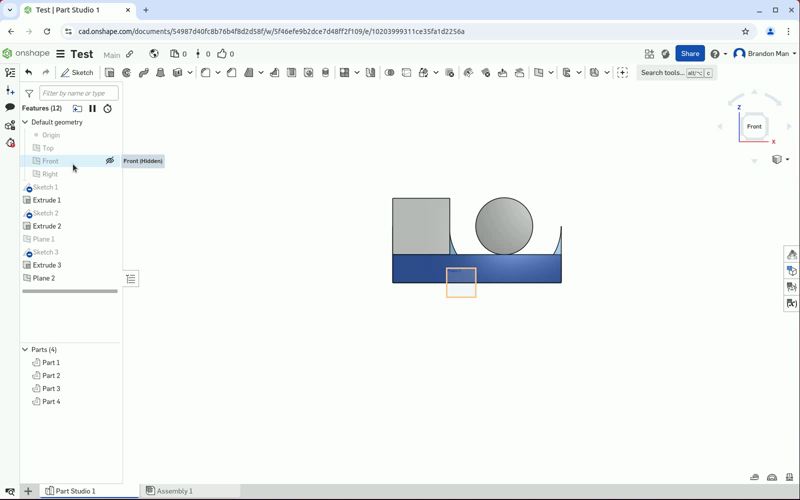
key(shift+s)
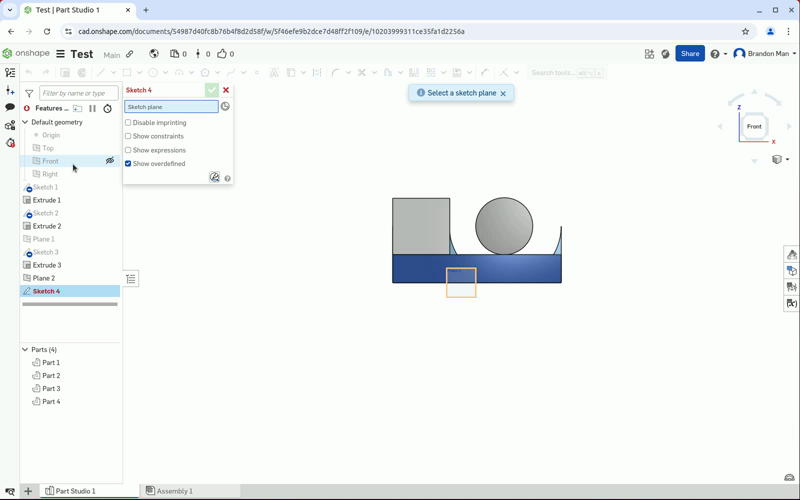
mouse_move(73, 280)
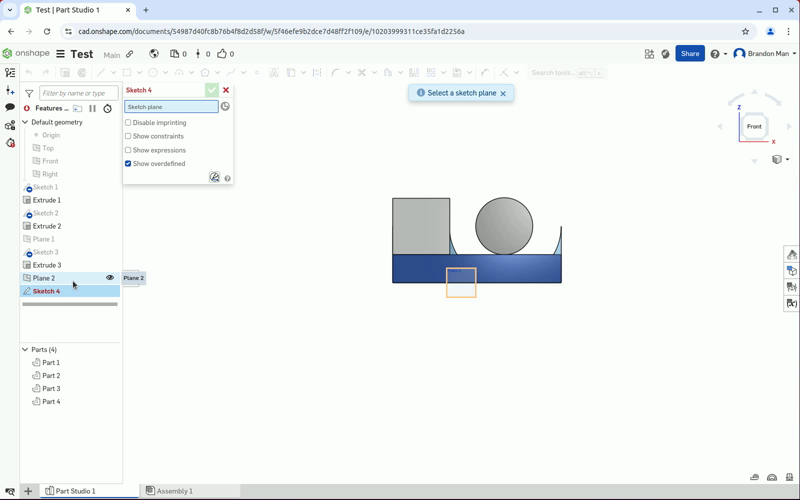
click(73, 280)
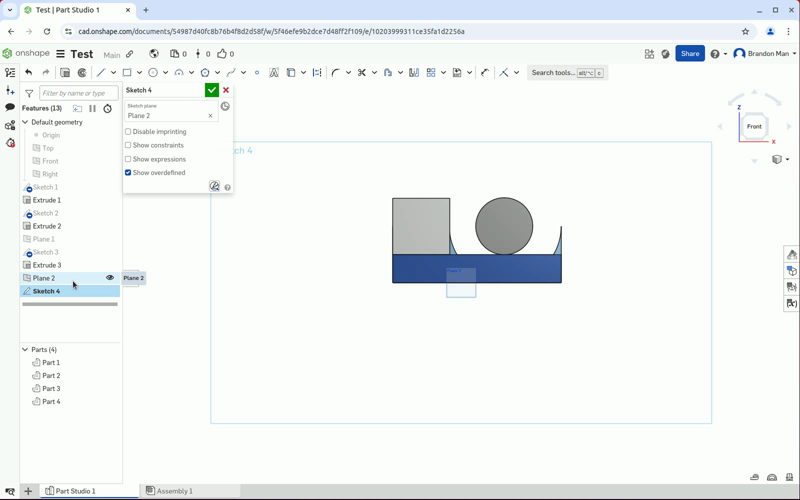
mouse_move(73, 352)
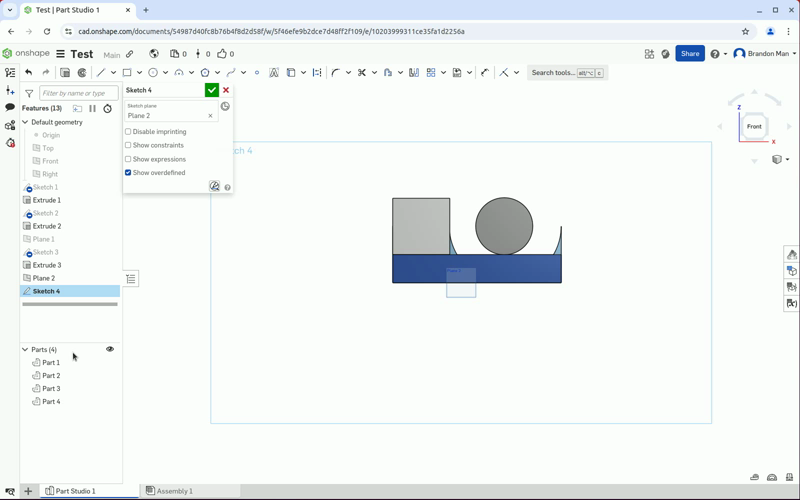
key(y)
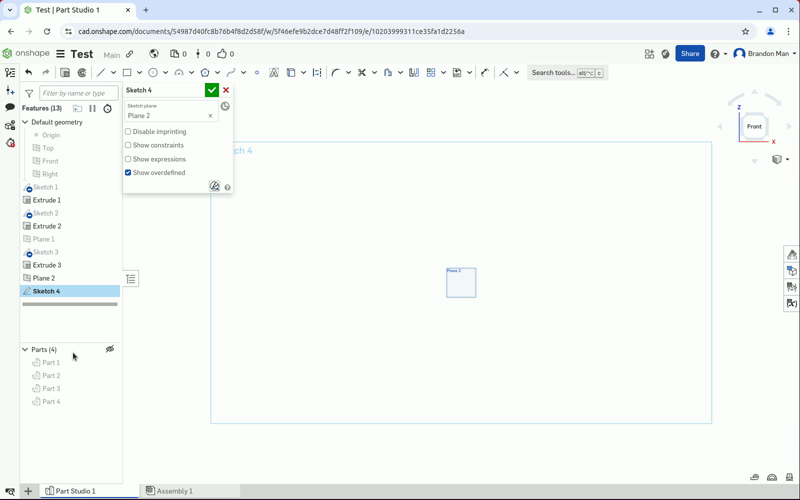
key(l)
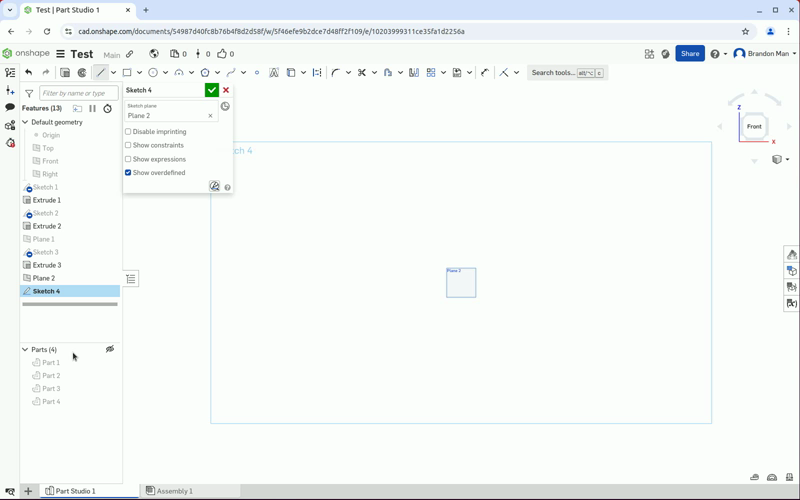
key_down(shift)
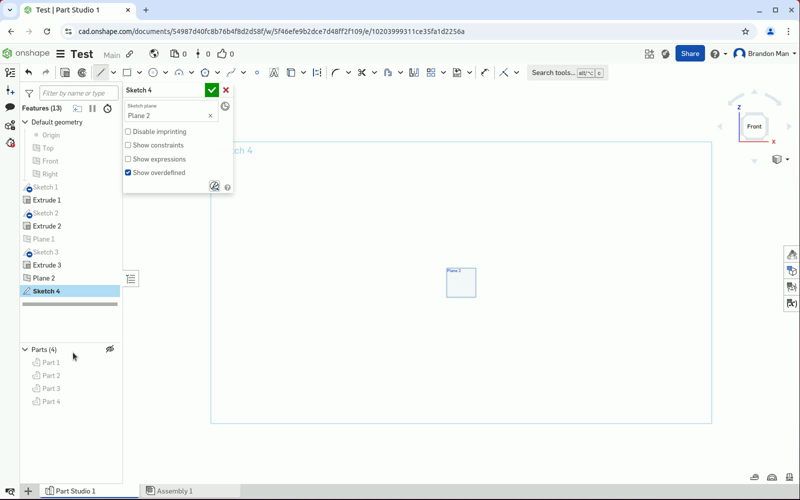
mouse_move(420, 198)
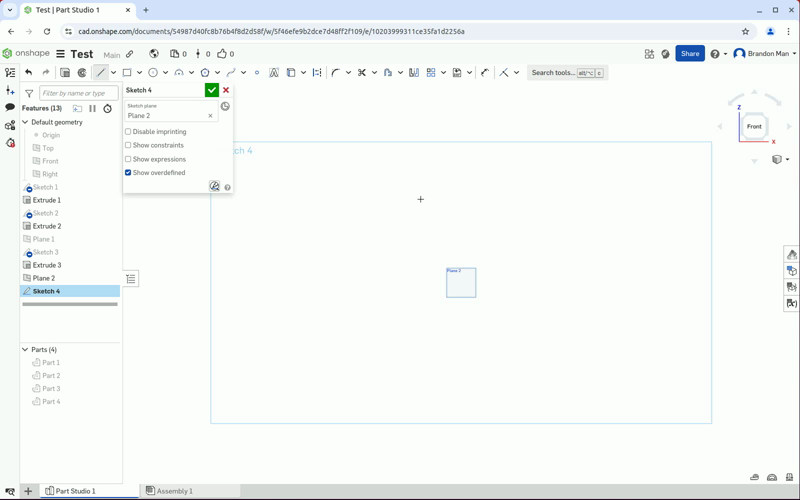
click(420, 198)
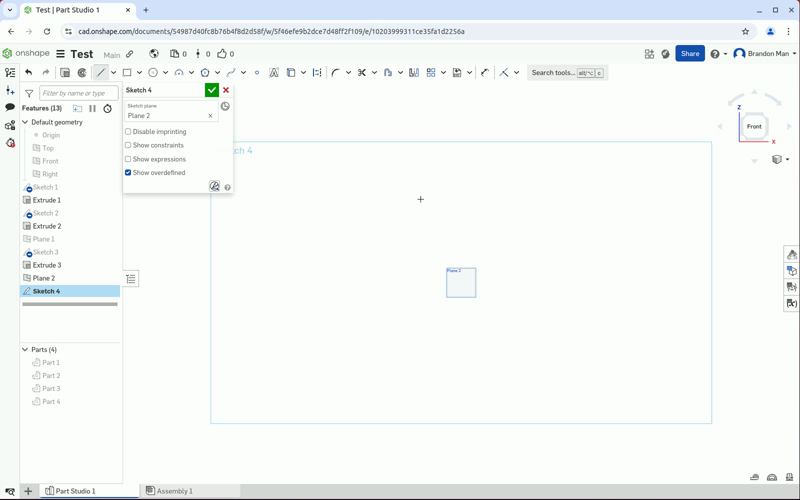
key_up(shift)
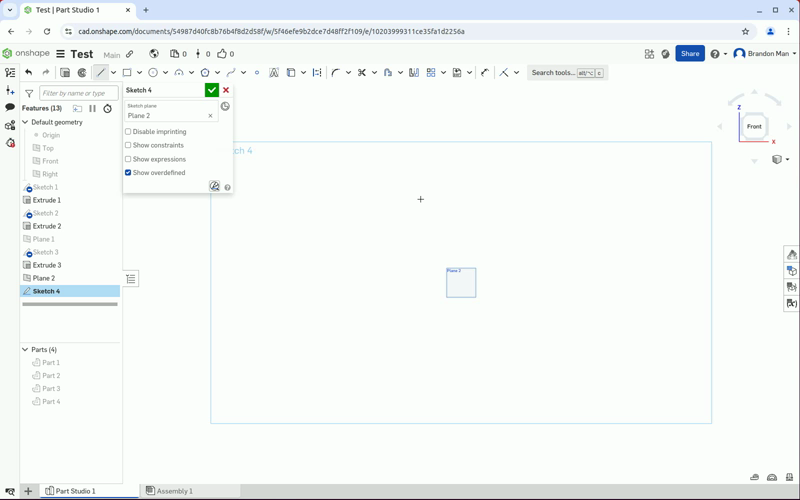
key_down(shift)
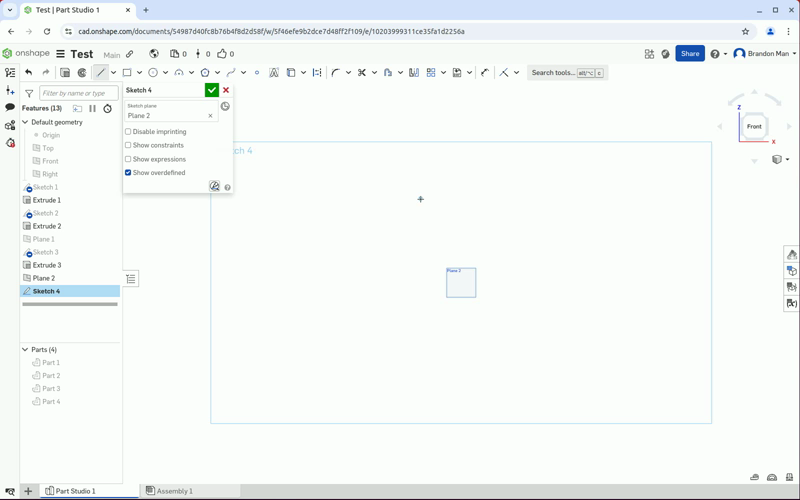
mouse_move(450, 198)
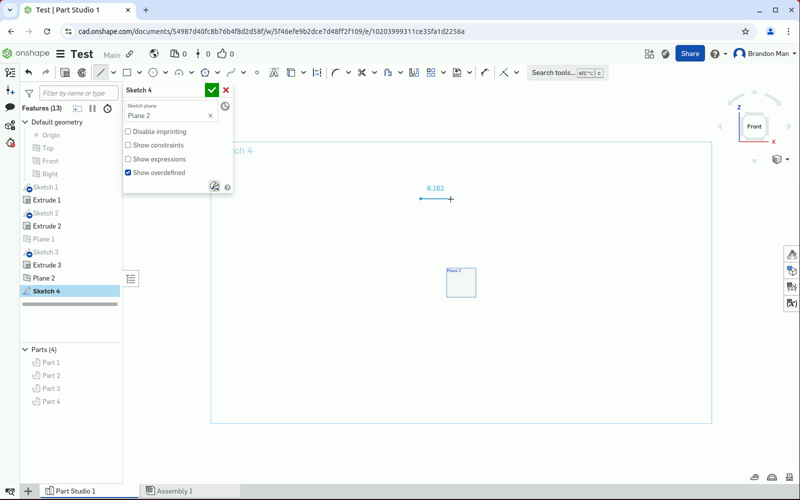
mouse_move(449, 198)
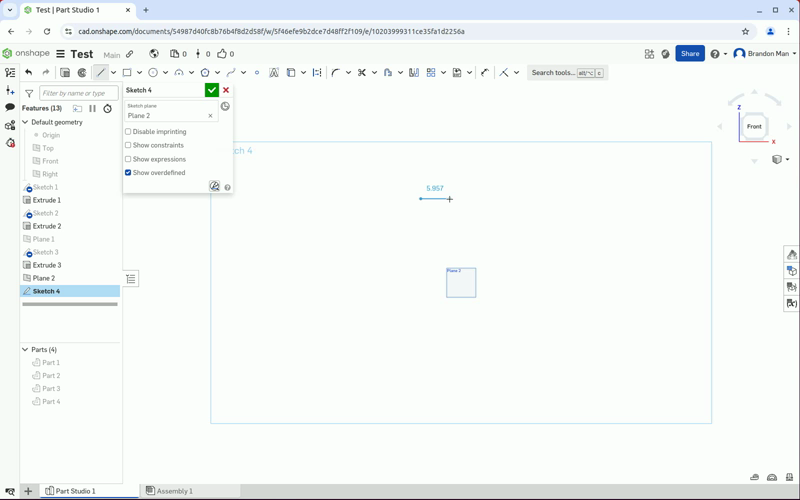
click(449, 198)
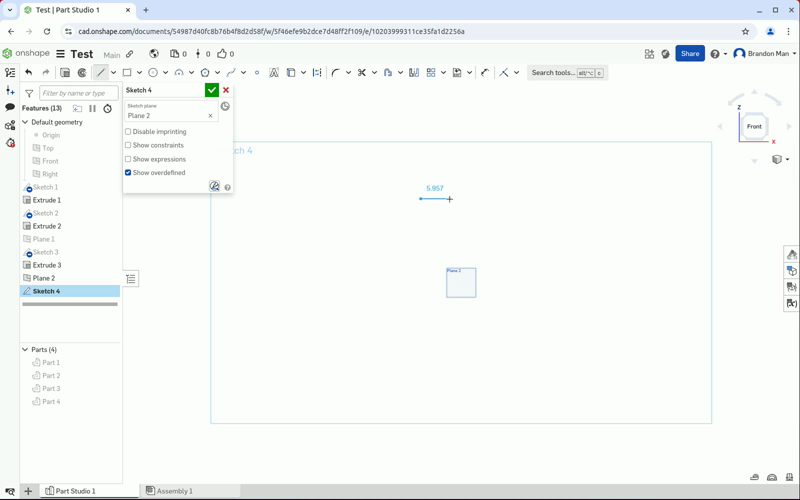
key_up(shift)
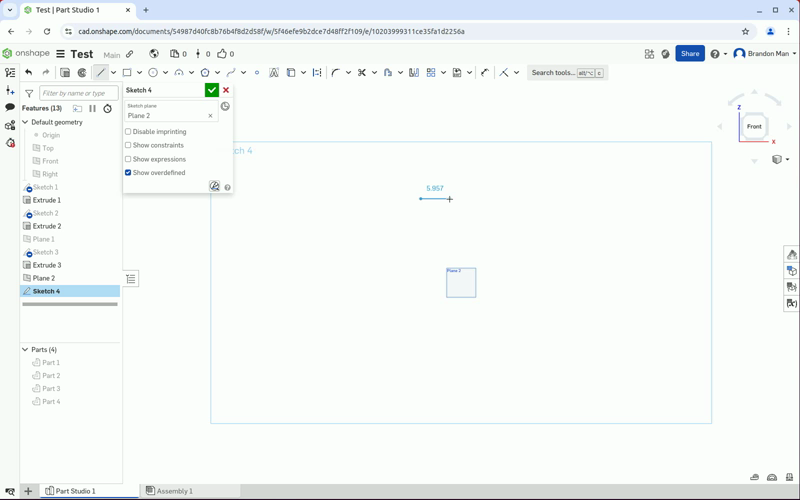
key_down(shift)
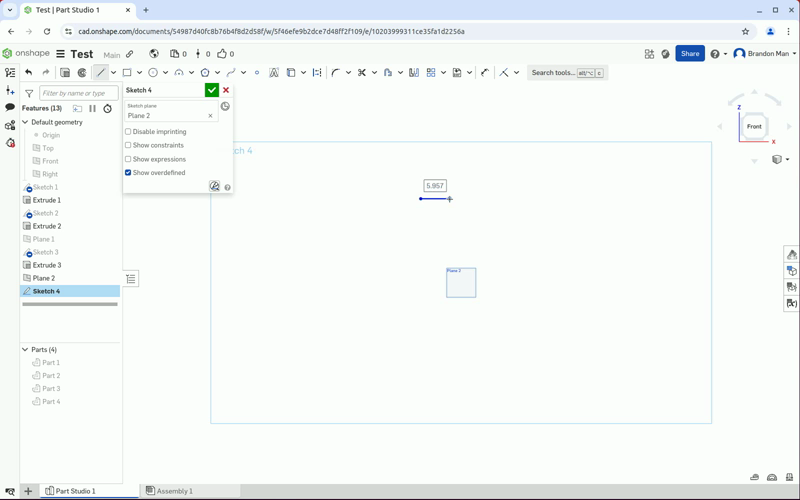
mouse_move(479, 198)
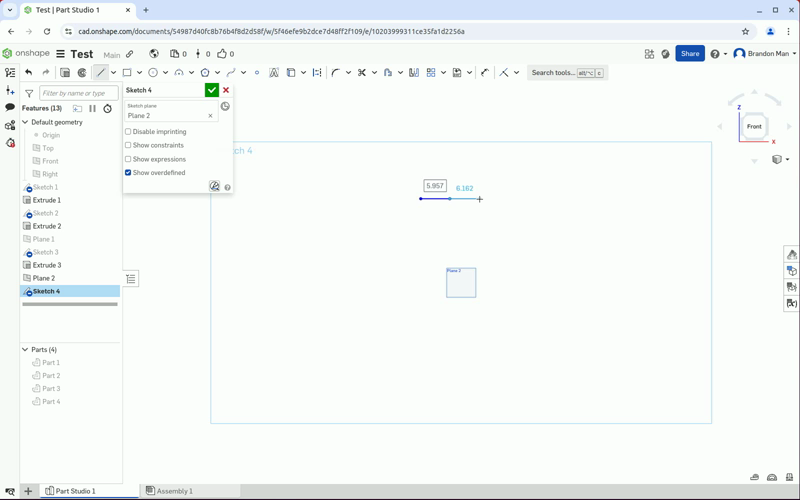
mouse_move(449, 227)
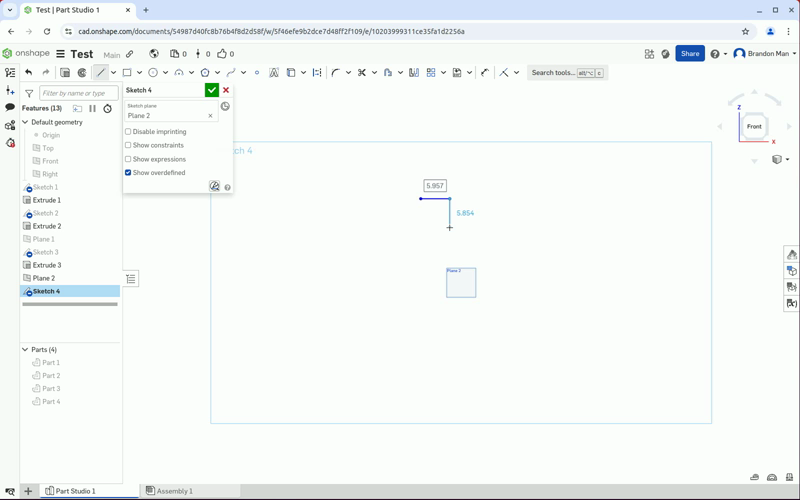
click(449, 227)
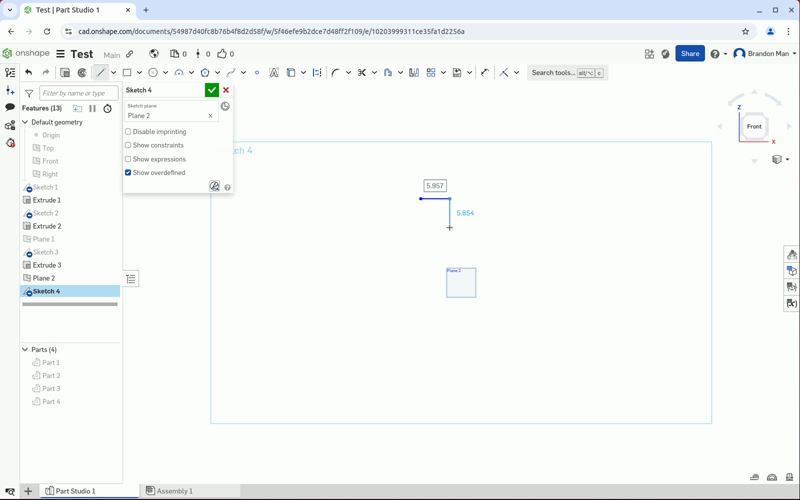
key_up(shift)
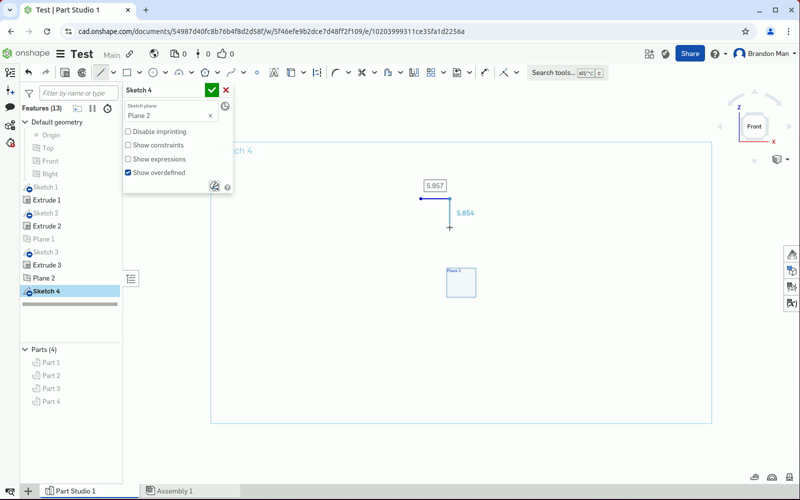
key(esc)
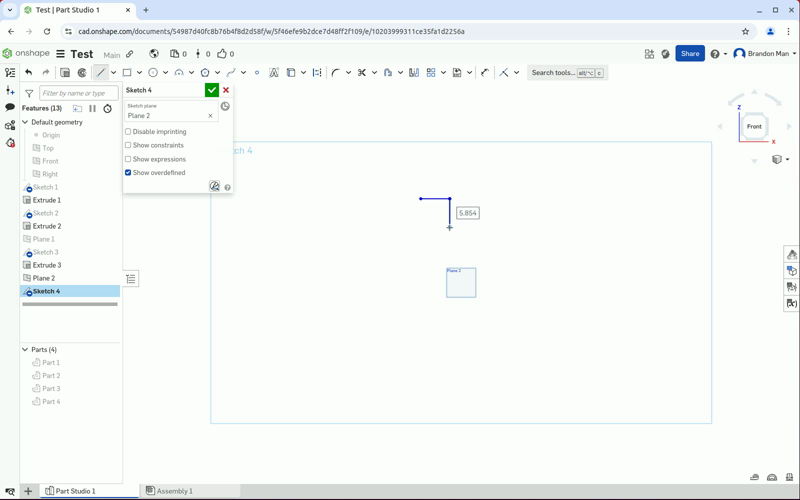
key(a)
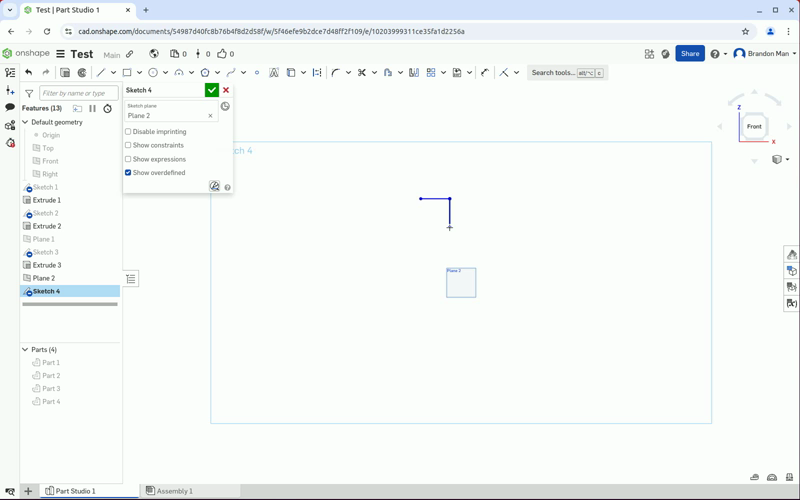
mouse_move(449, 227)
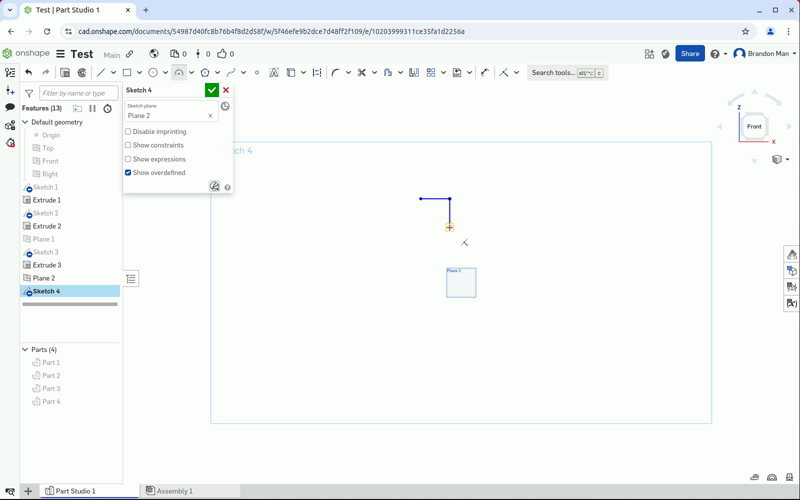
click(449, 227)
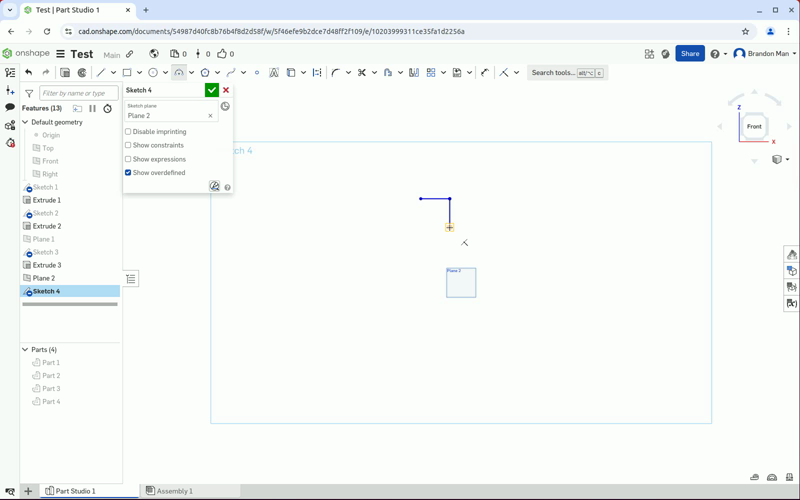
mouse_move(420, 198)
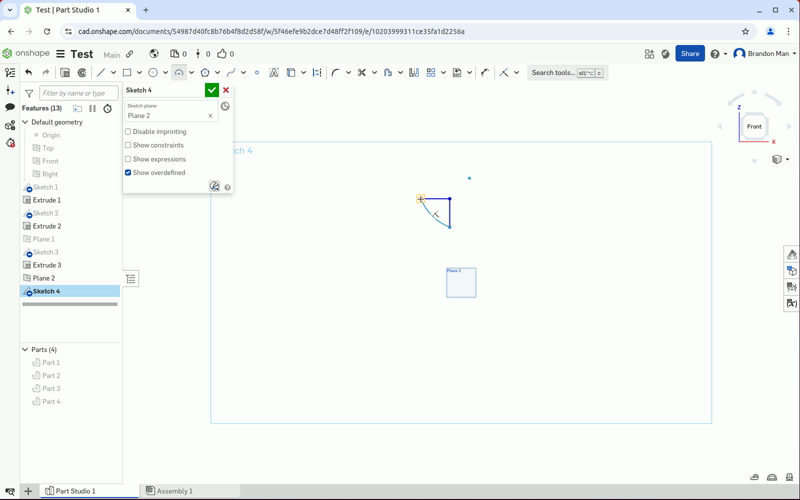
click(420, 198)
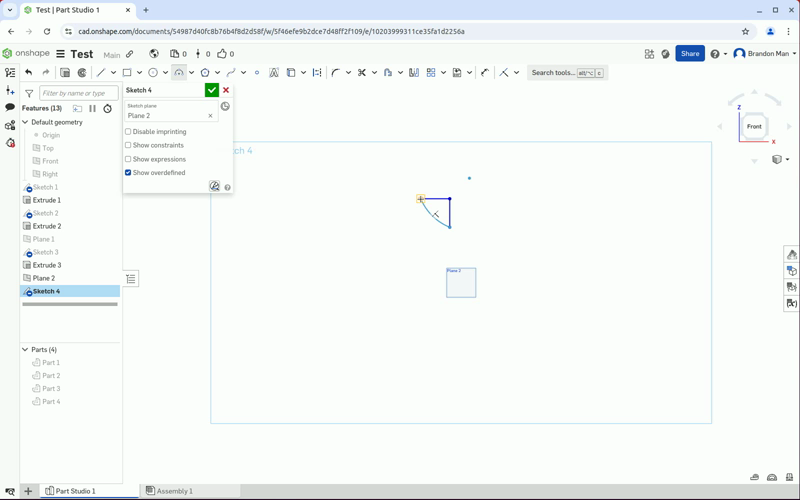
key_down(shift)
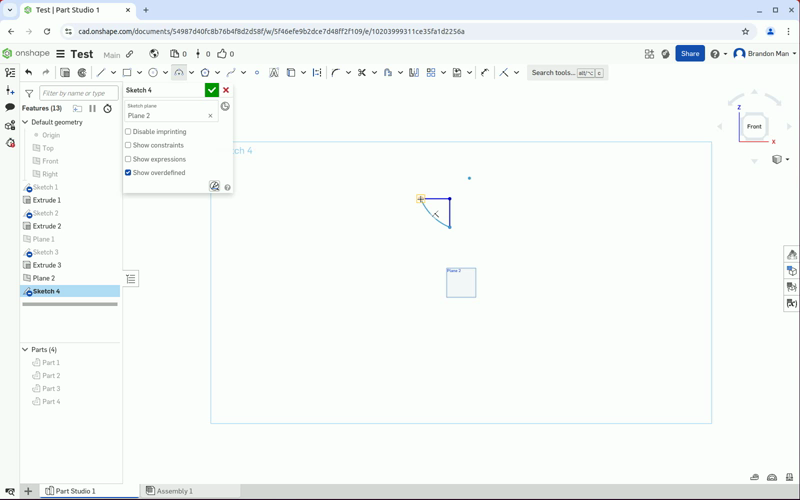
mouse_move(469, 178)
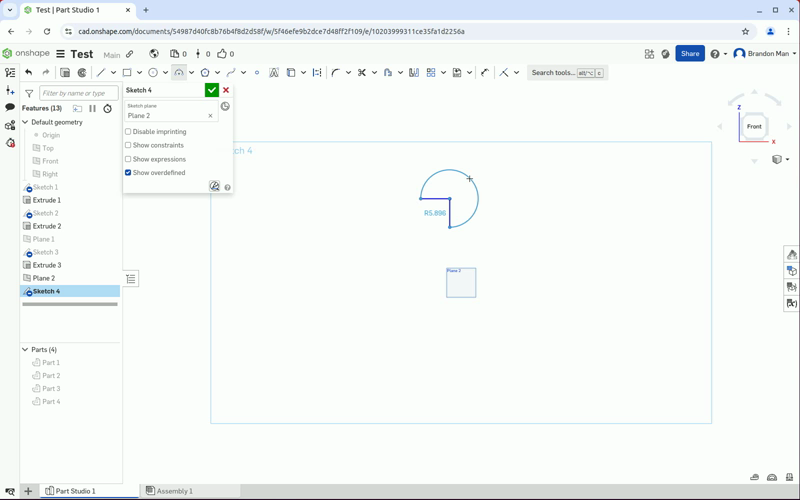
click(469, 178)
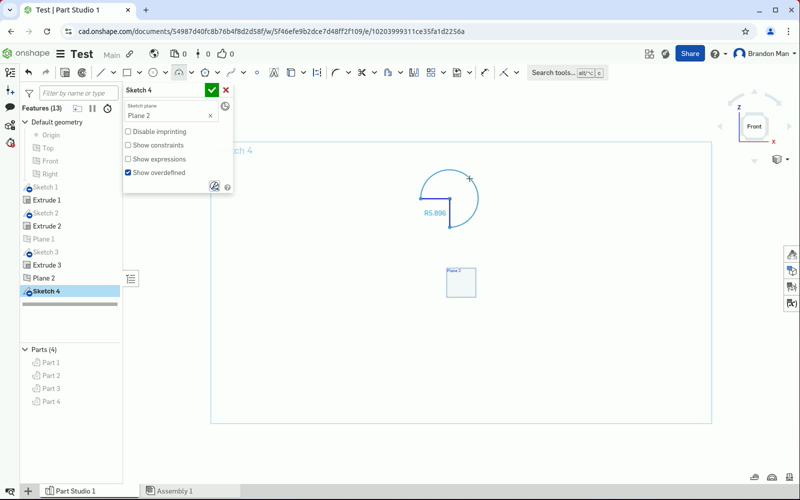
key_up(shift)
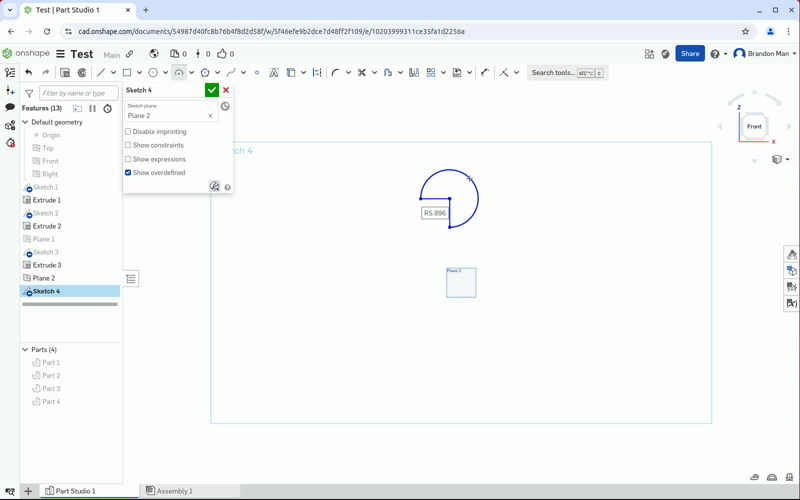
key(esc)
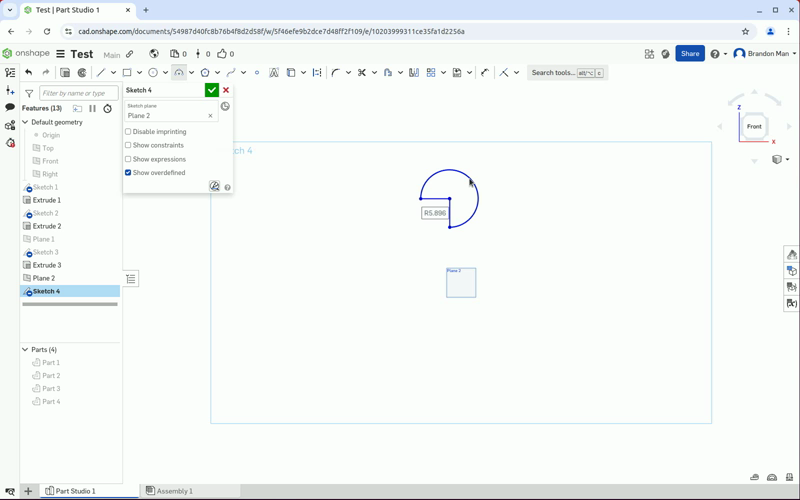
mouse_move(448, 174)
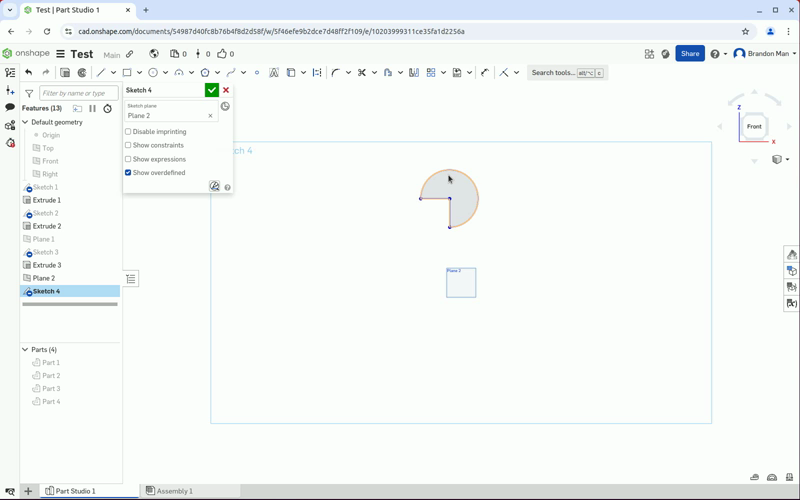
scroll(6)
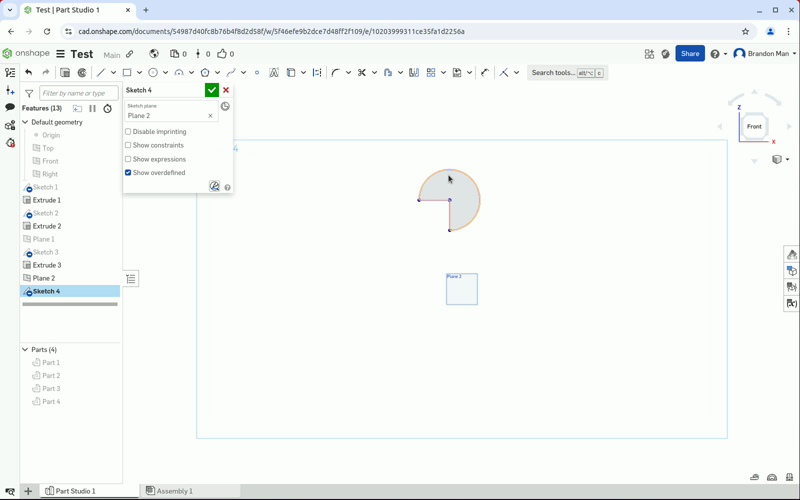
scroll(6)
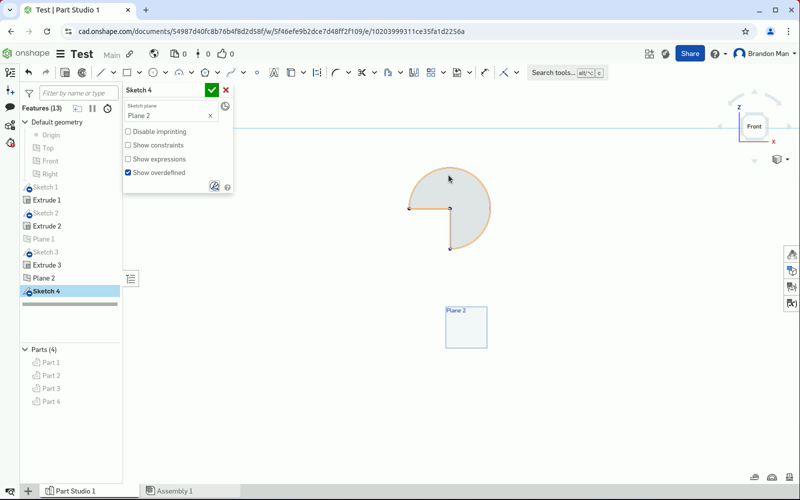
scroll(6)
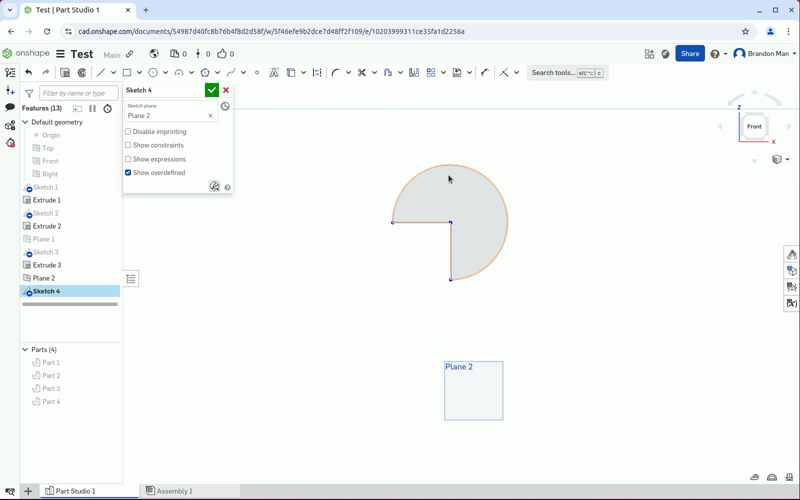
scroll(6)
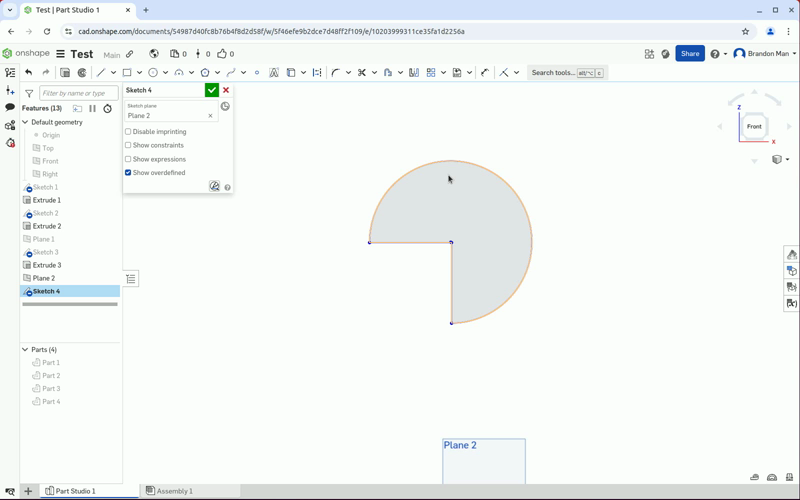
scroll(6)
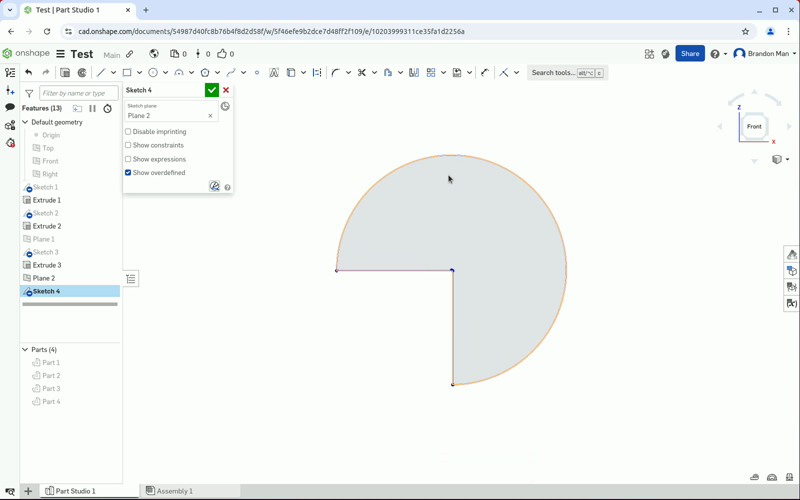
scroll(6)
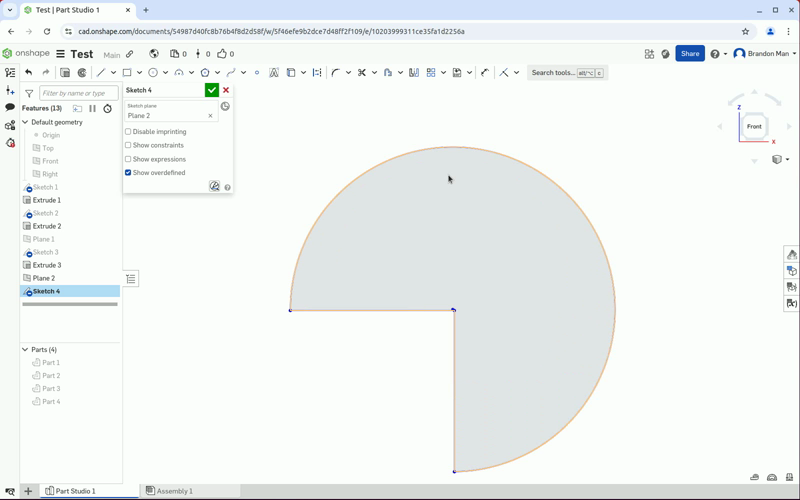
scroll(6)
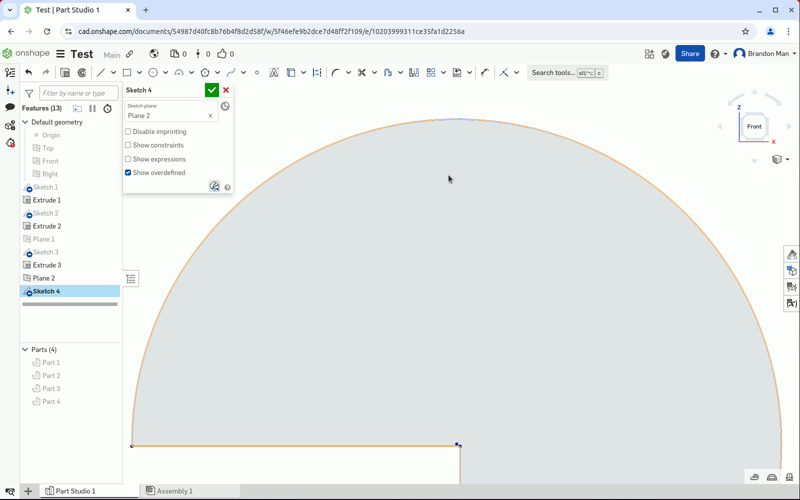
click(448, 174)
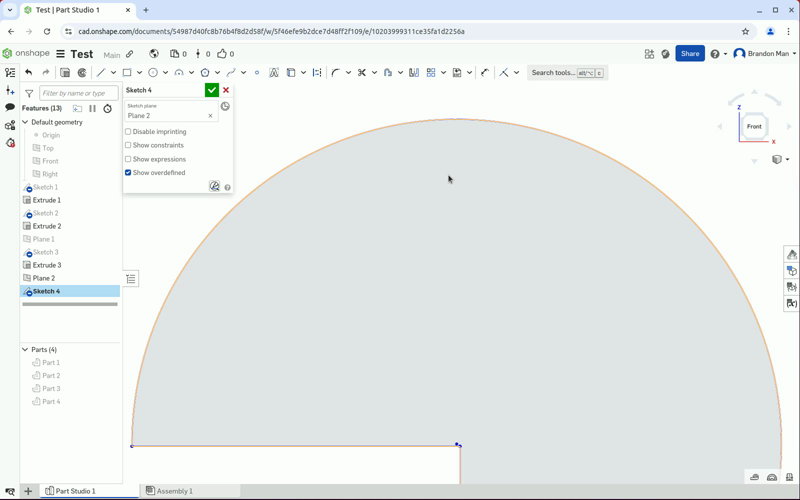
scroll(-6)
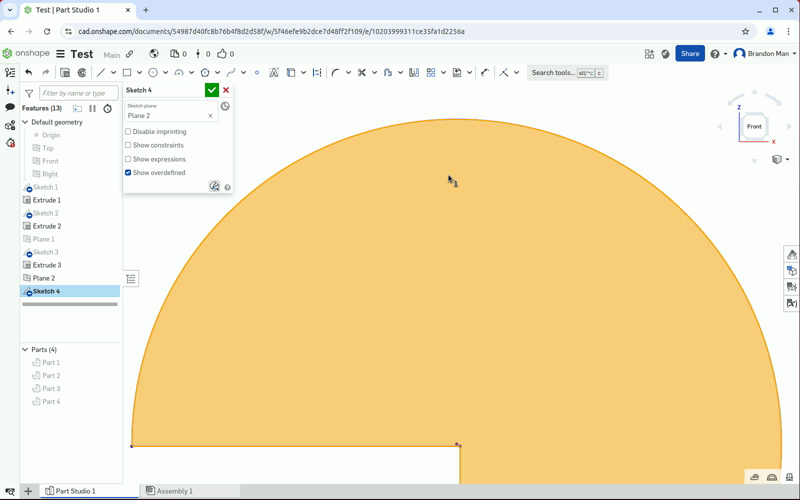
scroll(-6)
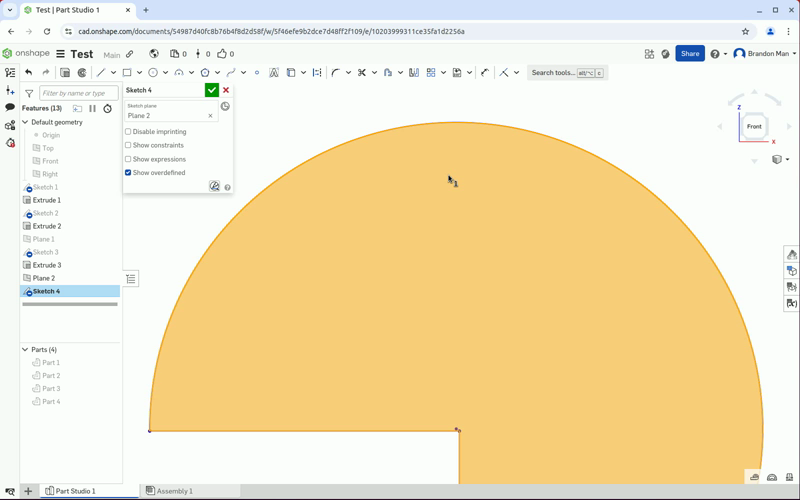
scroll(-6)
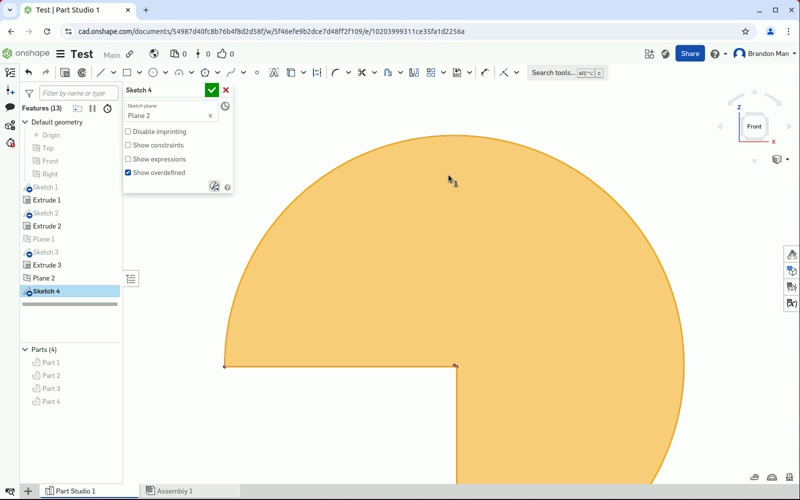
scroll(-6)
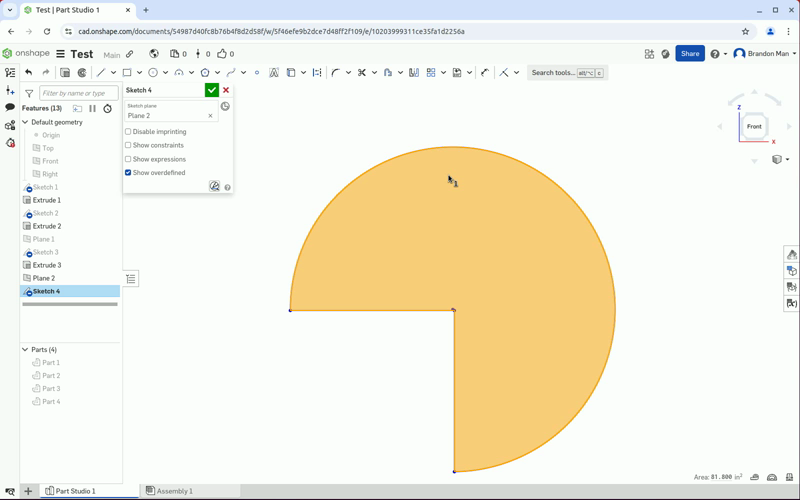
scroll(-6)
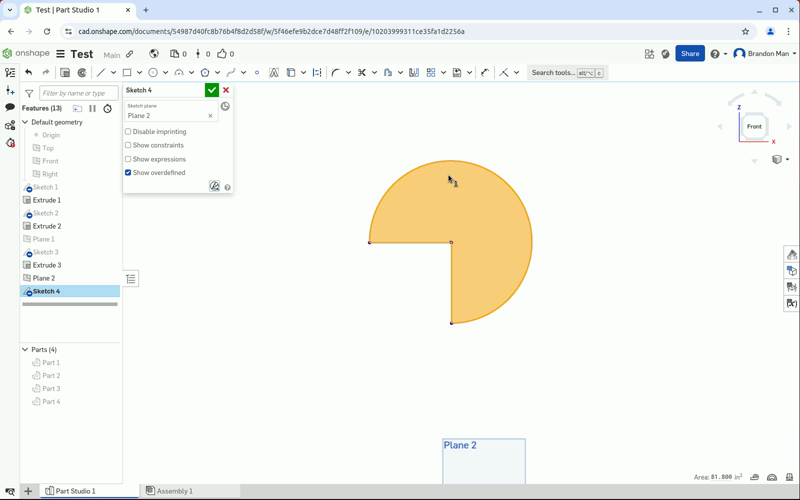
scroll(-6)
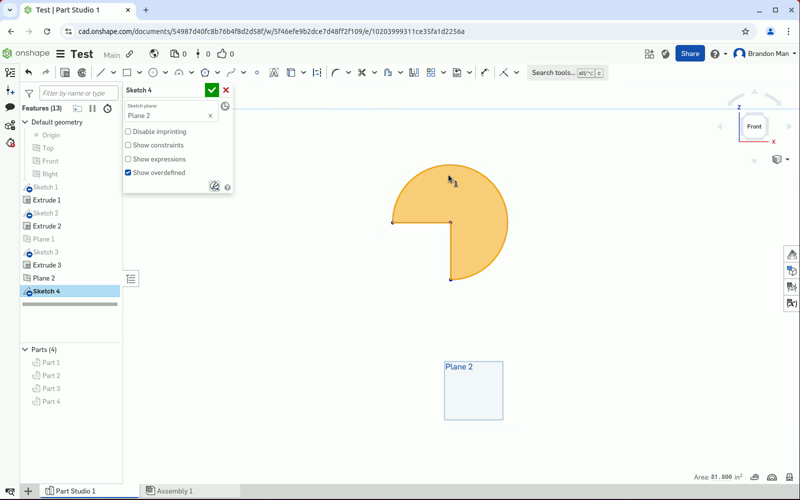
scroll(-6)
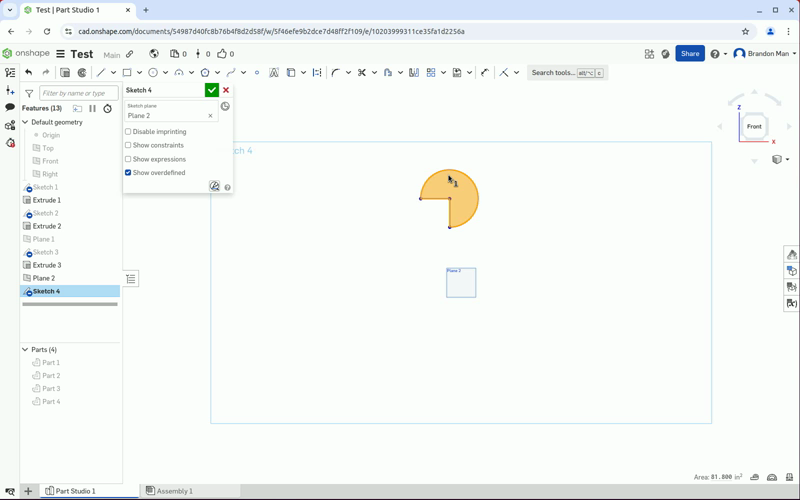
mouse_move(73, 352)
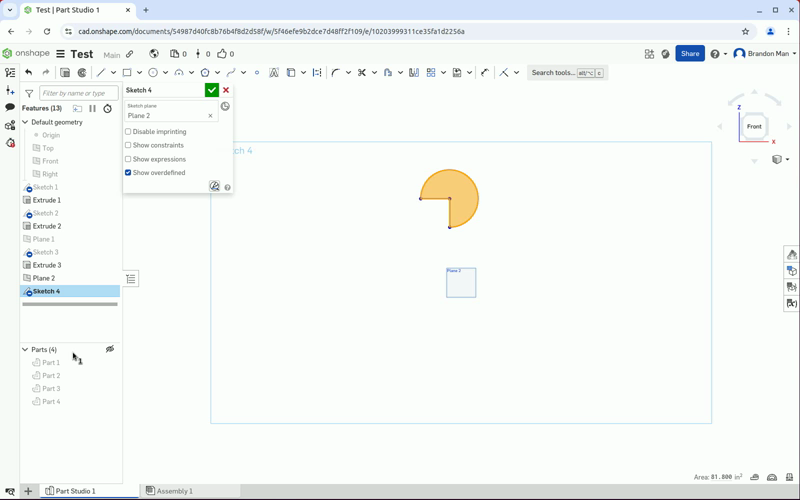
key(shift+y)
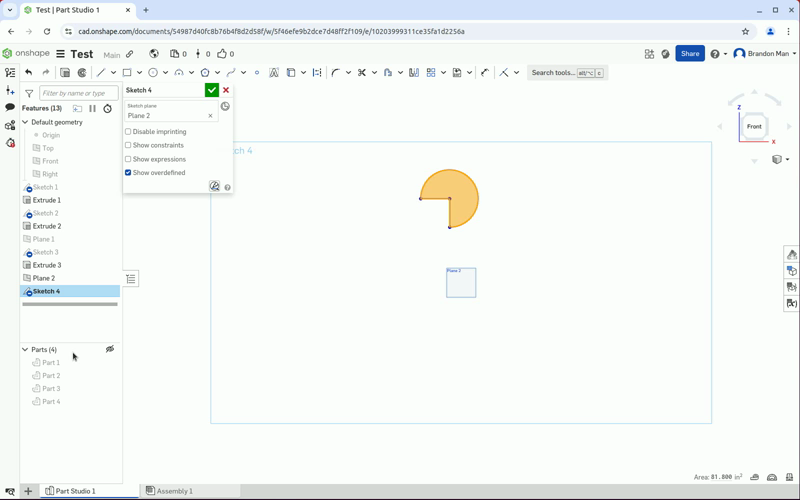
key(shift+e)
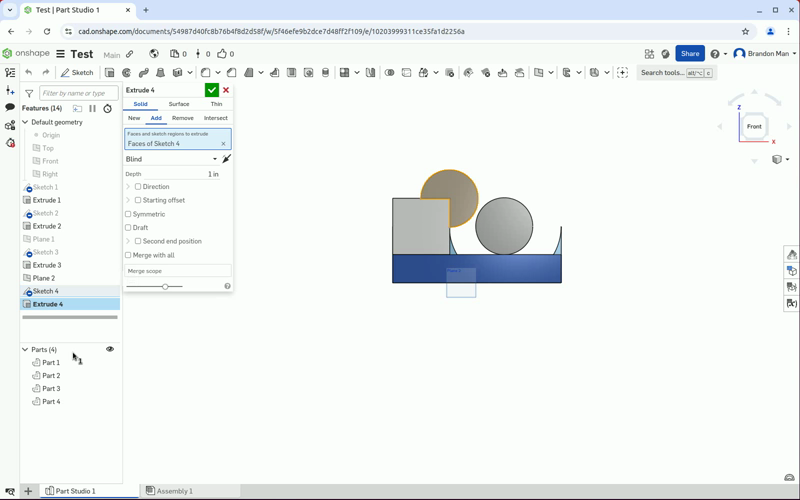
mouse_move(143, 106)
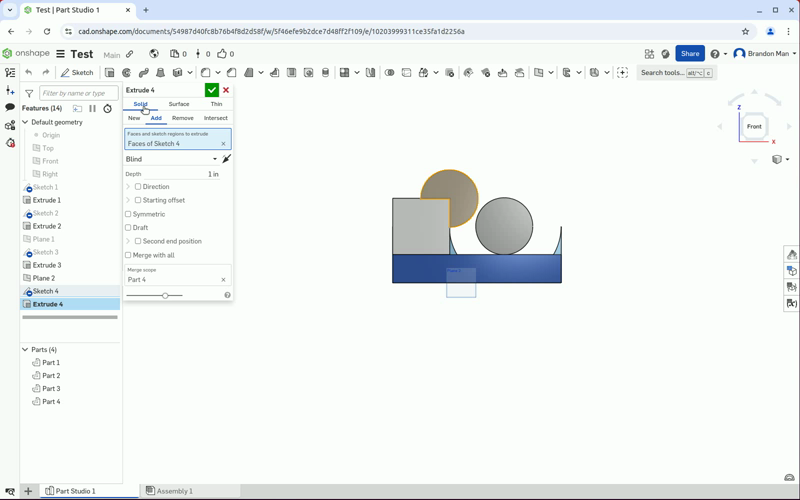
click(143, 106)
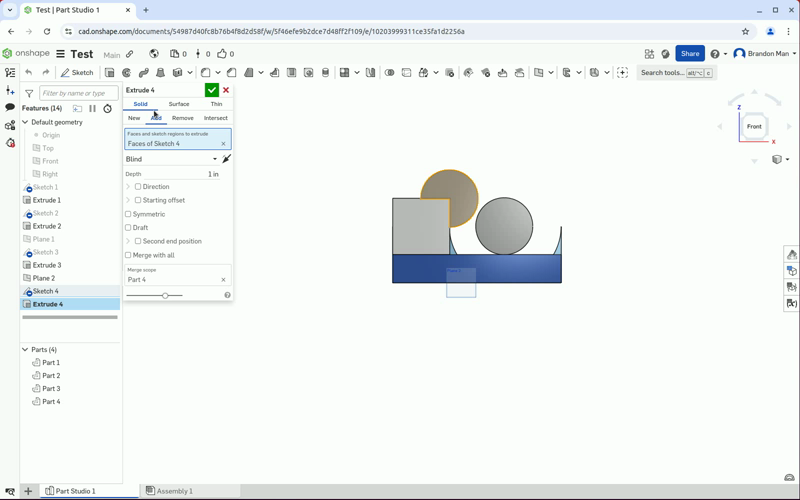
mouse_move(186, 120)
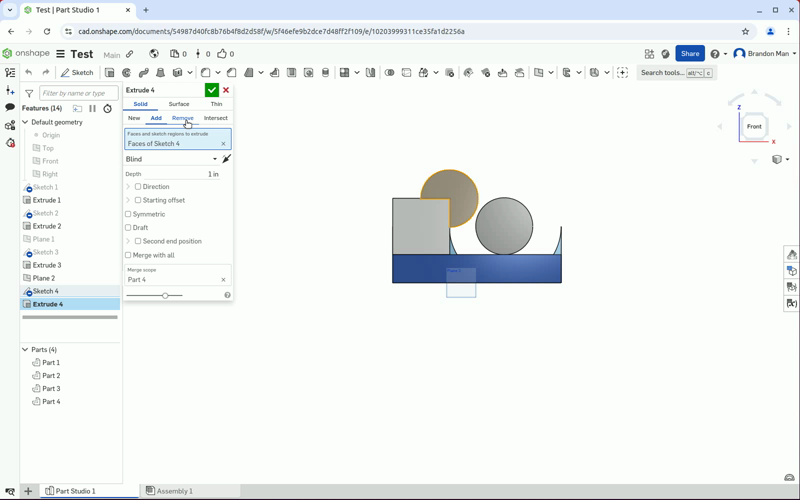
click(186, 120)
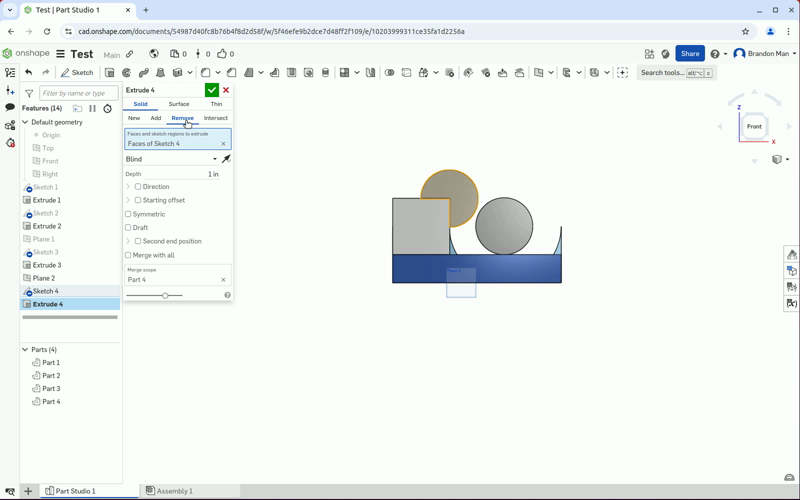
key(tab, 4)
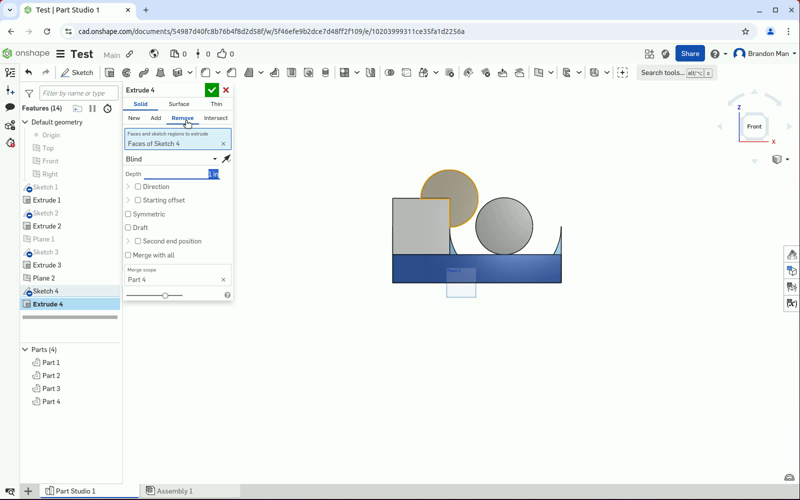
text(5.777)
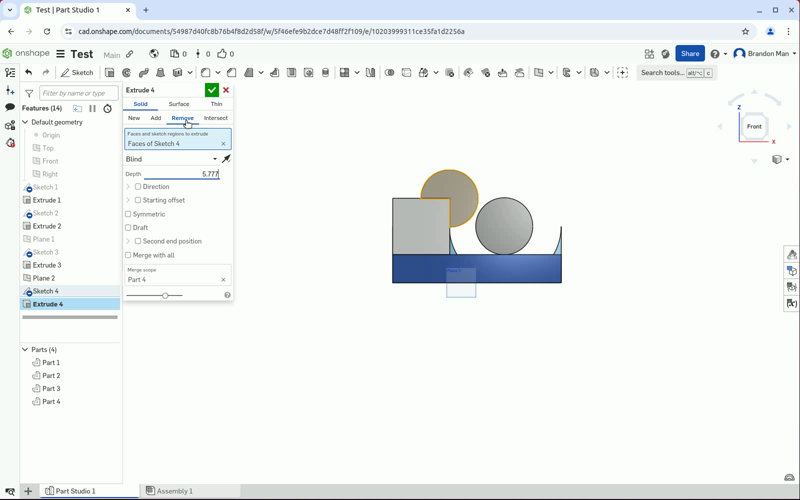
key(tab, 6)
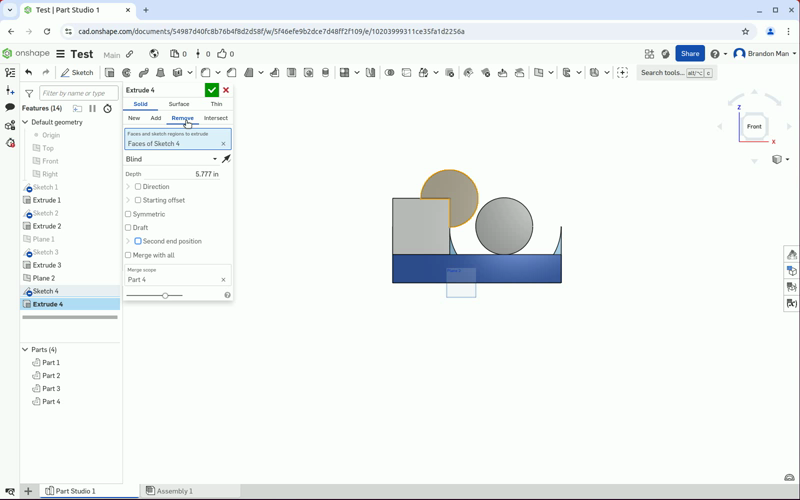
key(space)
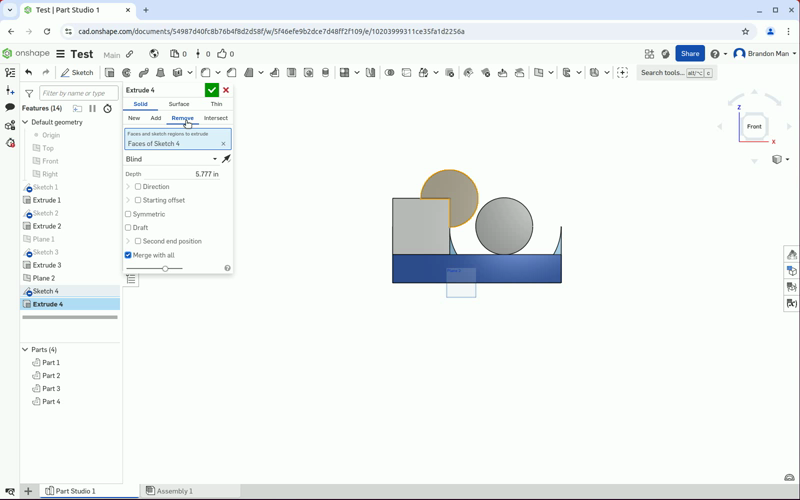
key(enter)
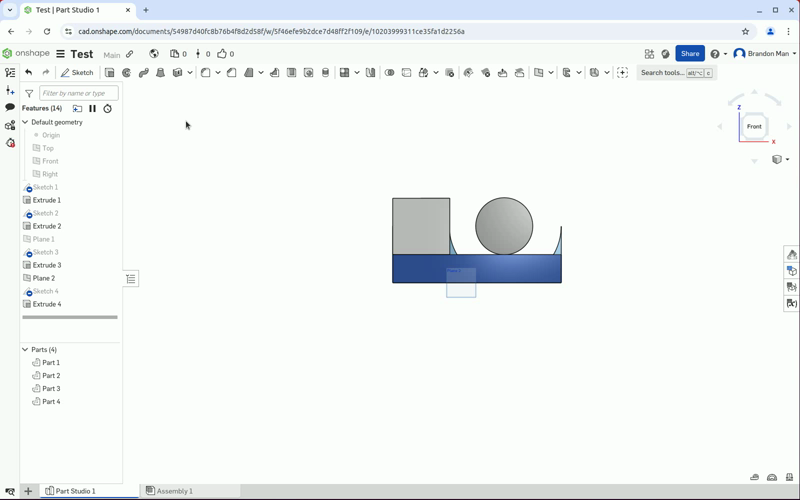
key(shift+h)
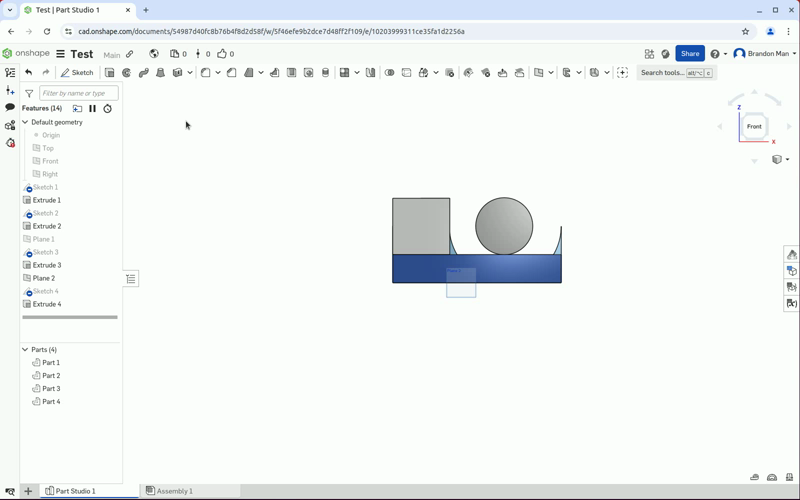
key(shift+h)
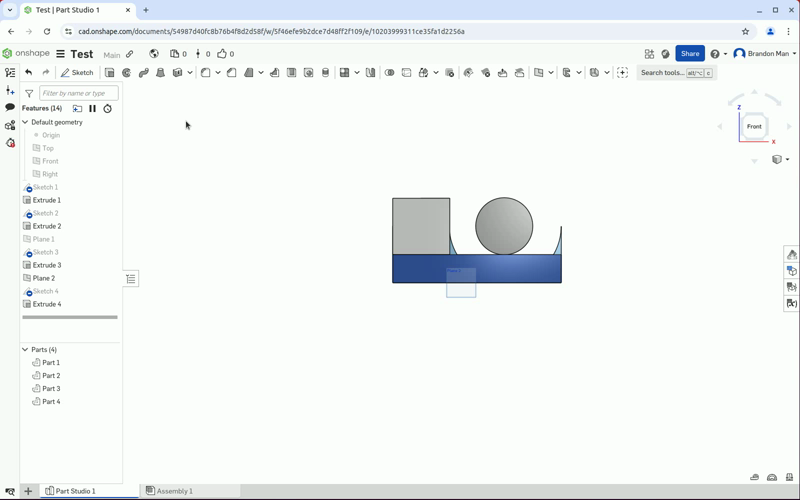
mouse_move(73, 189)
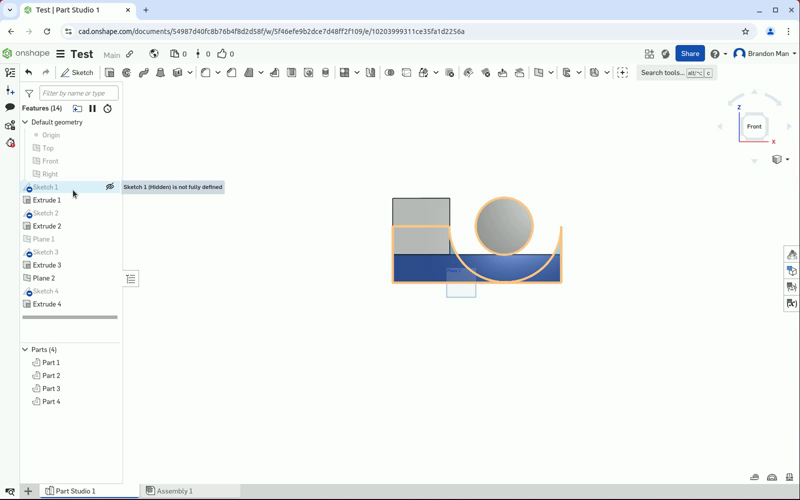
click(73, 189)
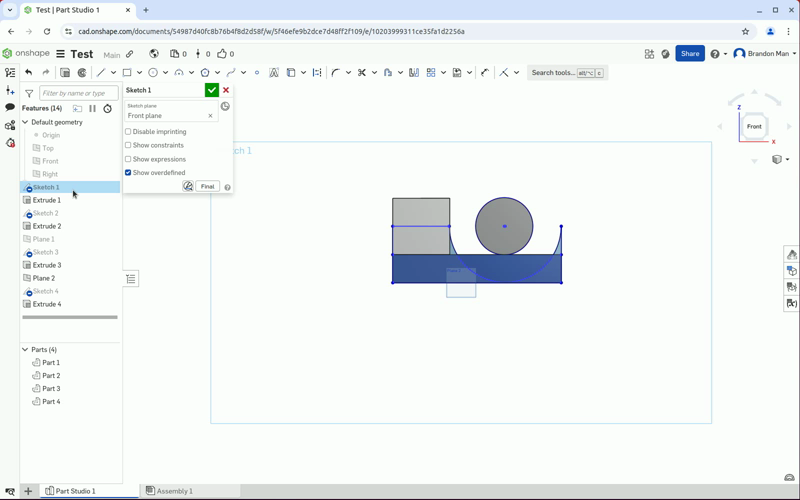
mouse_move(229, 92)
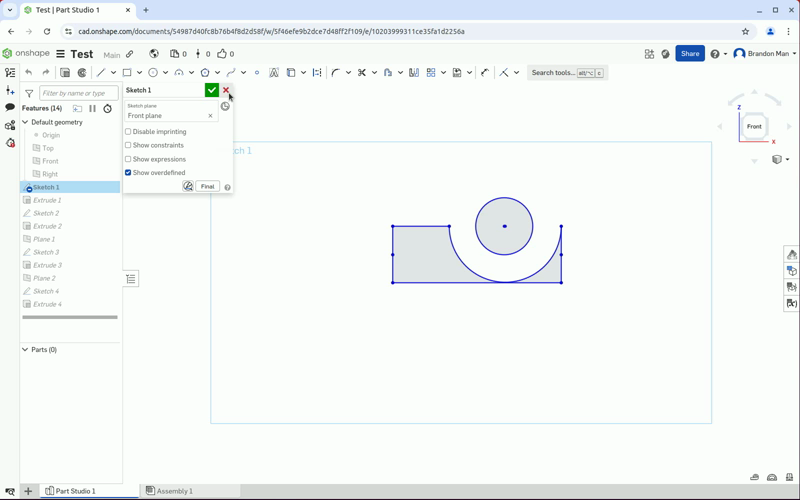
click(229, 92)
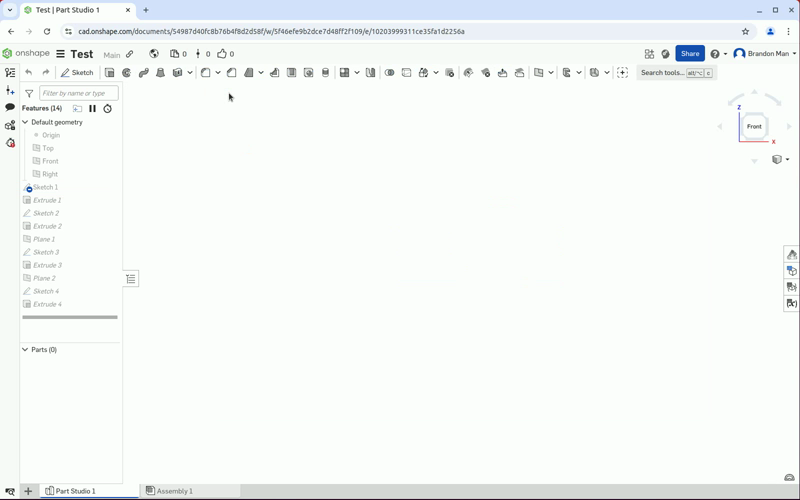
key(shift+s)
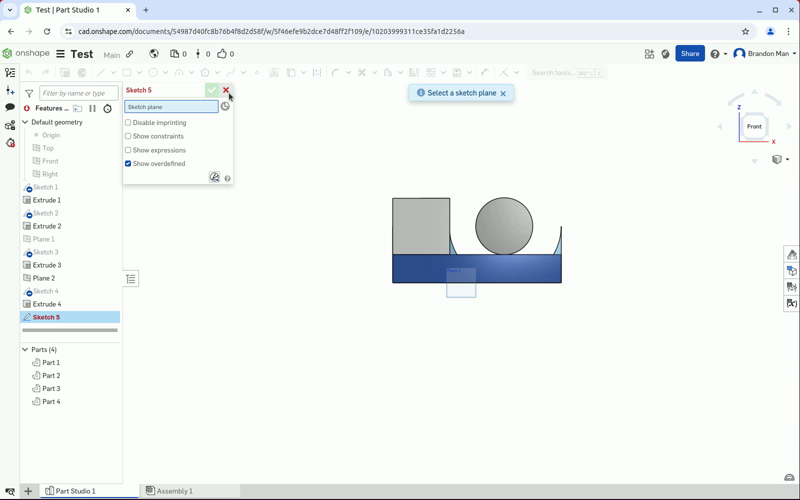
mouse_move(73, 280)
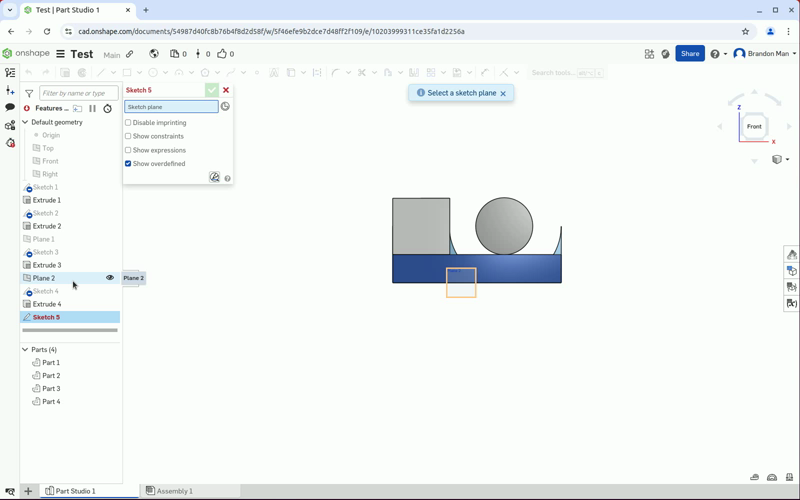
click(73, 280)
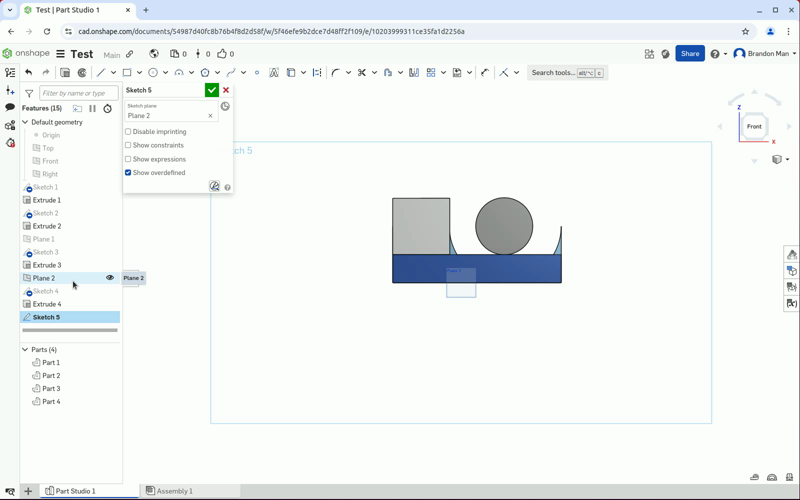
mouse_move(73, 352)
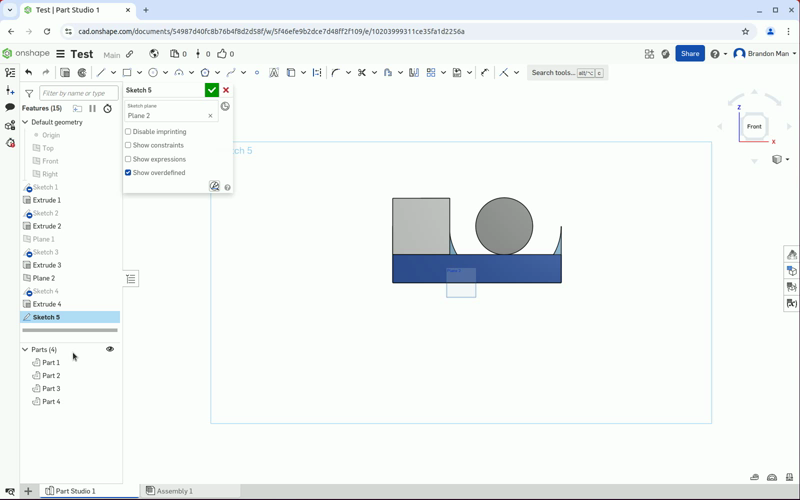
key(y)
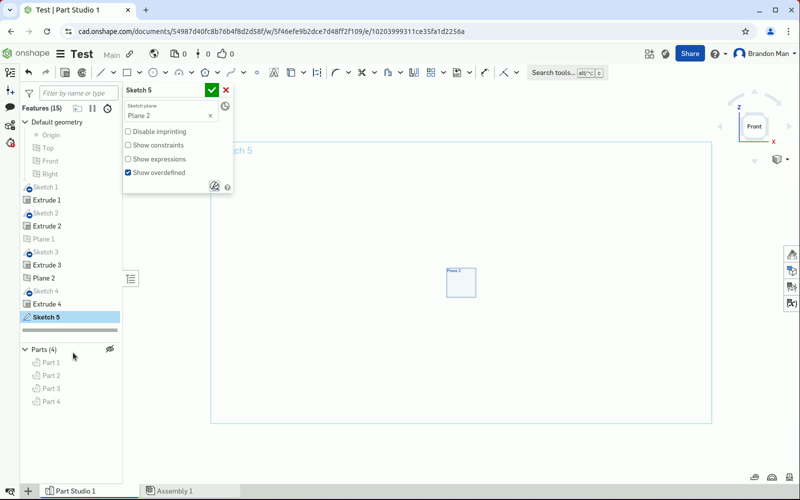
key(a)
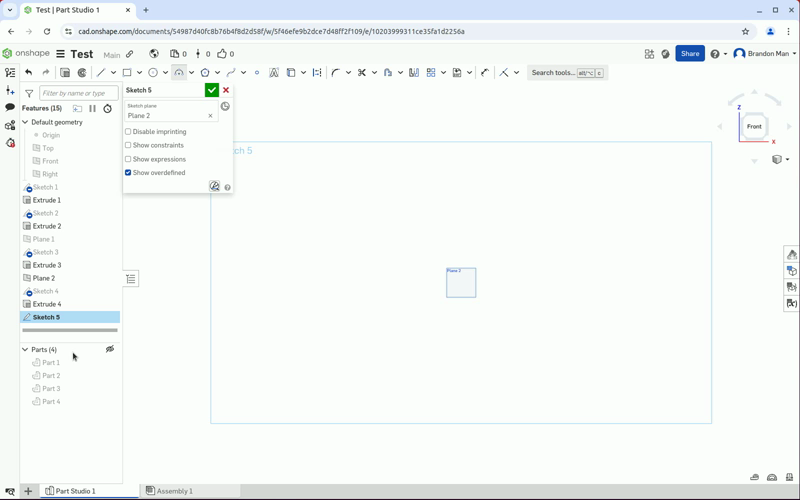
key_down(shift)
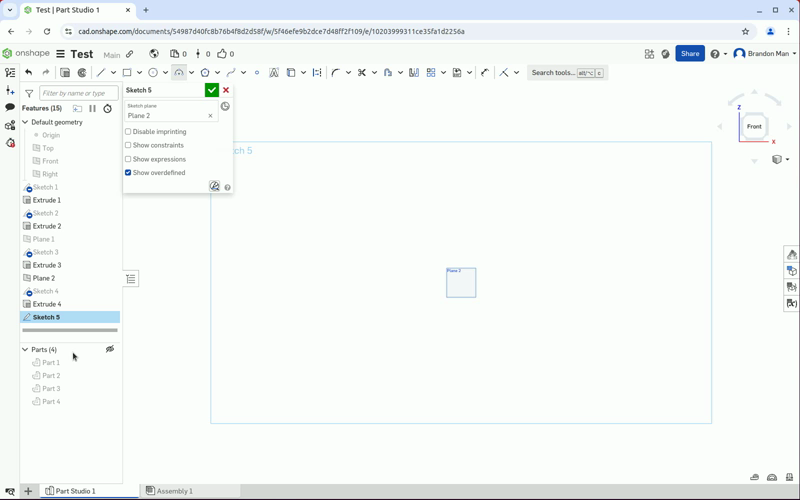
mouse_move(420, 198)
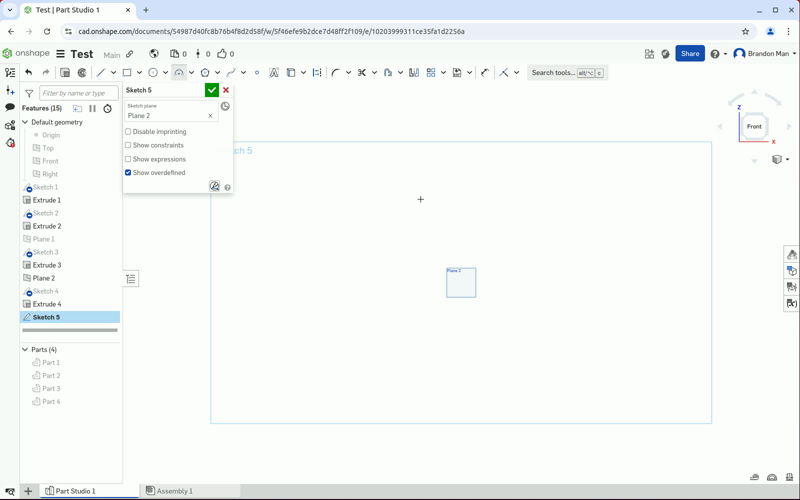
click(420, 198)
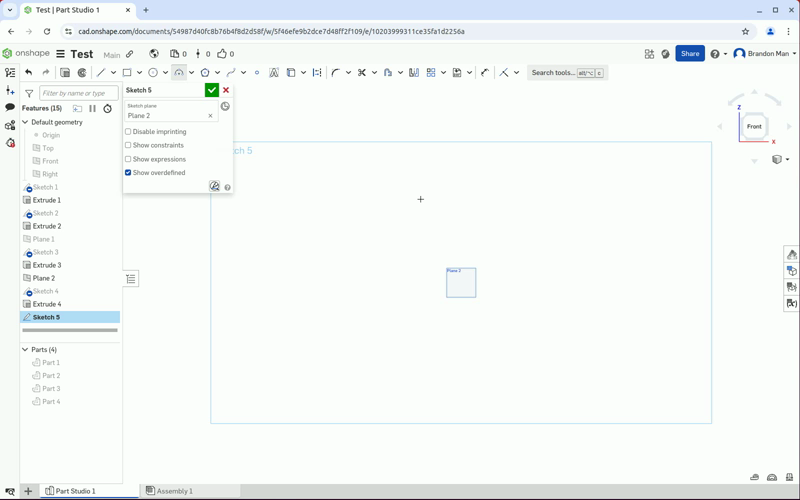
key_up(shift)
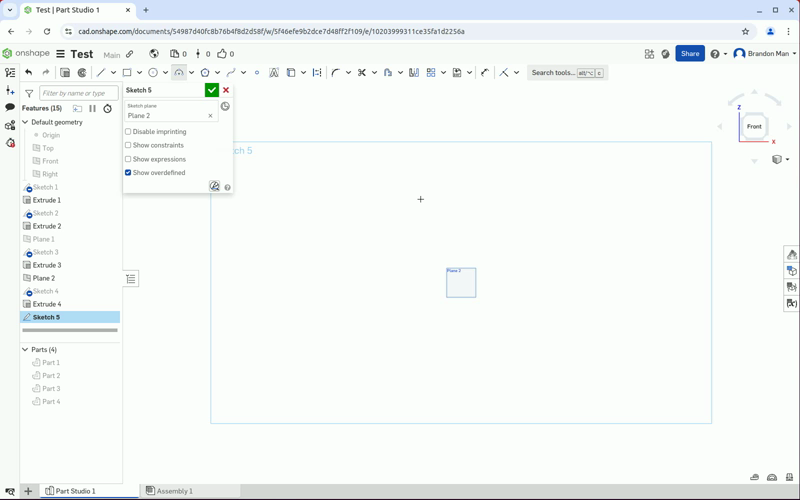
key_down(shift)
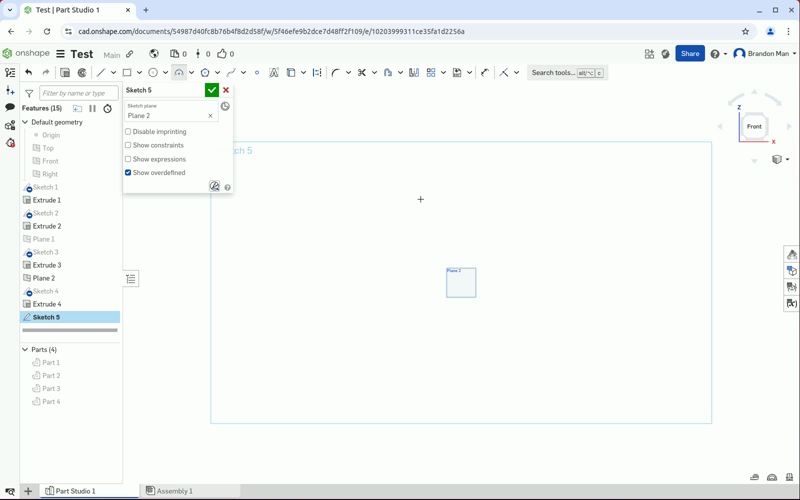
mouse_move(450, 227)
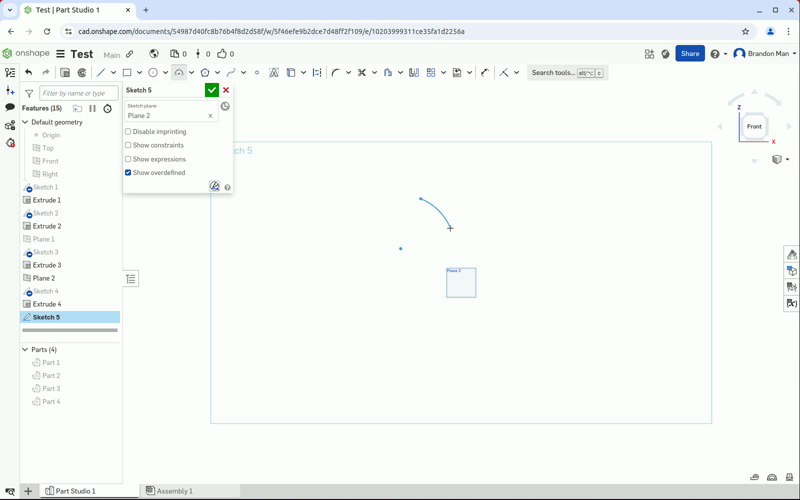
click(450, 227)
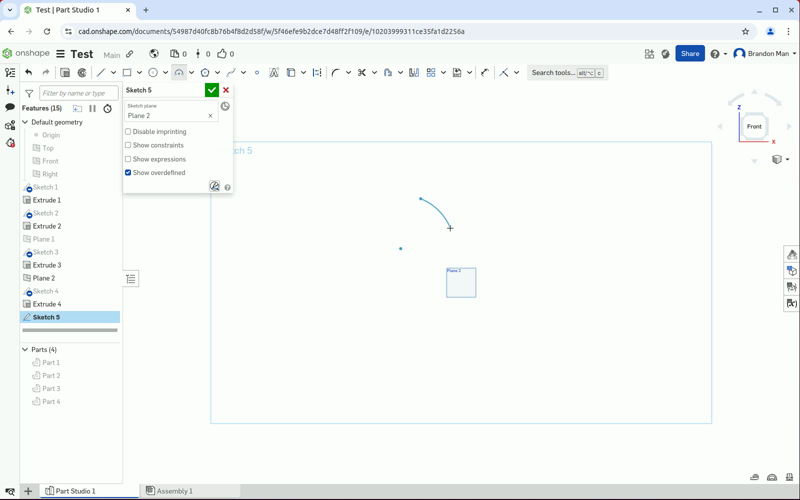
mouse_move(429, 219)
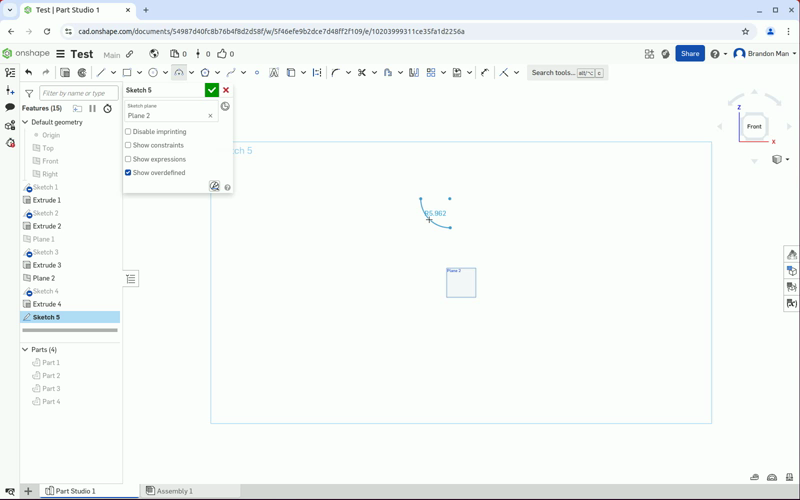
click(429, 219)
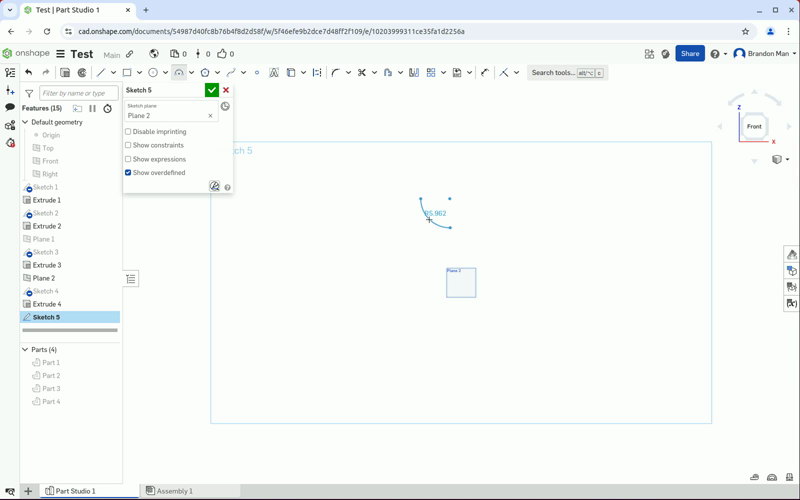
key_up(shift)
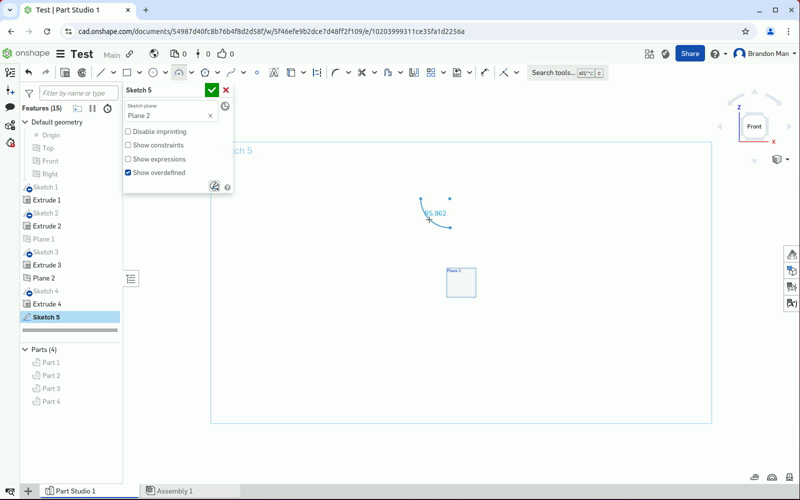
key(esc)
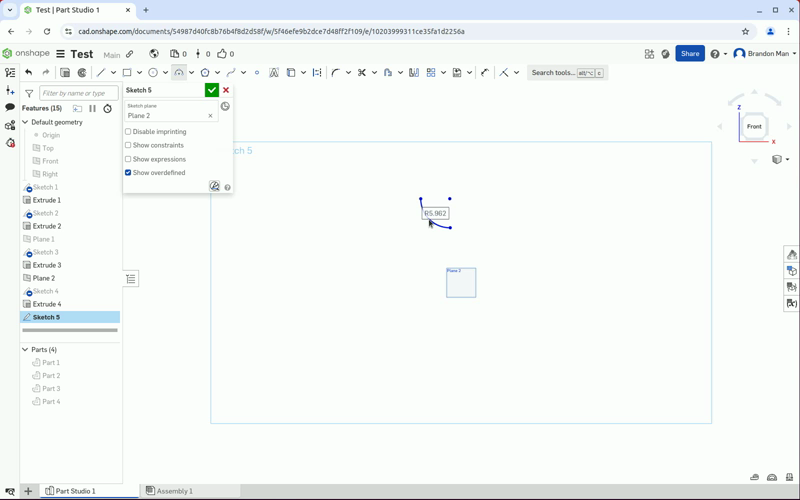
key(l)
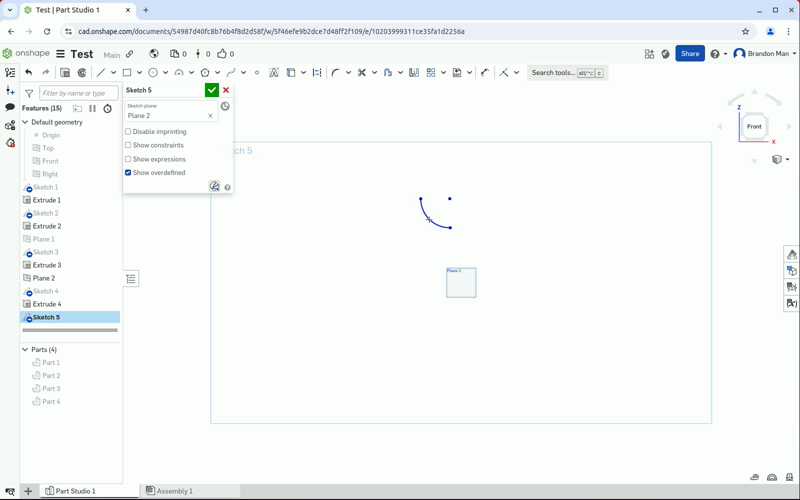
mouse_move(450, 227)
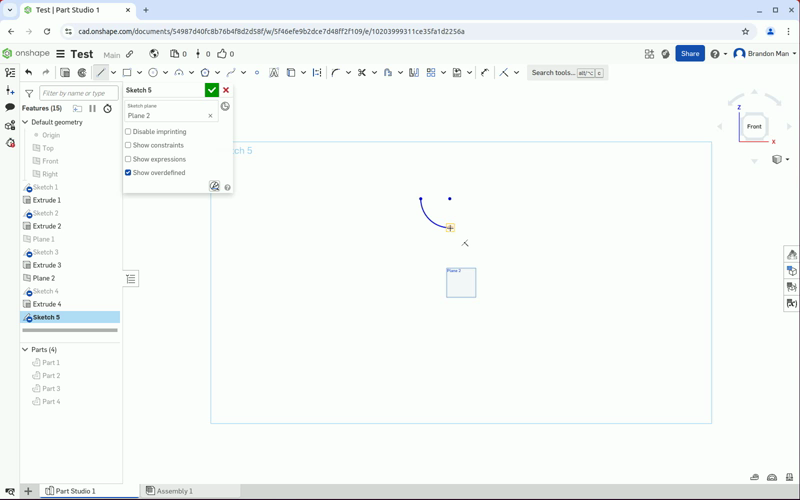
click(450, 227)
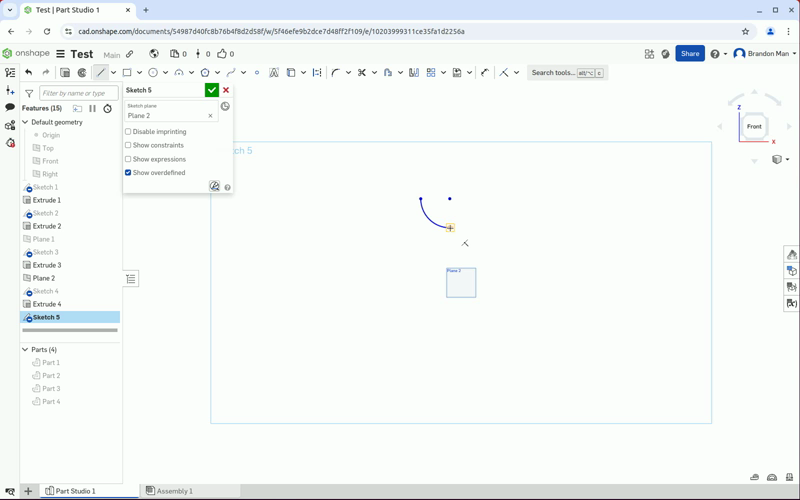
key_down(shift)
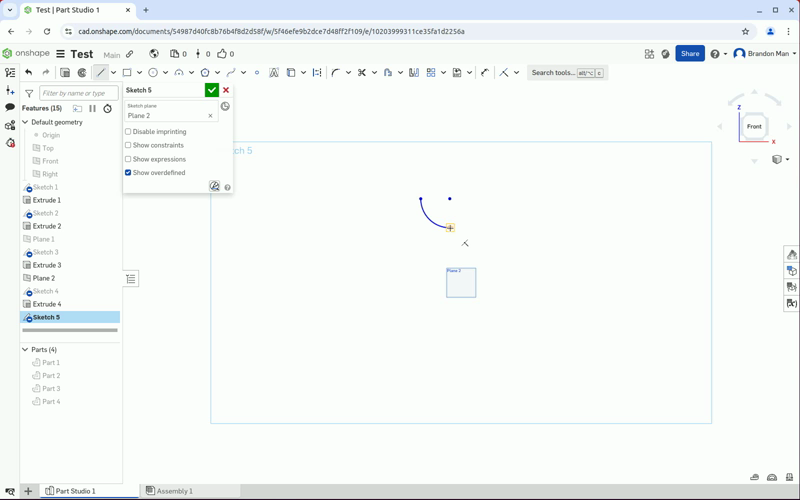
mouse_move(480, 227)
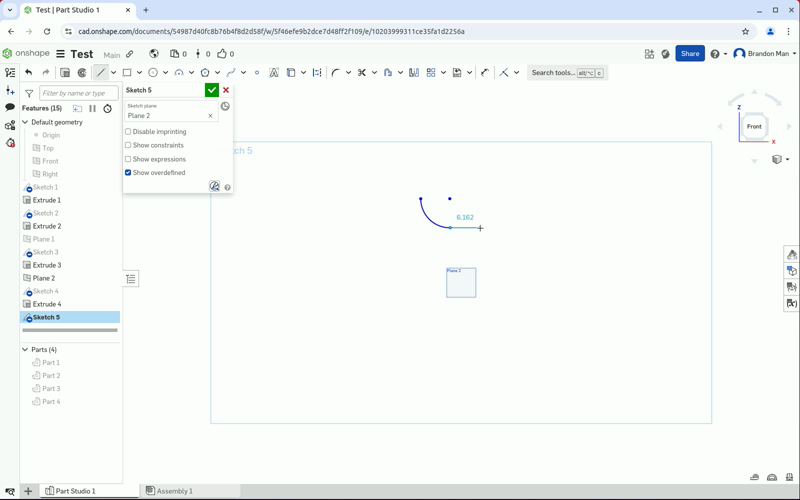
mouse_move(450, 198)
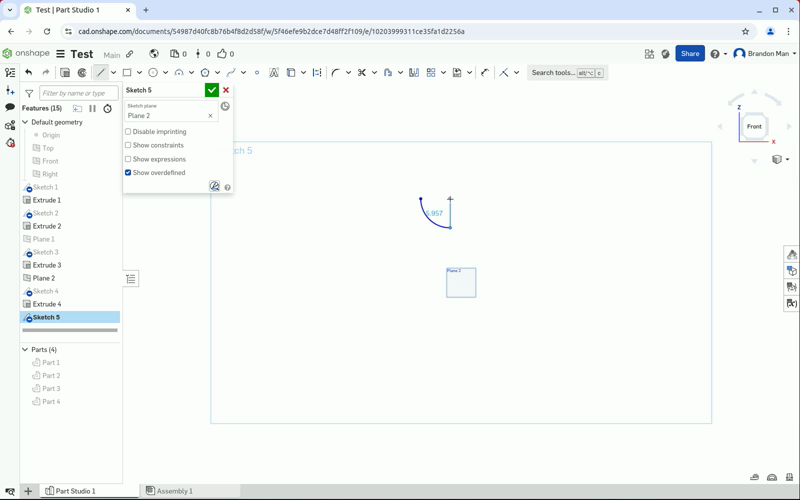
click(450, 198)
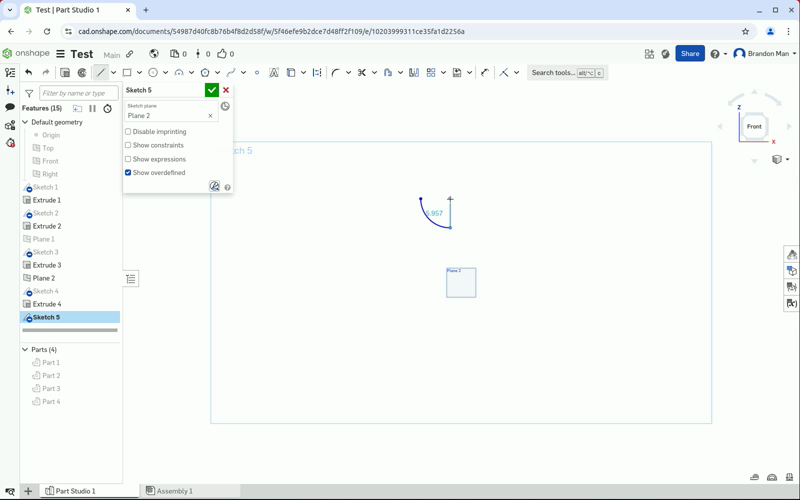
key_up(shift)
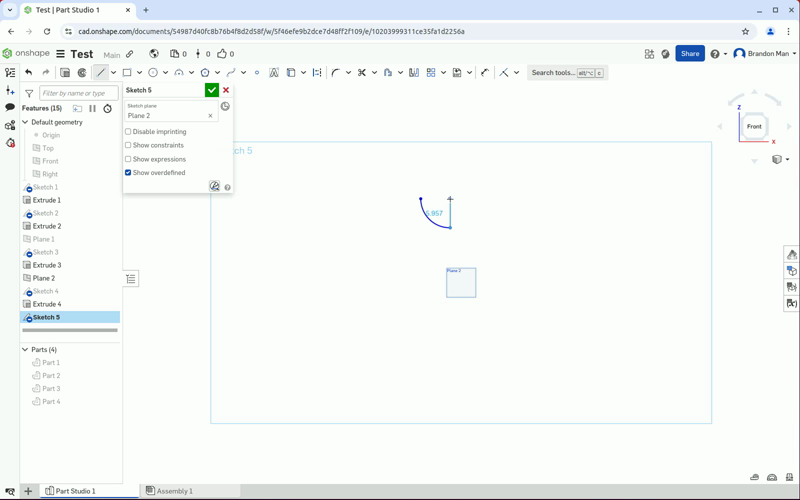
mouse_move(480, 198)
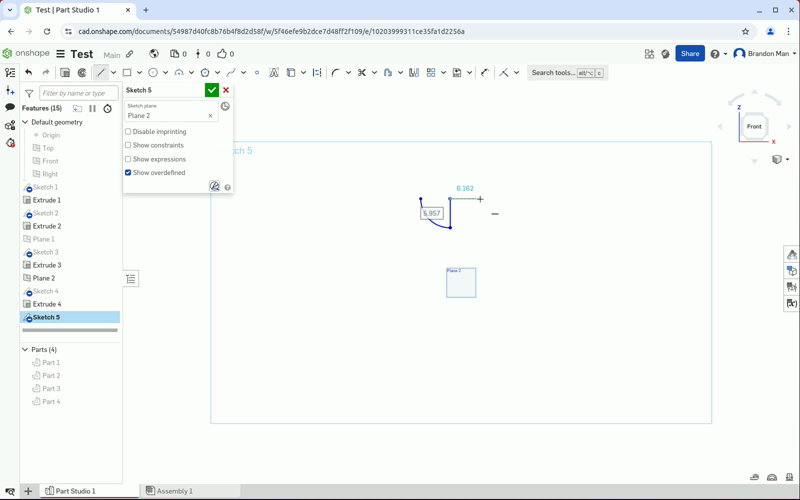
key_down(shift)
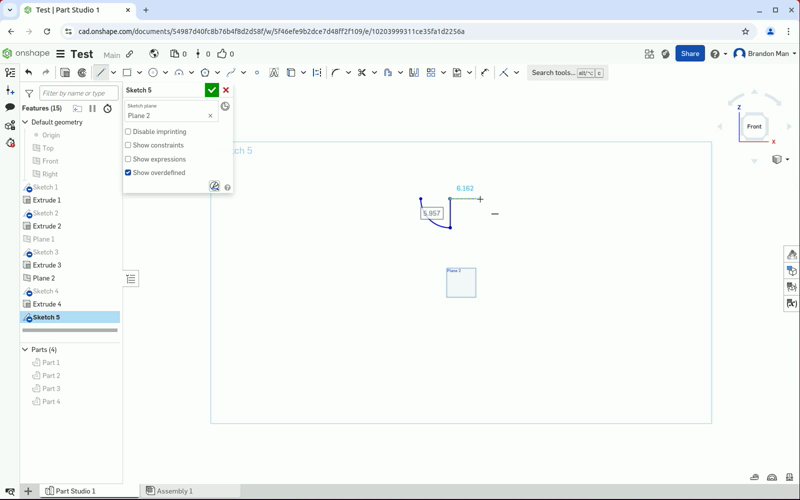
mouse_move(420, 198)
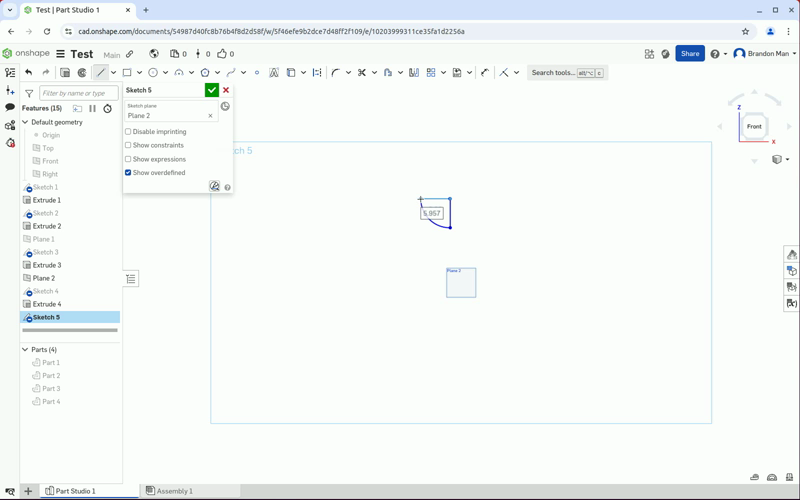
key_up(shift)
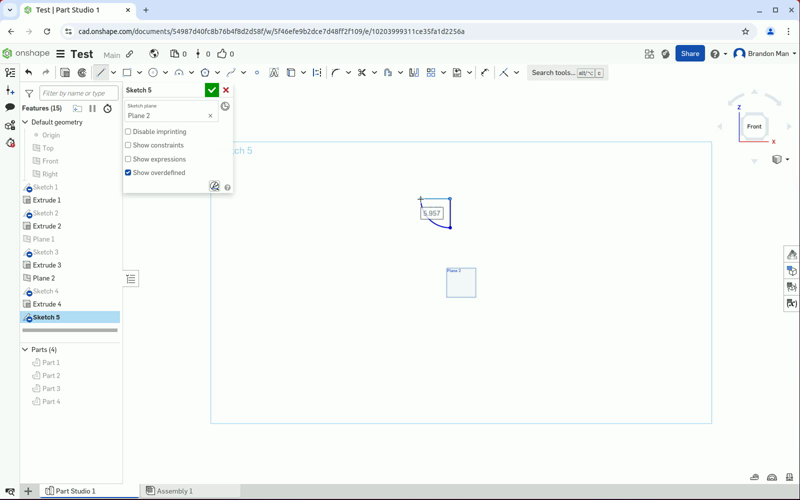
click(420, 198)
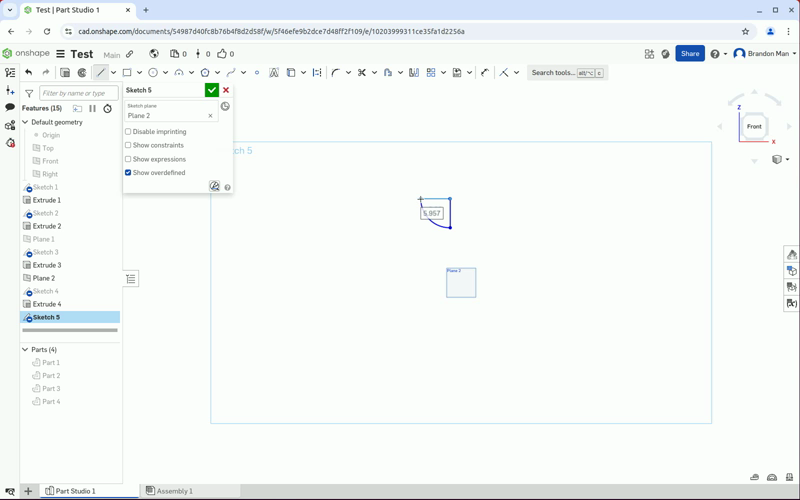
key(esc)
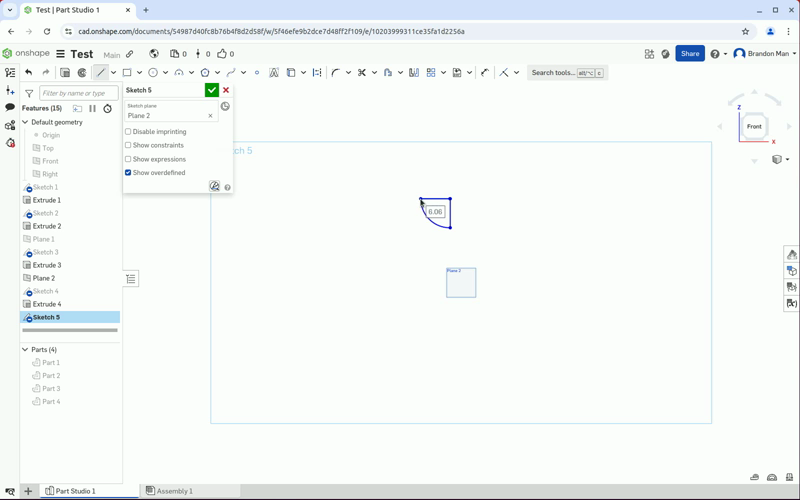
mouse_move(435, 223)
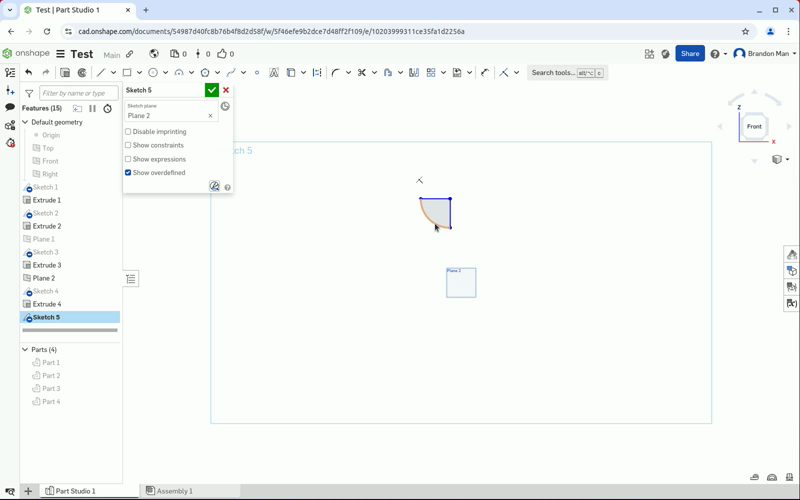
scroll(6)
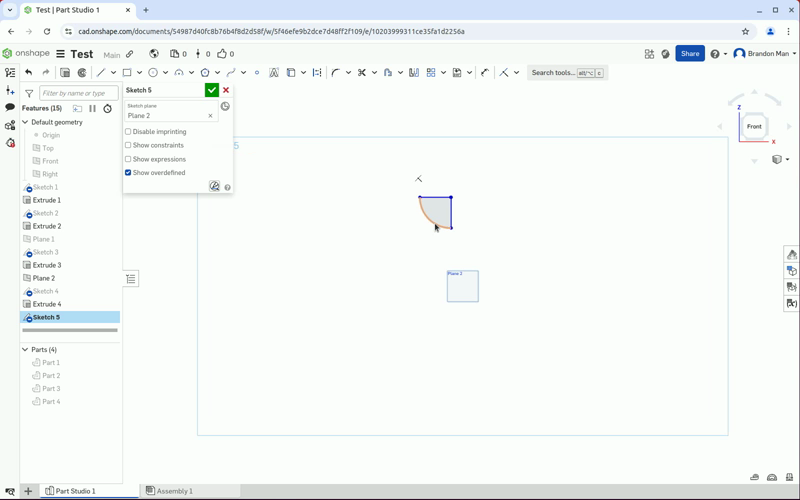
scroll(6)
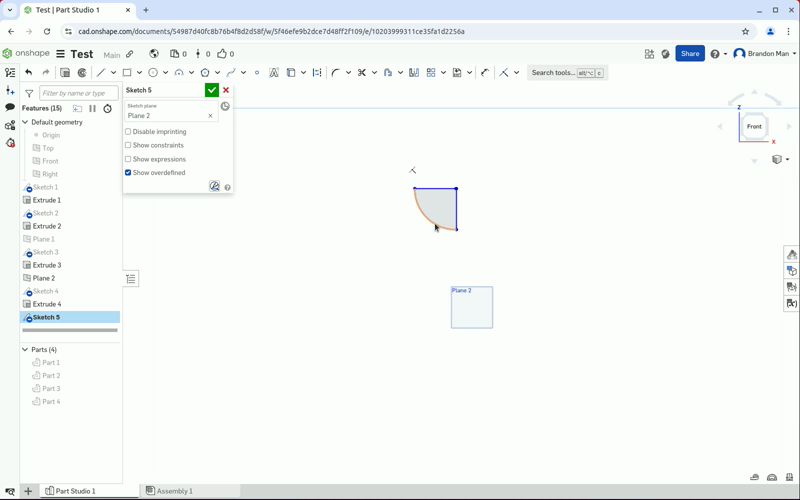
scroll(6)
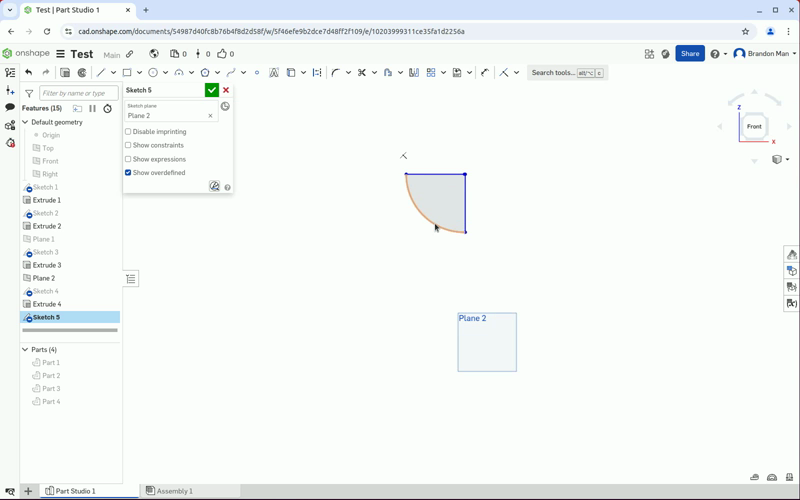
scroll(6)
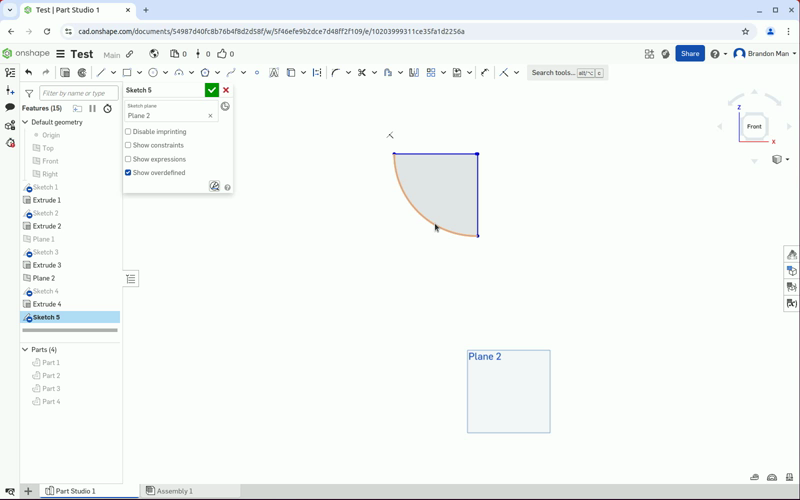
scroll(6)
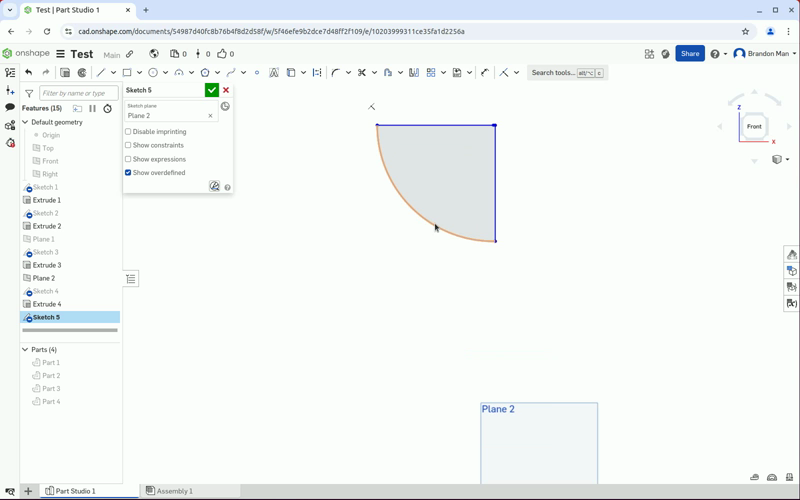
scroll(6)
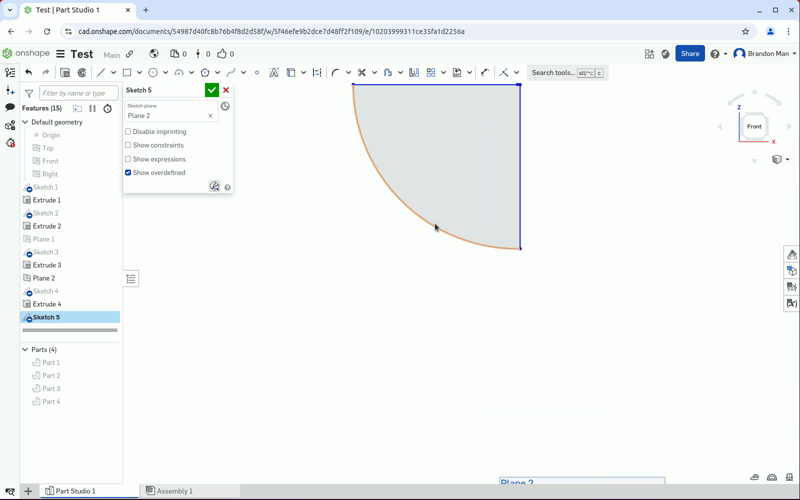
scroll(6)
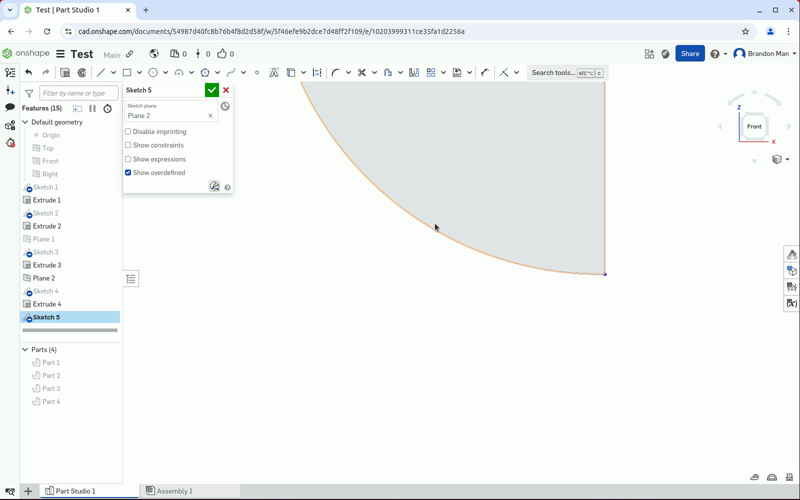
click(435, 223)
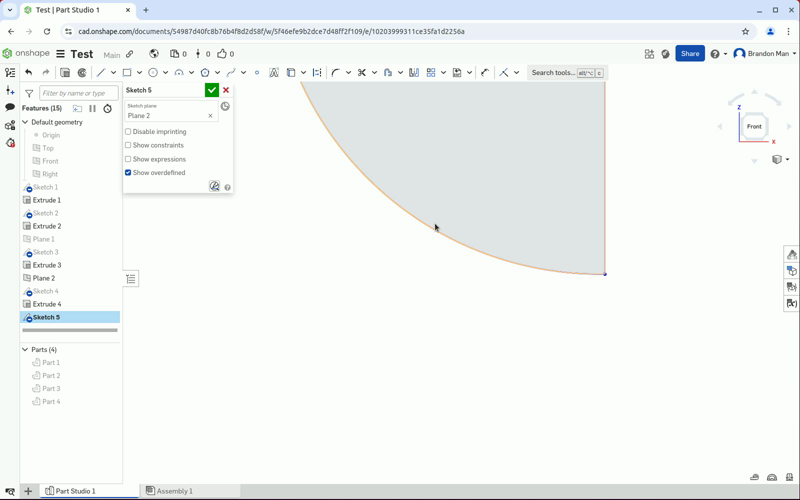
scroll(-6)
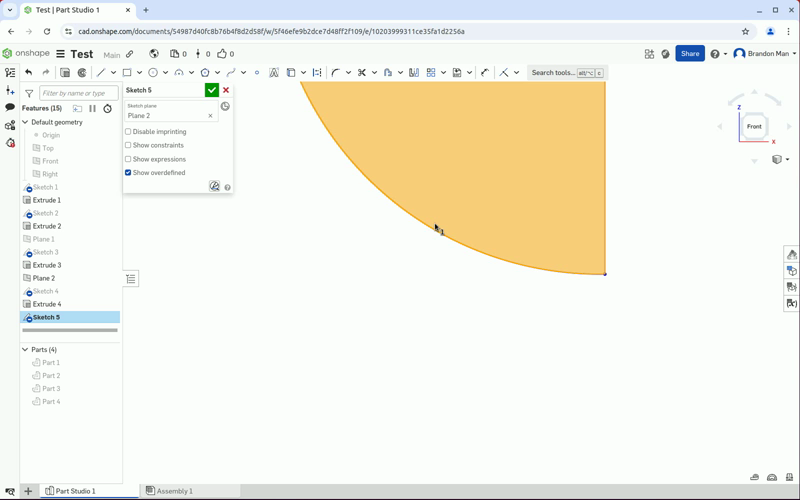
scroll(-6)
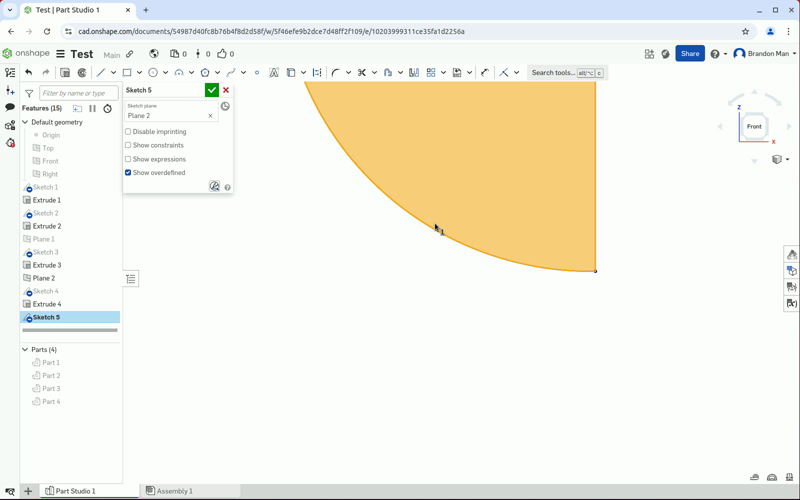
scroll(-6)
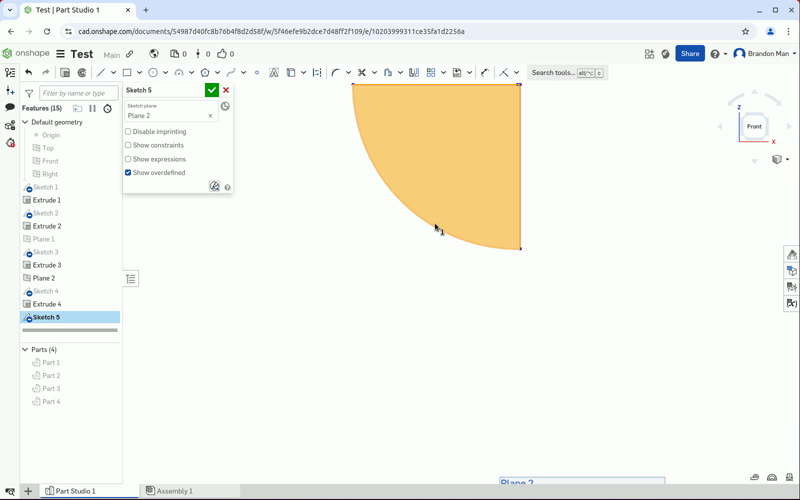
scroll(-6)
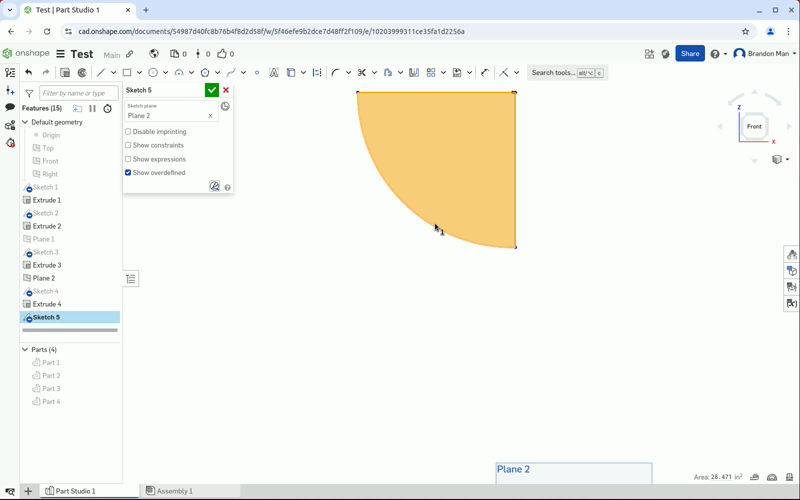
scroll(-6)
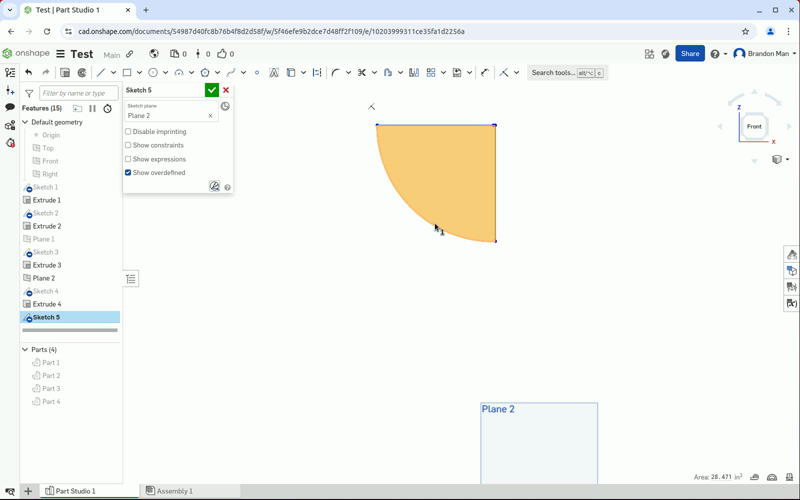
scroll(-6)
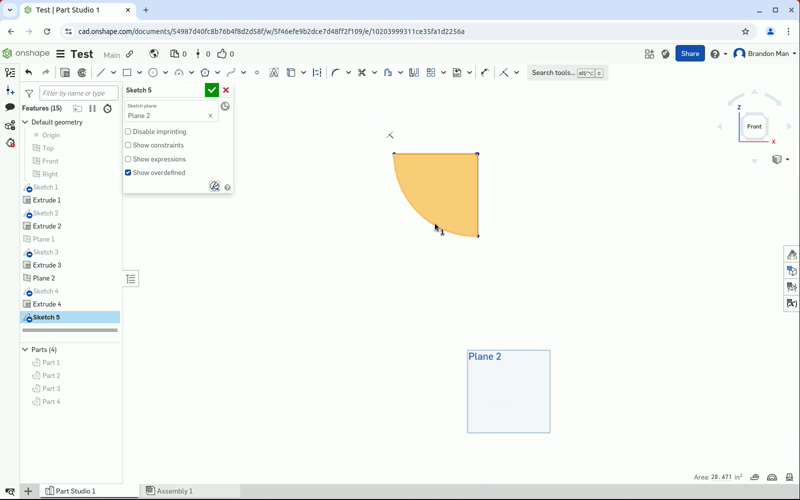
scroll(-6)
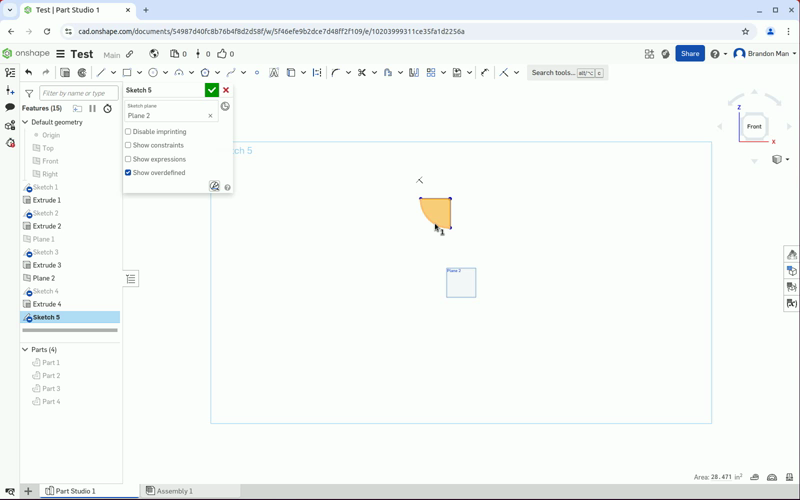
mouse_move(73, 352)
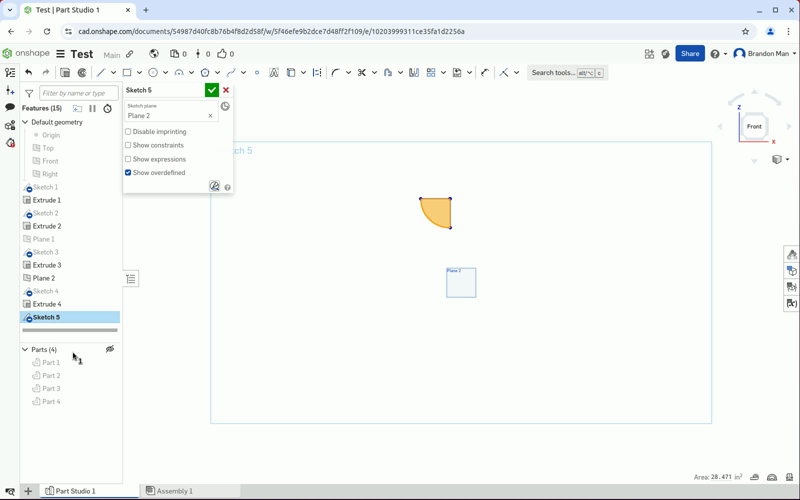
key(shift+y)
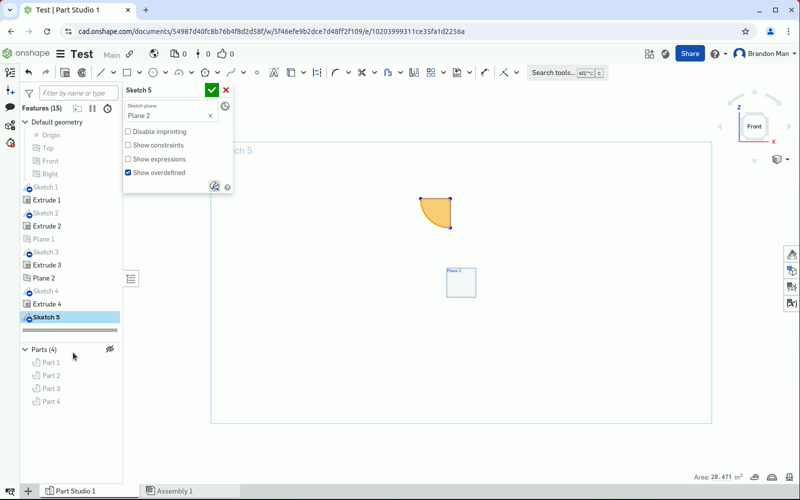
key(shift+e)
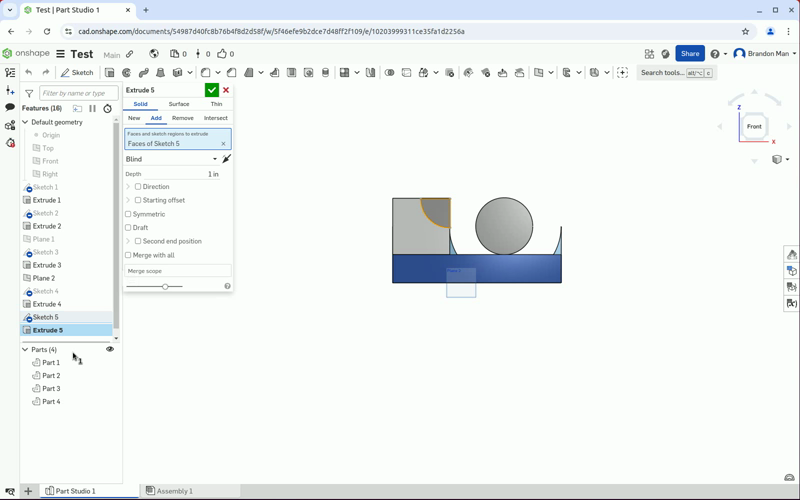
mouse_move(143, 106)
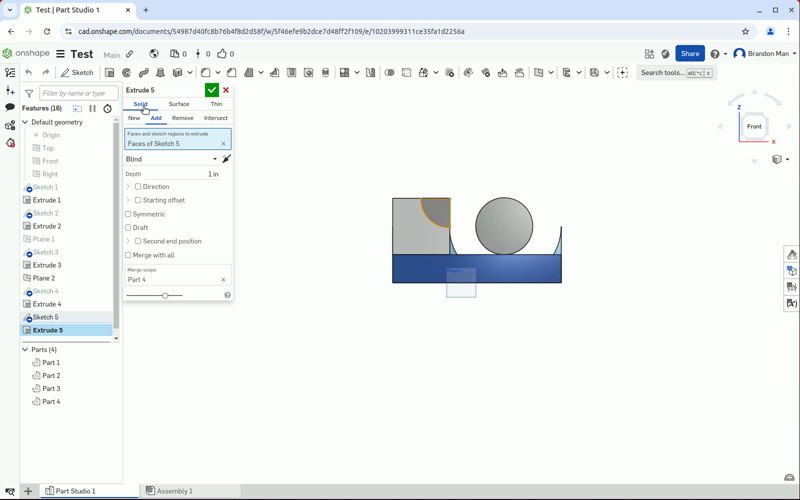
click(143, 106)
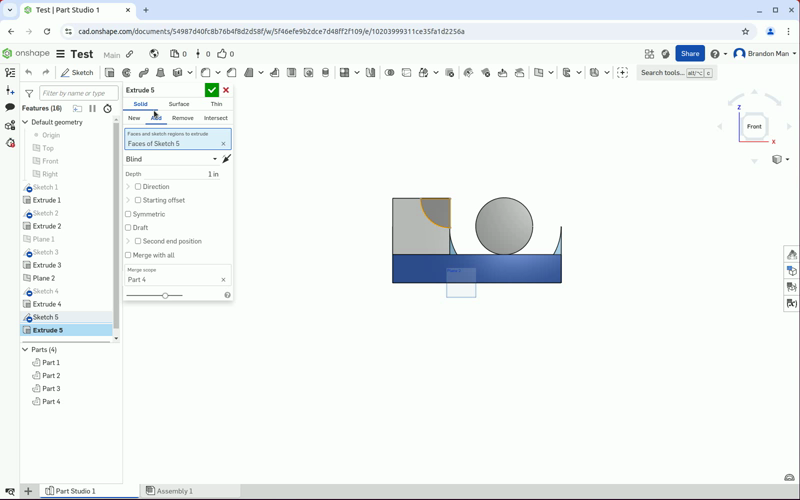
mouse_move(186, 120)
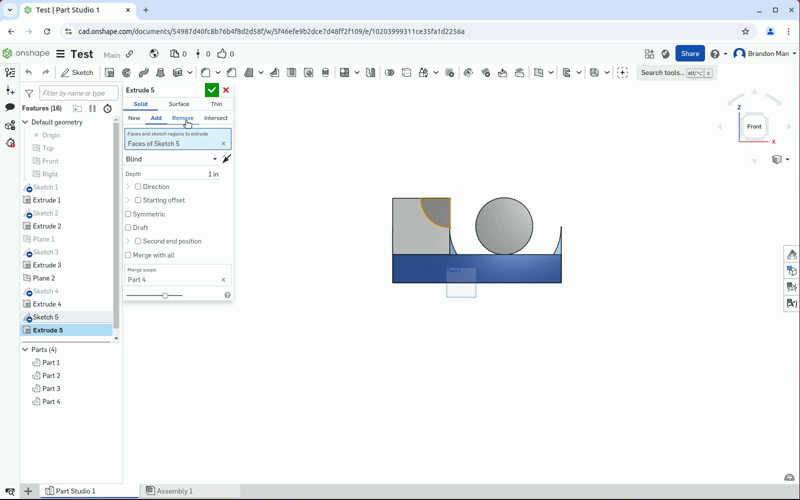
click(186, 120)
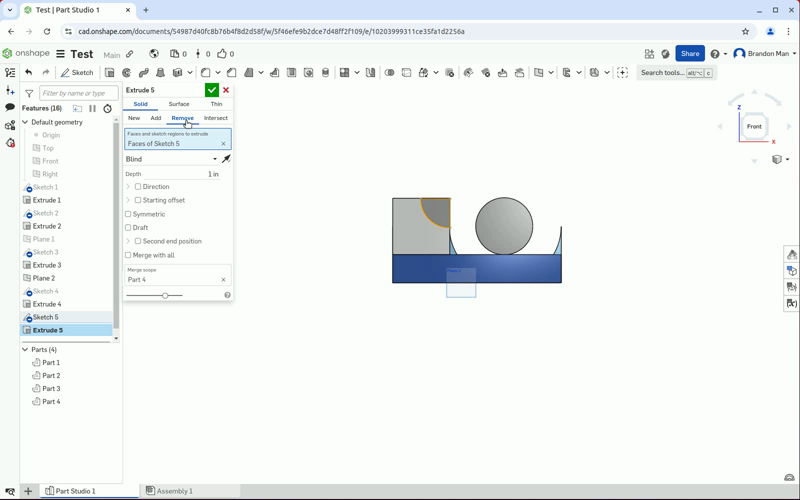
key(tab, 4)
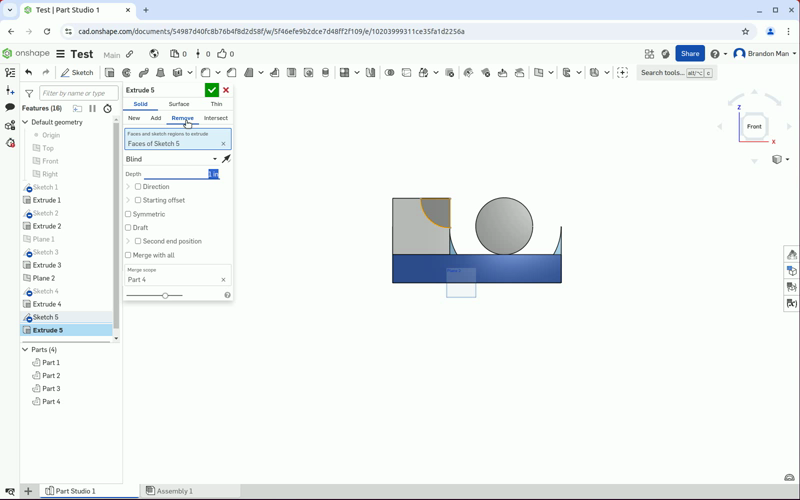
text(5.777)
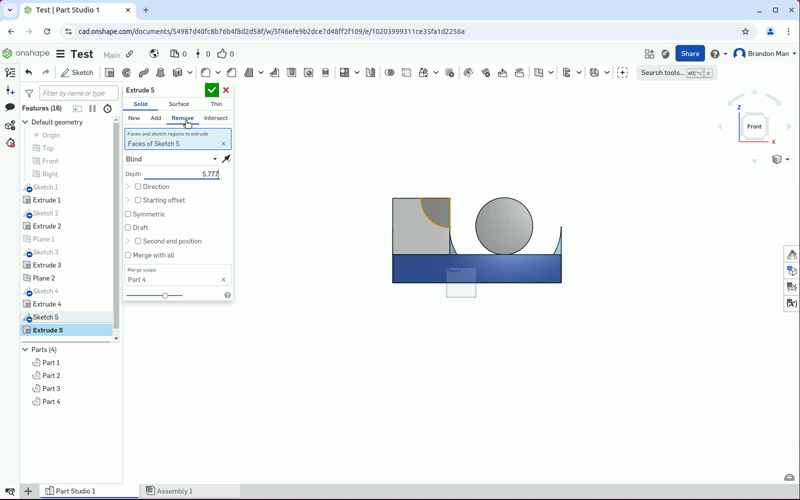
key(tab, 6)
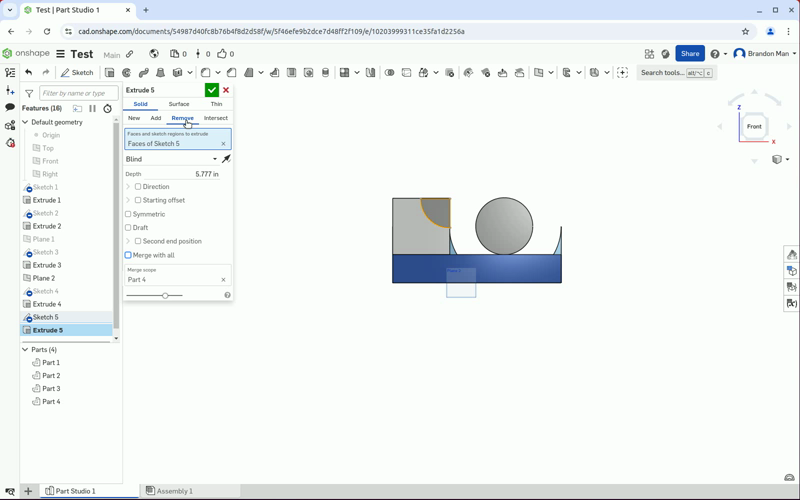
key(space)
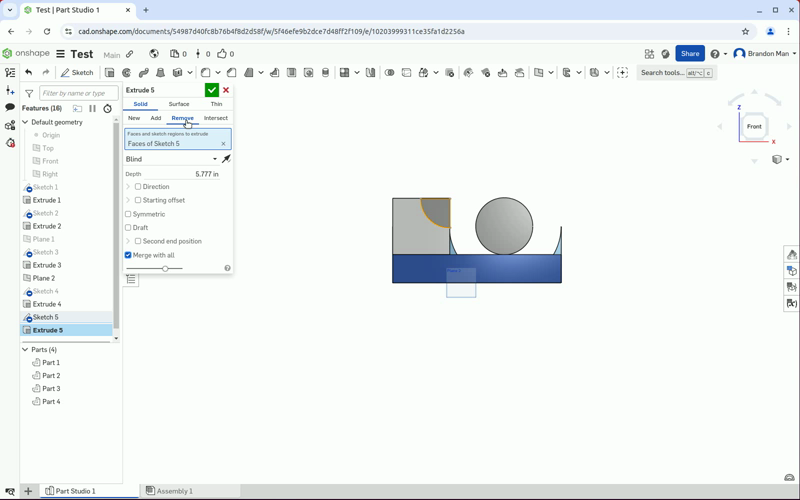
key(enter)
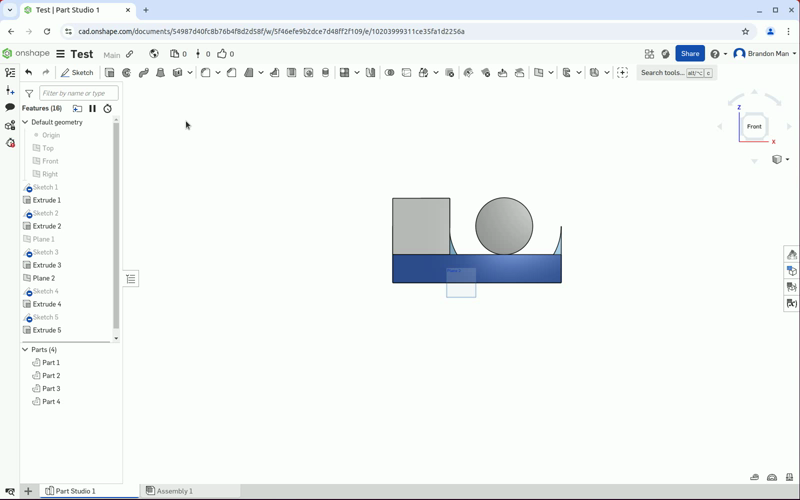
key(shift+h)
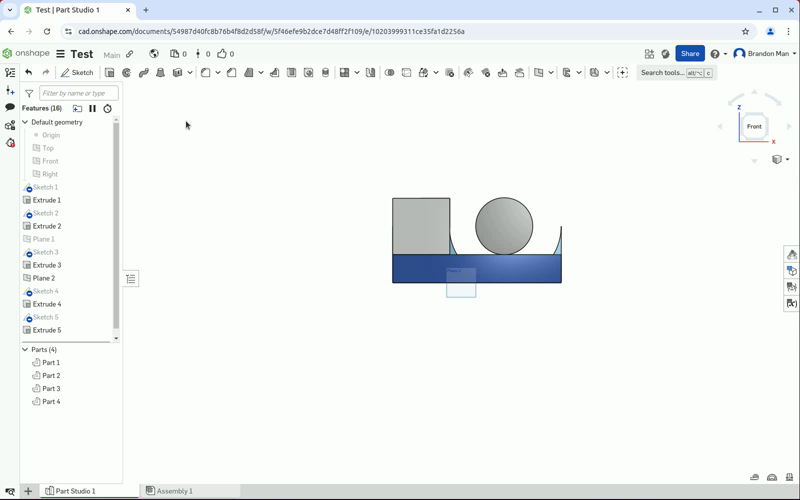
key(shift+h)
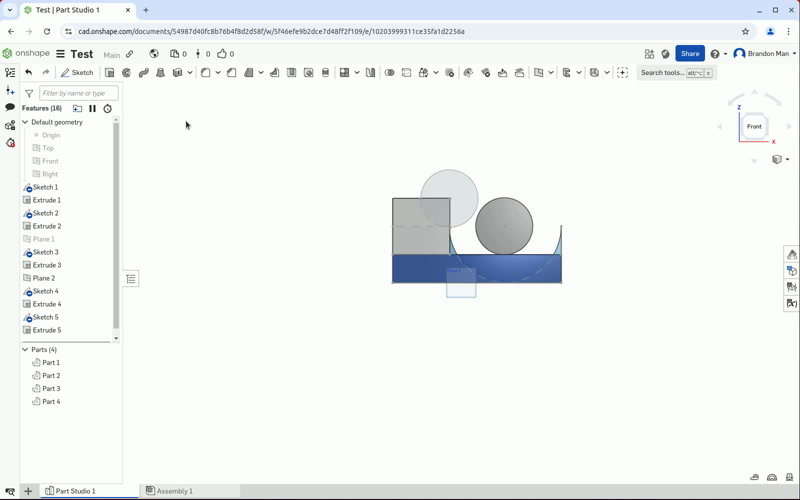
key(shift+7)
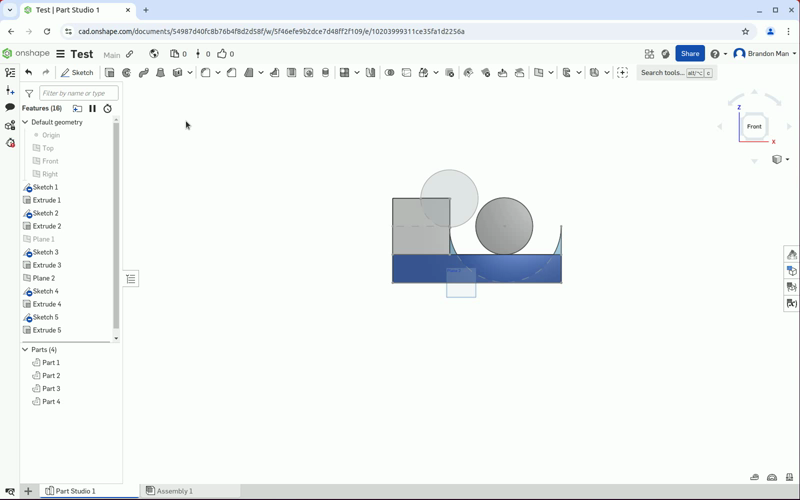
key(left, 2)
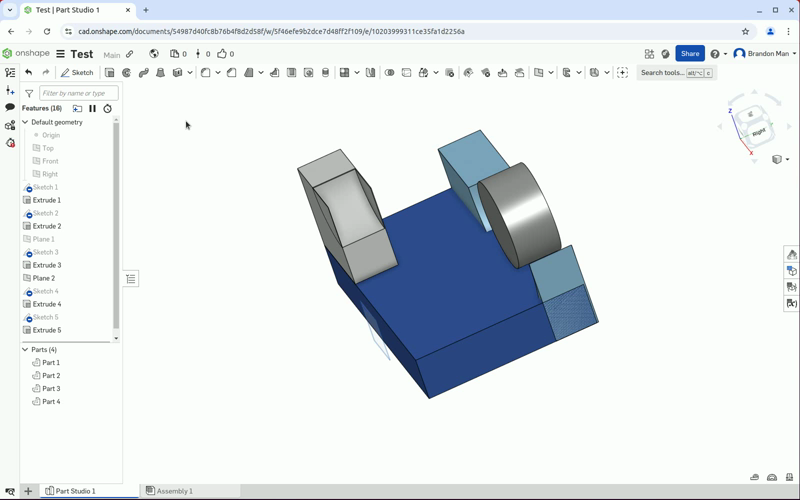
key(down, 2)
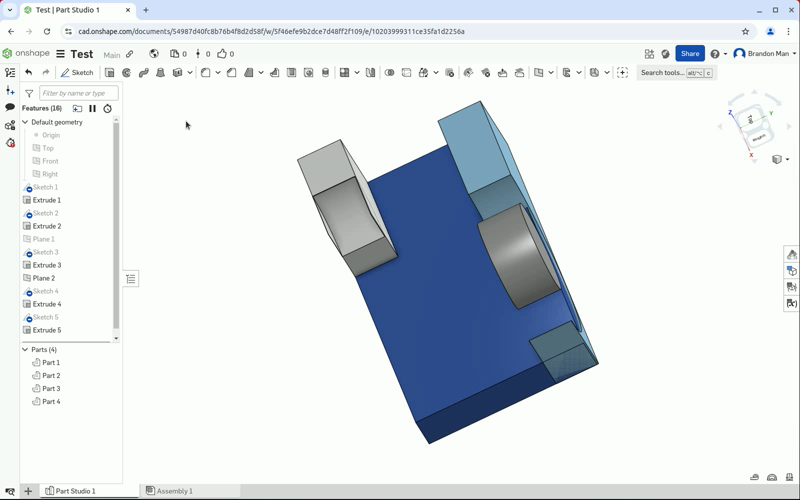
key(up, 2)
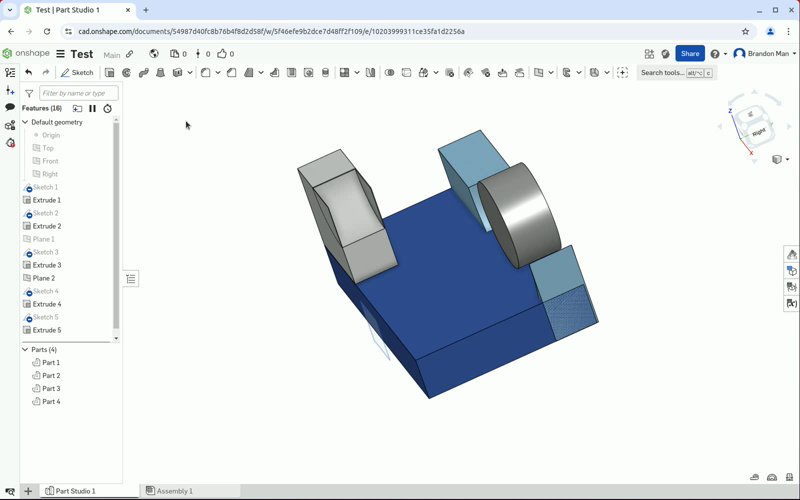
key(right, 2)
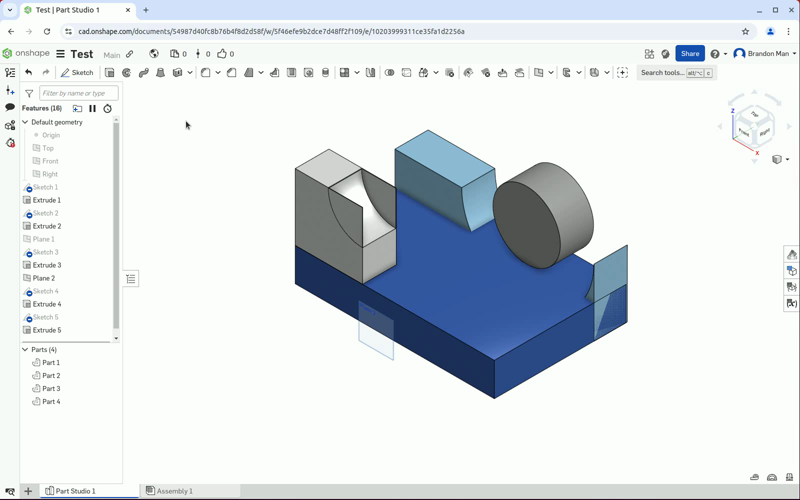
mouse_move(69, 189)
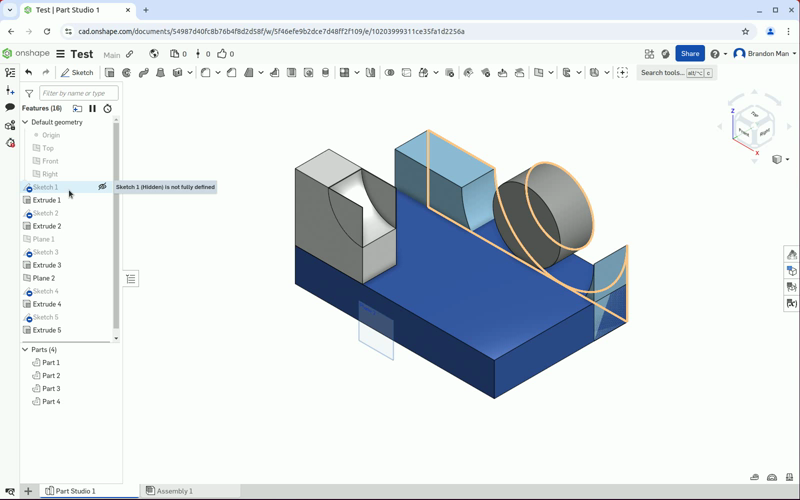
click(69, 189)